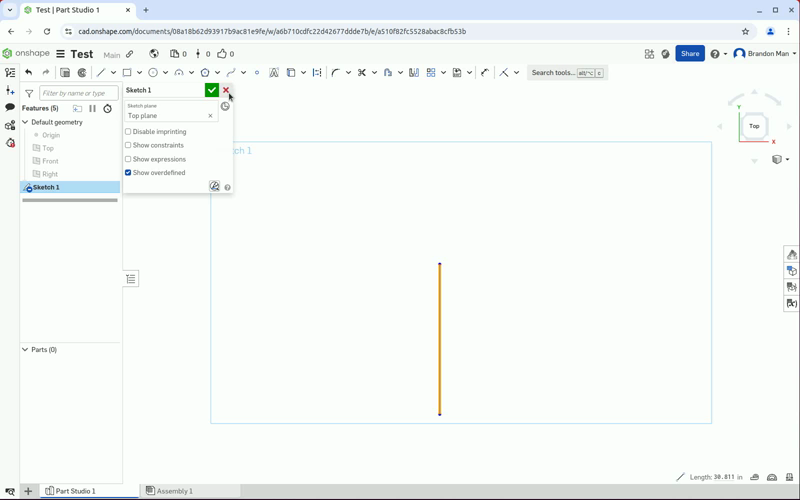
key(shift+h)
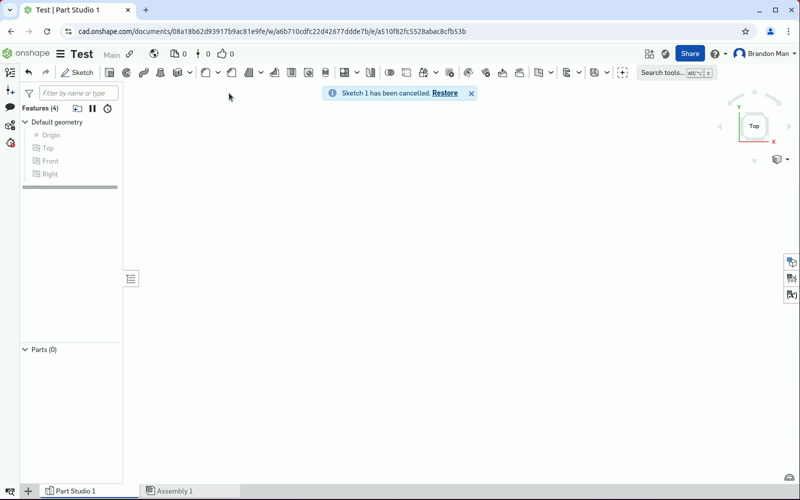
mouse_move(73, 352)
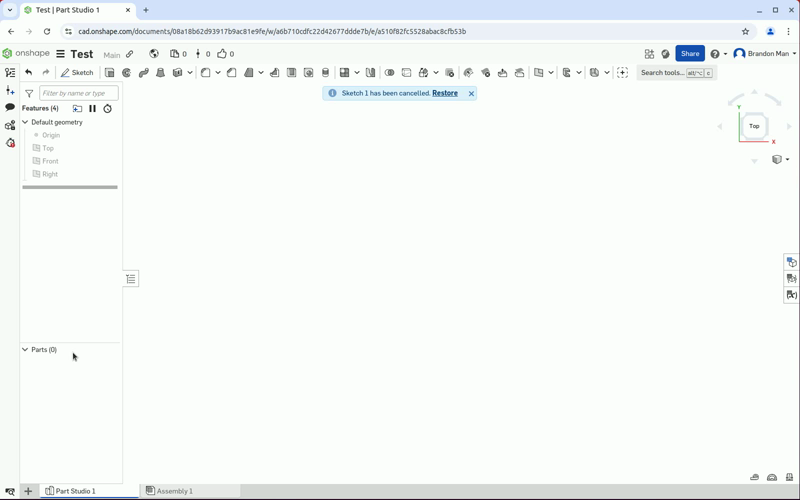
key(y)
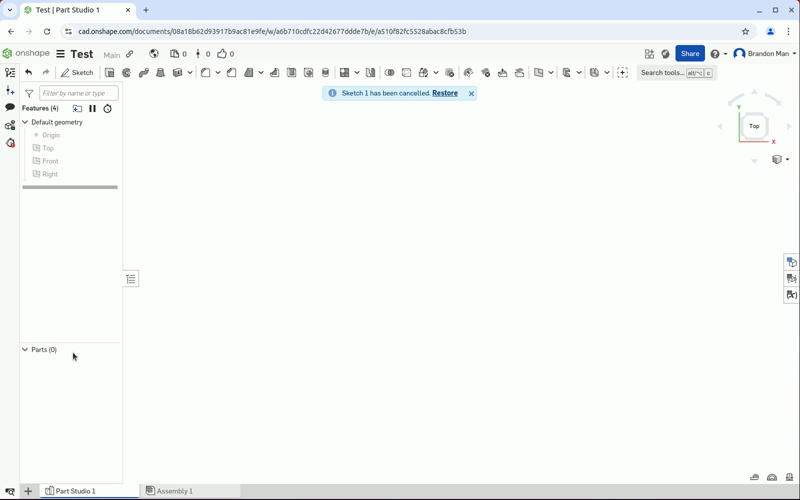
key(shift+p)
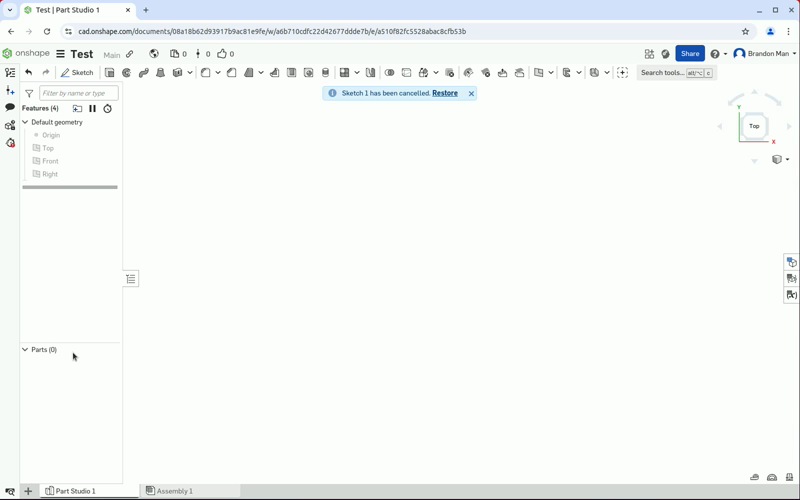
key(space)
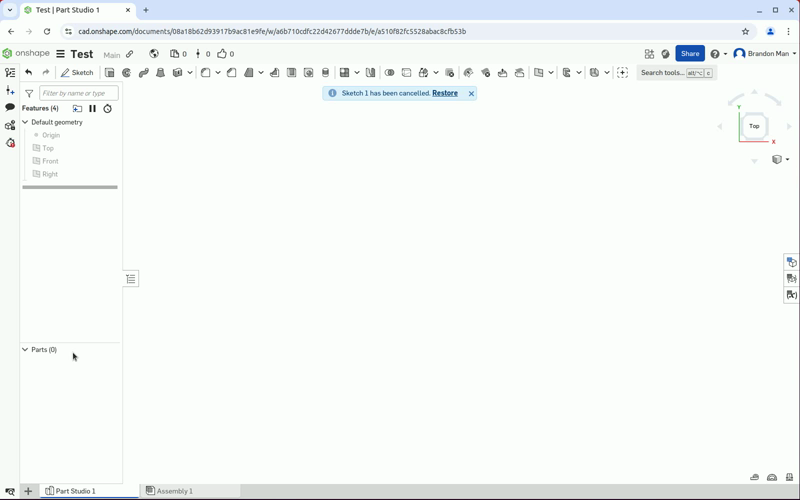
key_down(shift)
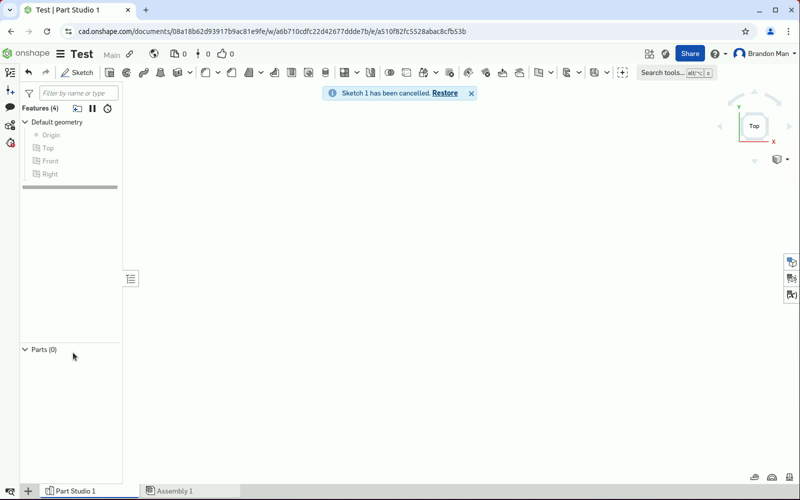
key(up)
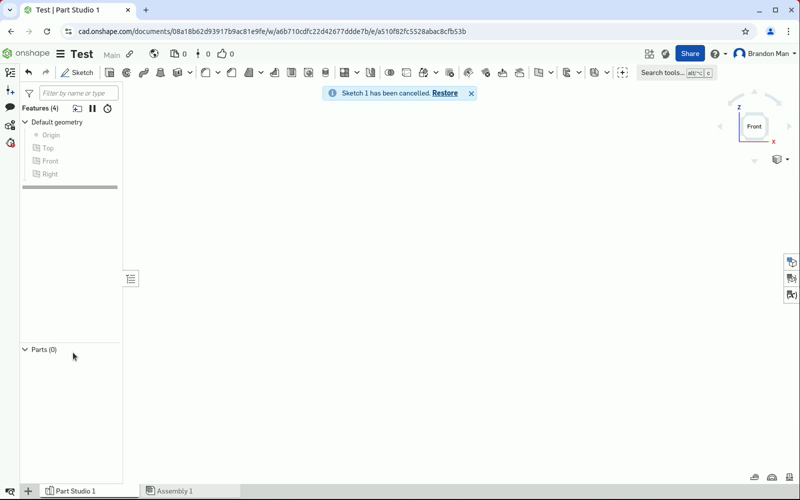
key_up(shift)
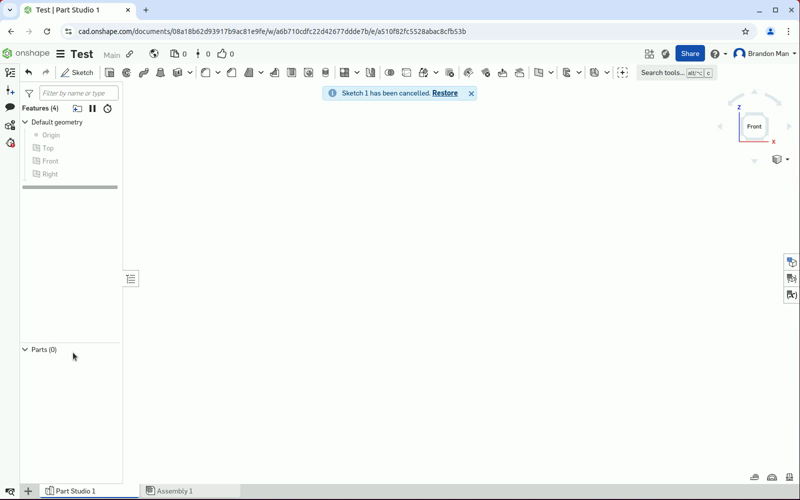
mouse_move(73, 352)
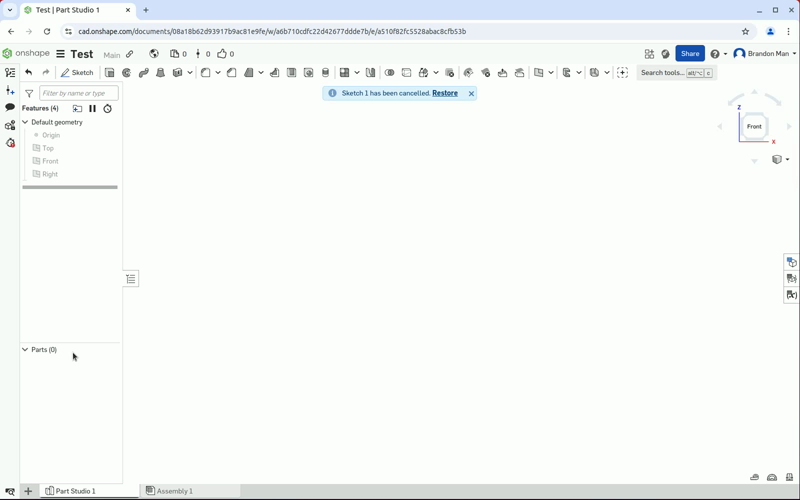
key(shift+y)
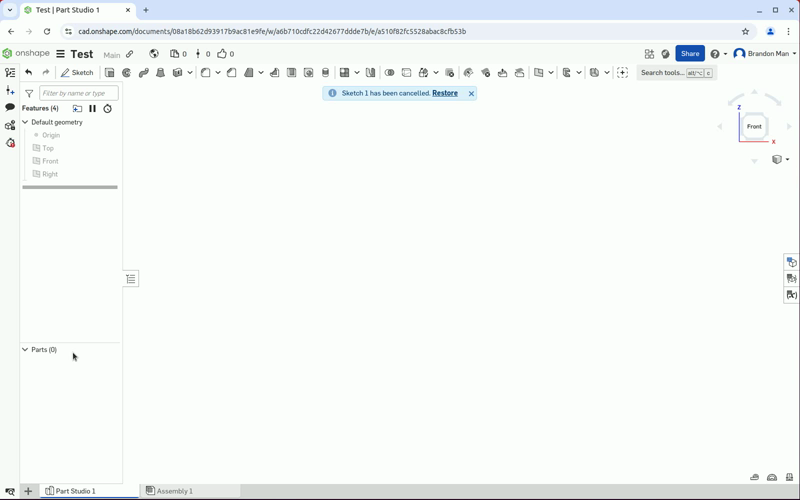
key(shift+s)
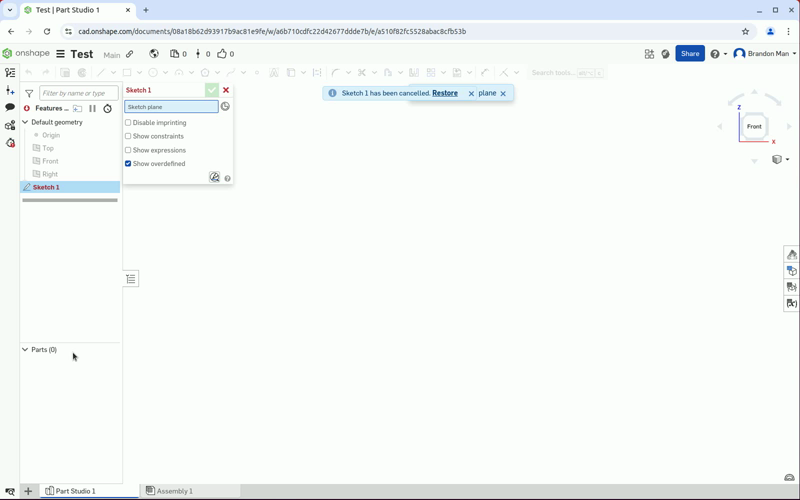
mouse_move(73, 163)
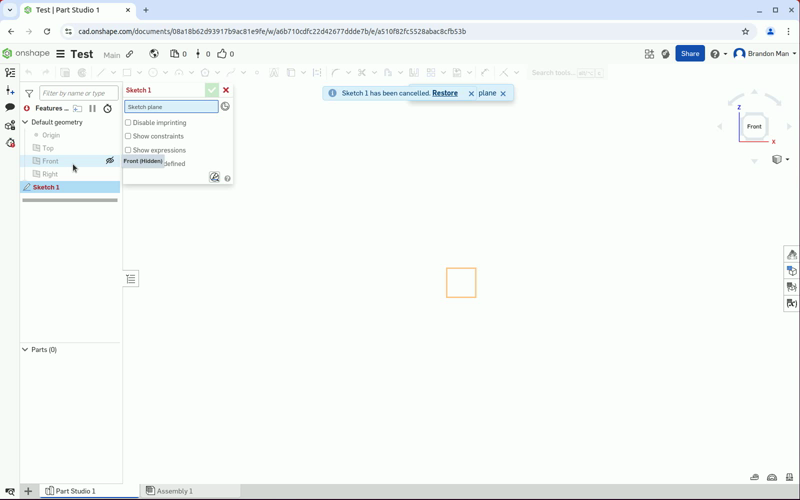
click(73, 163)
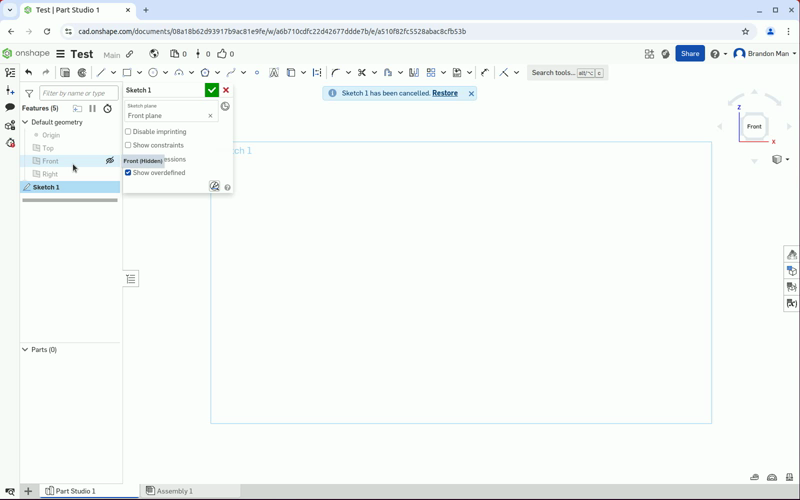
mouse_move(73, 352)
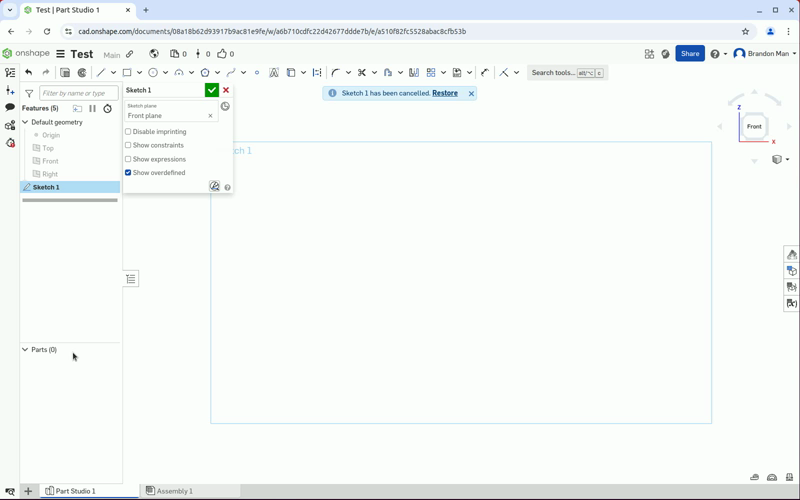
key(y)
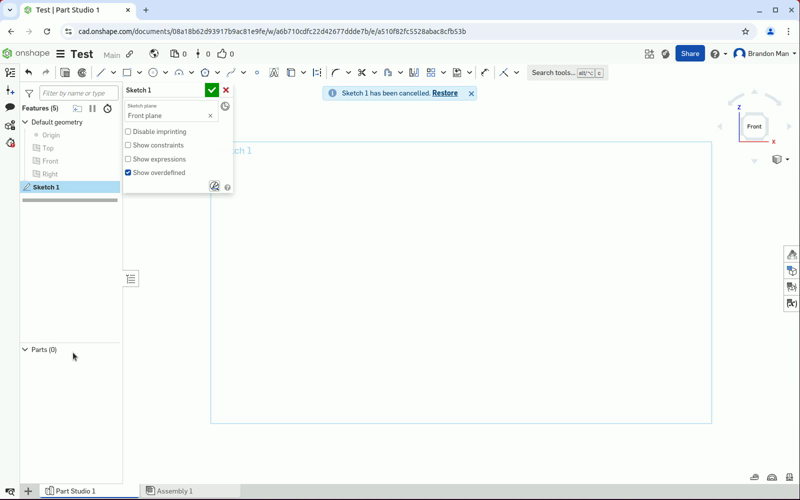
key(l)
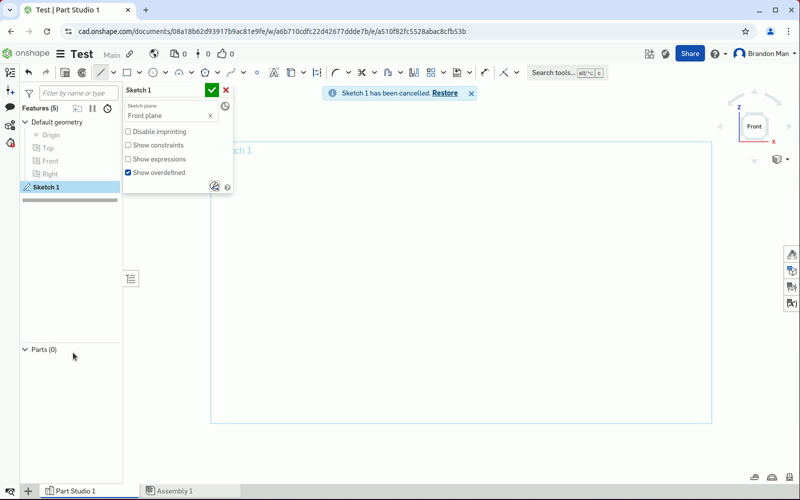
key_down(shift)
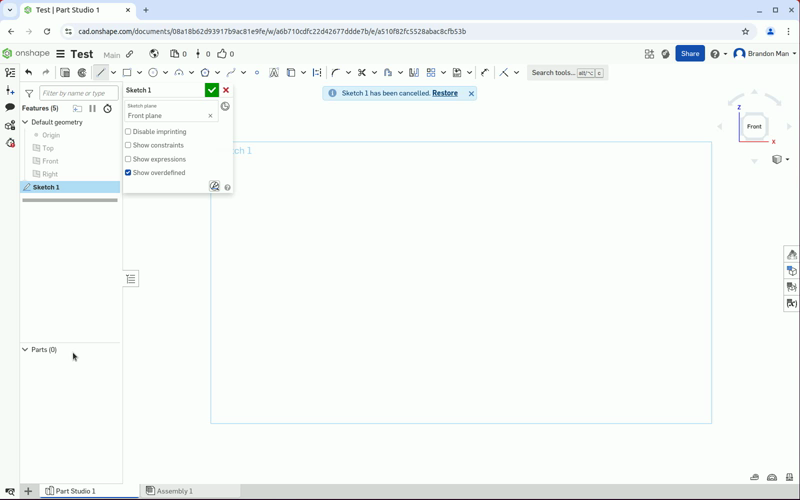
mouse_move(460, 335)
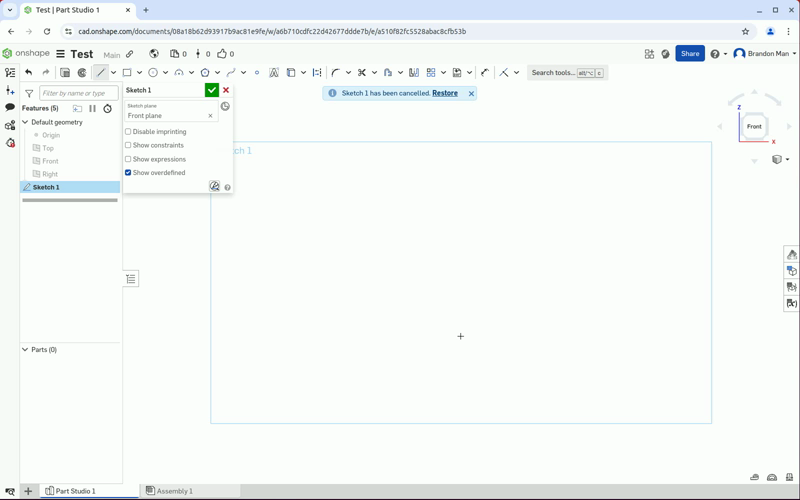
click(460, 335)
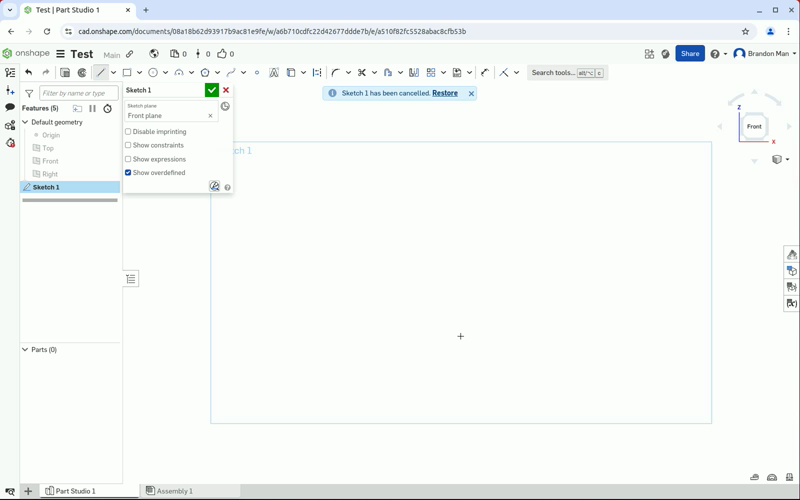
key_up(shift)
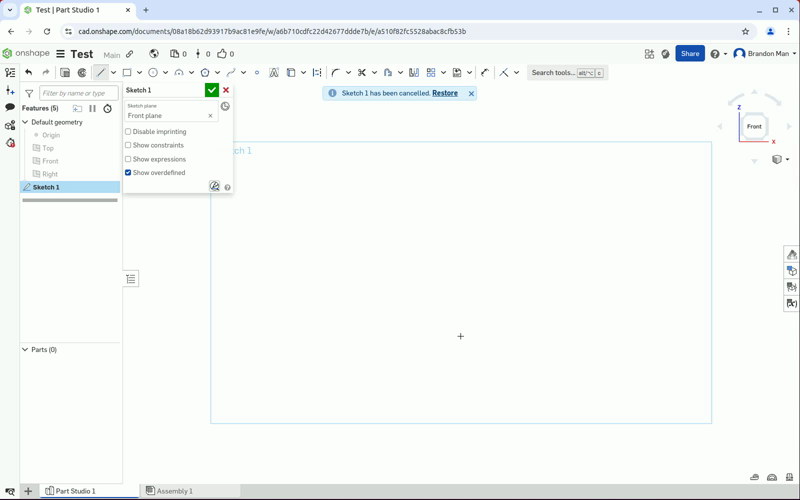
key_down(shift)
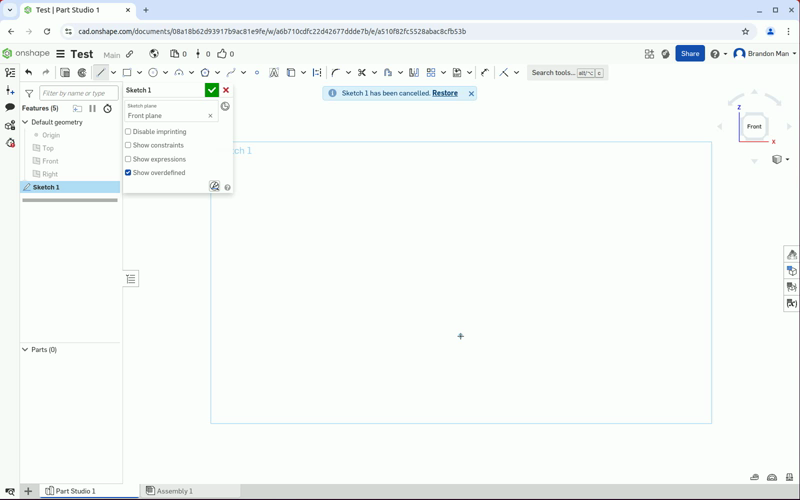
mouse_move(490, 335)
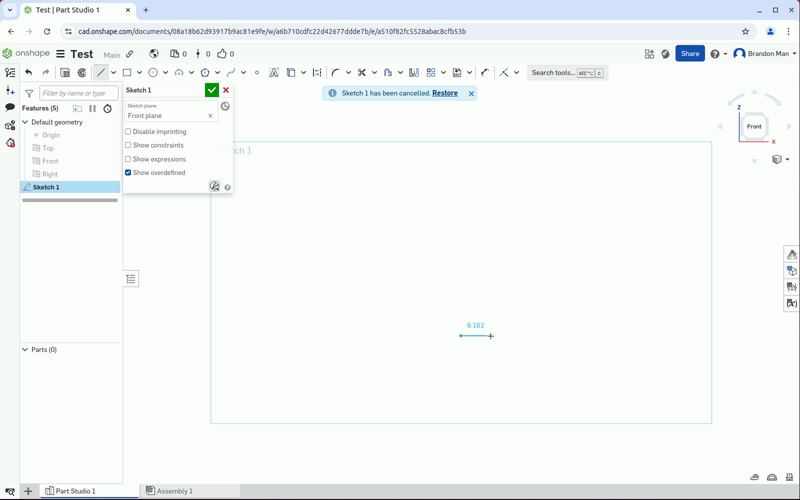
mouse_move(487, 335)
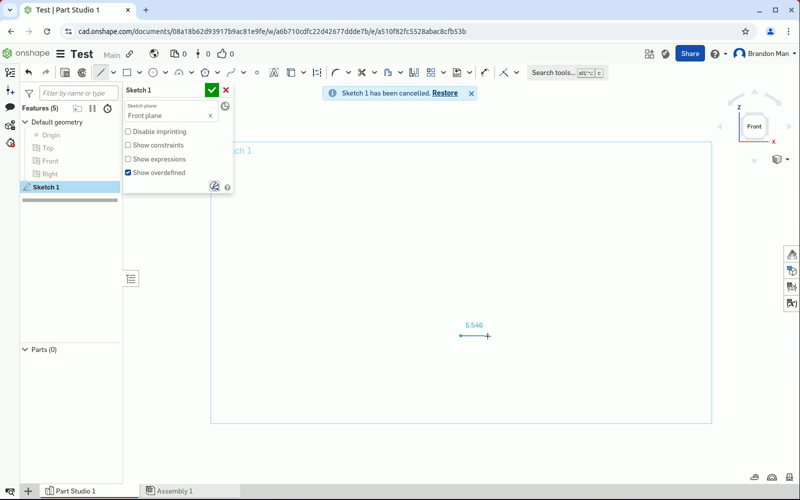
click(487, 335)
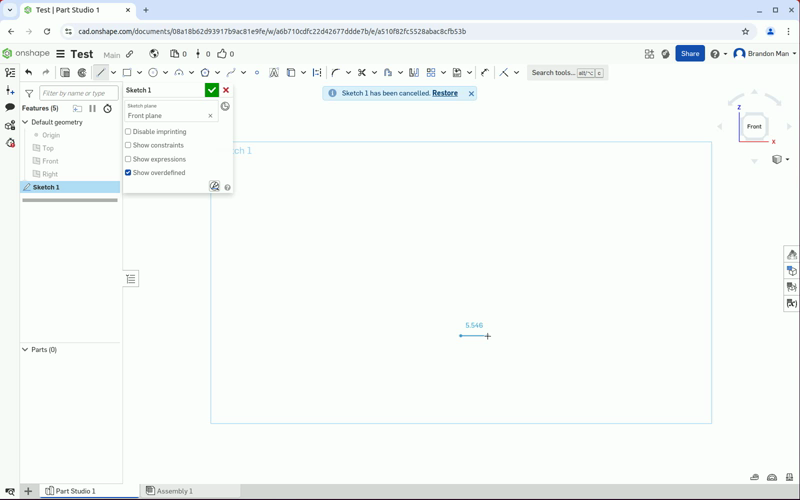
key_up(shift)
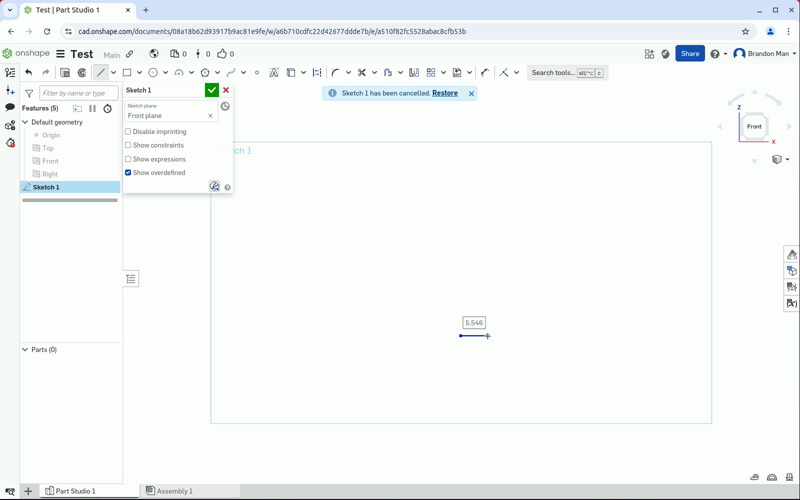
key_down(shift)
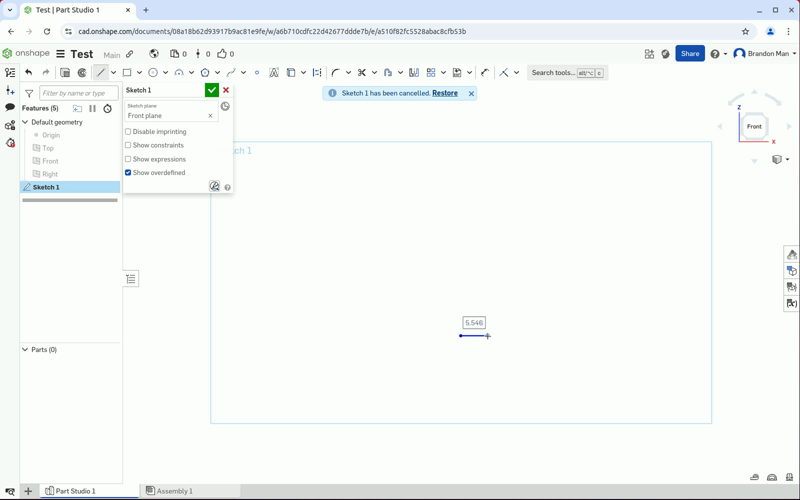
mouse_move(517, 335)
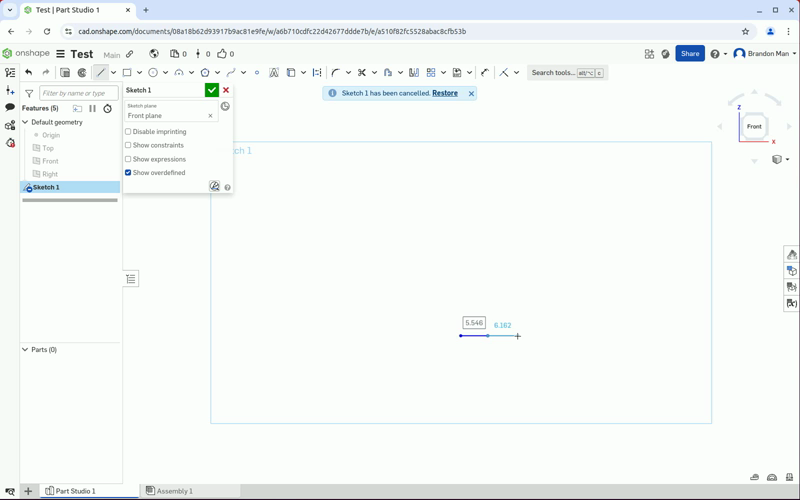
mouse_move(487, 282)
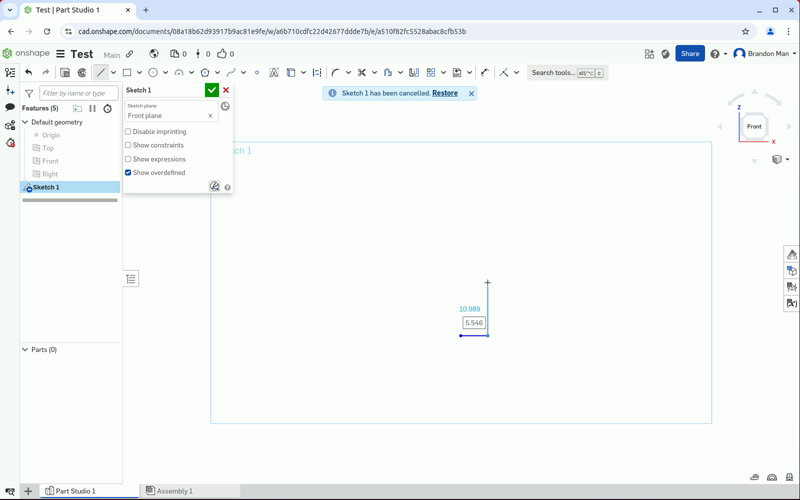
click(487, 282)
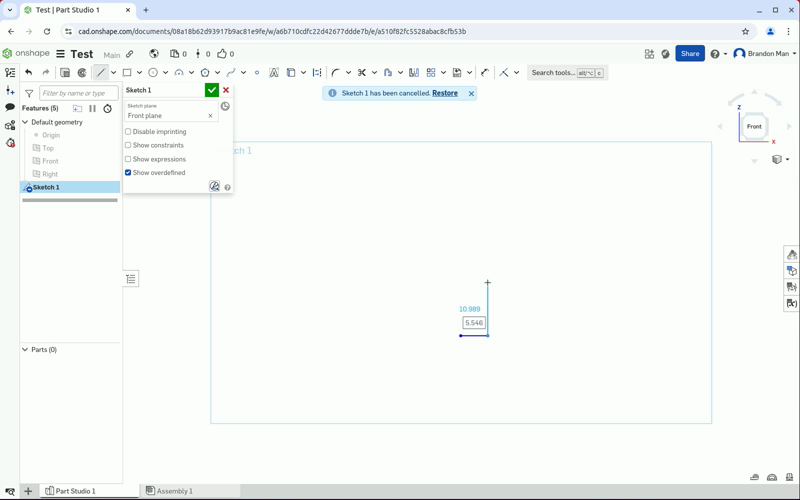
key_up(shift)
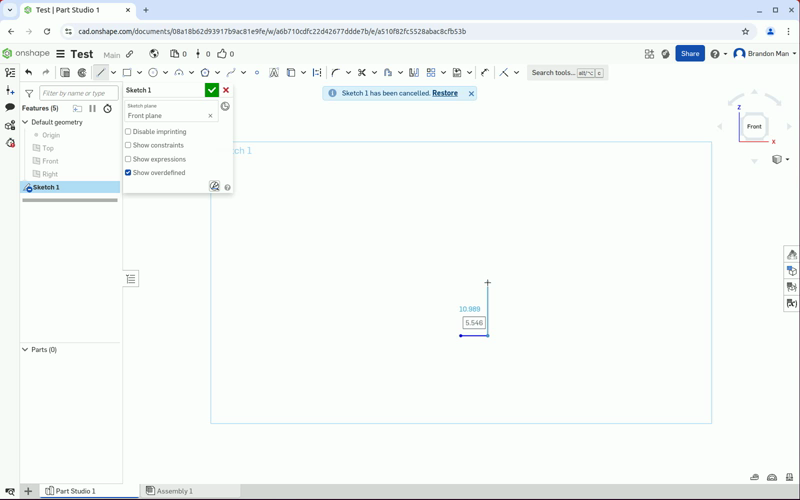
key_down(shift)
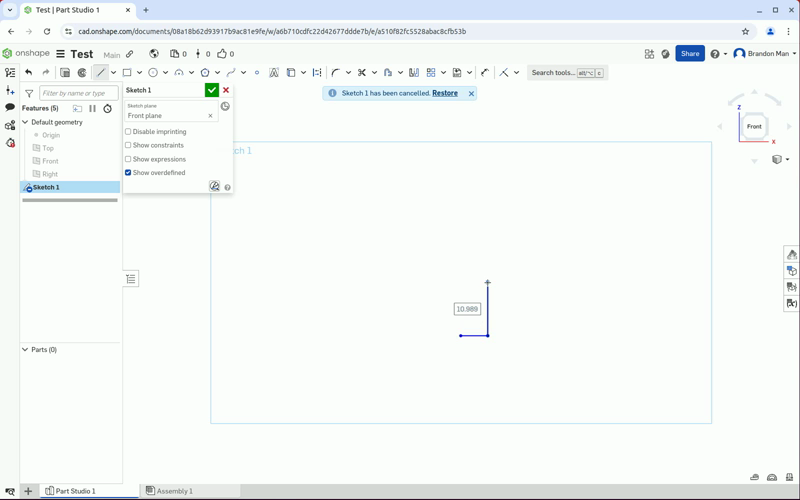
mouse_move(517, 282)
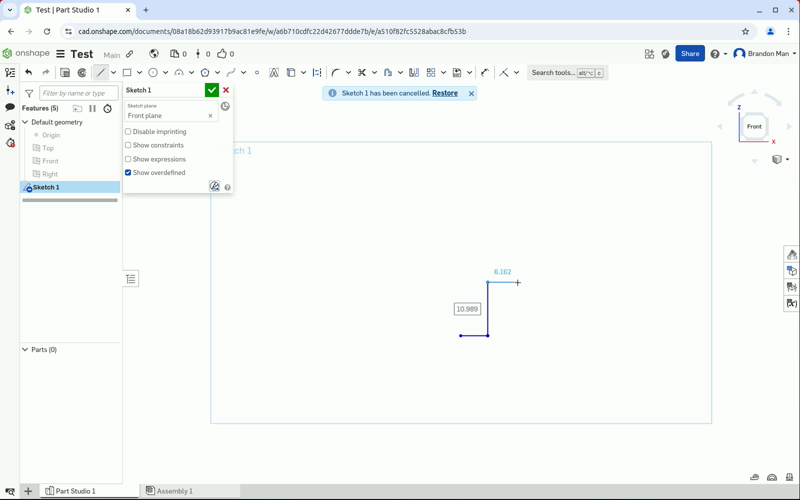
mouse_move(460, 282)
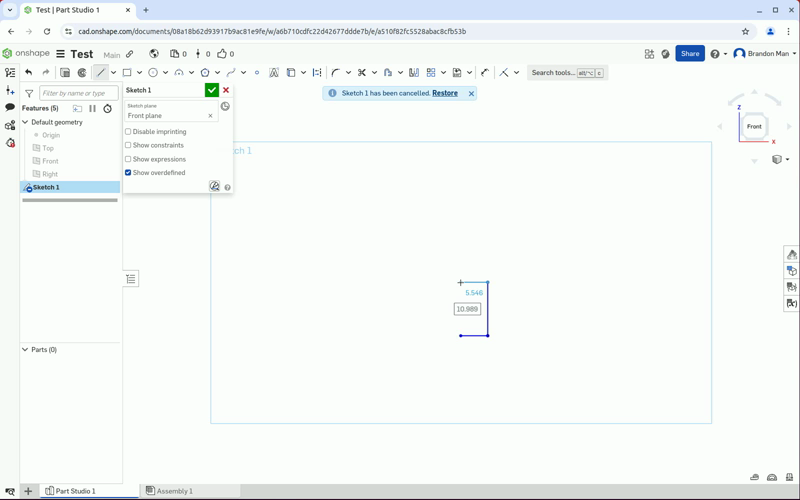
click(460, 282)
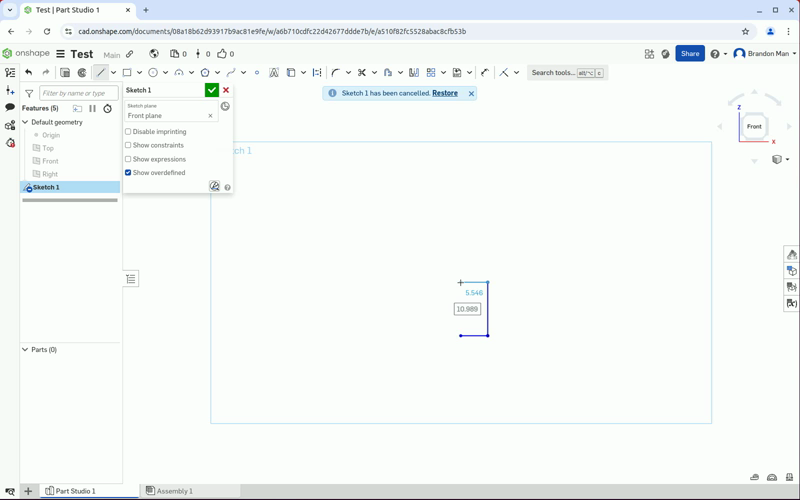
key_up(shift)
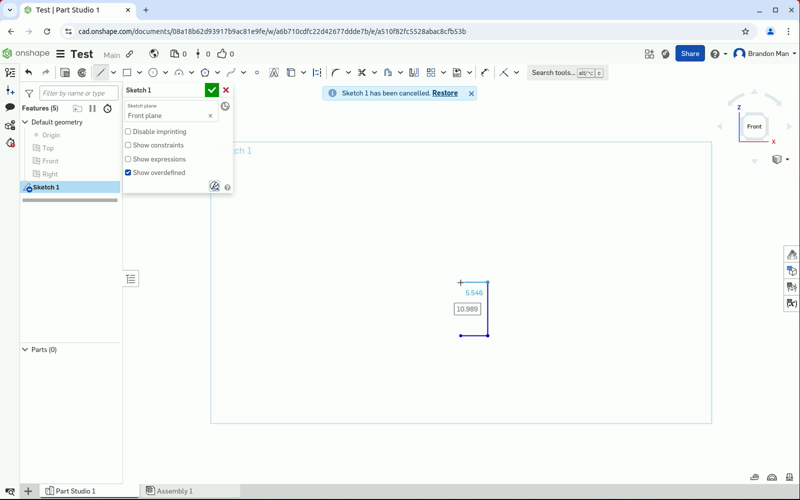
mouse_move(490, 282)
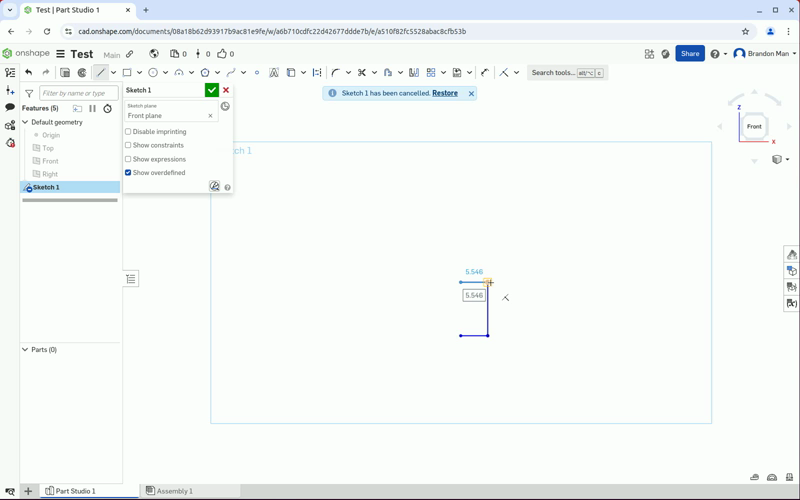
key_down(shift)
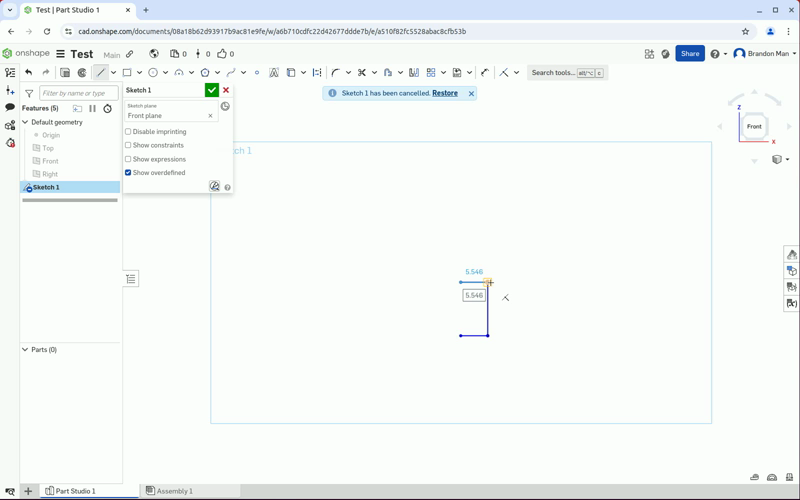
mouse_move(460, 335)
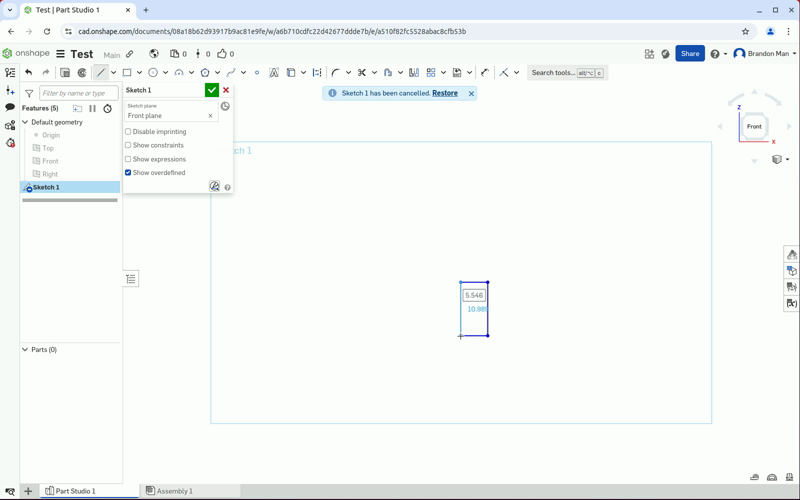
key_up(shift)
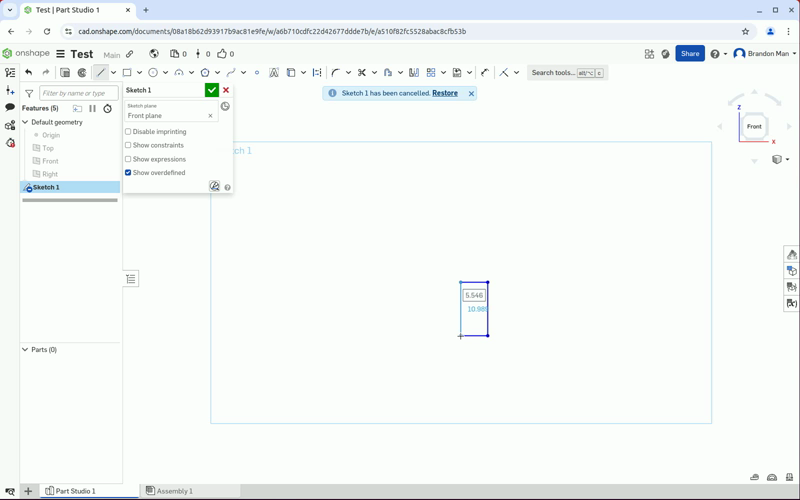
click(460, 335)
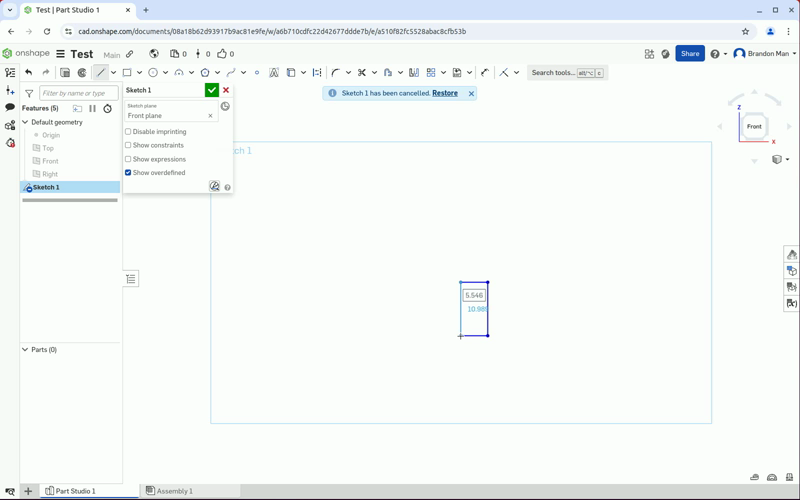
key(esc)
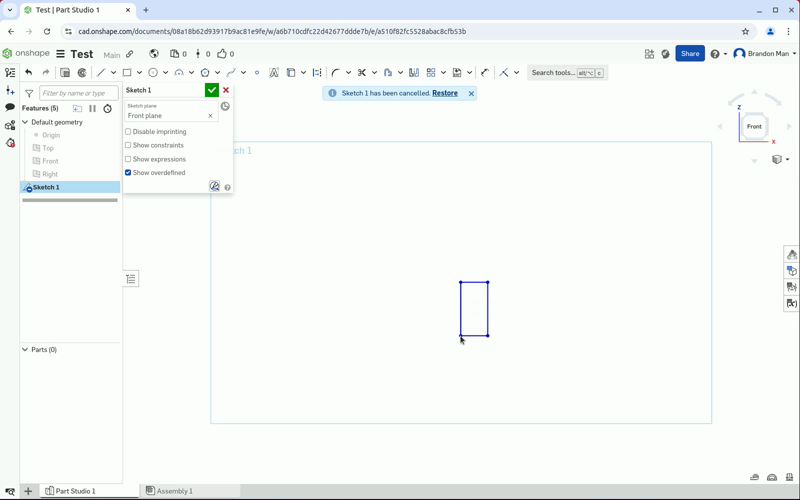
mouse_move(462, 333)
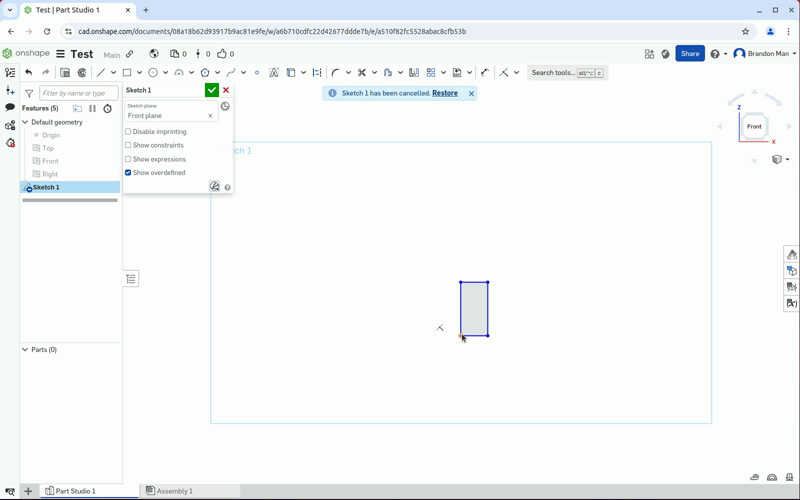
scroll(6)
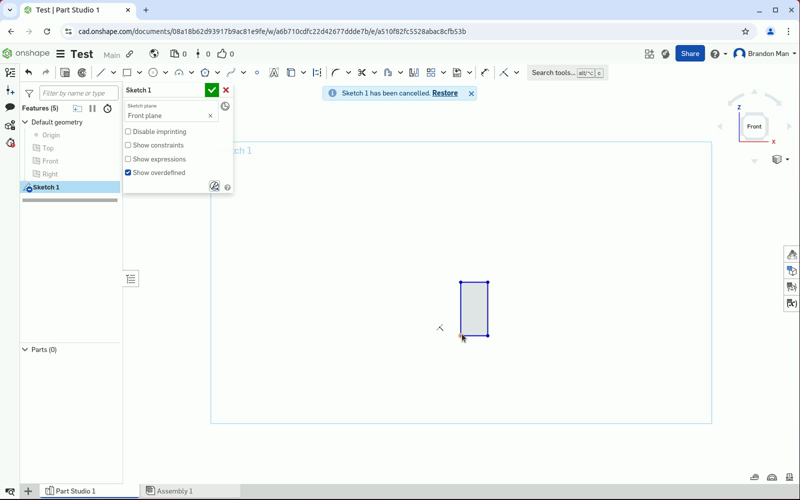
scroll(6)
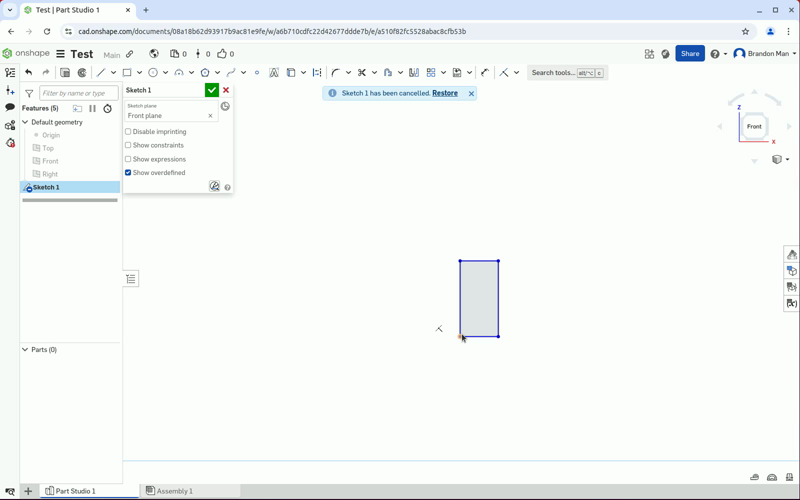
scroll(6)
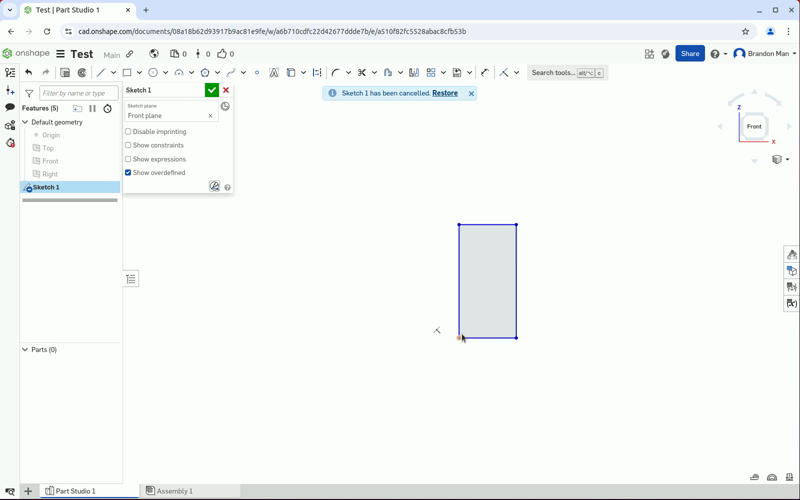
scroll(6)
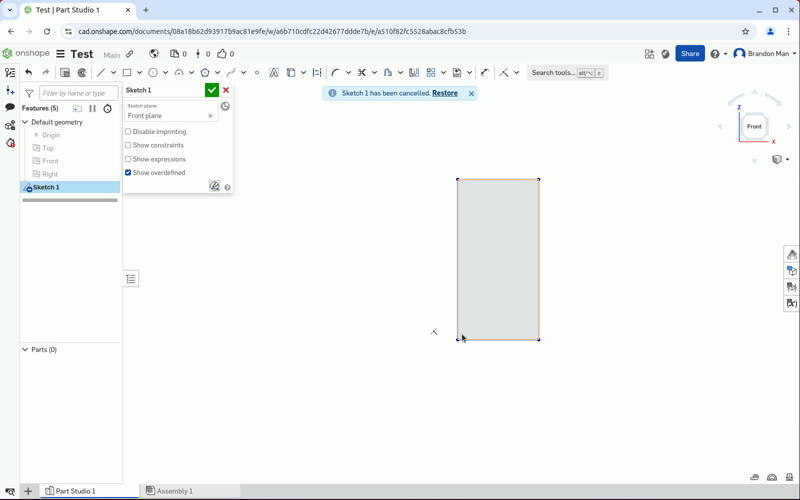
scroll(6)
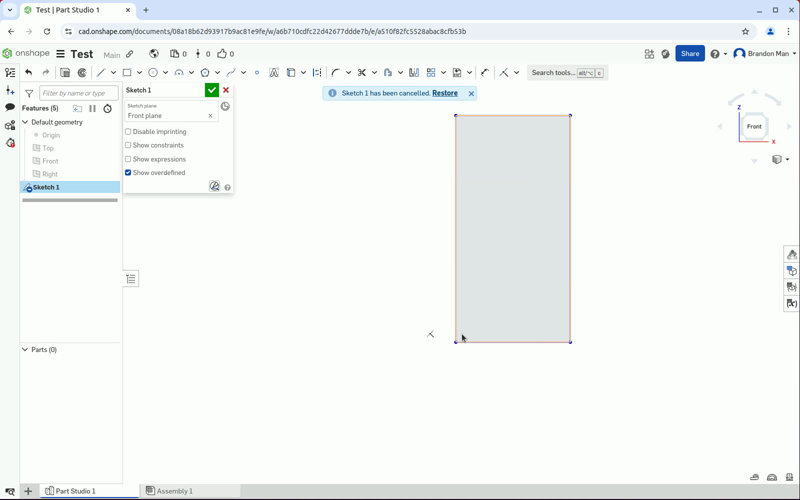
scroll(6)
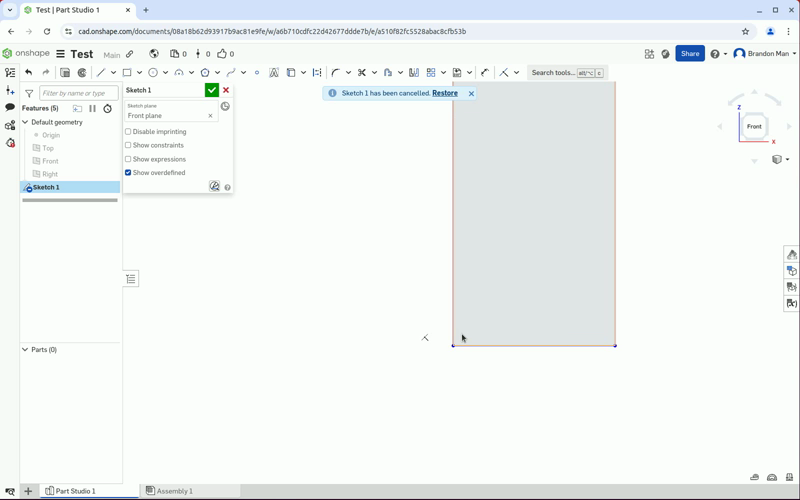
scroll(6)
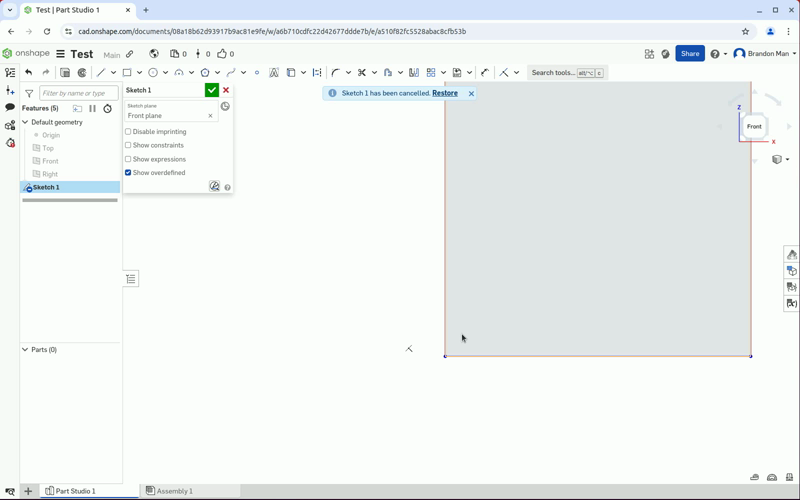
click(462, 333)
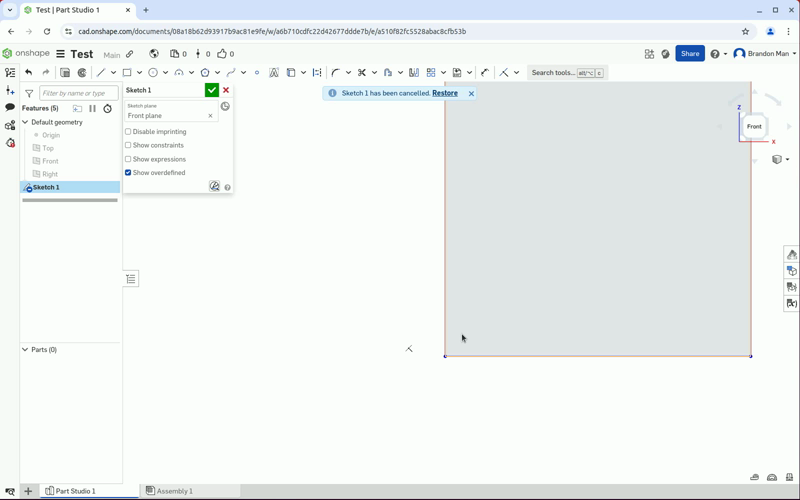
scroll(-6)
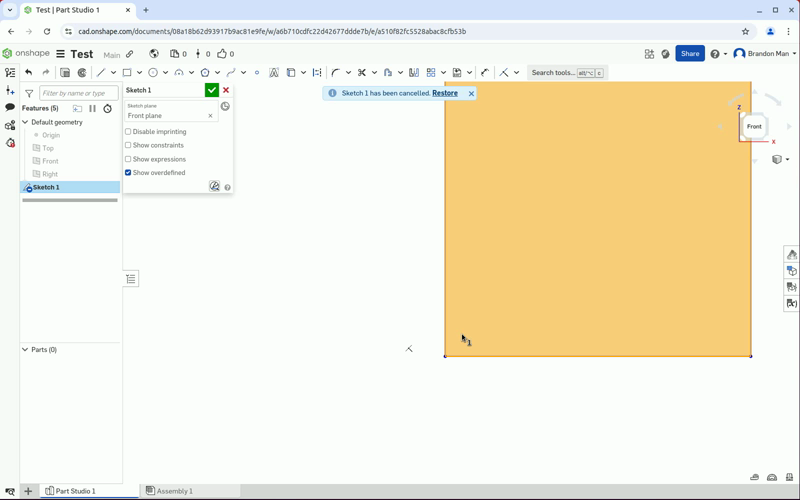
scroll(-6)
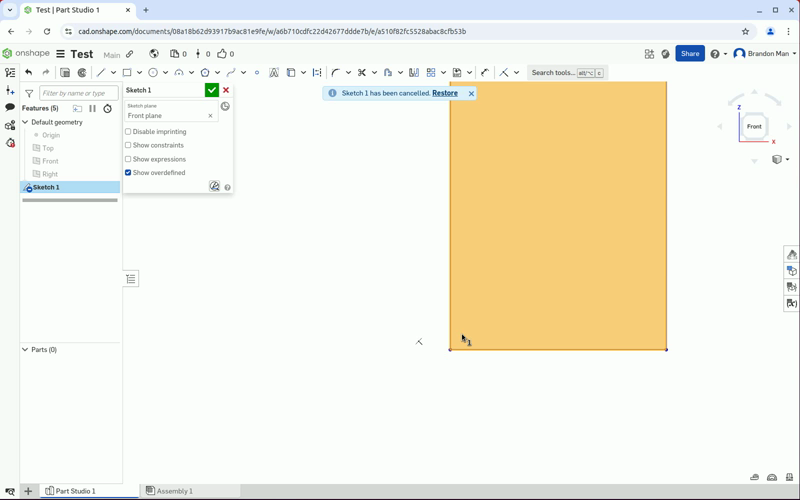
scroll(-6)
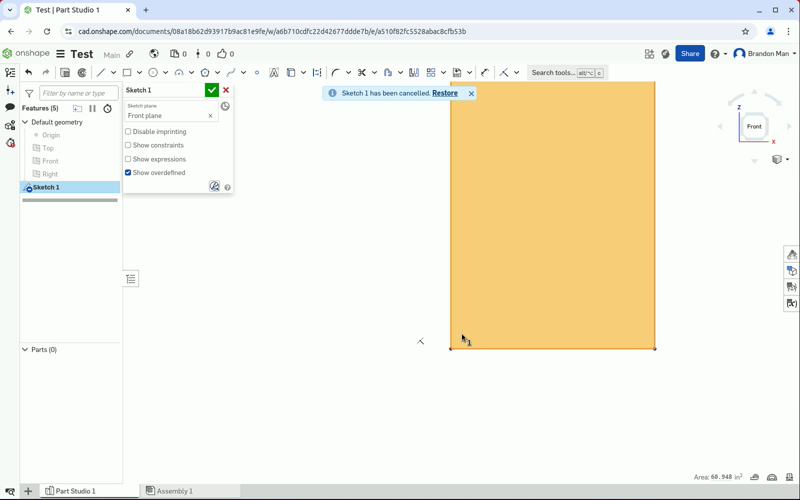
scroll(-6)
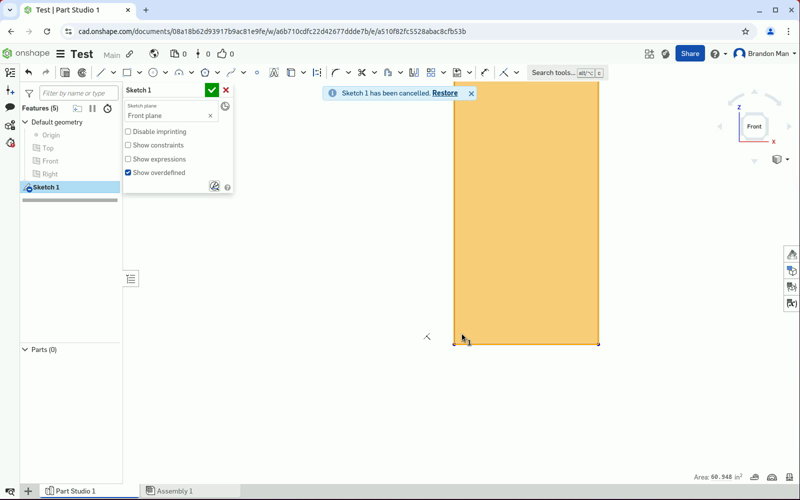
scroll(-6)
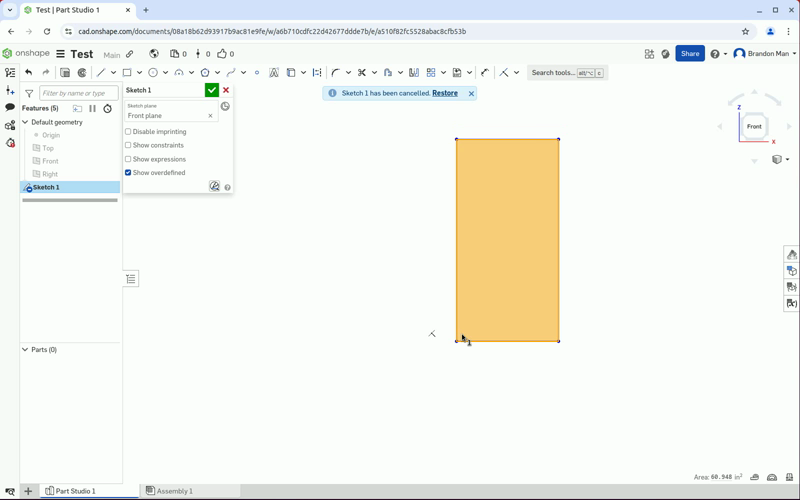
scroll(-6)
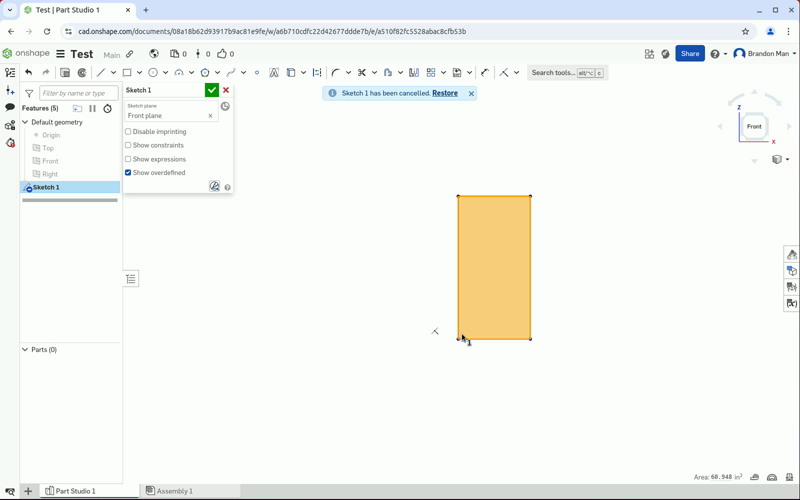
scroll(-6)
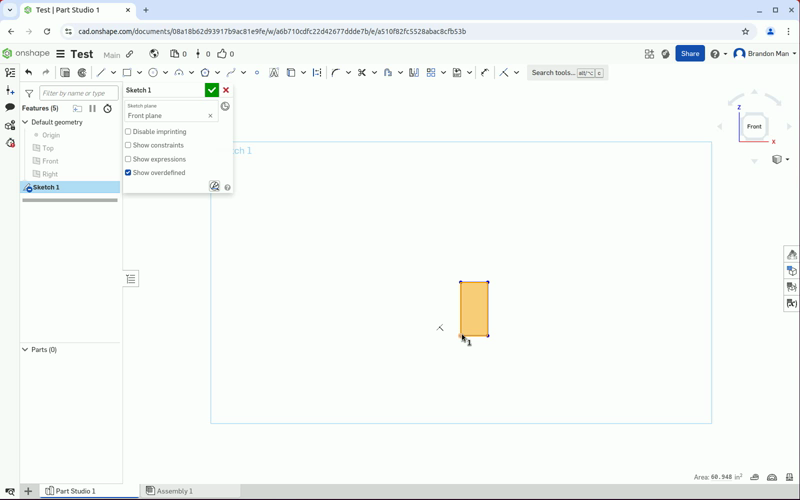
mouse_move(73, 352)
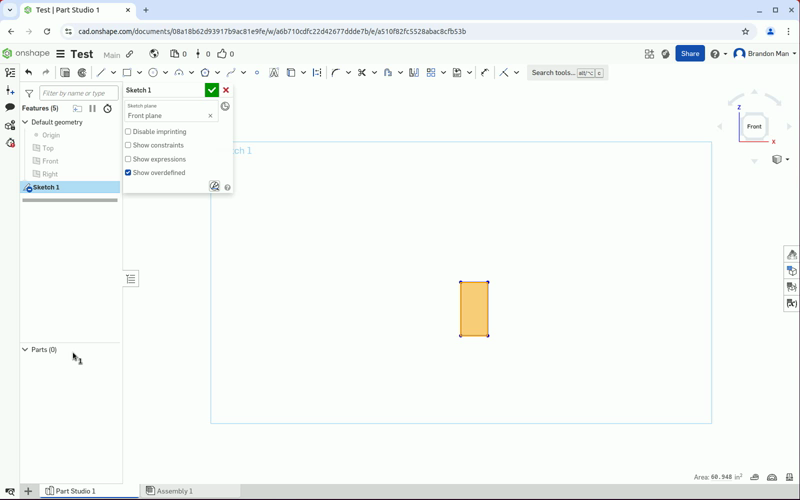
key(shift+y)
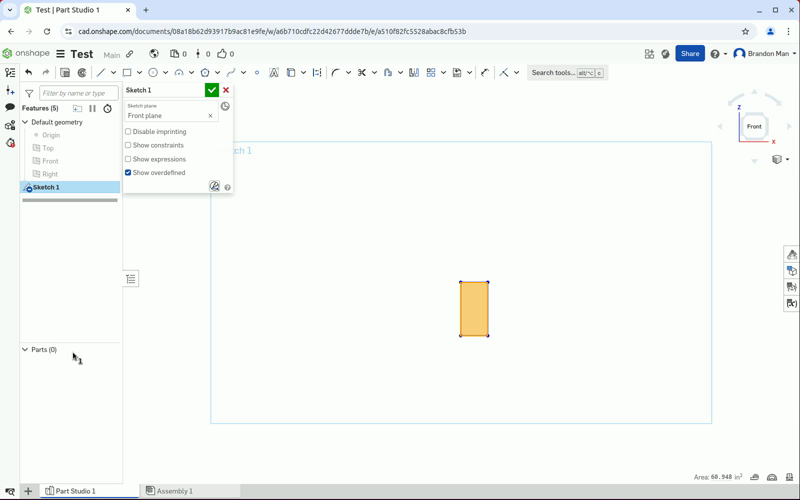
key(shift+e)
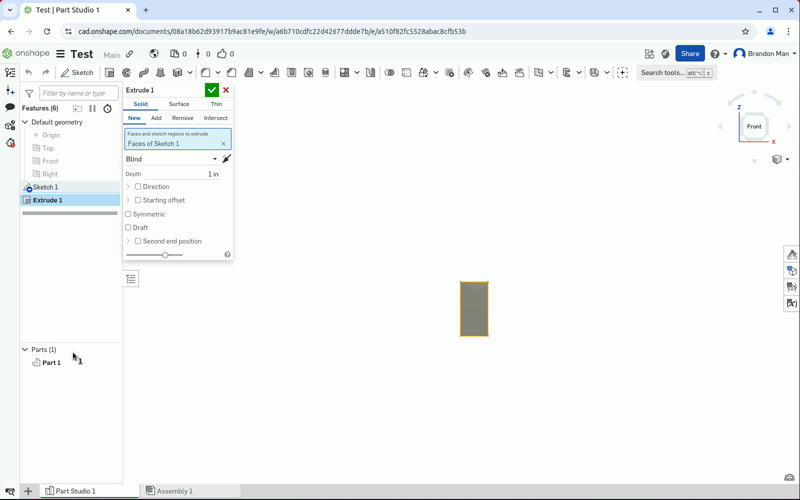
mouse_move(143, 106)
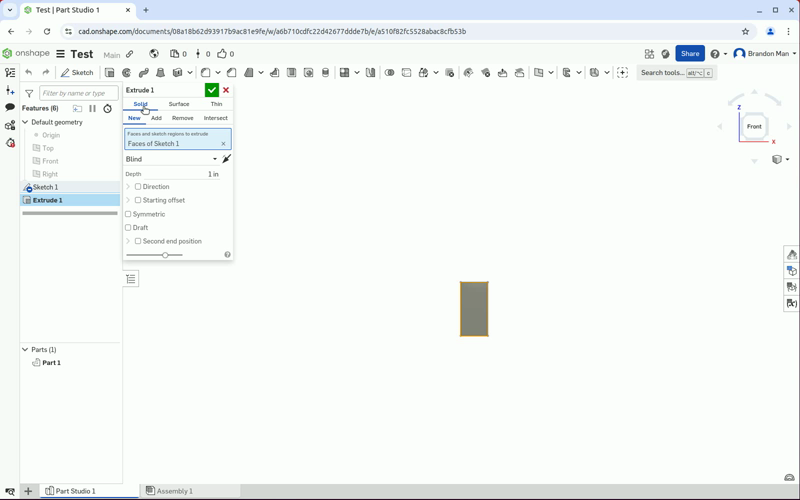
click(143, 106)
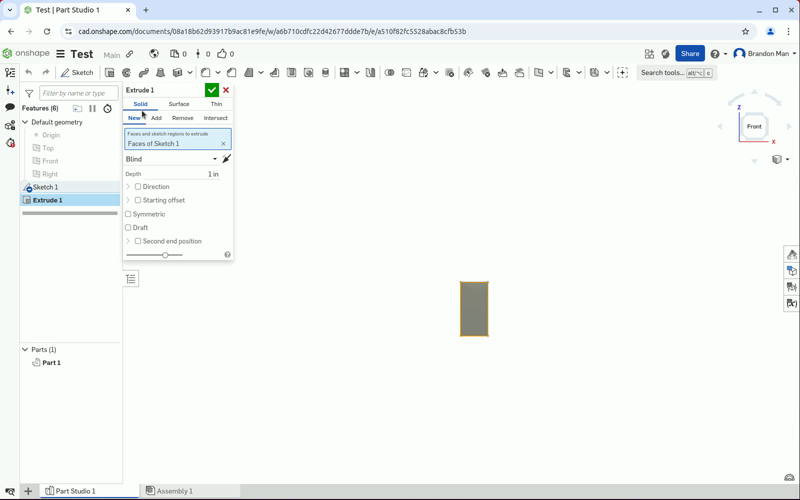
mouse_move(137, 120)
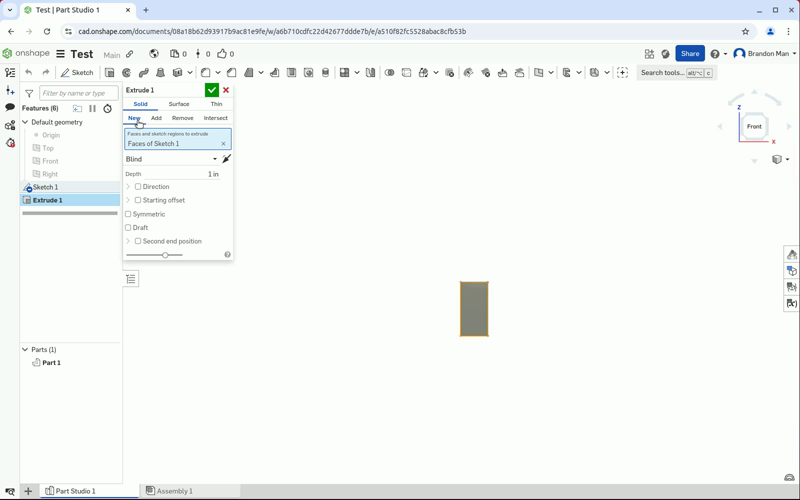
click(137, 120)
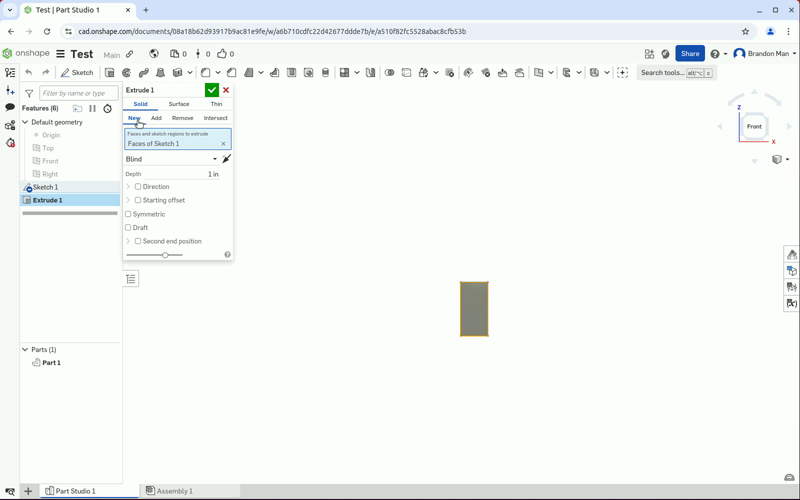
key(tab, 4)
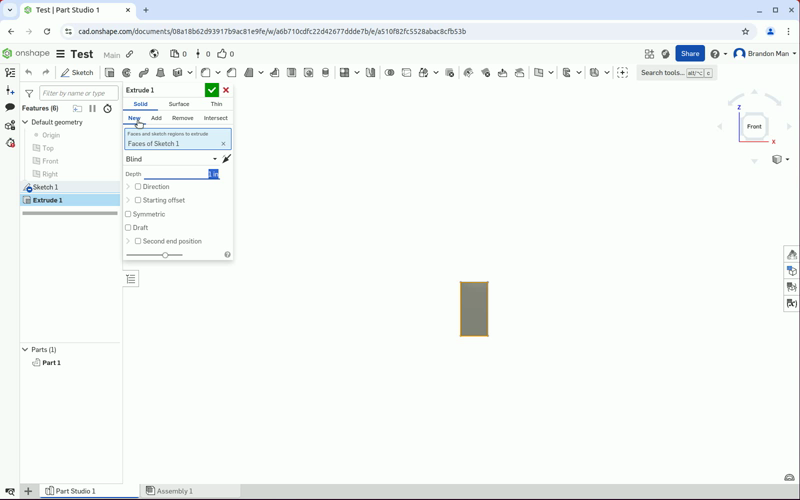
text(-0.241)
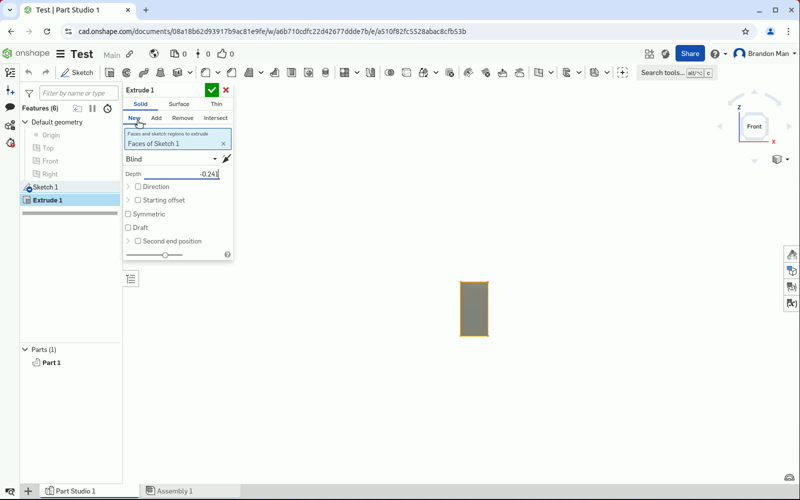
key(enter)
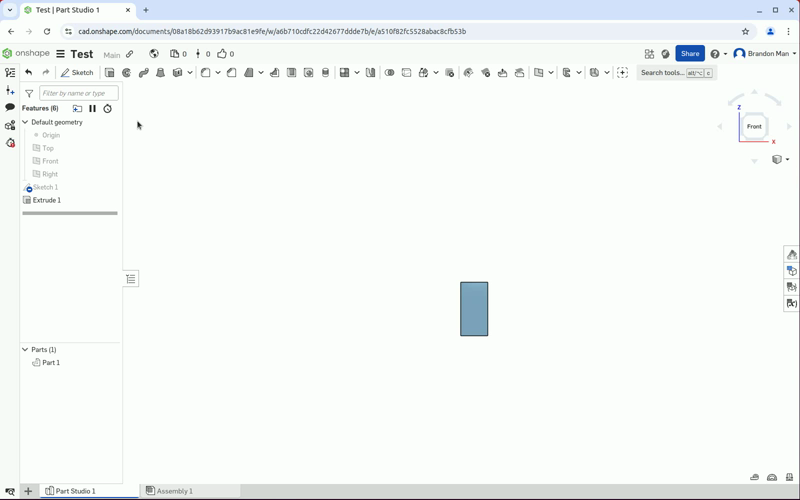
key(shift+h)
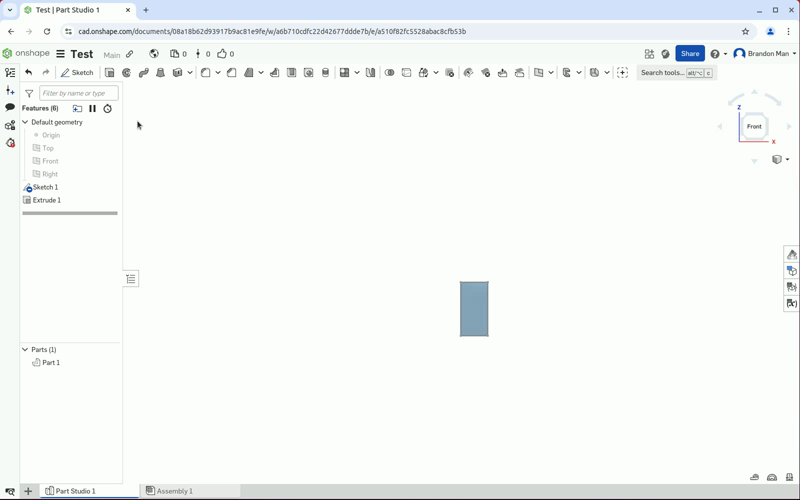
key(shift+h)
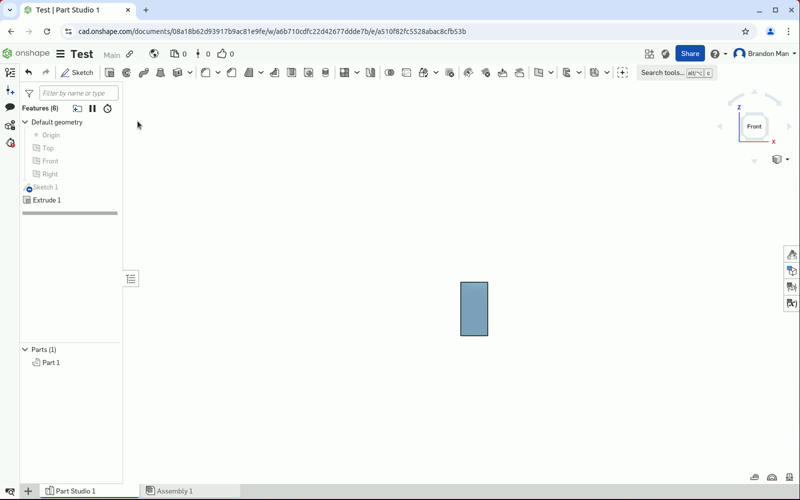
mouse_move(73, 189)
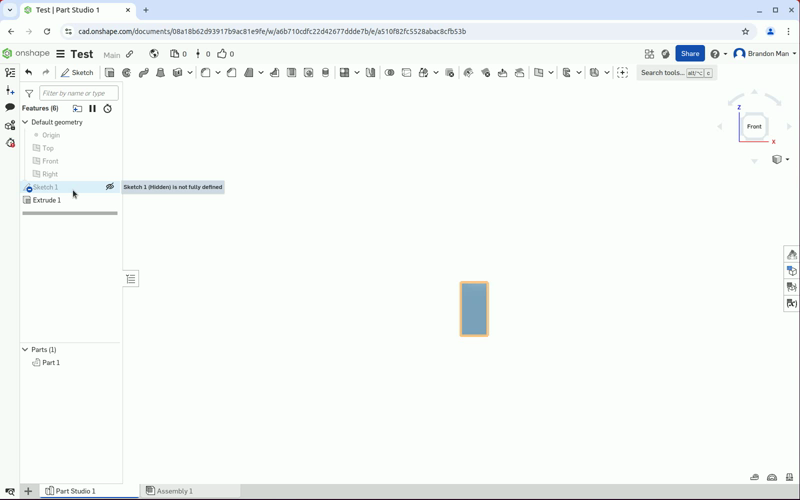
click(73, 189)
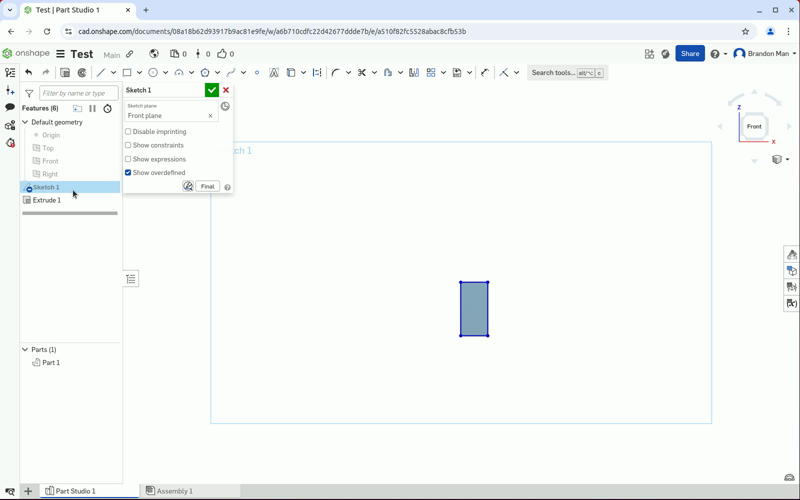
mouse_move(229, 92)
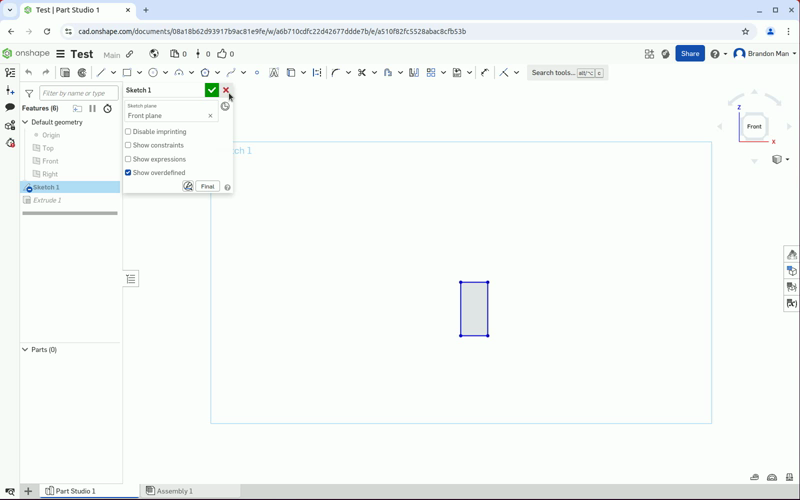
click(229, 92)
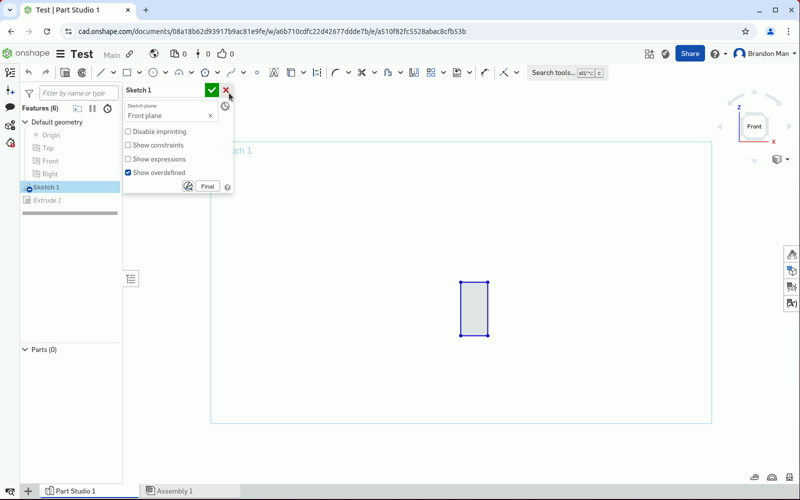
key(shift+s)
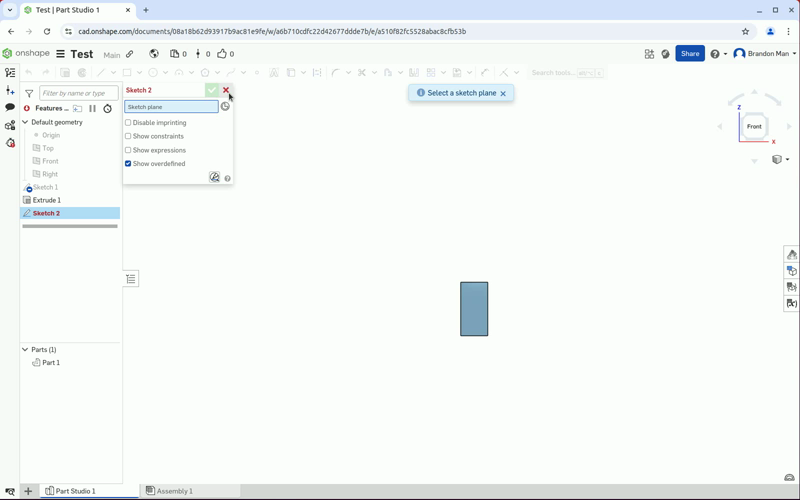
mouse_move(73, 163)
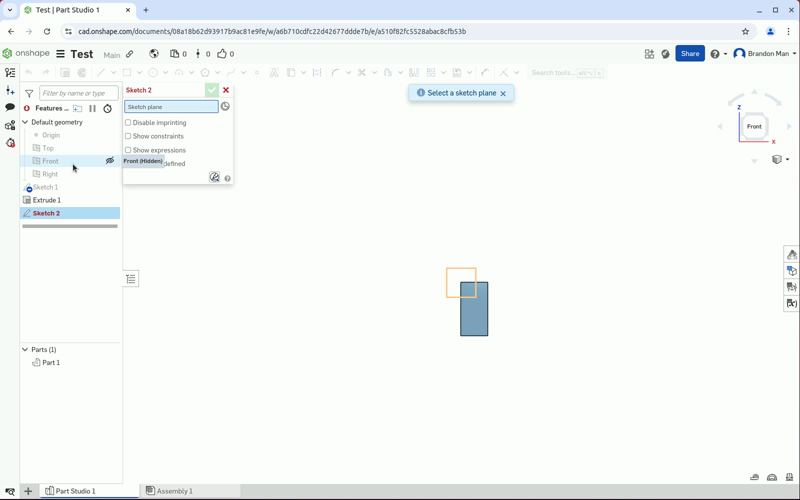
click(73, 163)
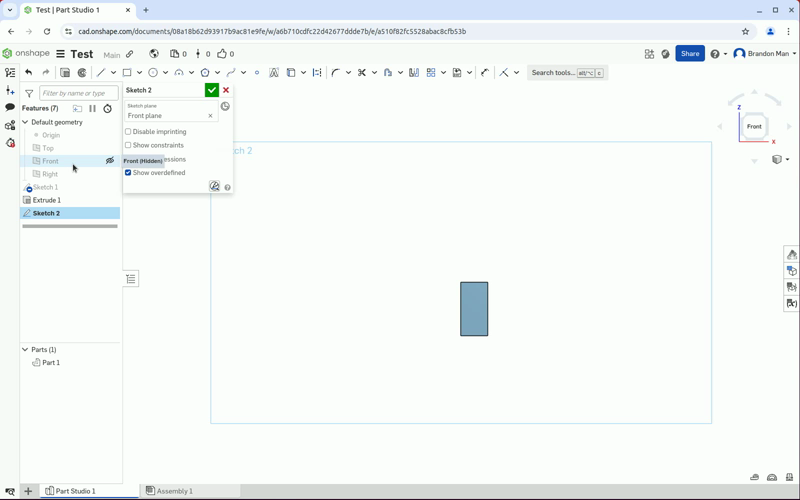
mouse_move(73, 352)
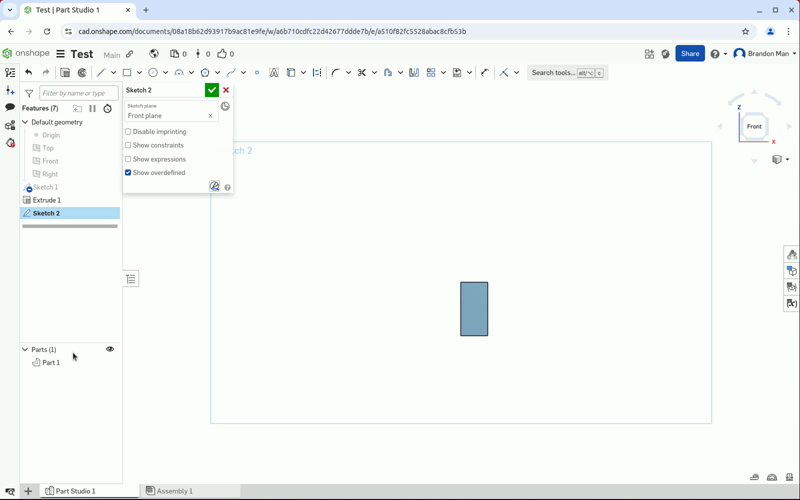
key(y)
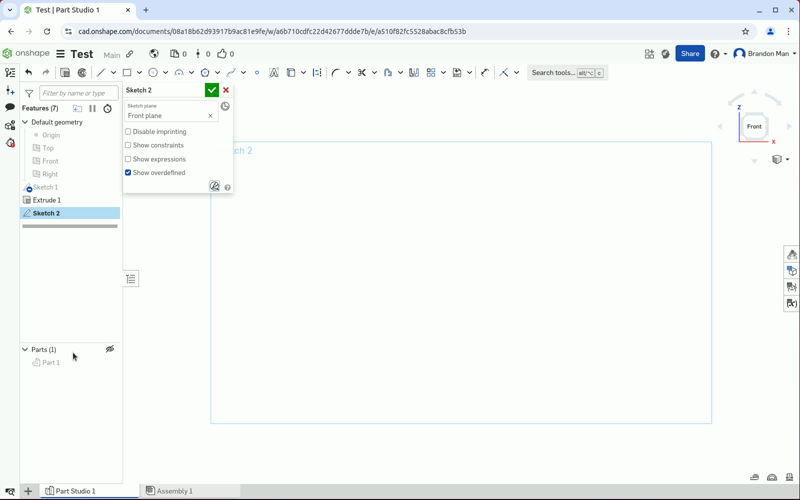
key(l)
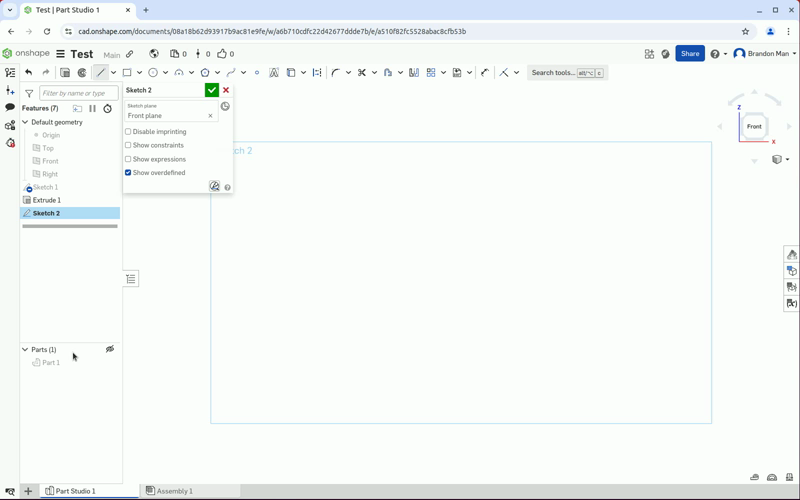
key_down(shift)
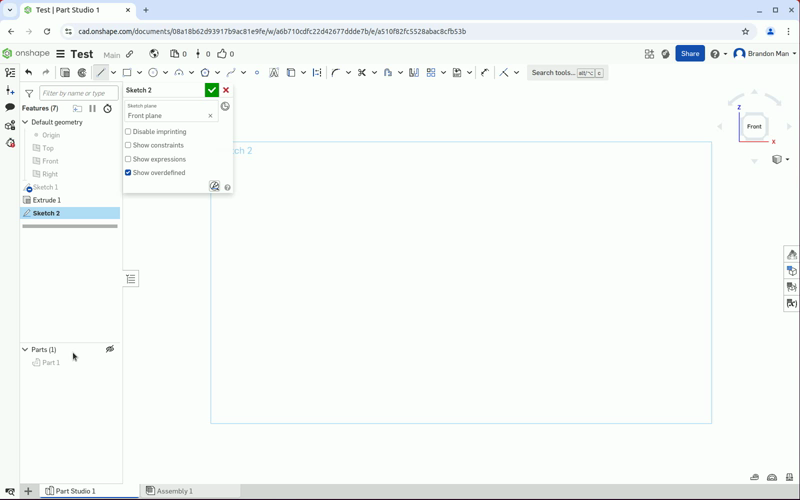
mouse_move(460, 395)
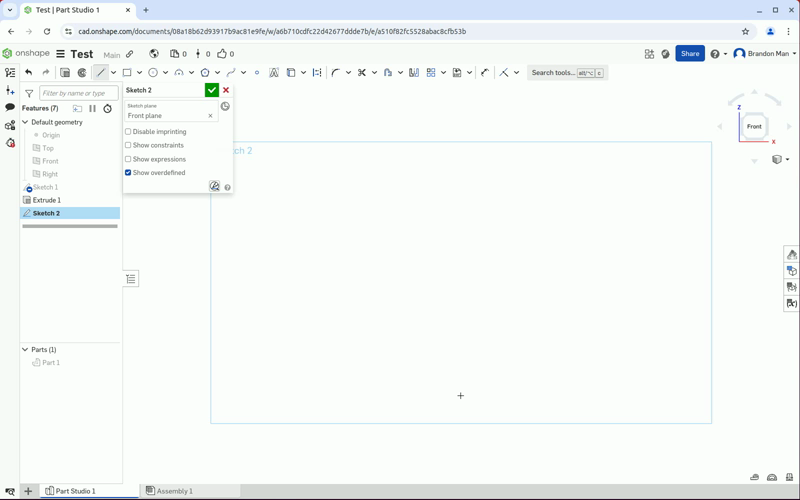
click(460, 395)
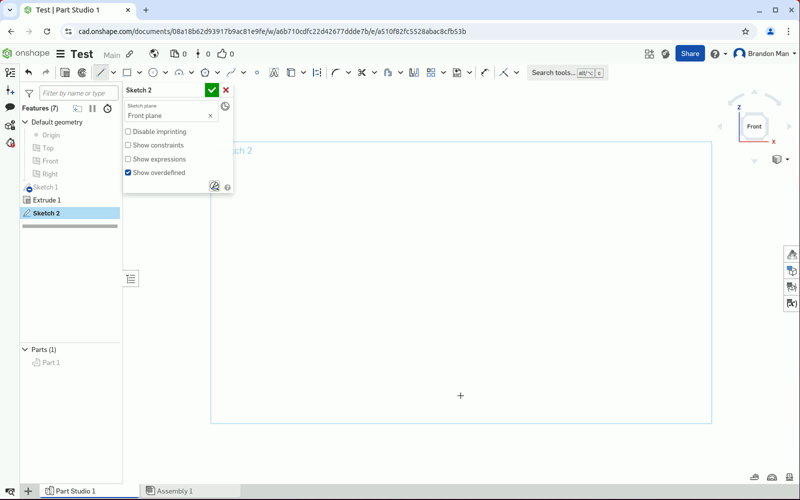
key_up(shift)
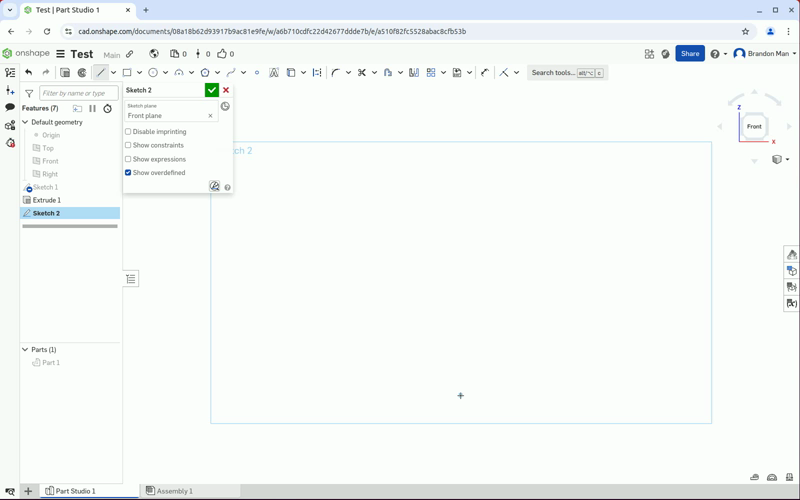
key_down(shift)
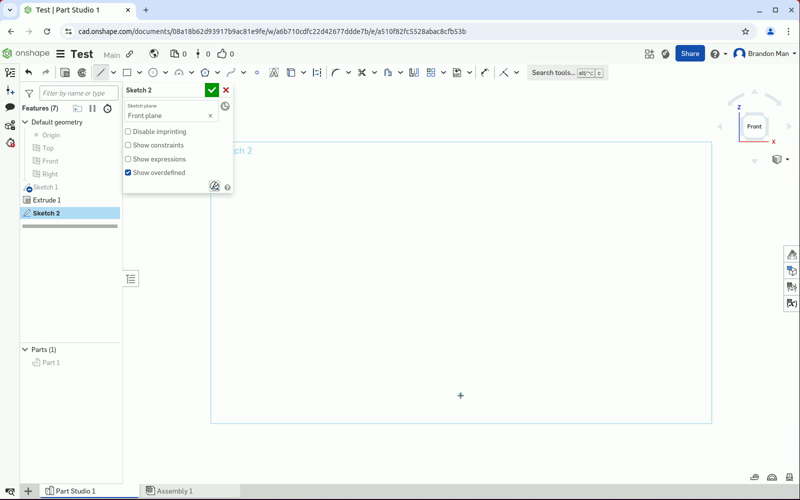
mouse_move(490, 395)
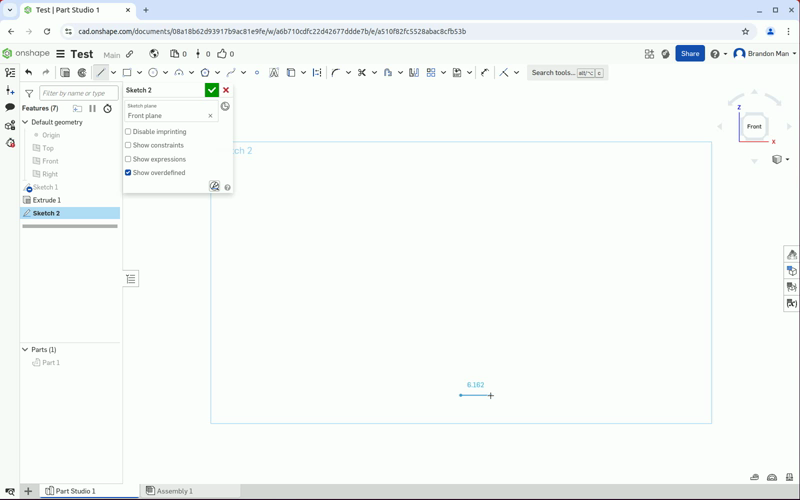
mouse_move(487, 395)
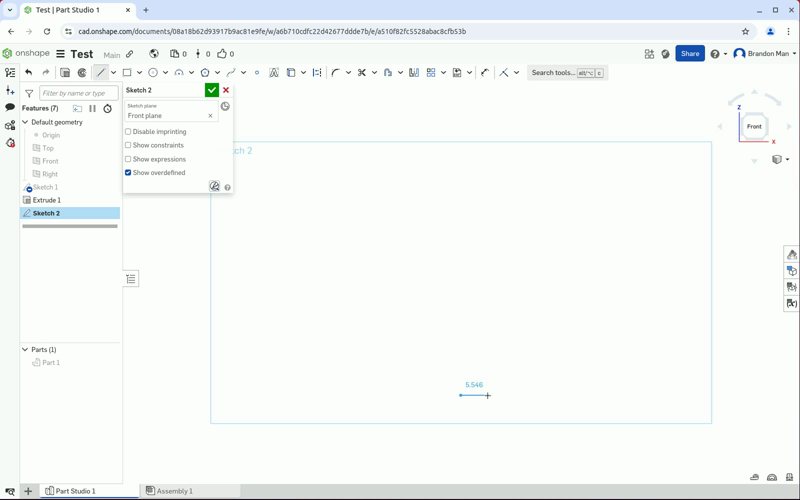
click(487, 395)
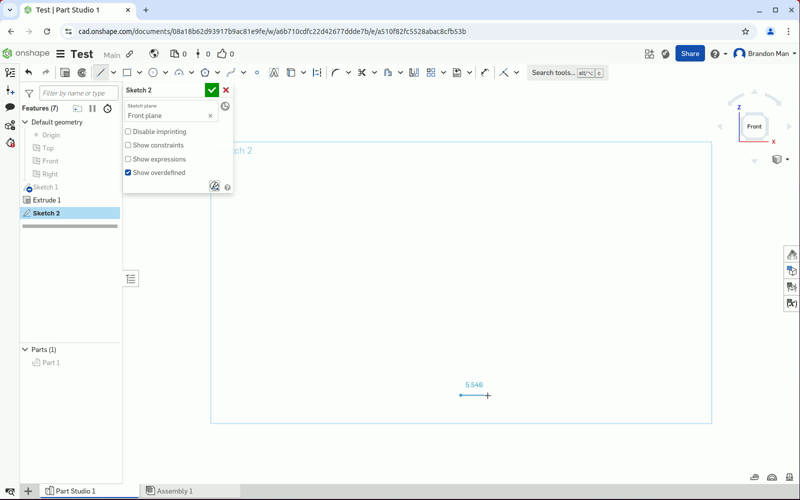
key_up(shift)
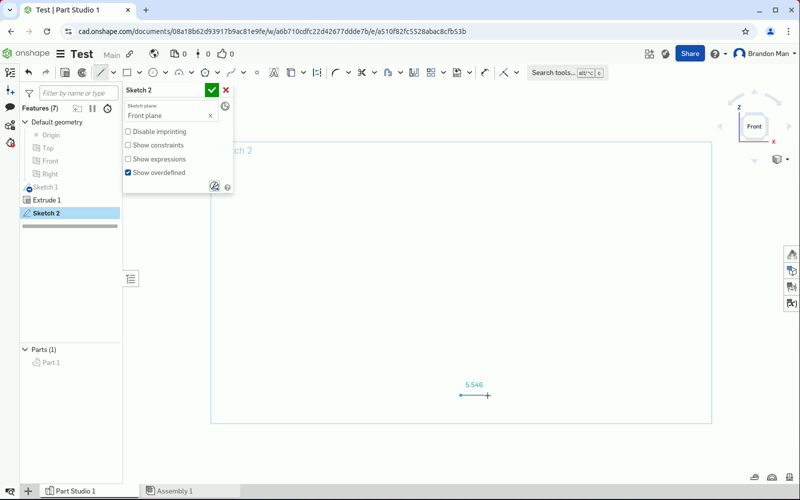
key_down(shift)
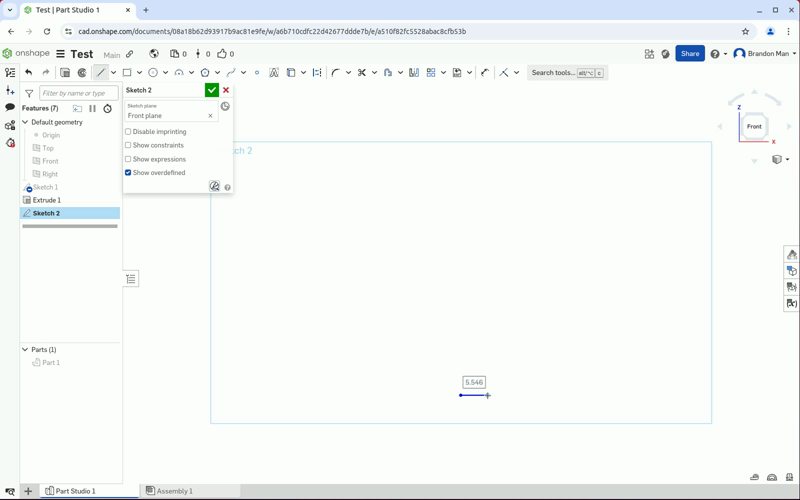
mouse_move(517, 395)
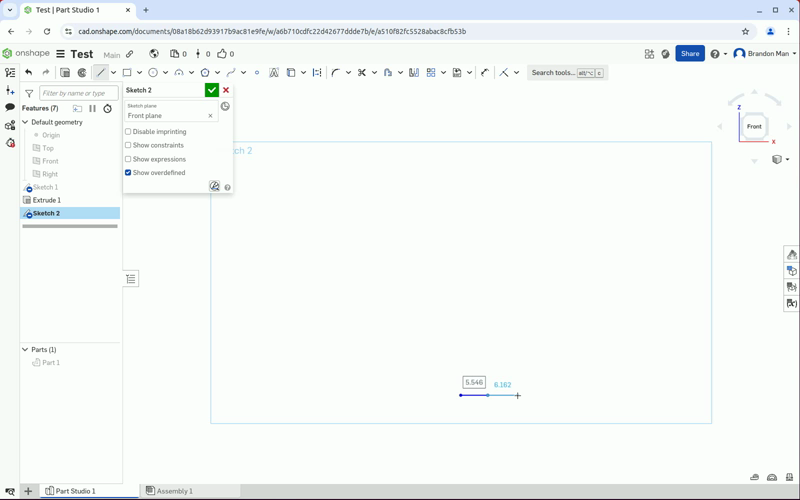
mouse_move(487, 342)
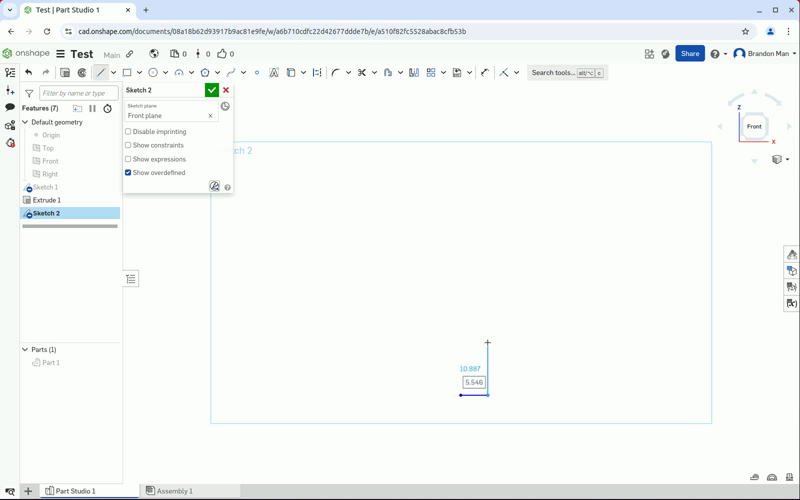
click(487, 342)
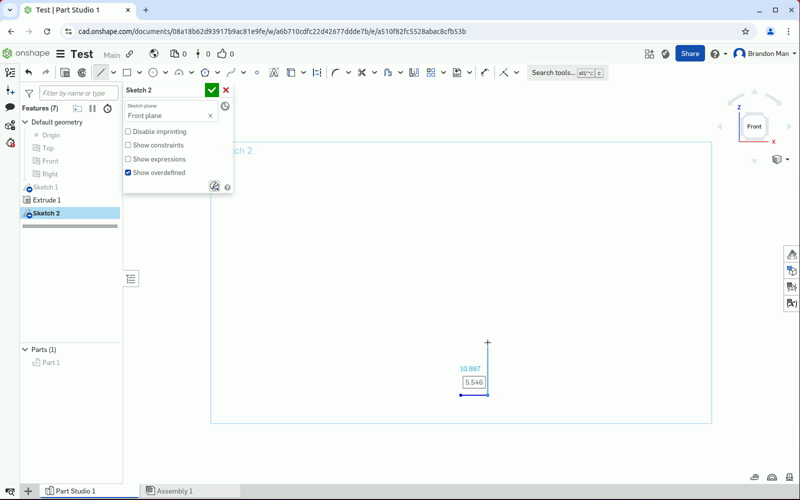
key_up(shift)
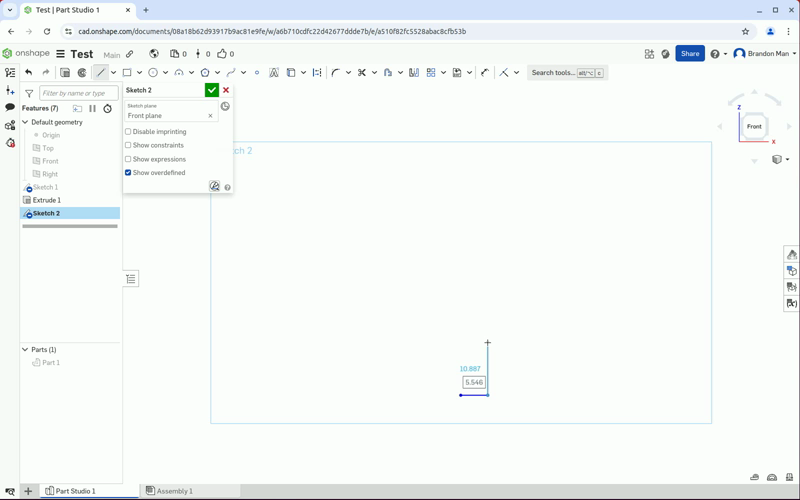
key_down(shift)
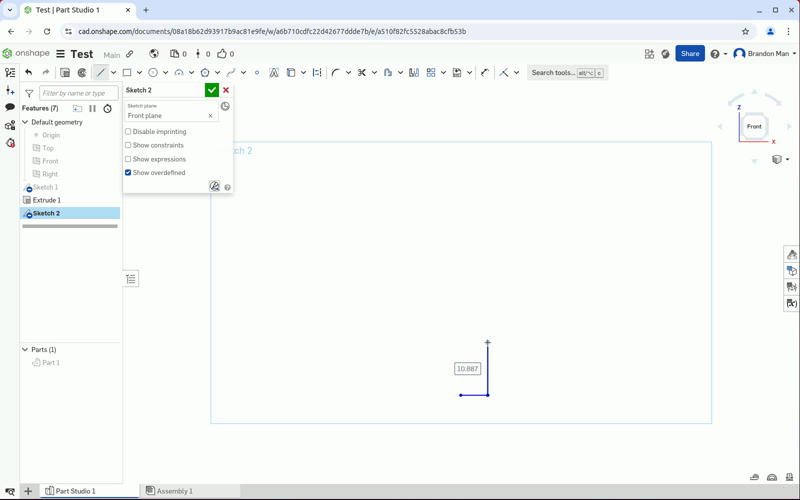
mouse_move(517, 342)
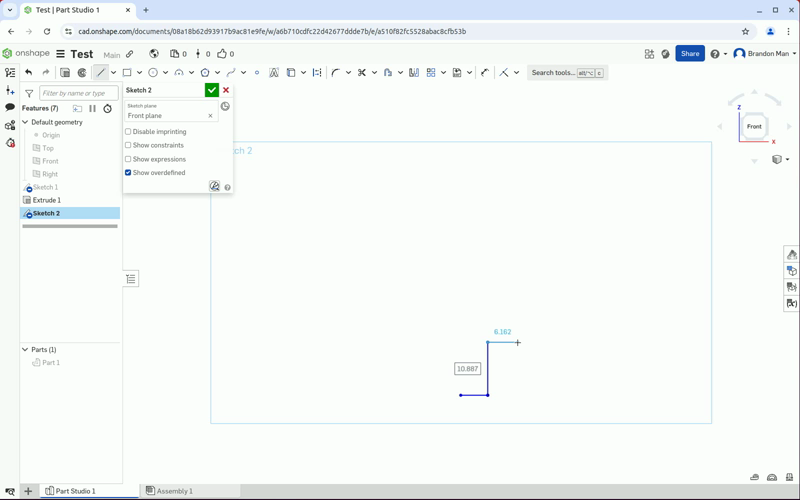
mouse_move(460, 342)
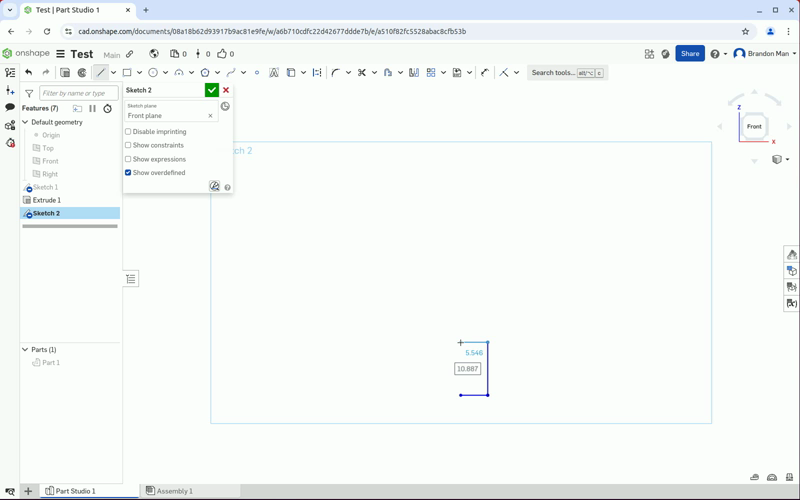
click(460, 342)
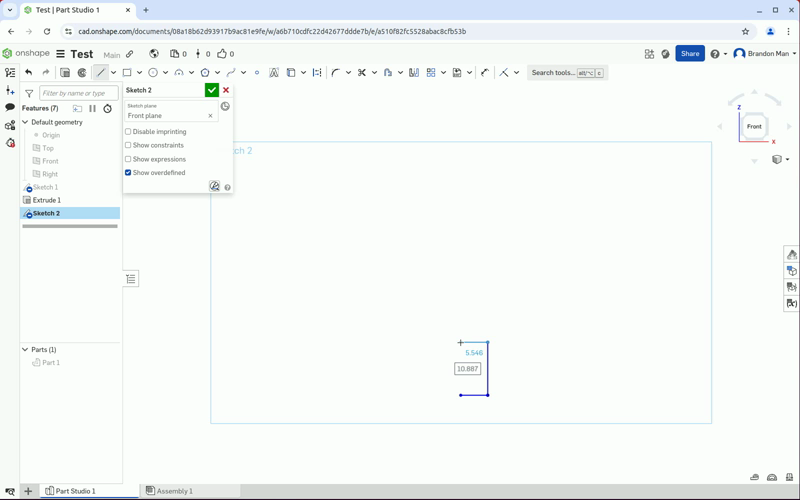
key_up(shift)
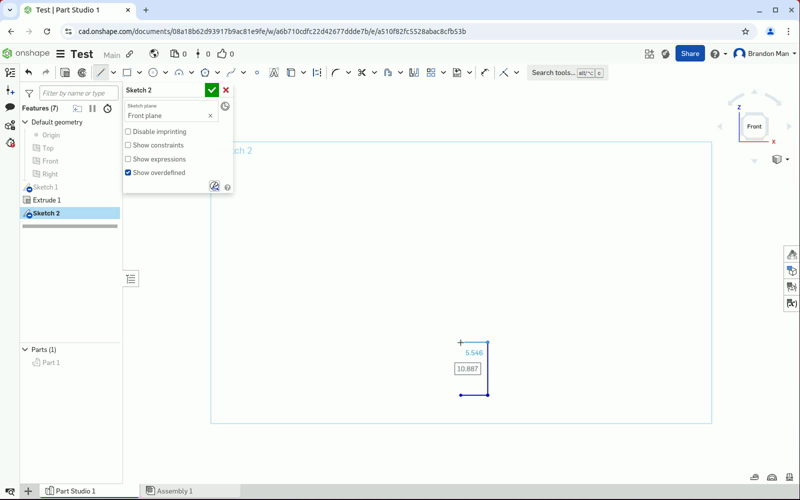
mouse_move(490, 342)
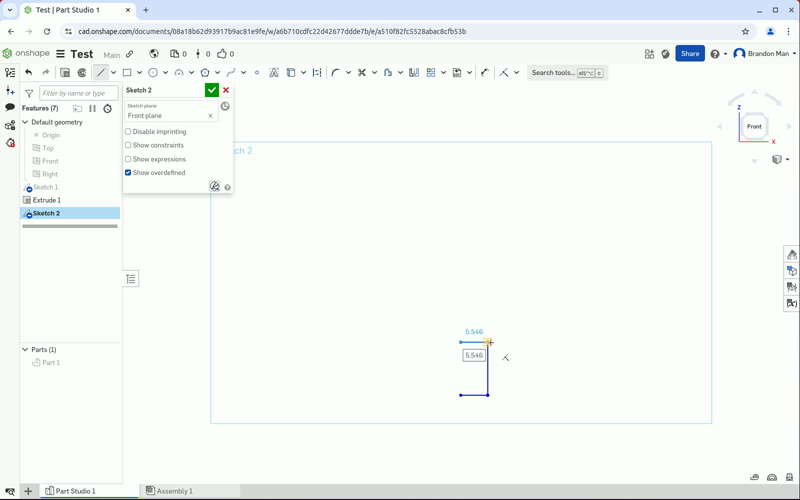
key_down(shift)
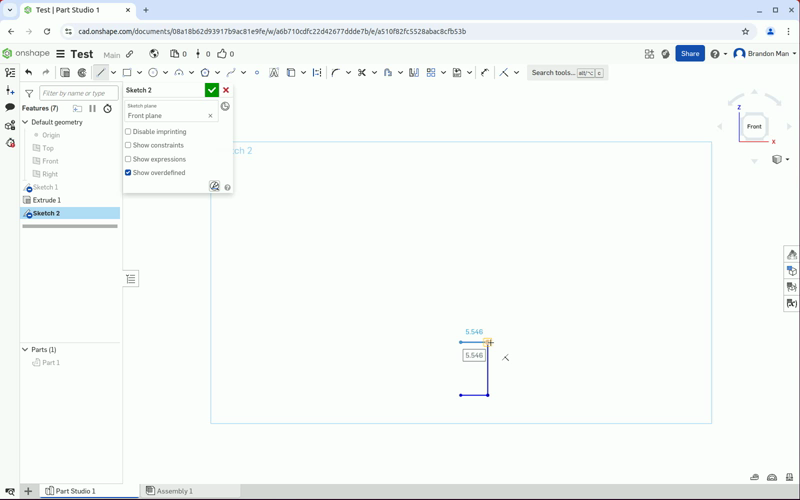
mouse_move(460, 395)
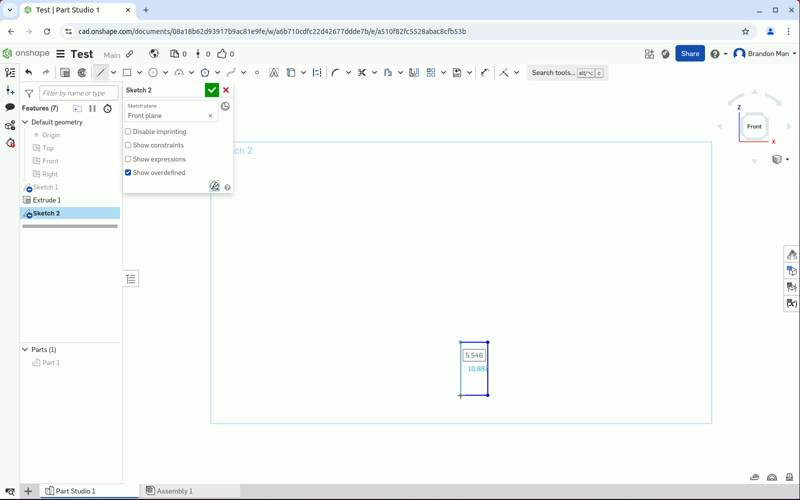
key_up(shift)
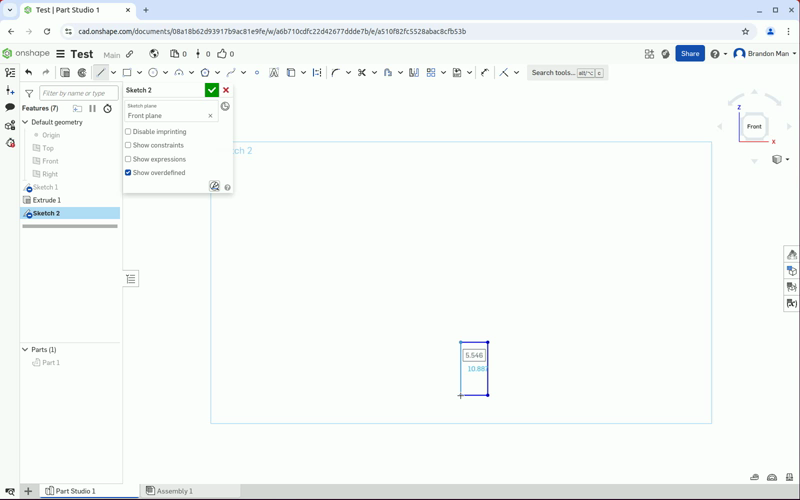
click(460, 395)
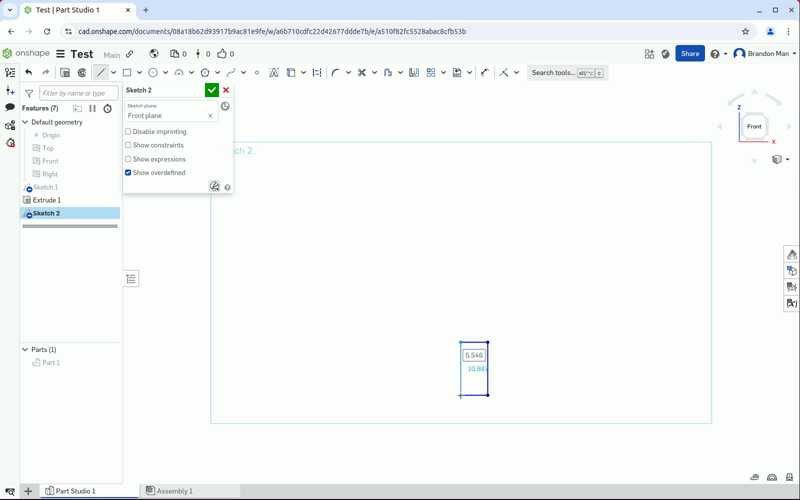
key(esc)
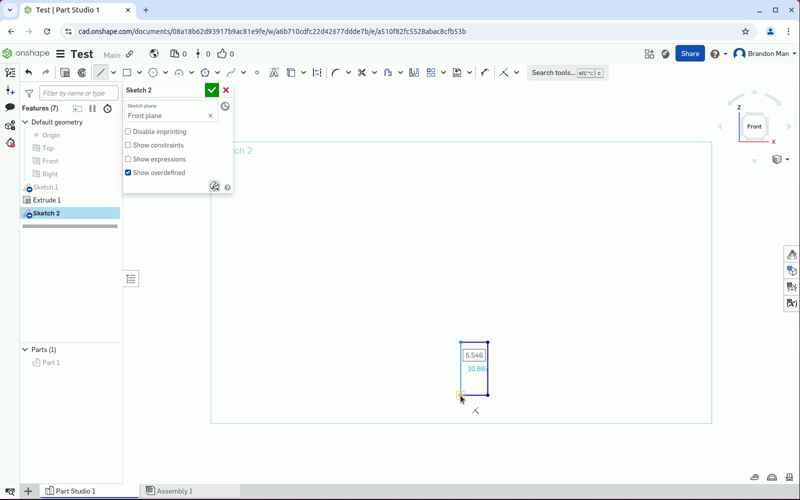
mouse_move(463, 347)
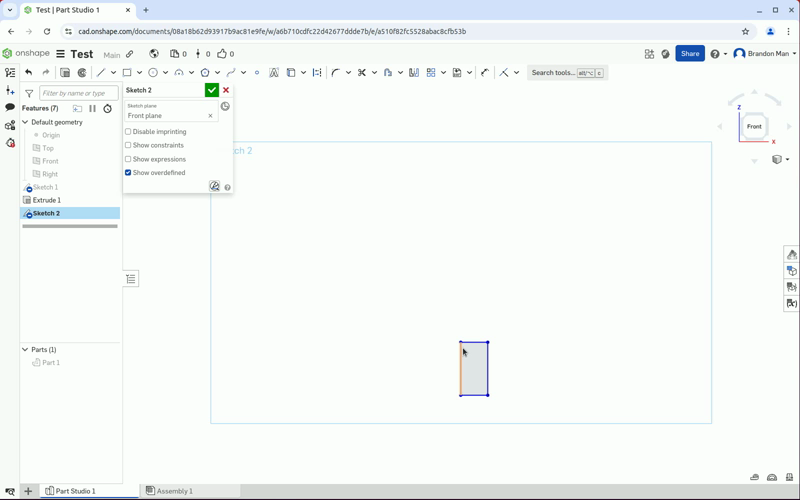
scroll(6)
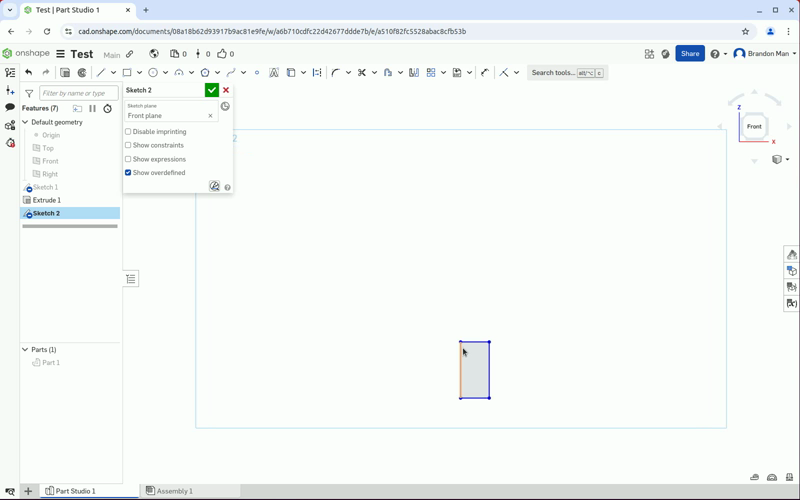
scroll(6)
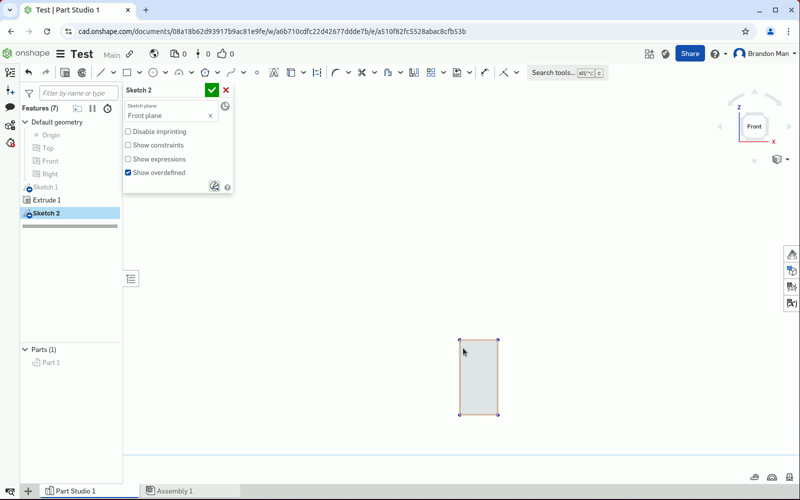
scroll(6)
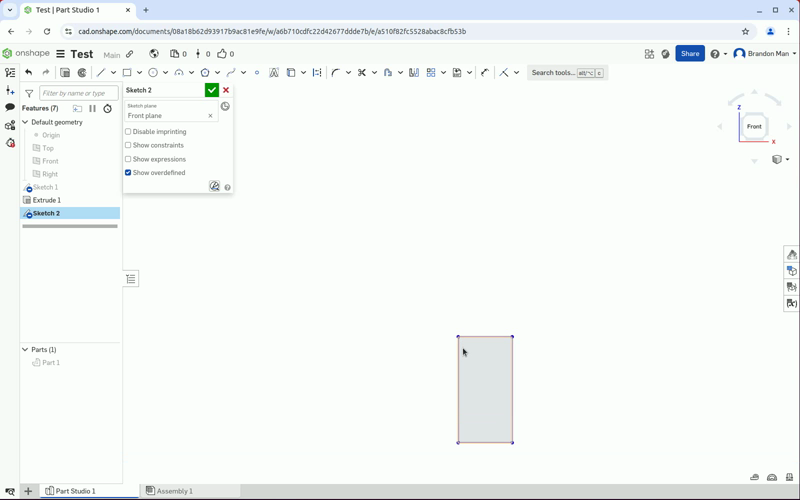
scroll(6)
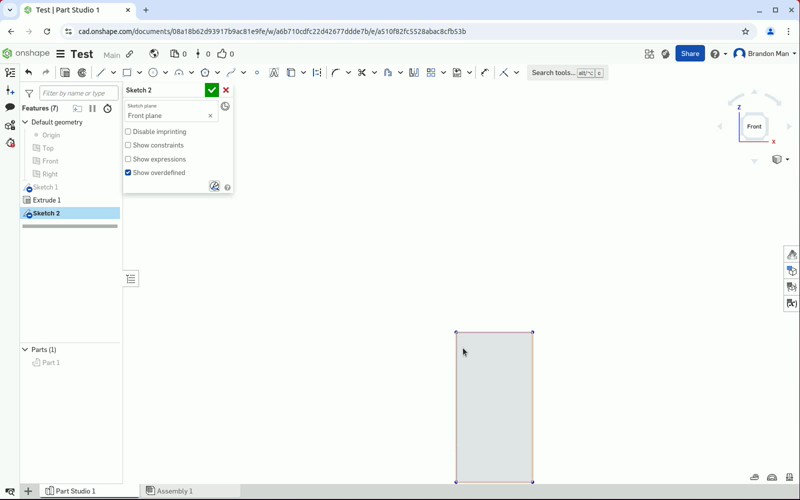
scroll(6)
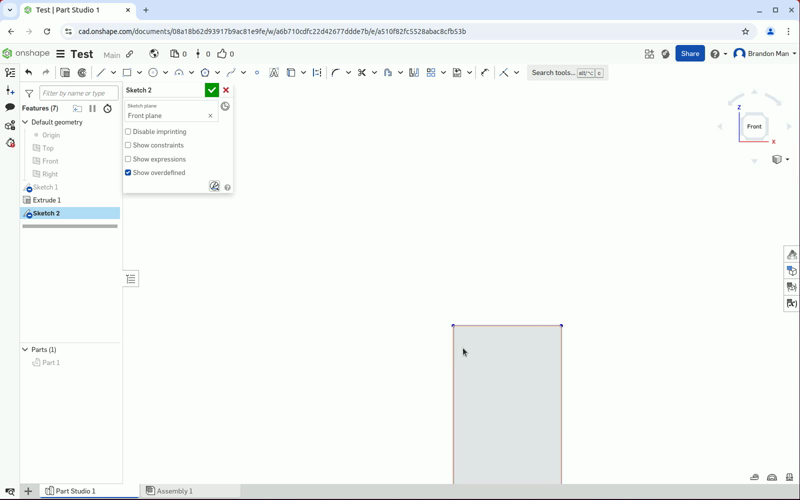
scroll(6)
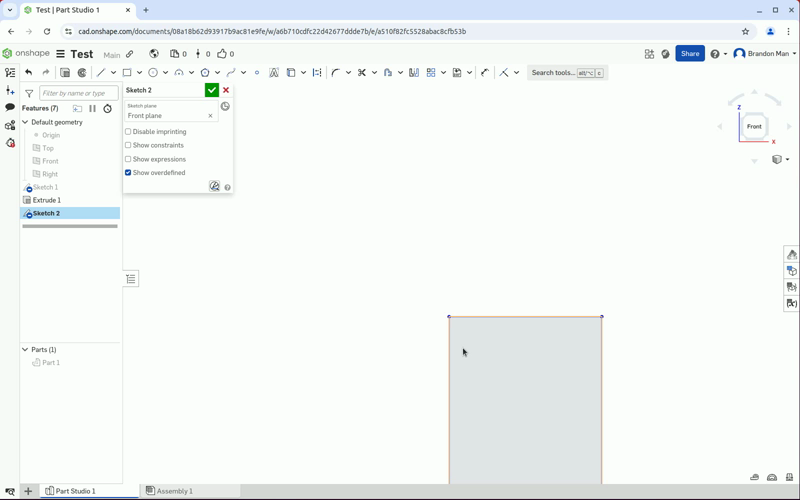
scroll(6)
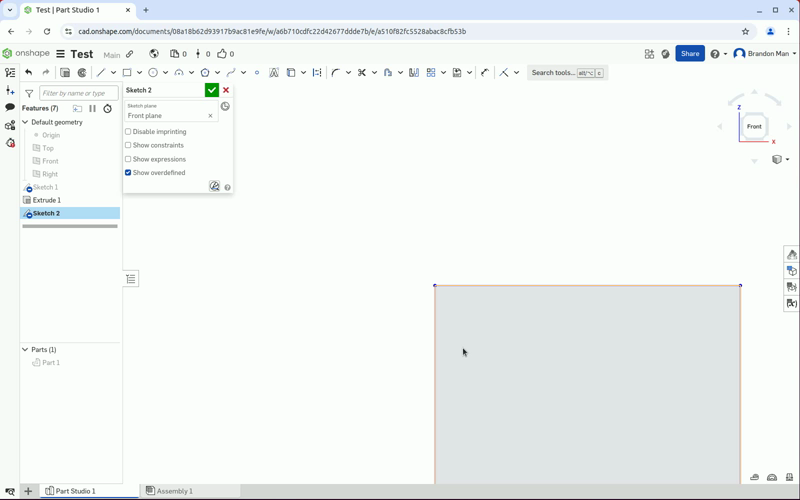
click(463, 347)
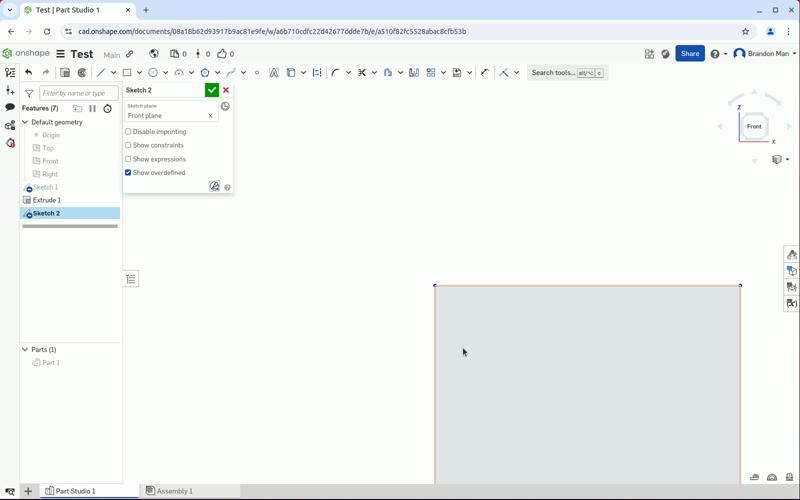
scroll(-6)
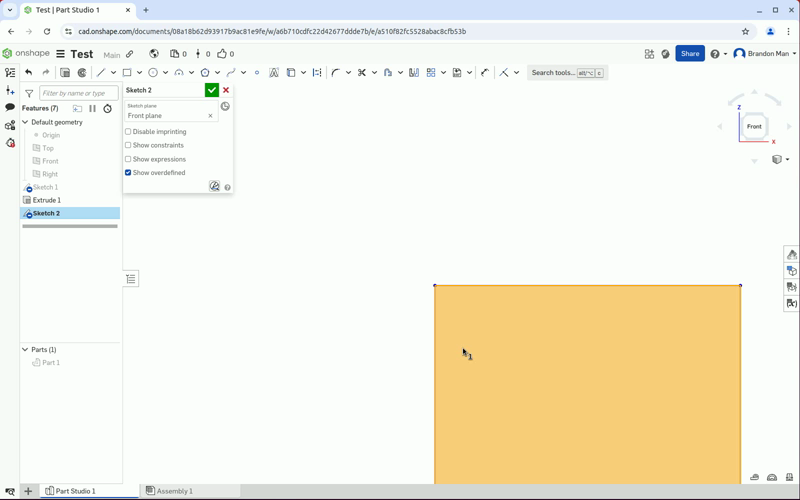
scroll(-6)
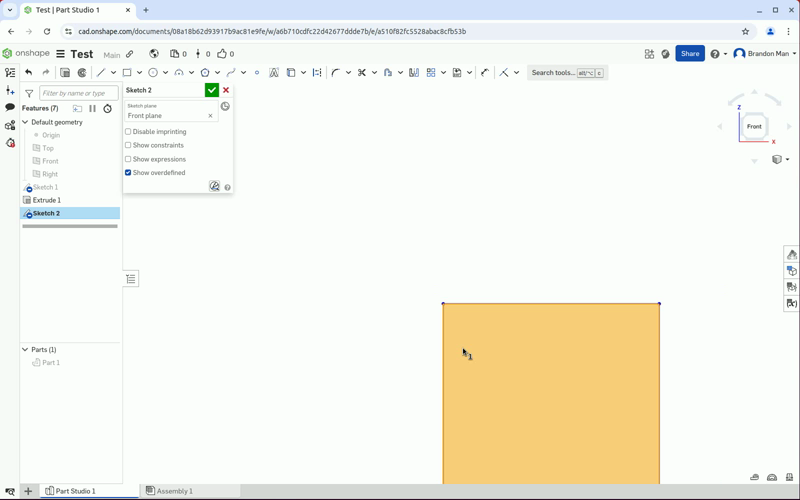
scroll(-6)
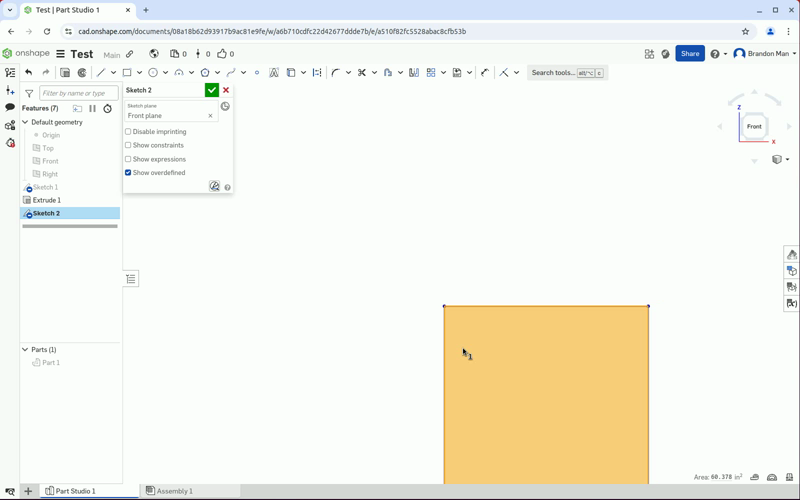
scroll(-6)
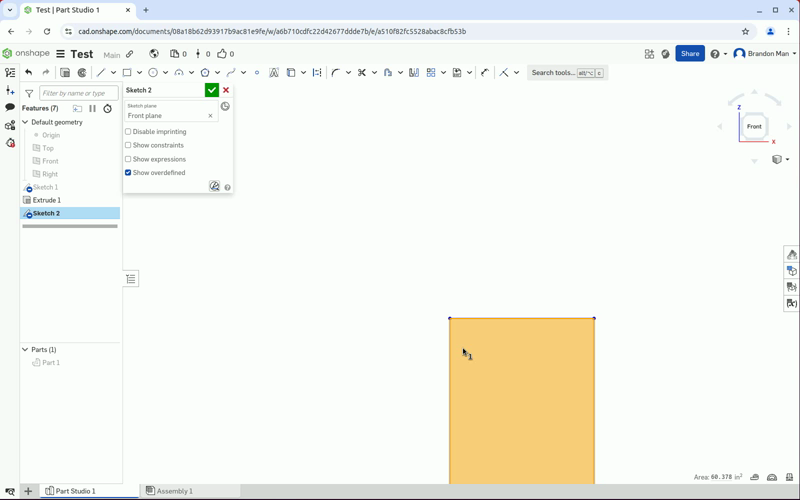
scroll(-6)
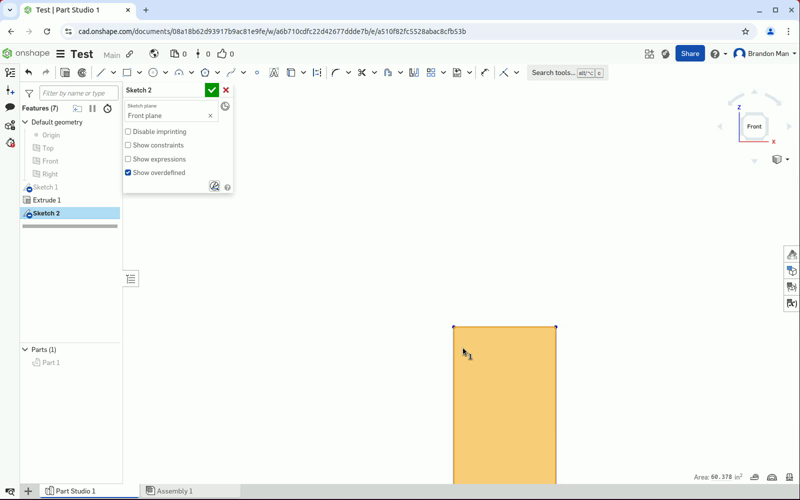
scroll(-6)
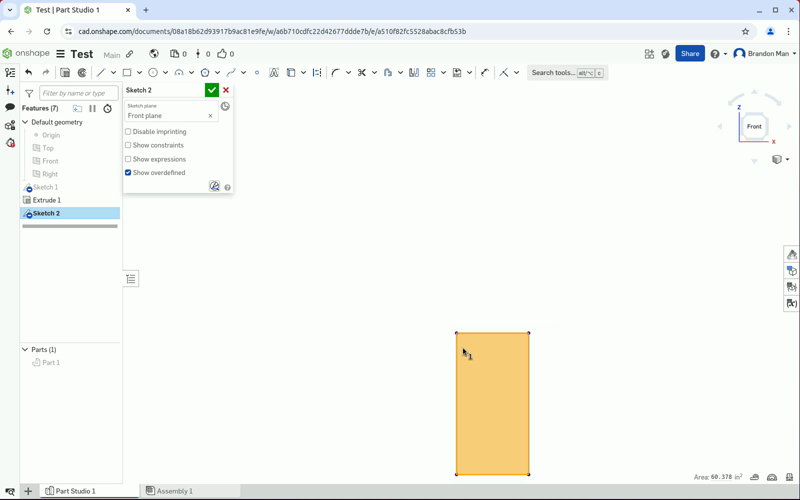
scroll(-6)
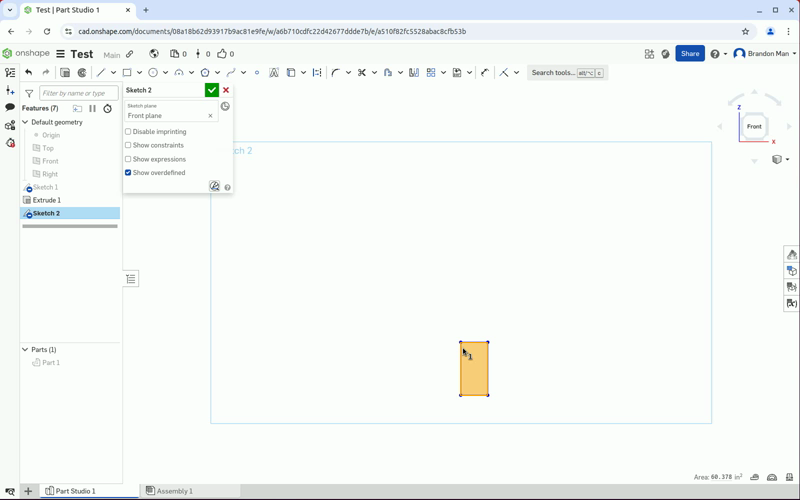
mouse_move(73, 352)
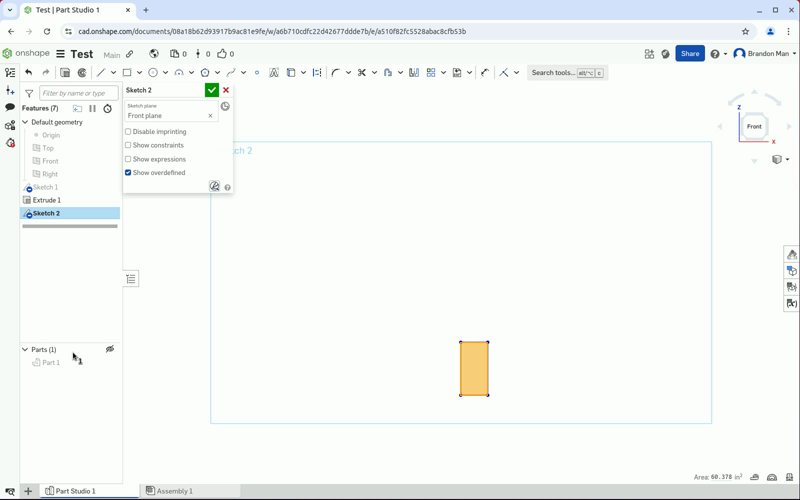
key(shift+y)
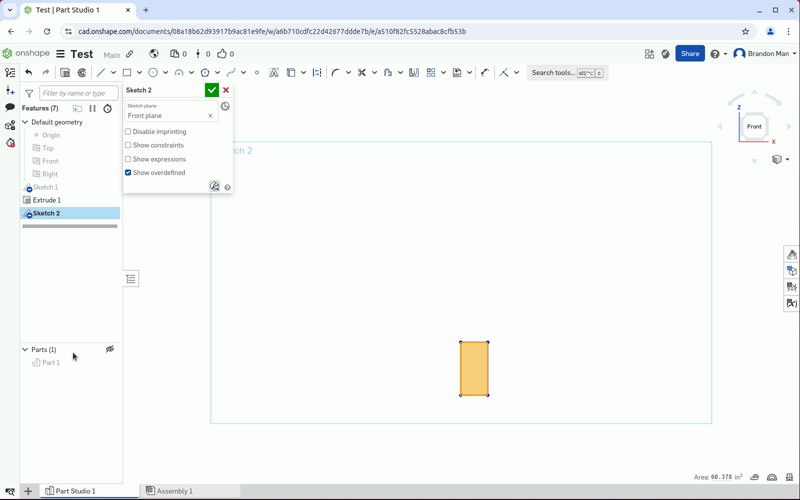
key(shift+e)
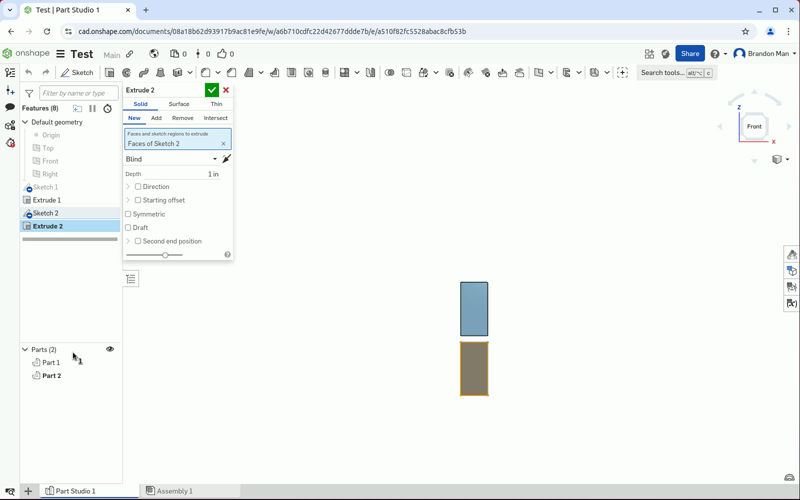
mouse_move(143, 106)
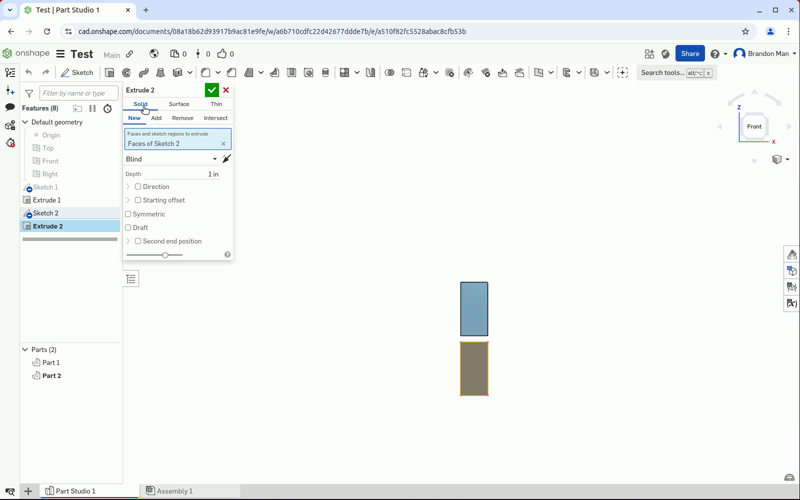
click(143, 106)
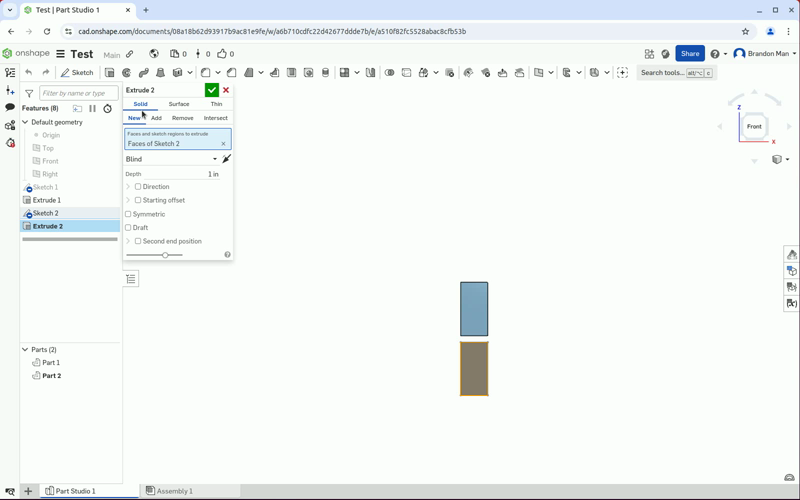
mouse_move(137, 120)
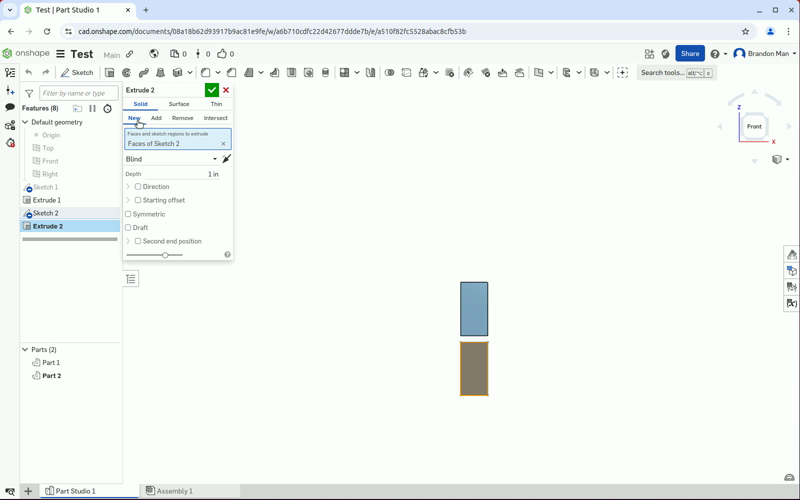
click(137, 120)
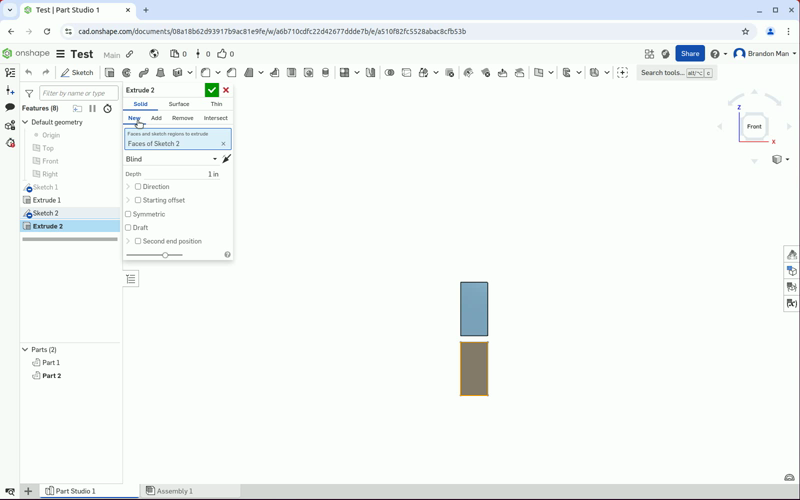
key(tab, 4)
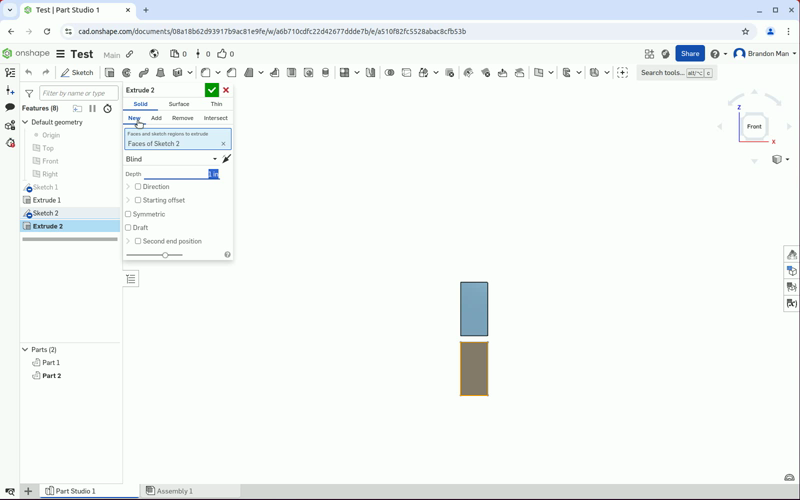
text(-0.241)
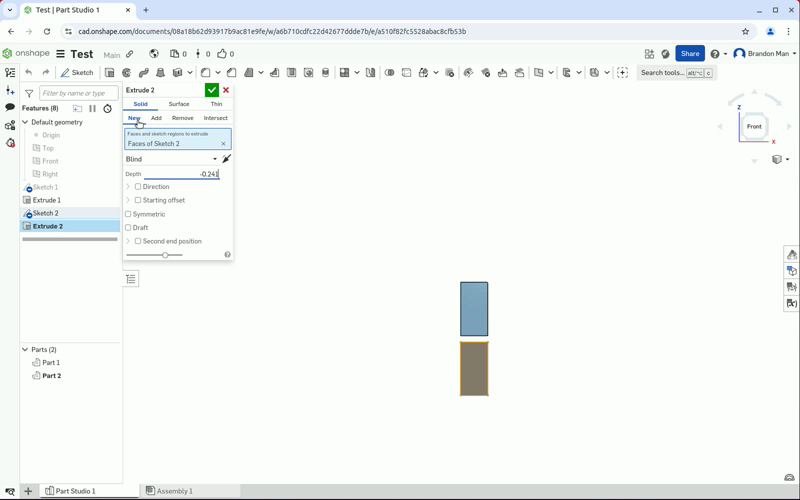
key(enter)
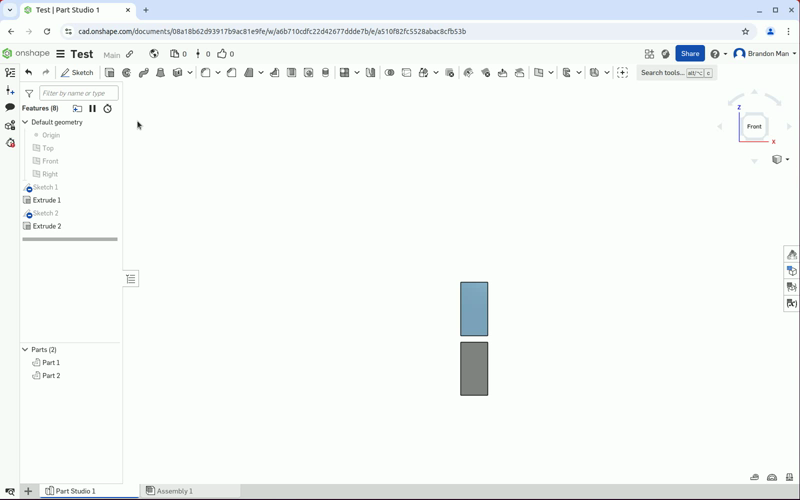
key(shift+h)
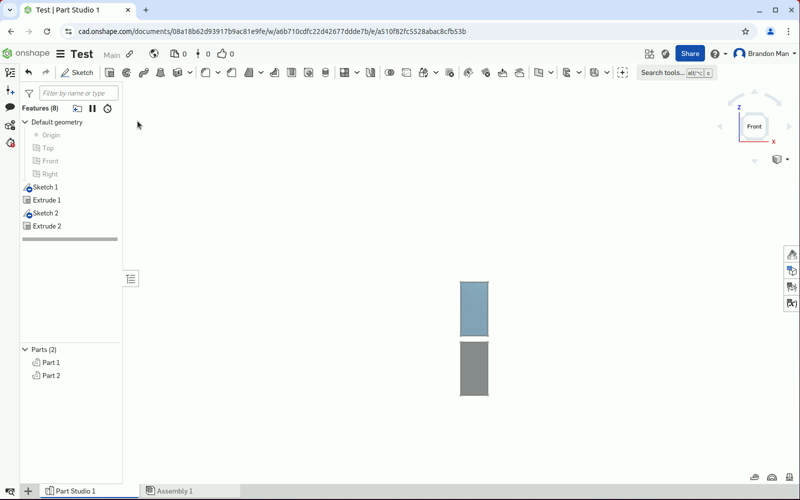
key(shift+h)
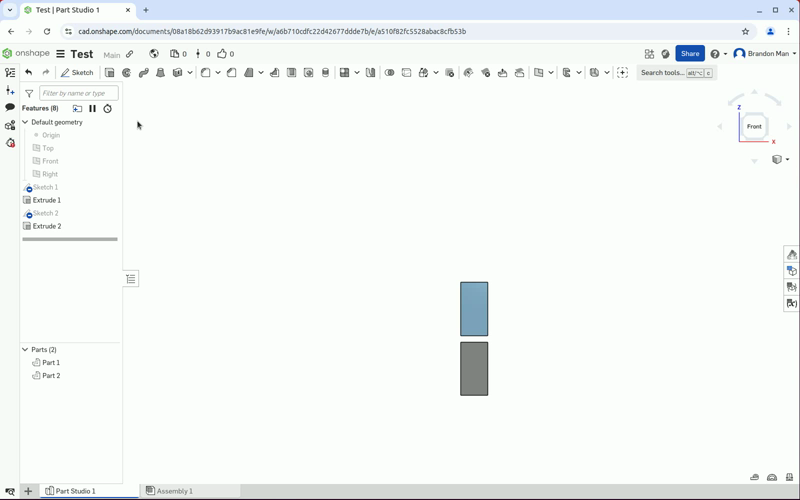
mouse_move(73, 189)
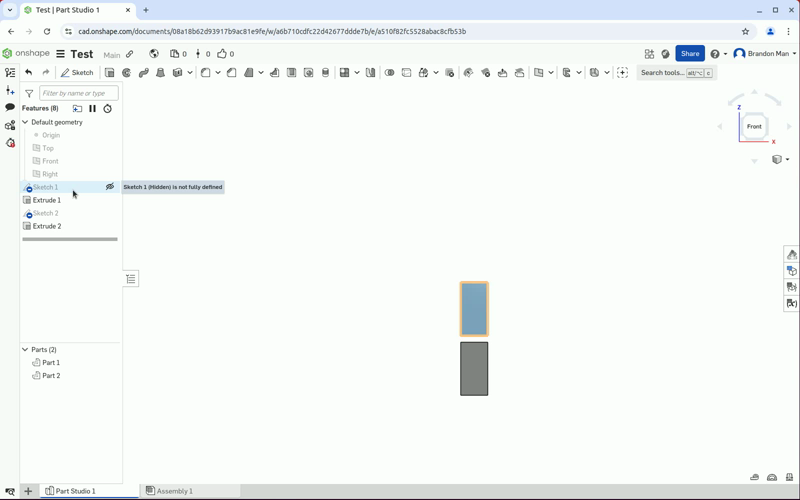
click(73, 189)
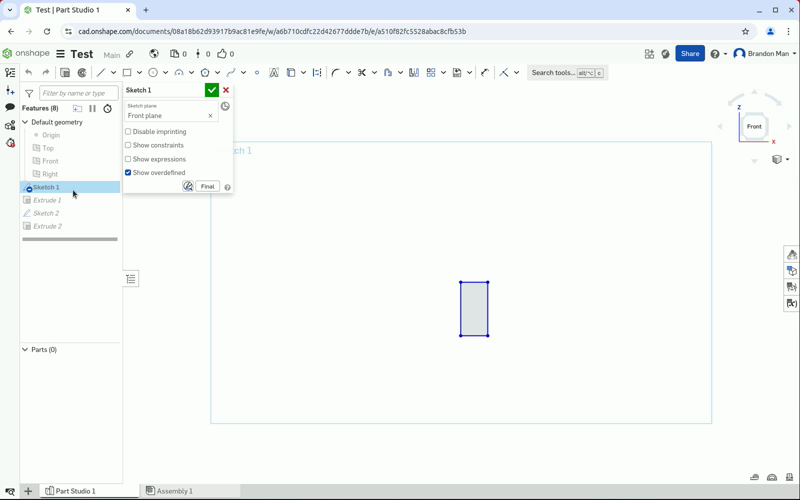
mouse_move(229, 92)
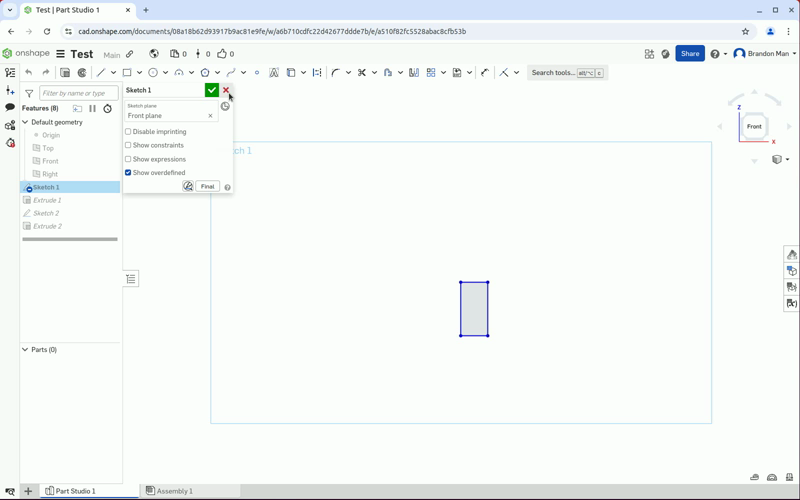
click(229, 92)
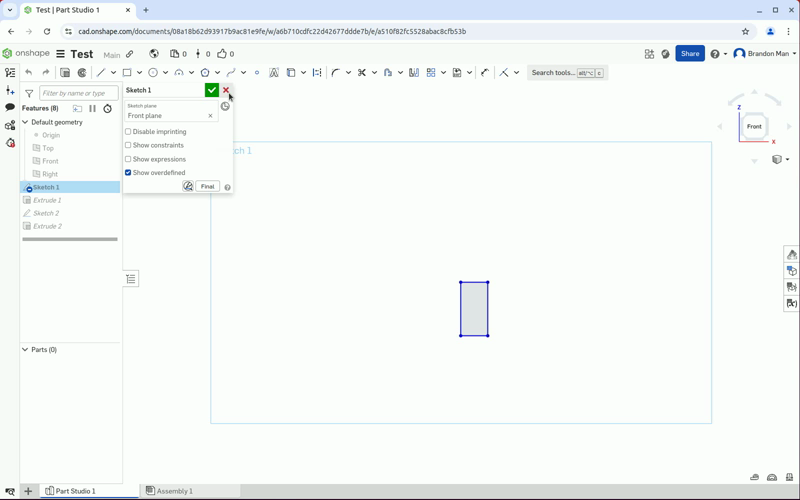
key(shift+s)
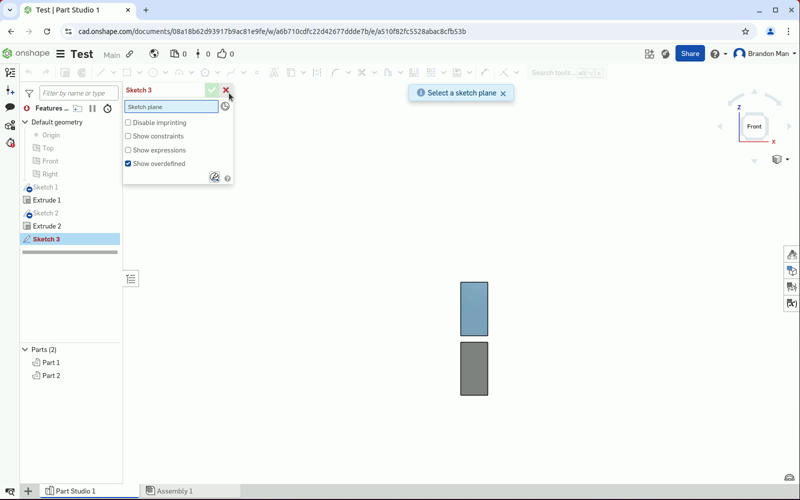
mouse_move(73, 163)
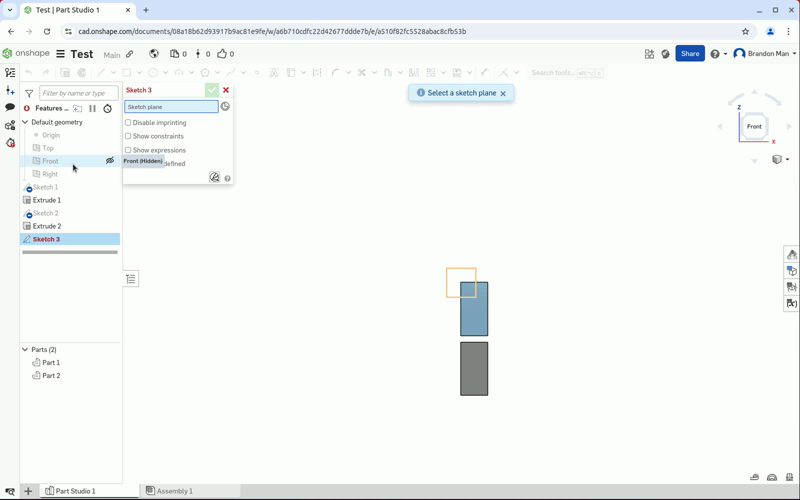
click(73, 163)
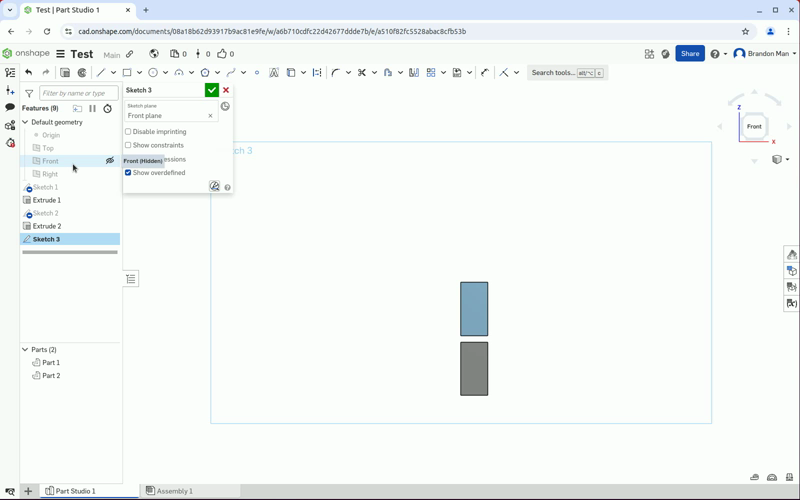
mouse_move(73, 352)
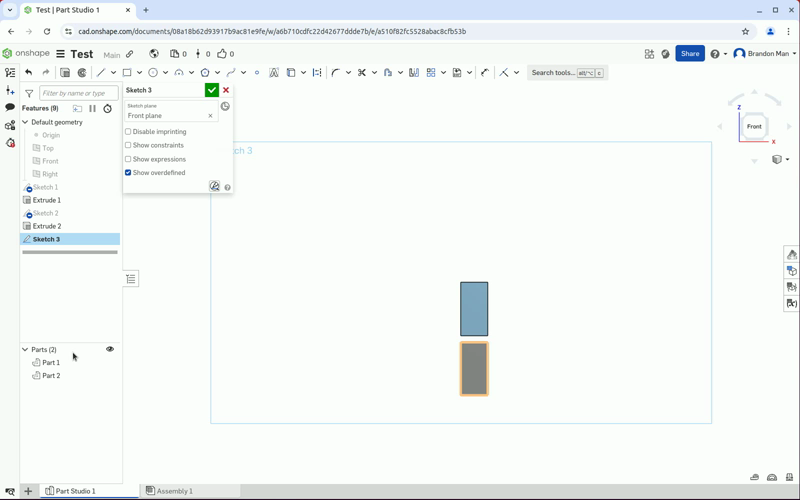
key(y)
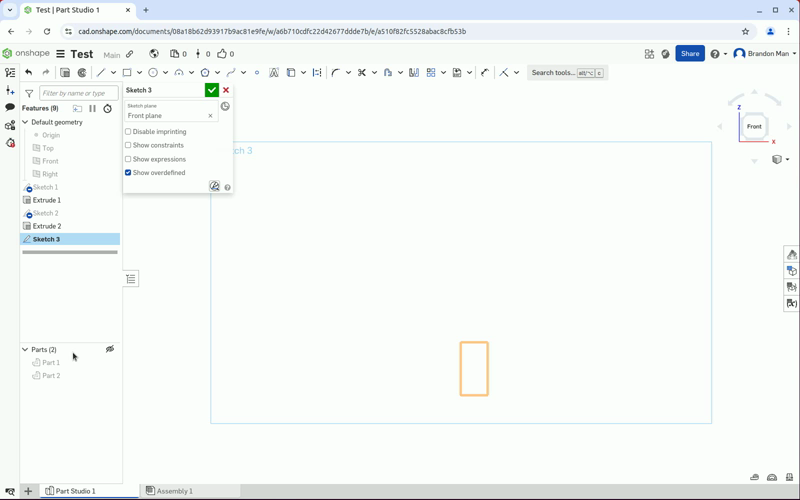
key(l)
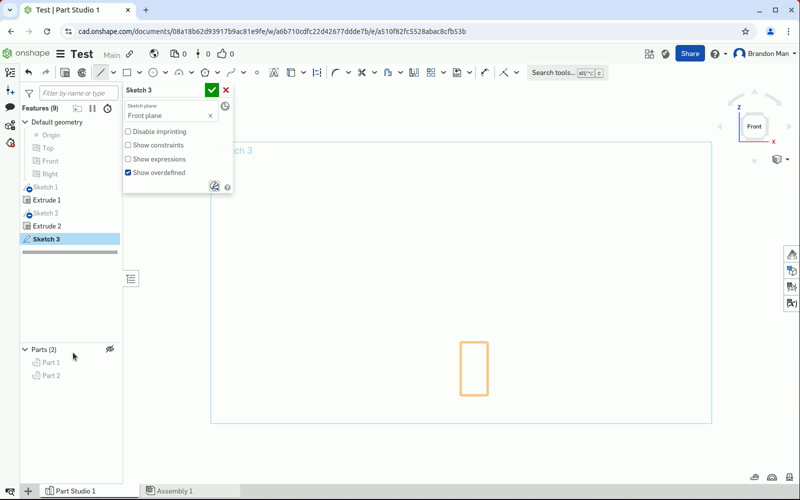
key_down(shift)
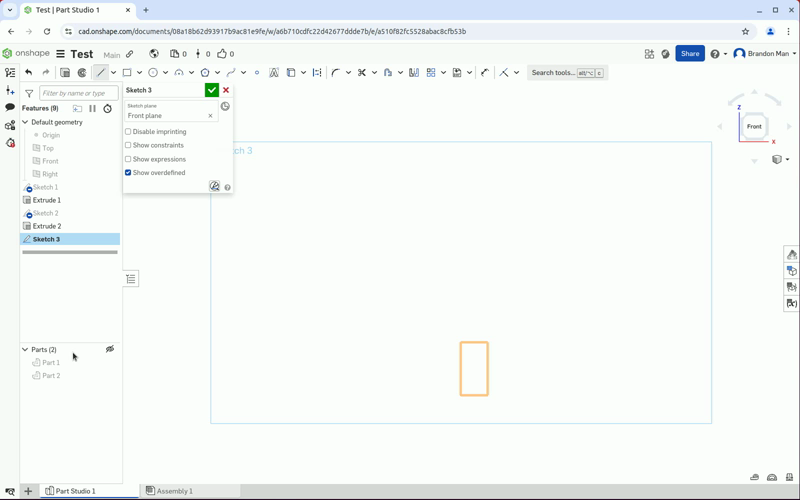
mouse_move(493, 335)
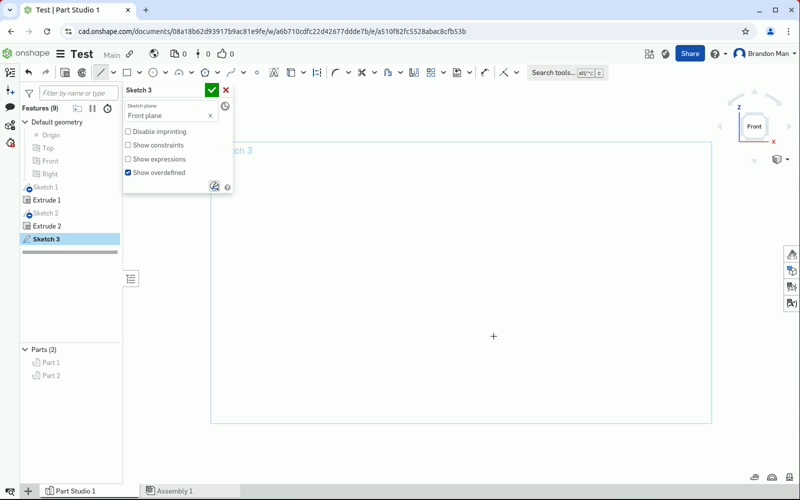
click(493, 335)
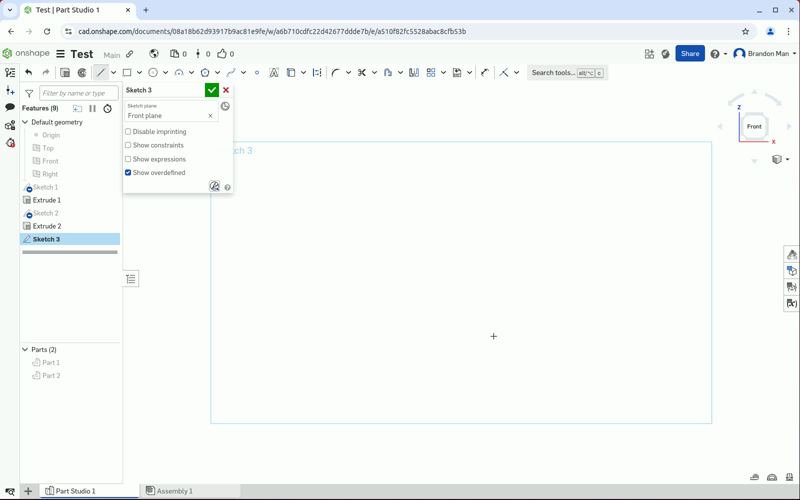
key_up(shift)
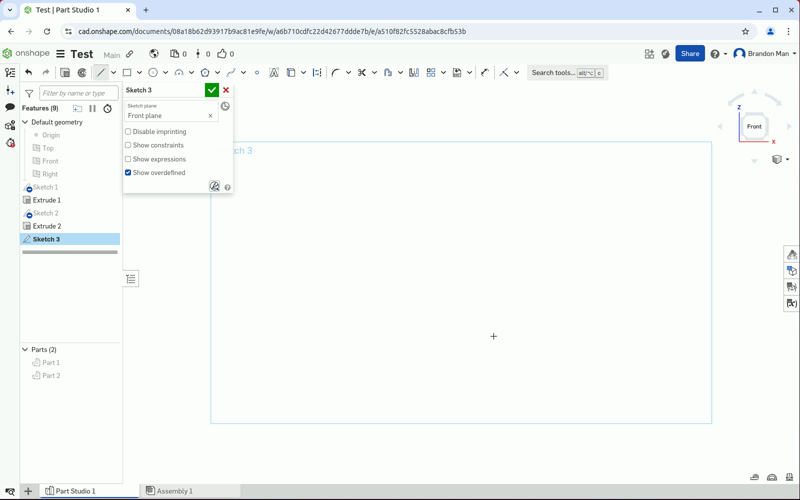
key_down(shift)
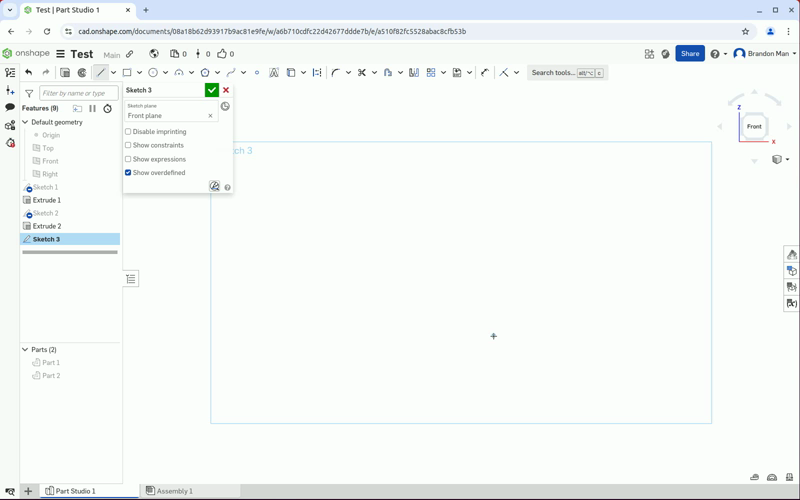
mouse_move(523, 335)
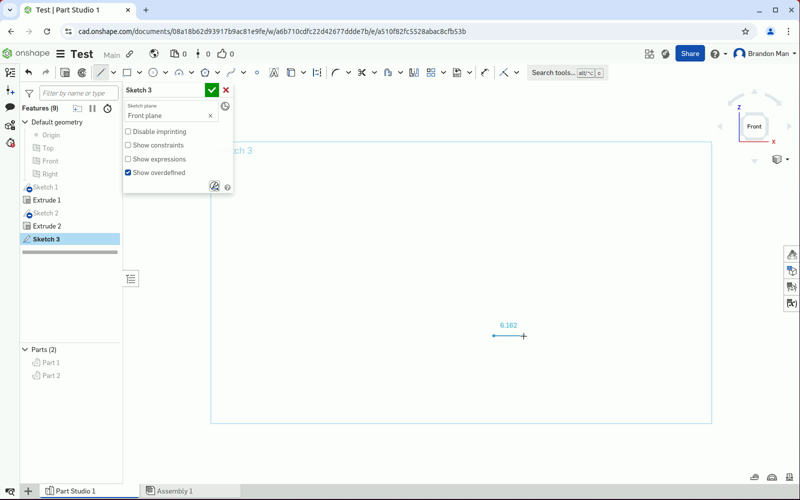
mouse_move(520, 335)
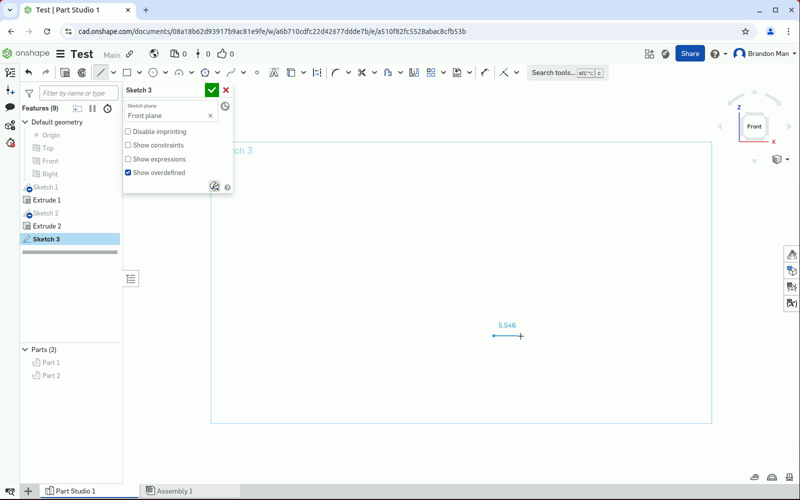
click(520, 335)
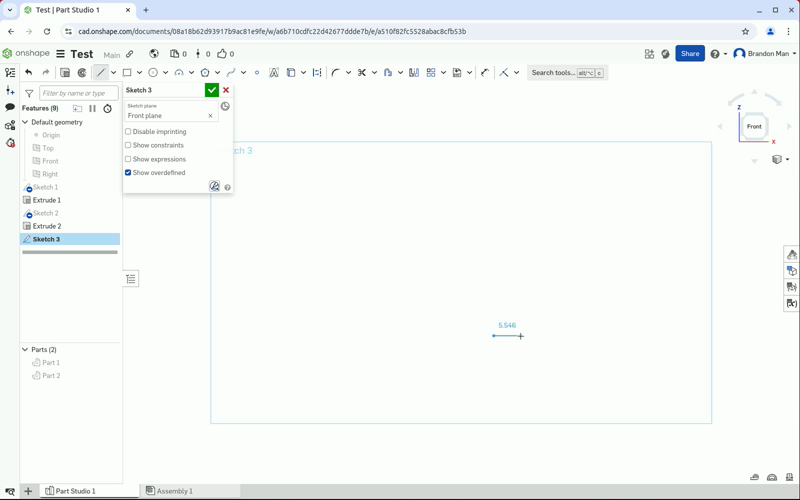
key_up(shift)
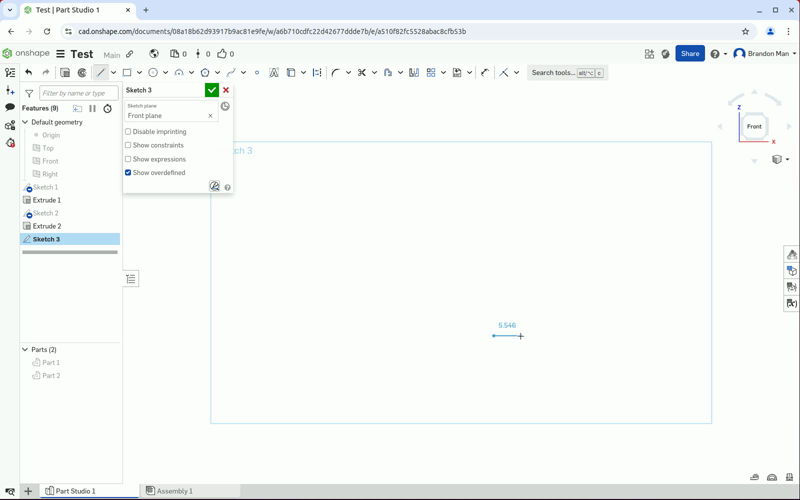
key_down(shift)
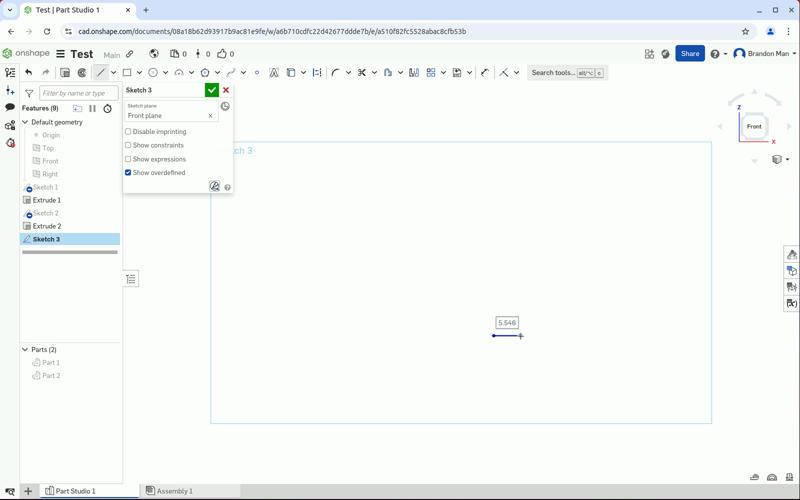
mouse_move(550, 335)
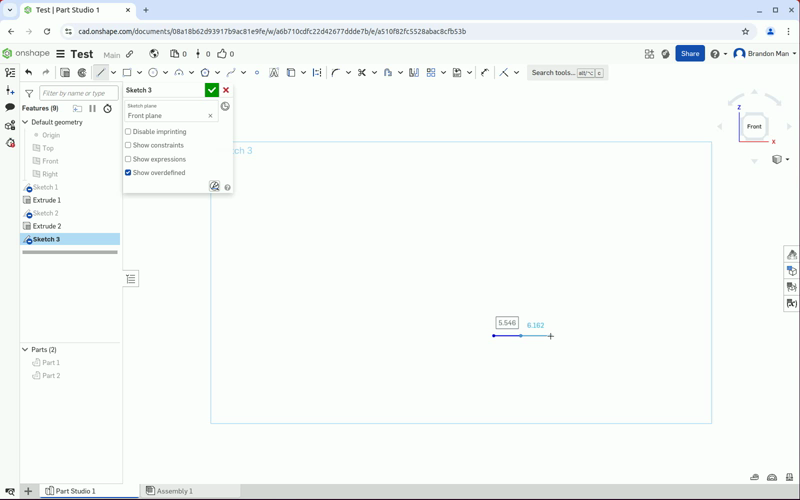
mouse_move(520, 282)
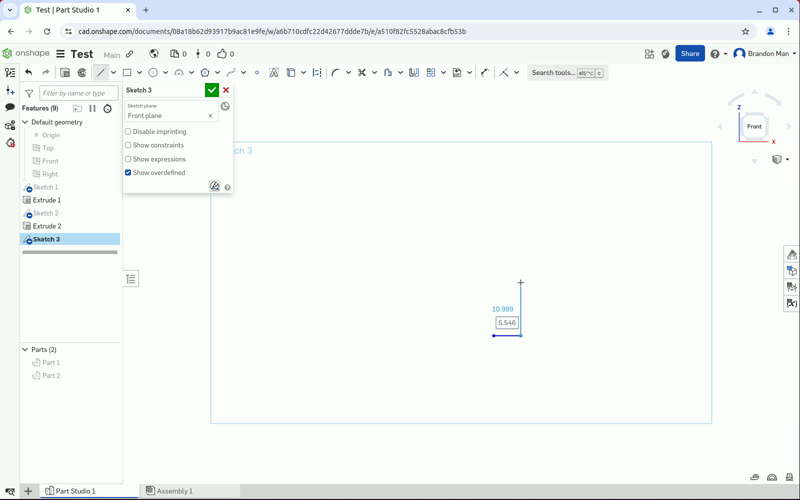
click(520, 282)
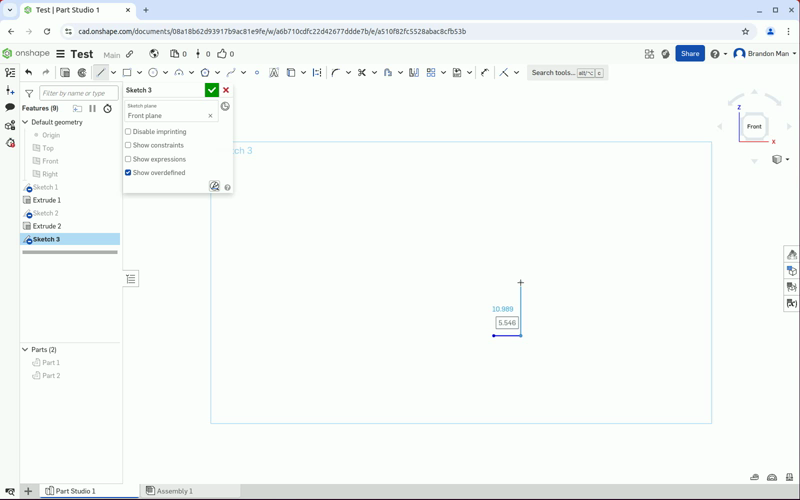
key_up(shift)
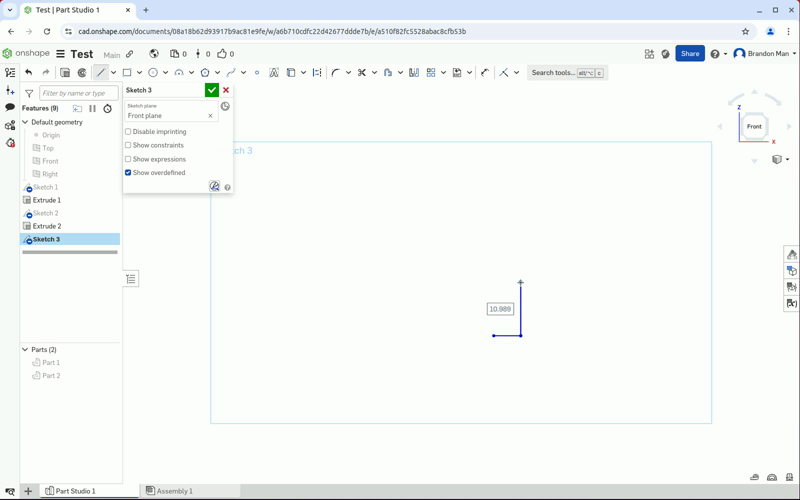
key_down(shift)
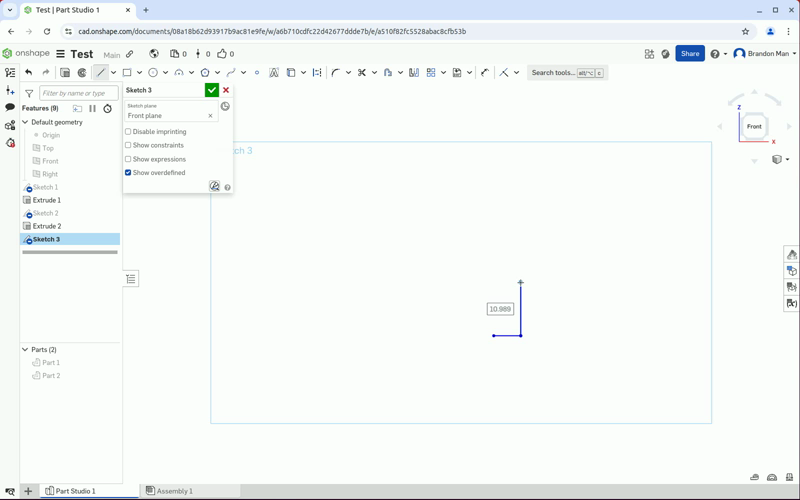
mouse_move(550, 282)
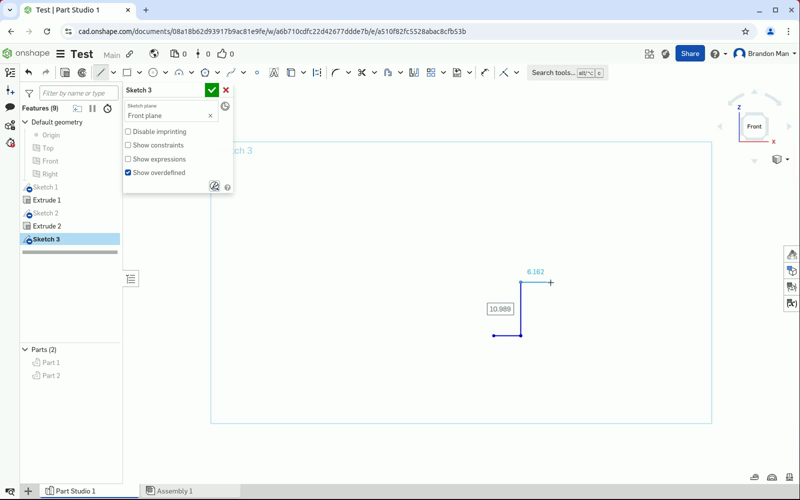
mouse_move(493, 282)
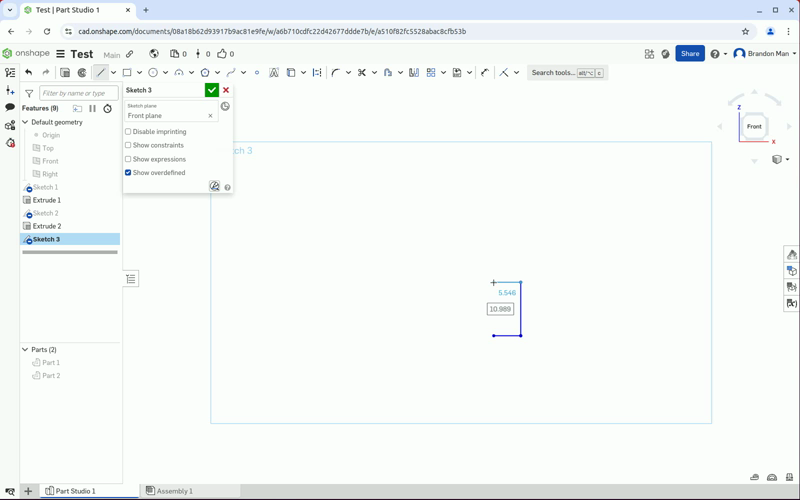
click(493, 282)
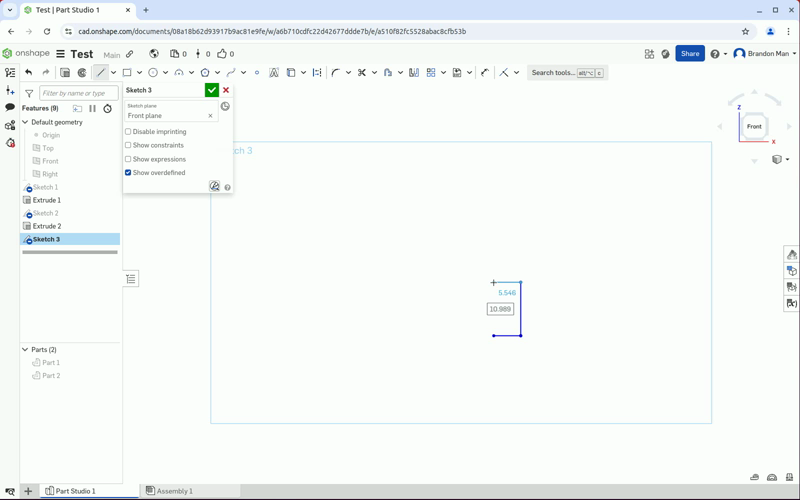
key_up(shift)
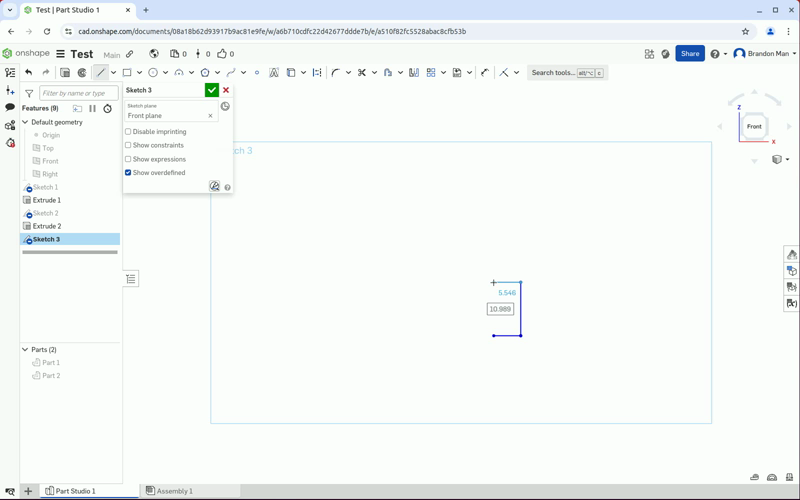
mouse_move(523, 282)
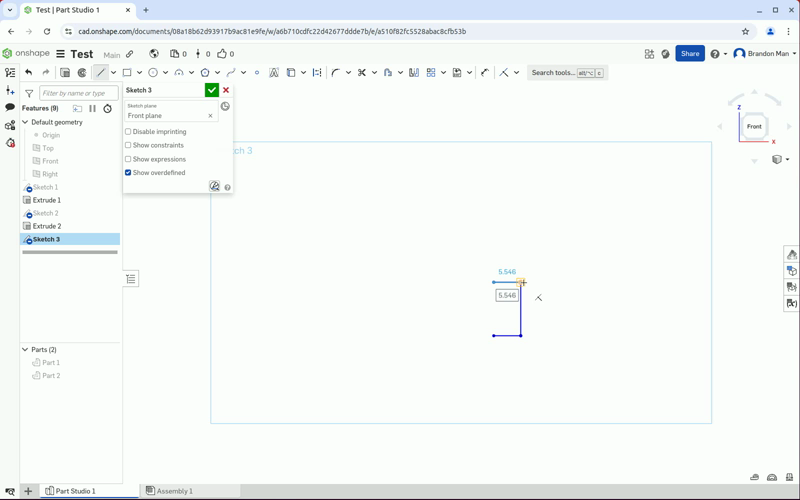
key_down(shift)
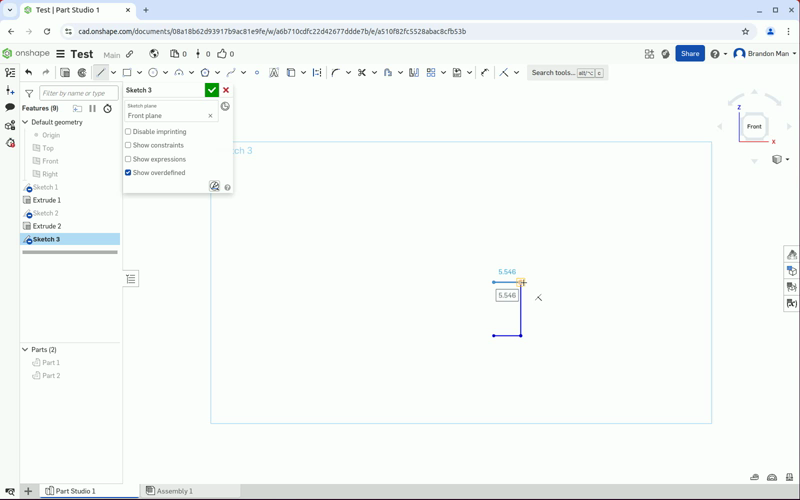
mouse_move(493, 335)
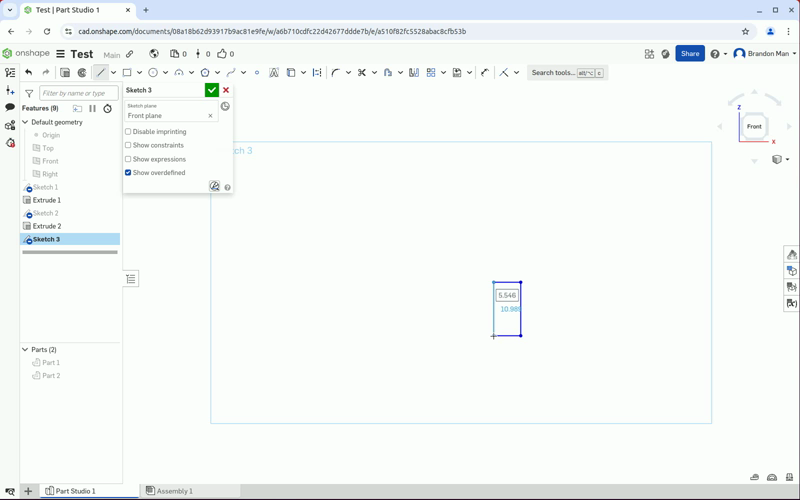
key_up(shift)
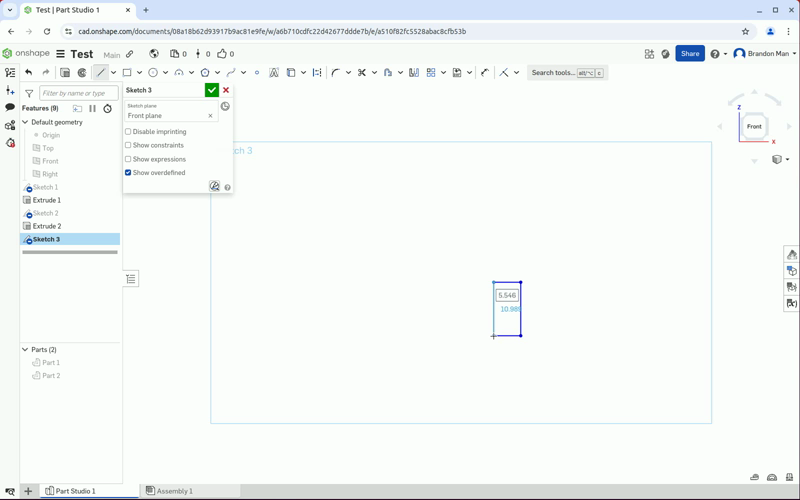
click(493, 335)
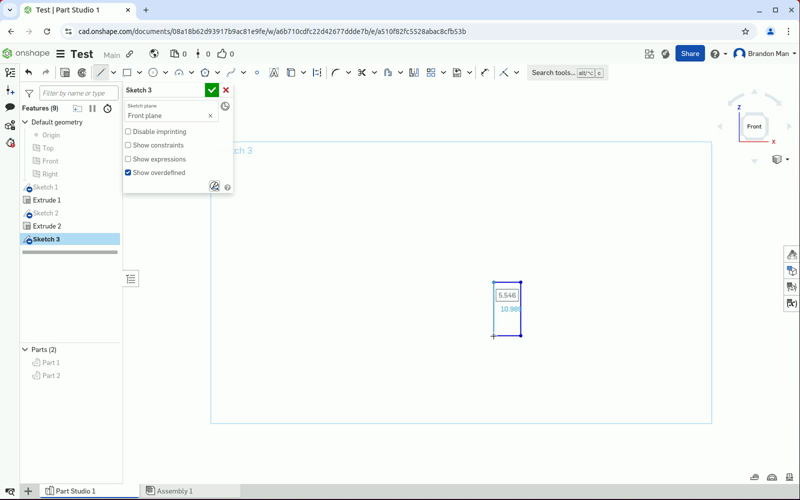
key(esc)
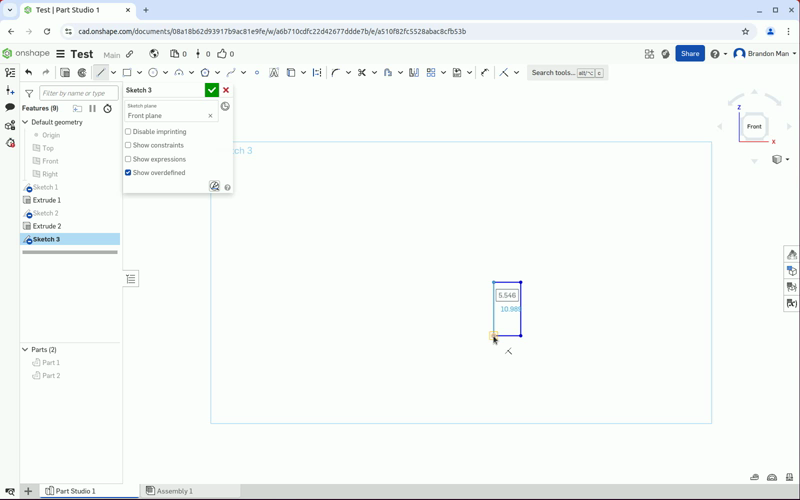
mouse_move(499, 314)
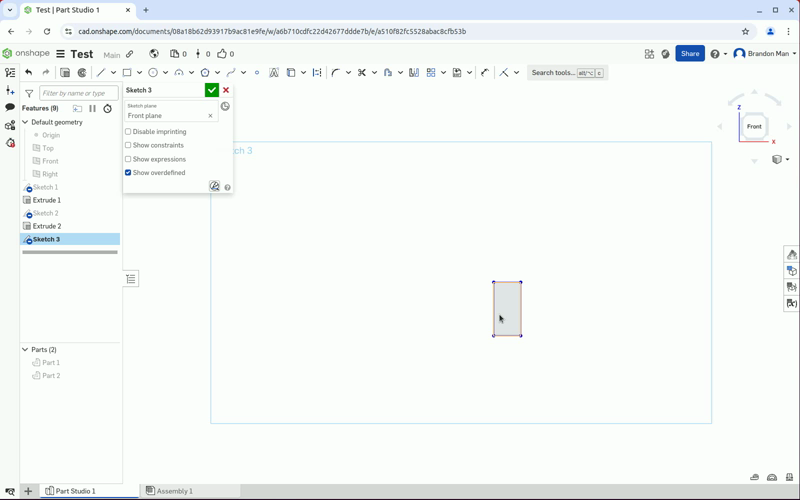
scroll(6)
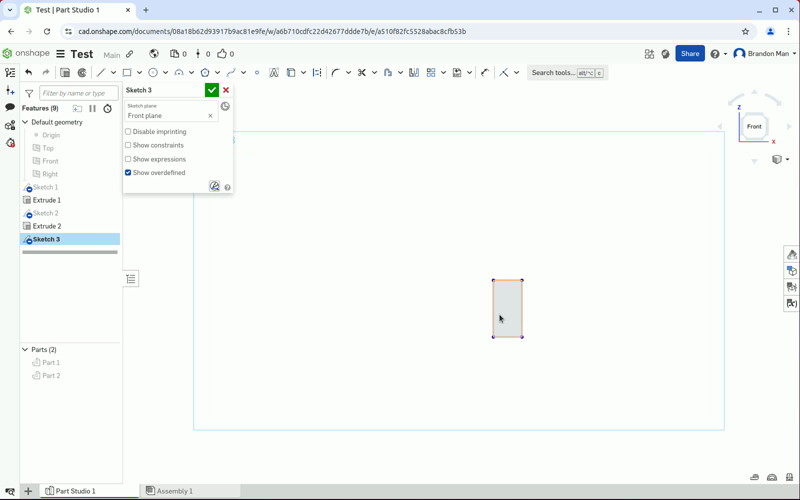
scroll(6)
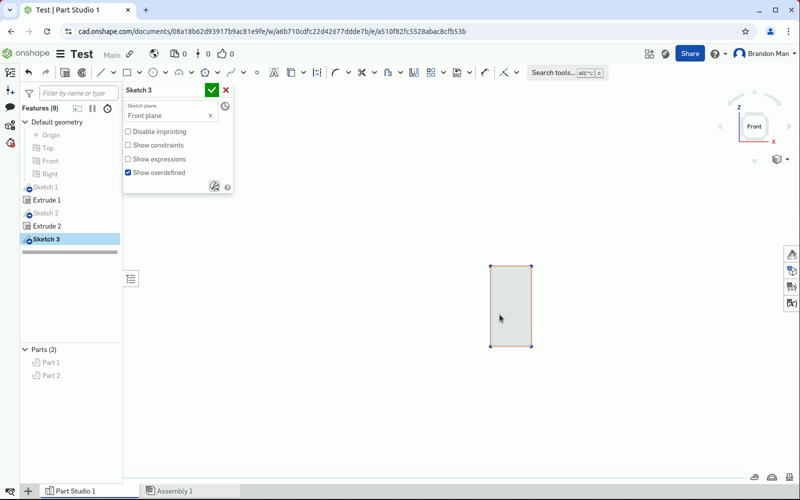
scroll(6)
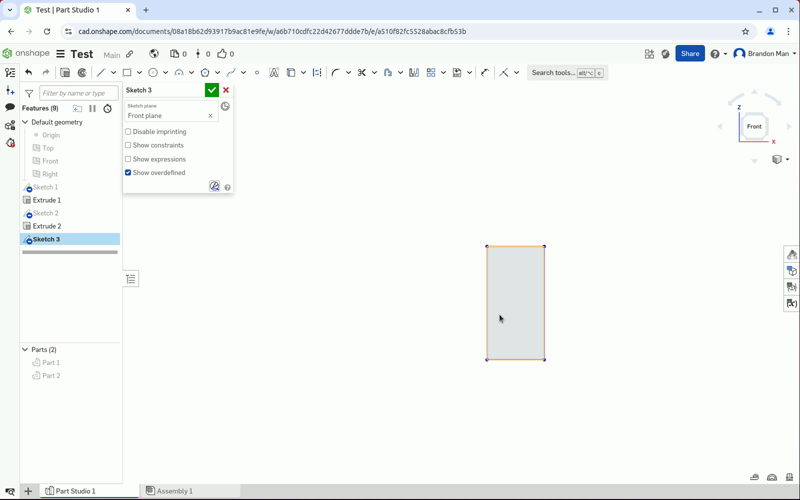
scroll(6)
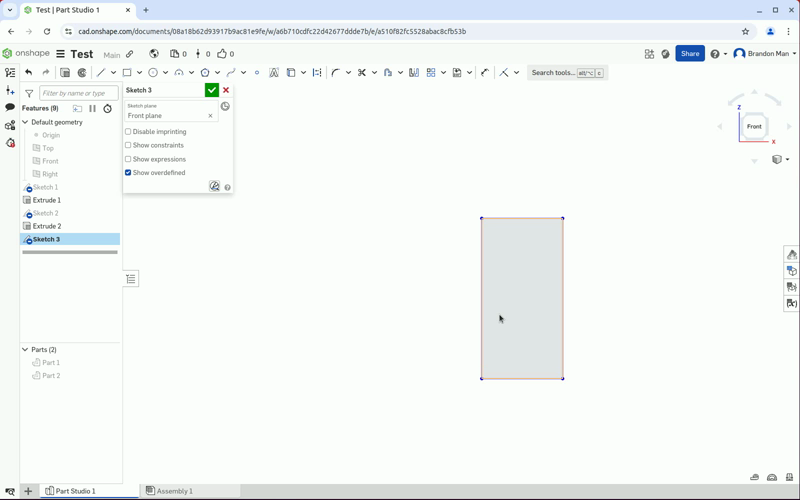
scroll(6)
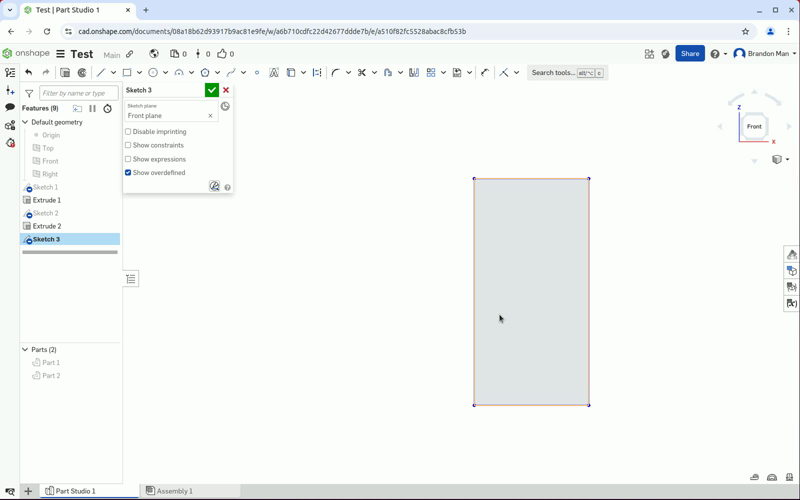
scroll(6)
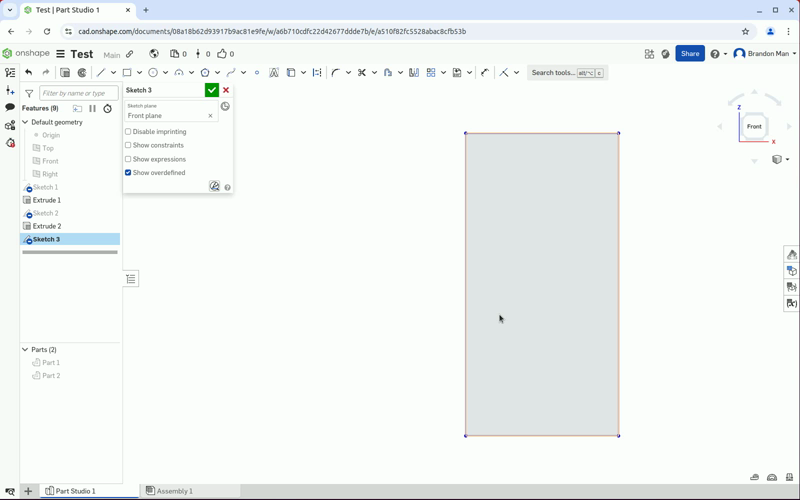
scroll(6)
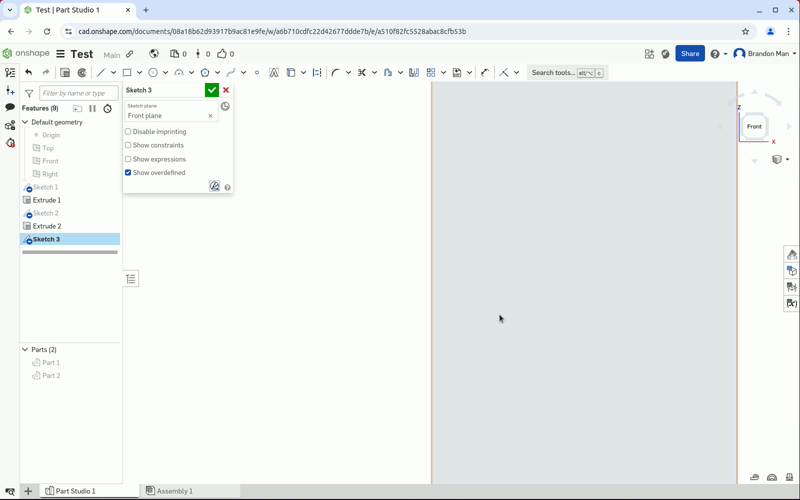
click(499, 314)
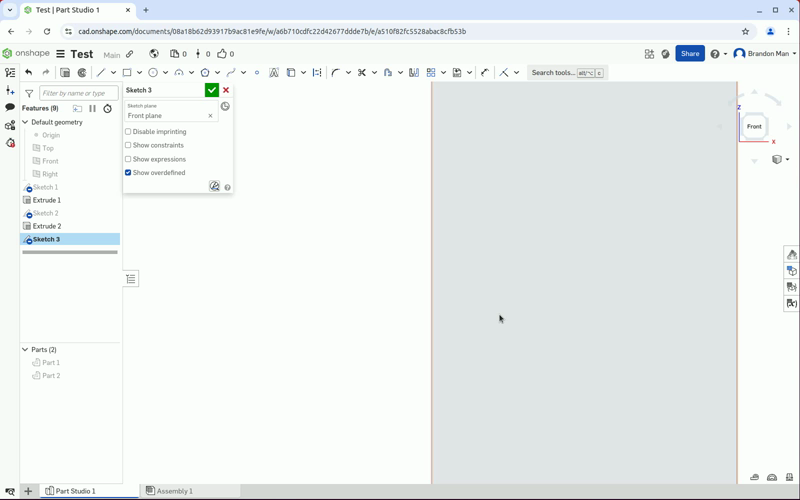
scroll(-6)
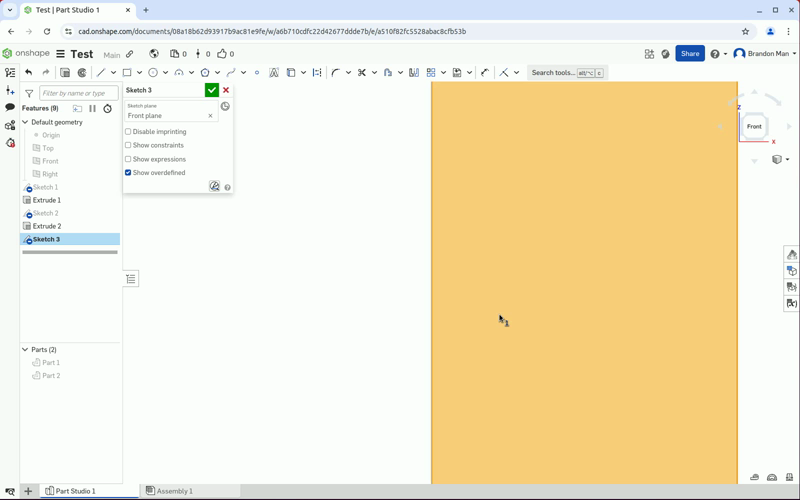
scroll(-6)
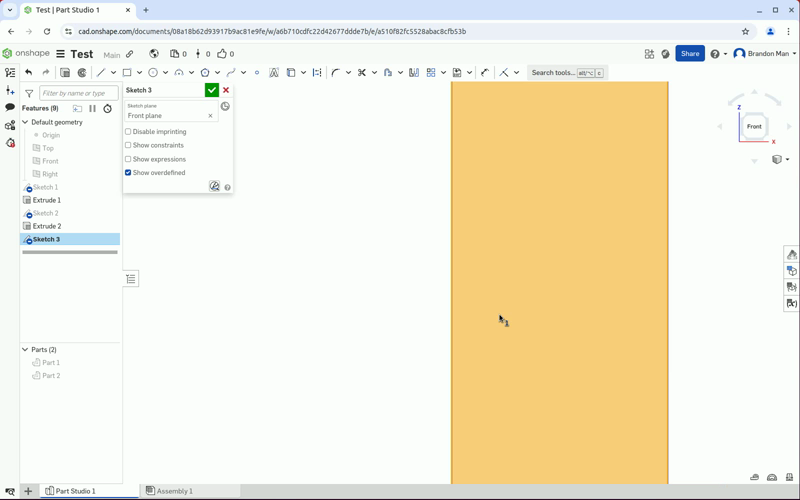
scroll(-6)
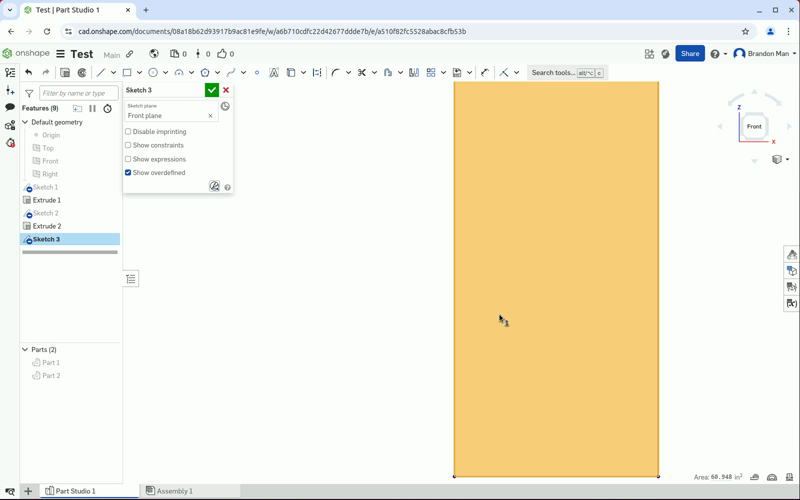
scroll(-6)
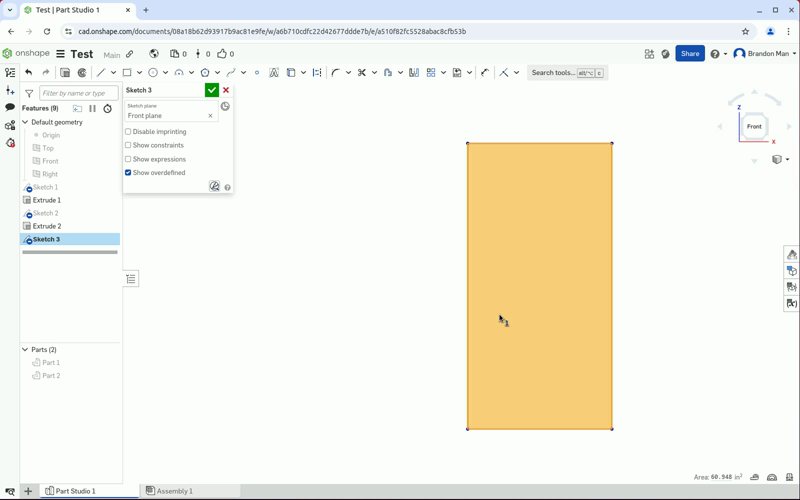
scroll(-6)
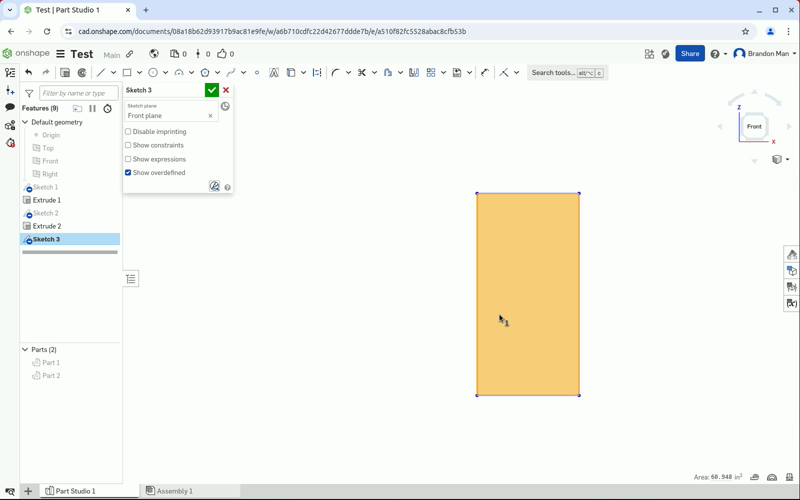
scroll(-6)
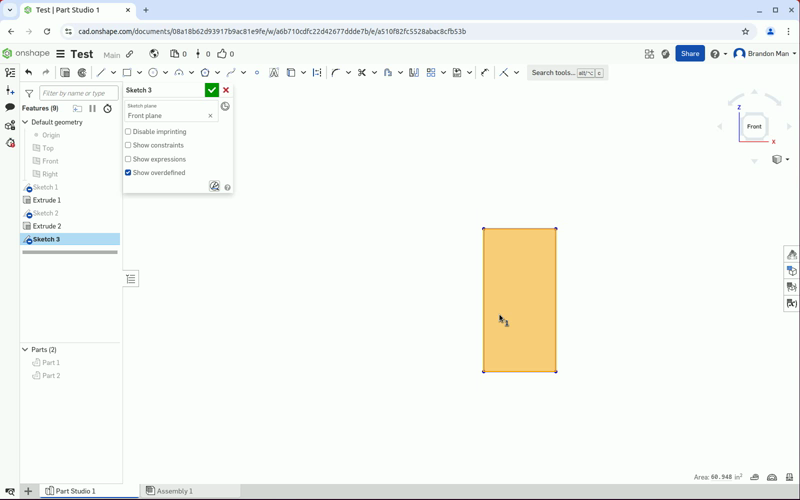
scroll(-6)
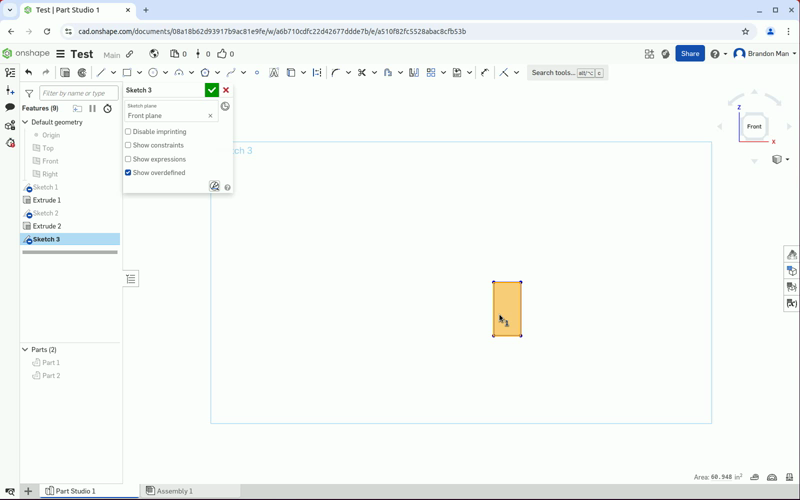
mouse_move(73, 352)
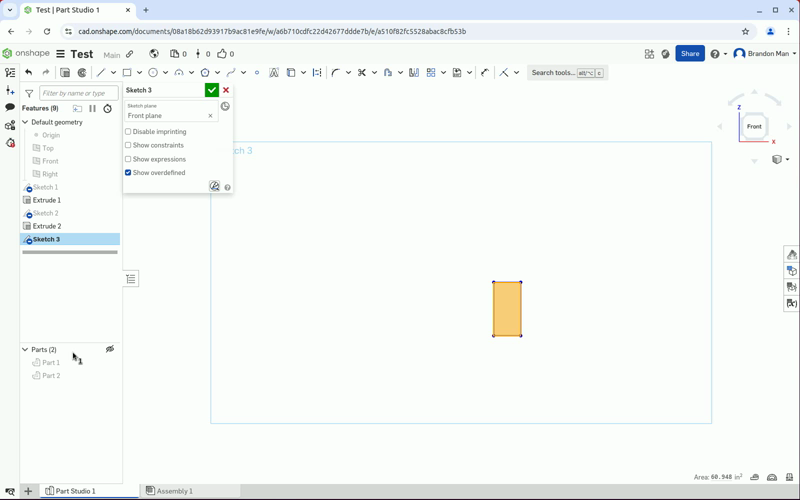
key(shift+y)
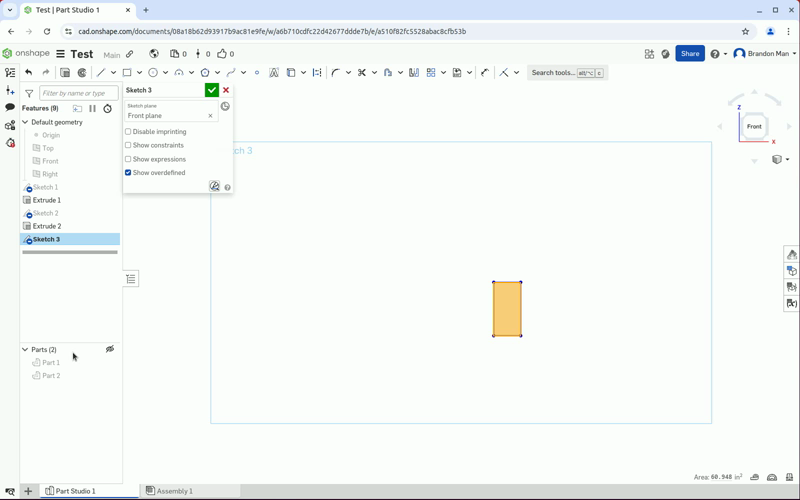
key(shift+e)
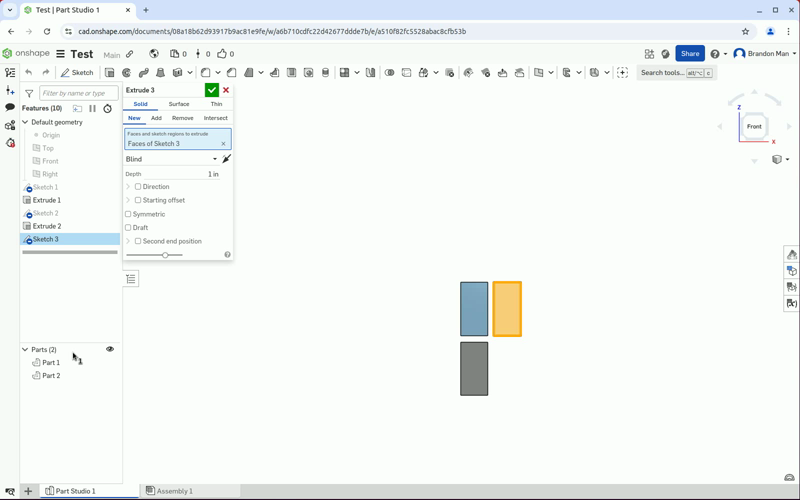
mouse_move(143, 106)
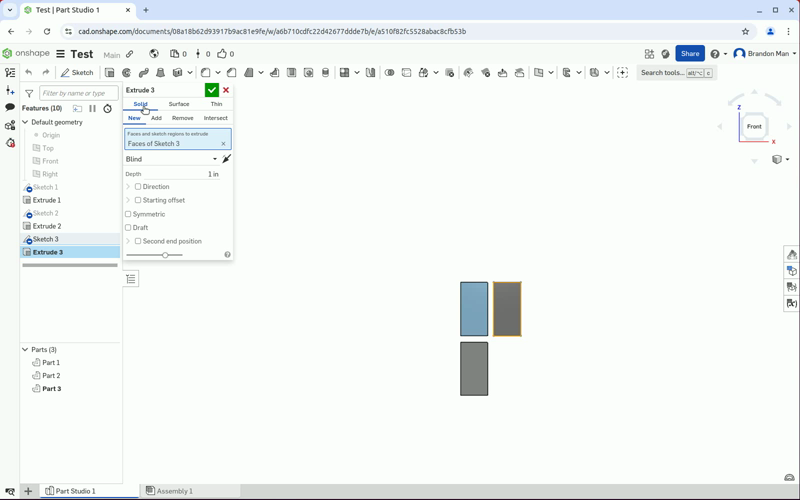
click(143, 106)
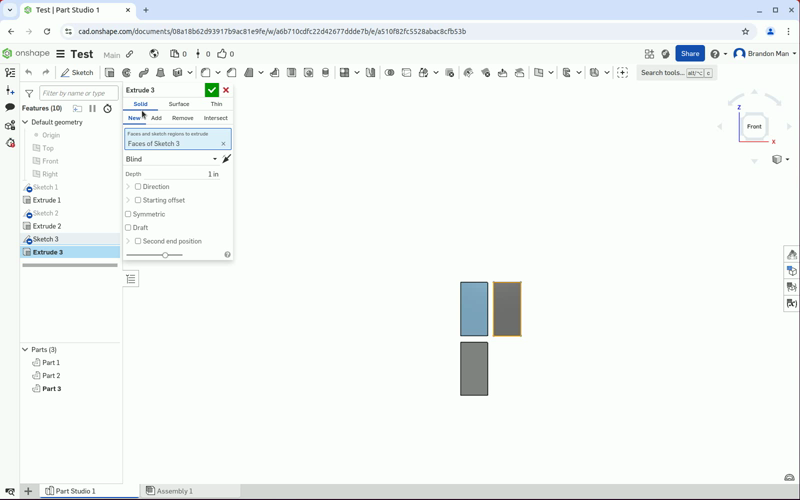
mouse_move(137, 120)
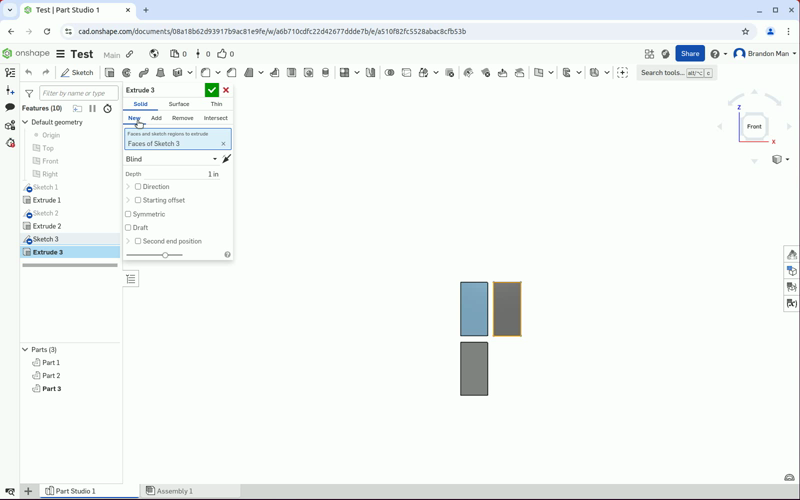
click(137, 120)
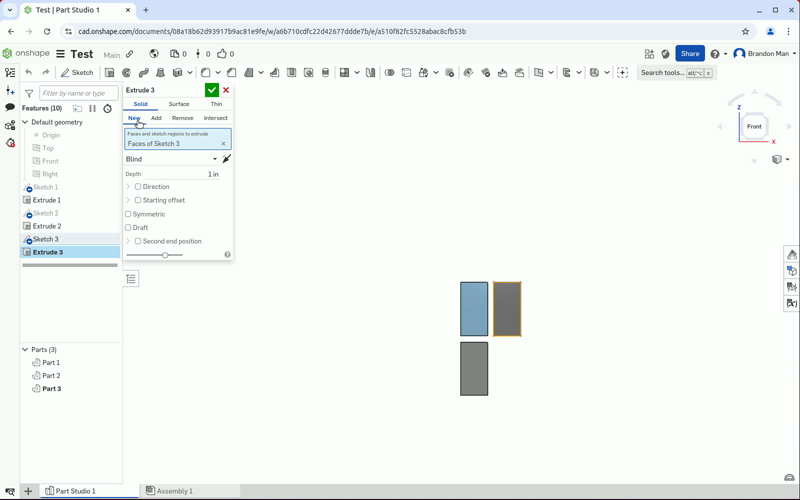
key(tab, 4)
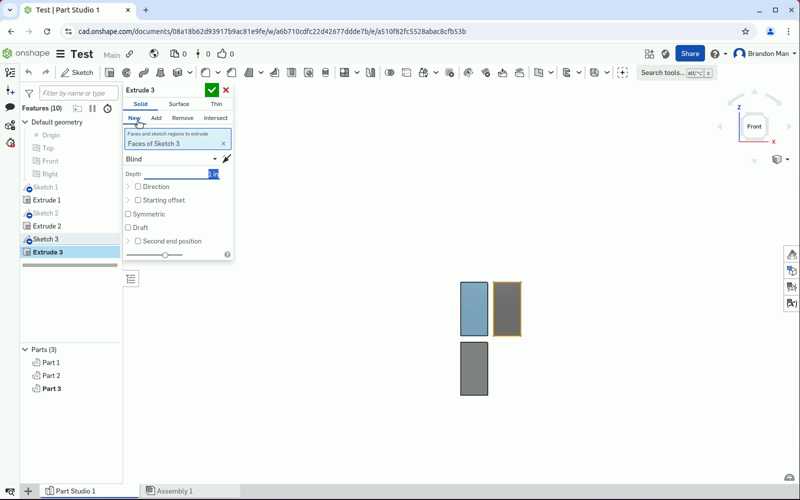
text(-0.241)
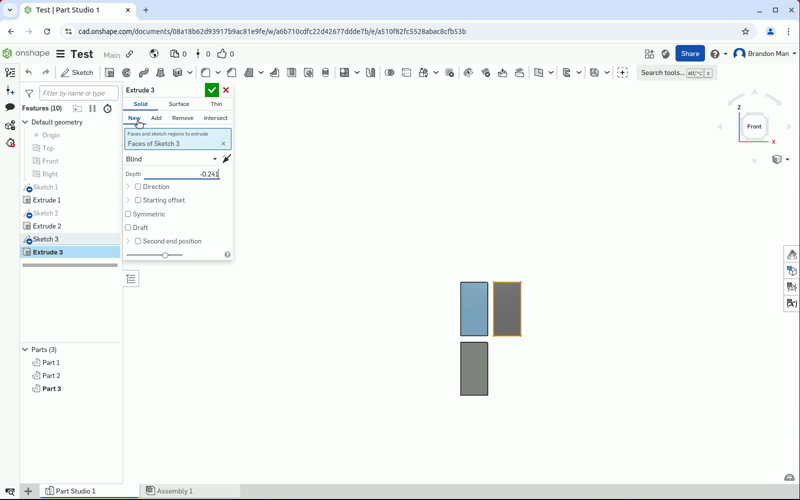
key(enter)
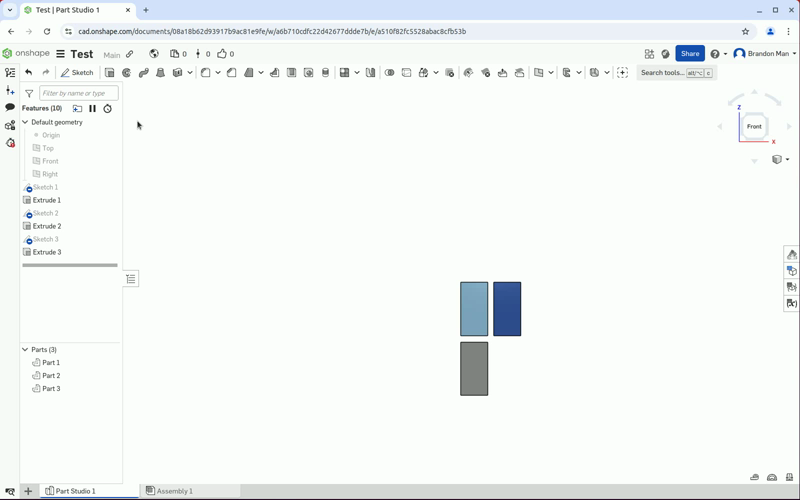
key(shift+h)
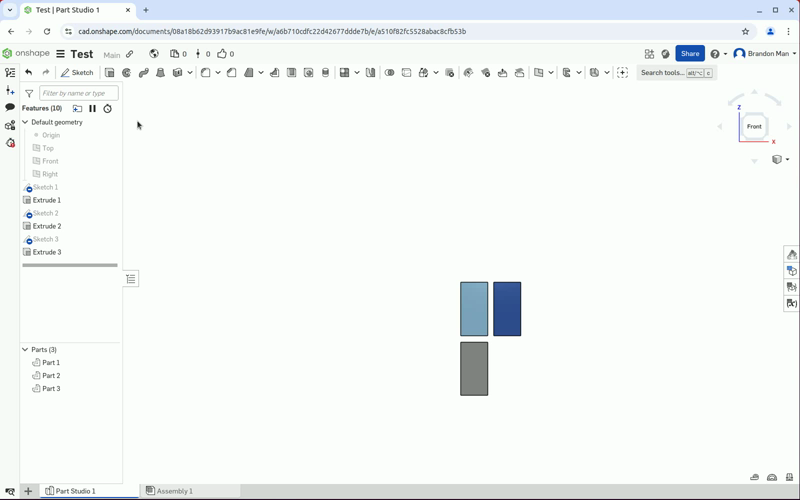
key(shift+h)
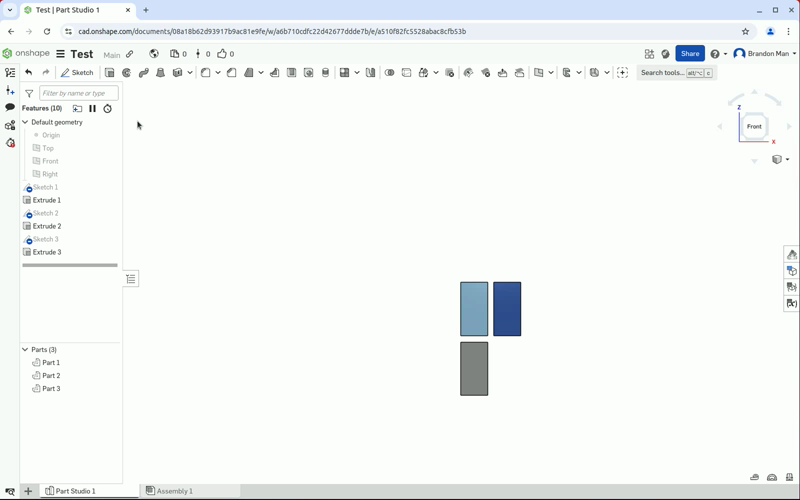
mouse_move(73, 189)
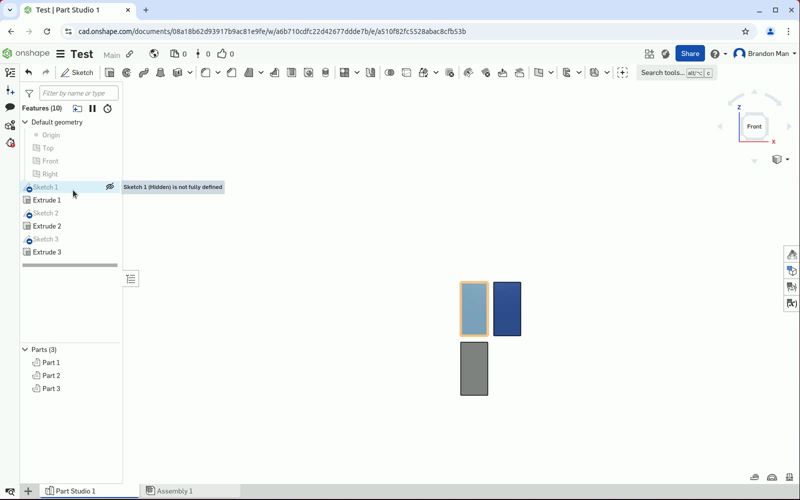
click(73, 189)
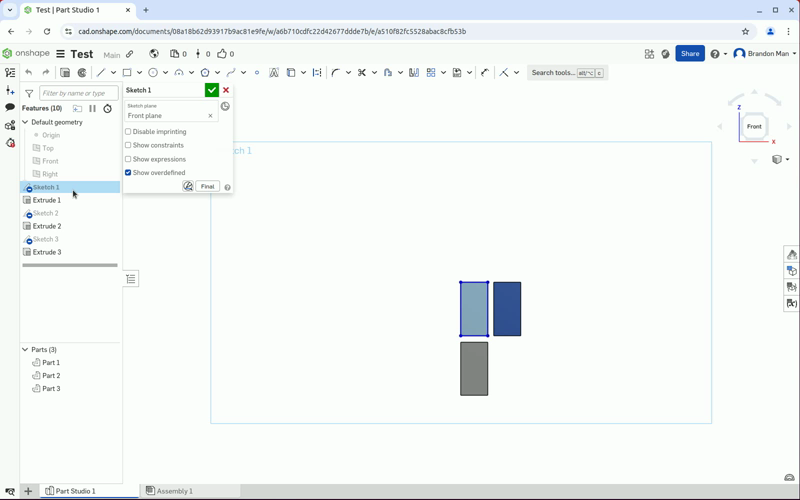
mouse_move(229, 92)
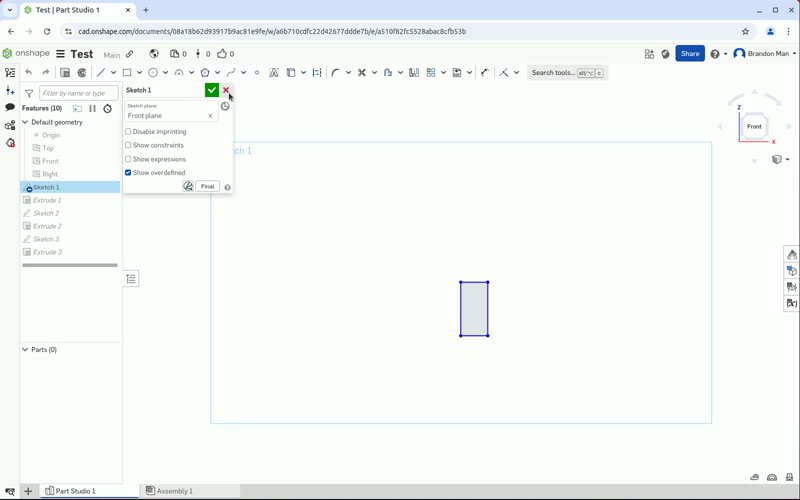
click(229, 92)
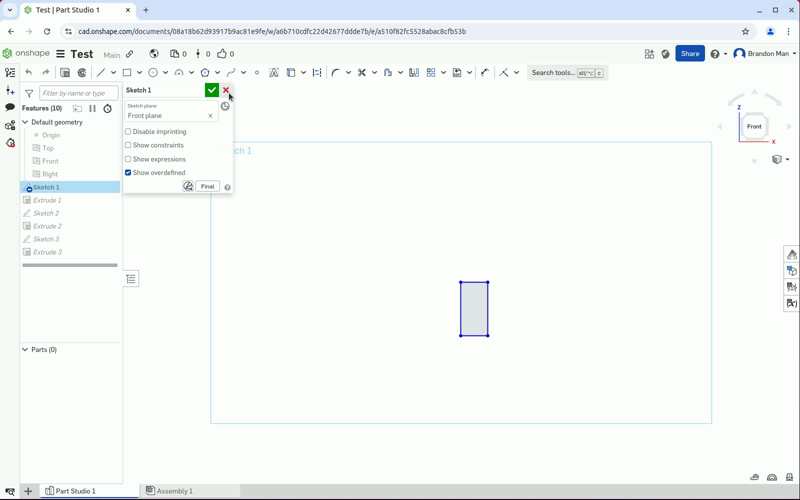
key(shift+s)
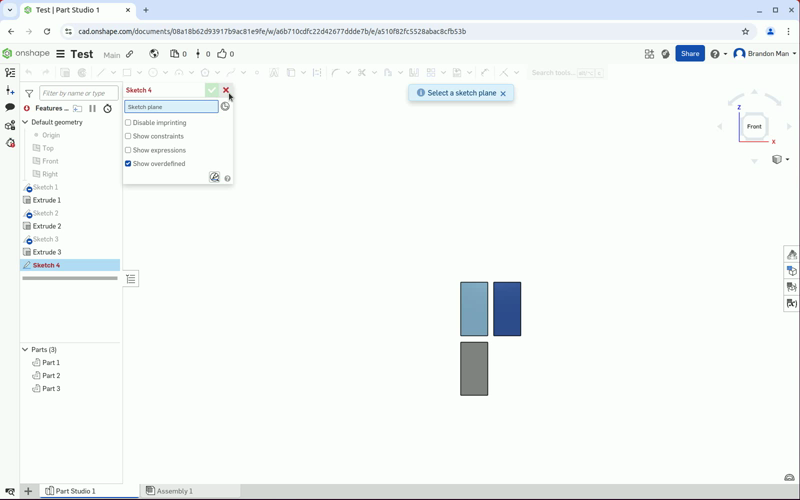
mouse_move(73, 163)
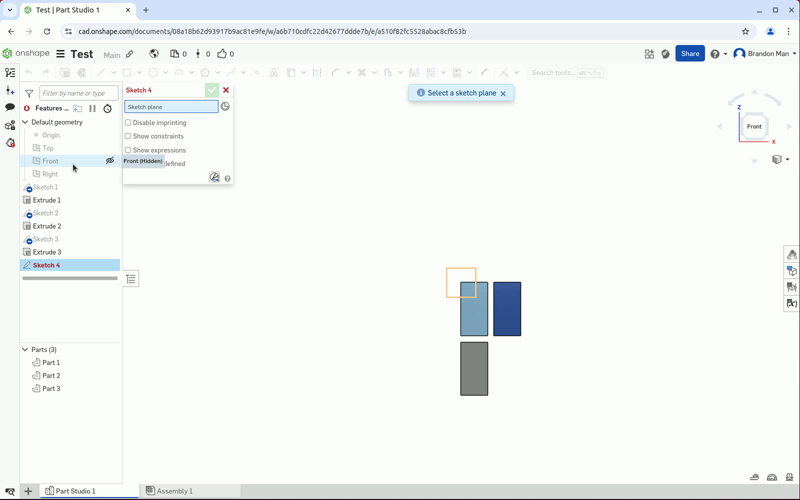
click(73, 163)
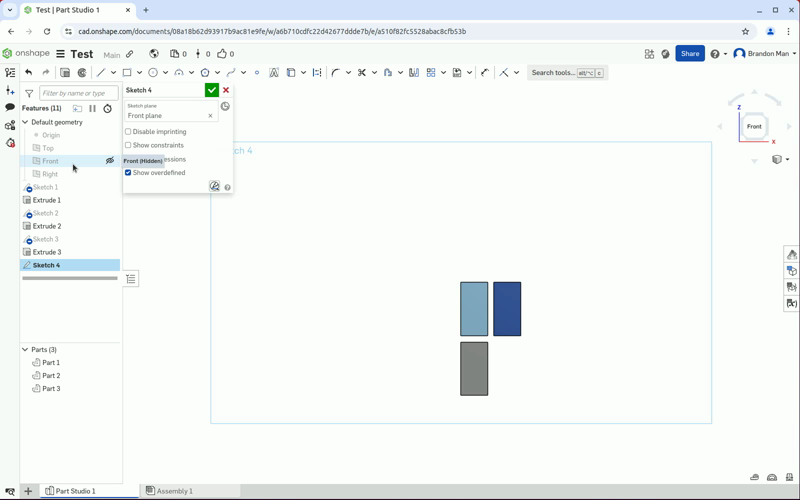
mouse_move(73, 352)
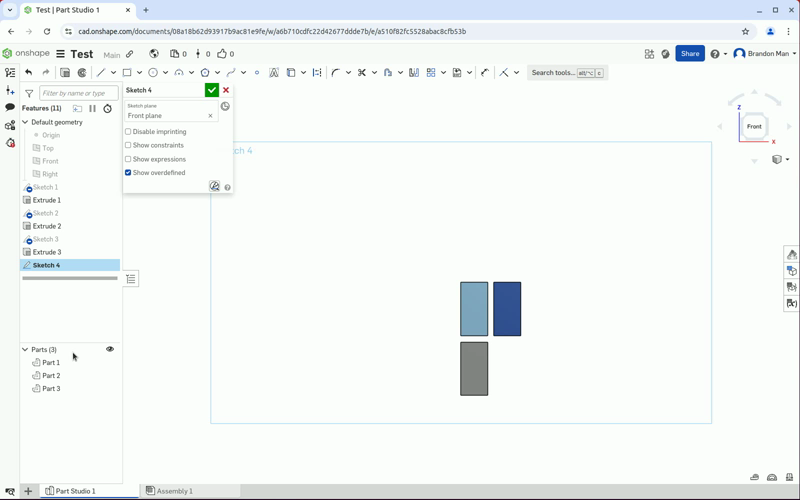
key(y)
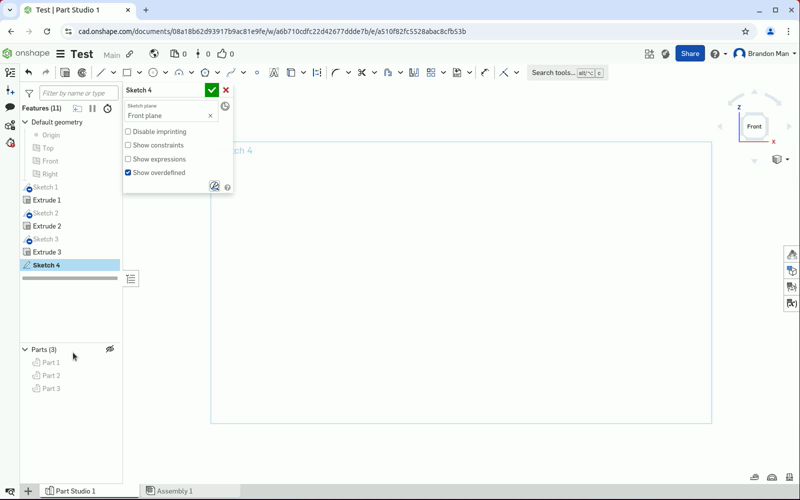
key(l)
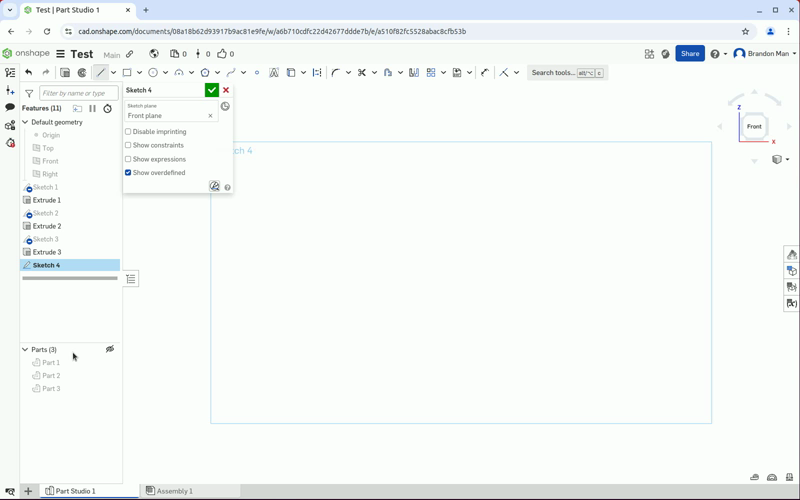
key_down(shift)
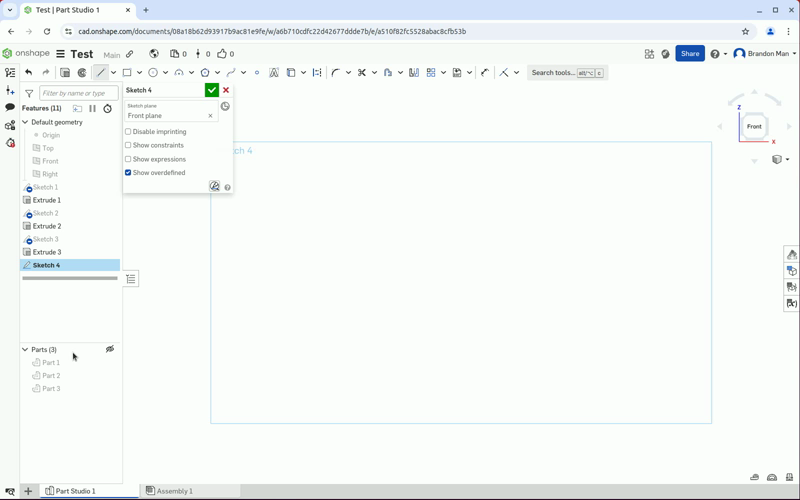
mouse_move(493, 395)
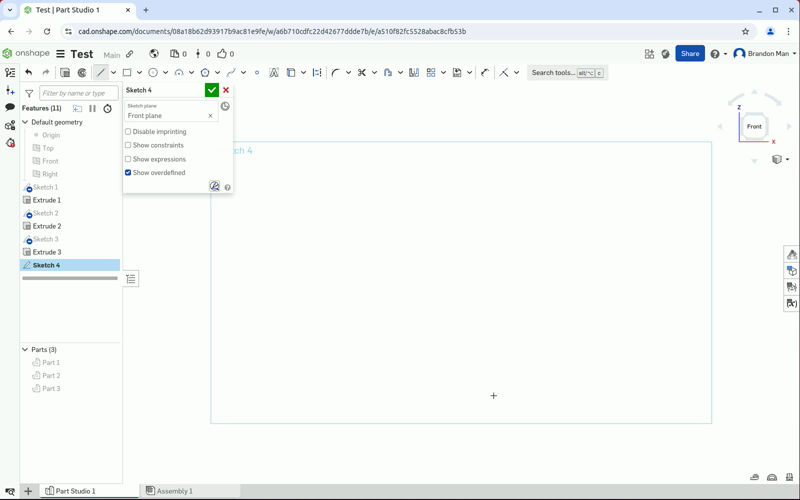
click(493, 395)
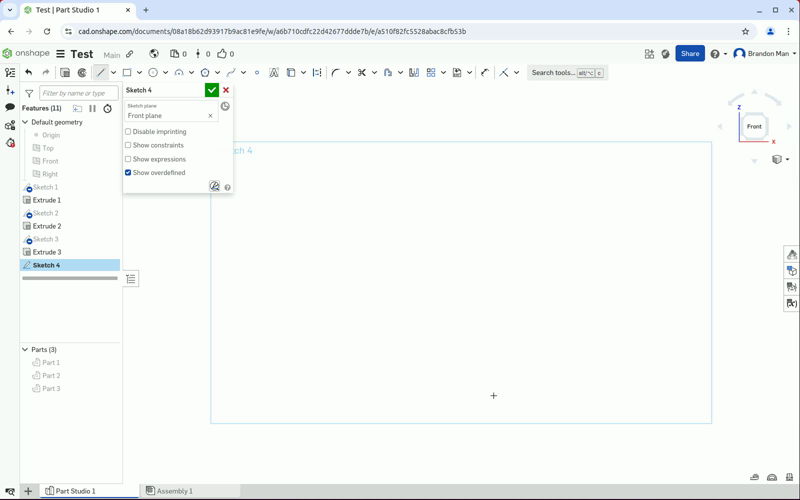
key_up(shift)
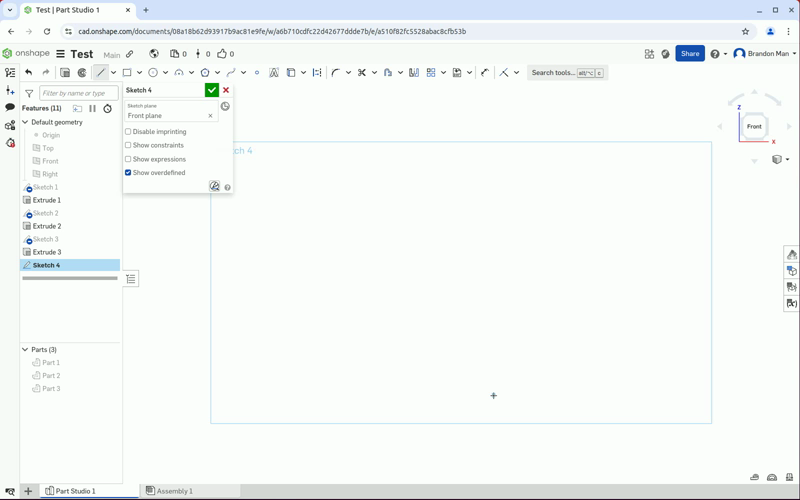
key_down(shift)
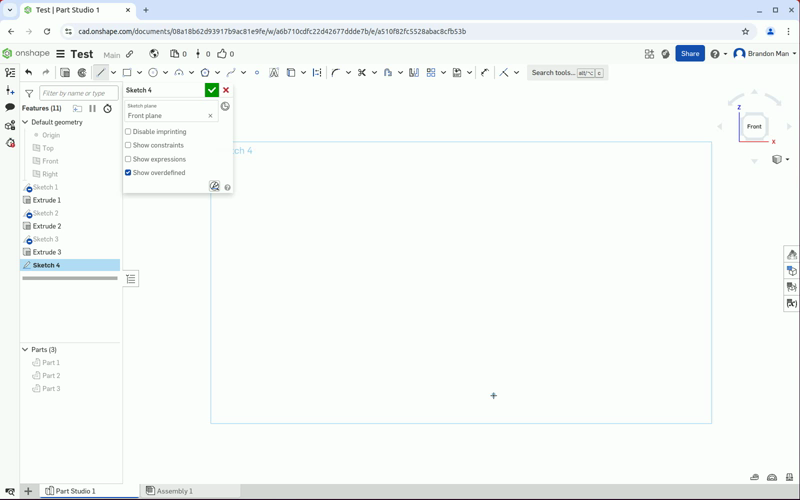
mouse_move(523, 395)
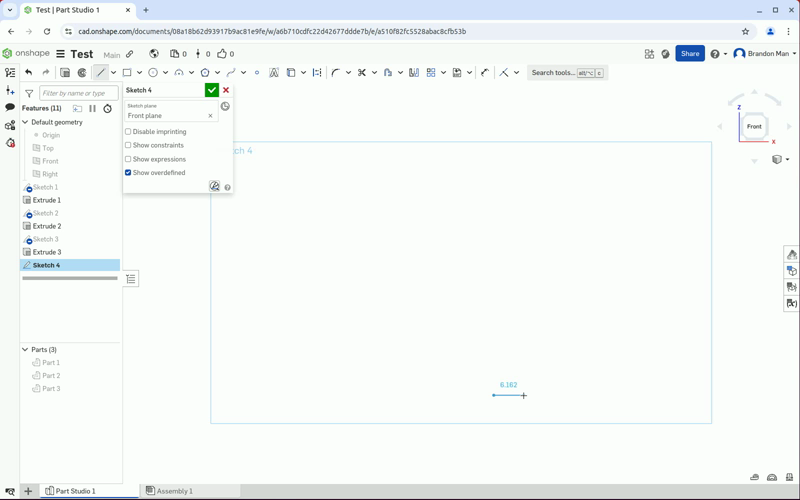
mouse_move(519, 395)
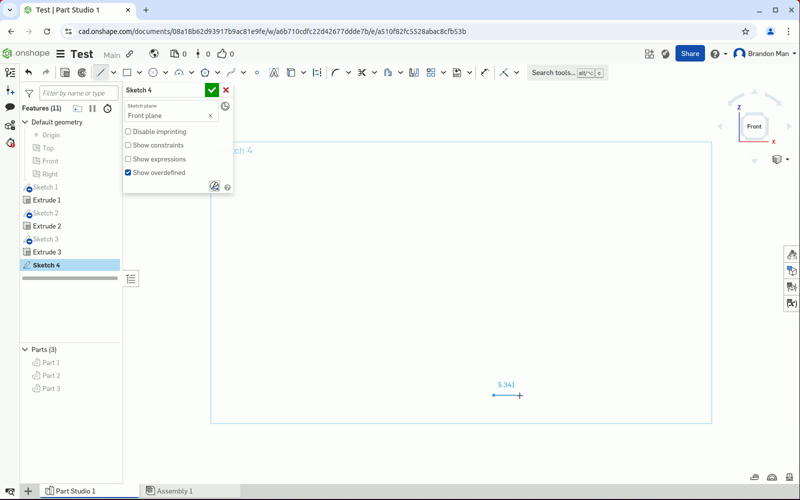
click(519, 395)
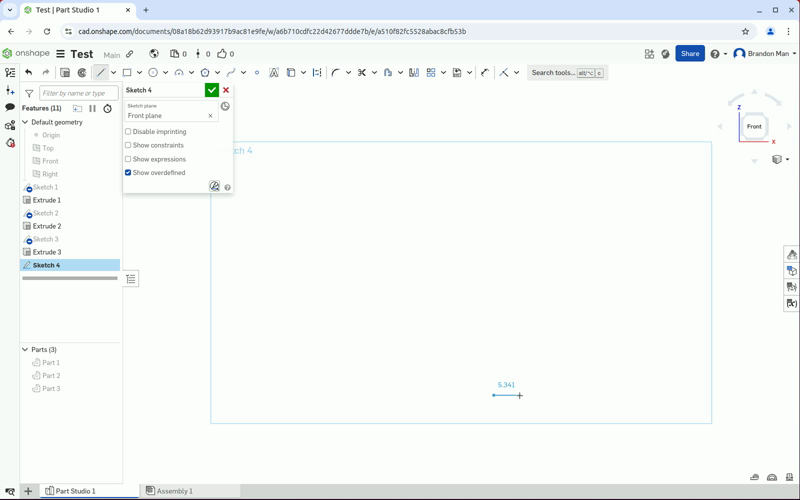
key_up(shift)
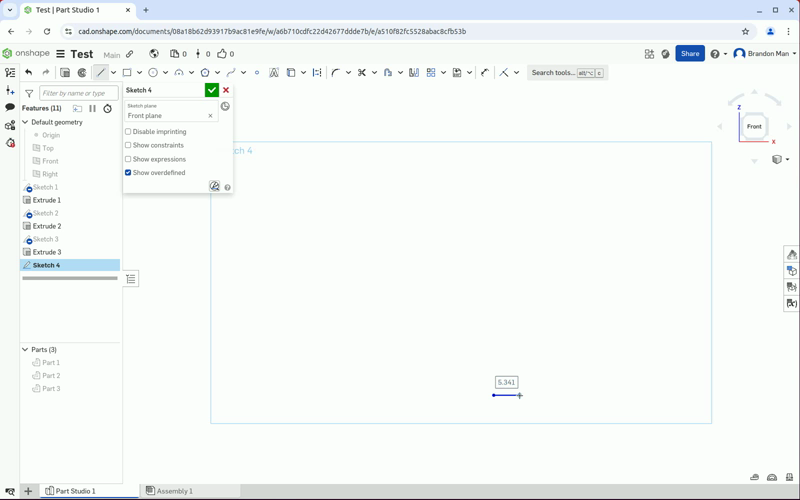
key_down(shift)
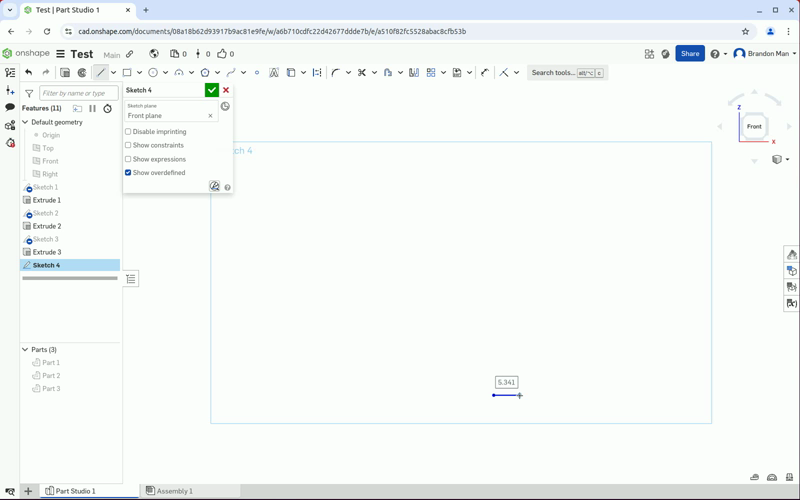
mouse_move(549, 395)
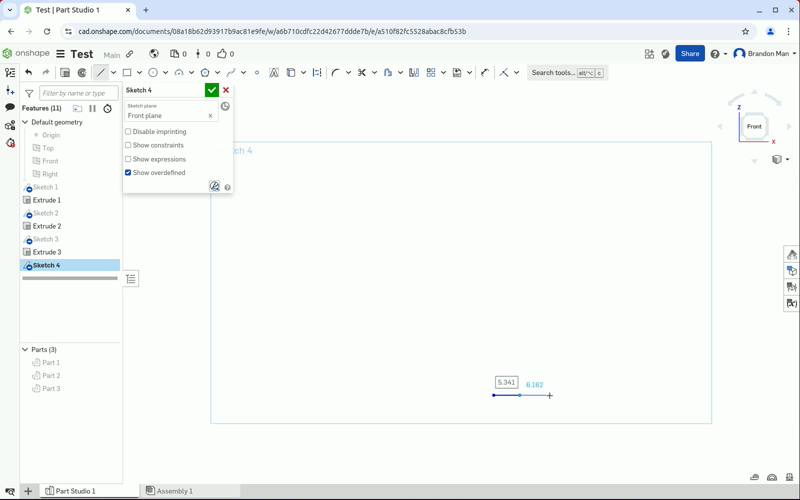
mouse_move(519, 342)
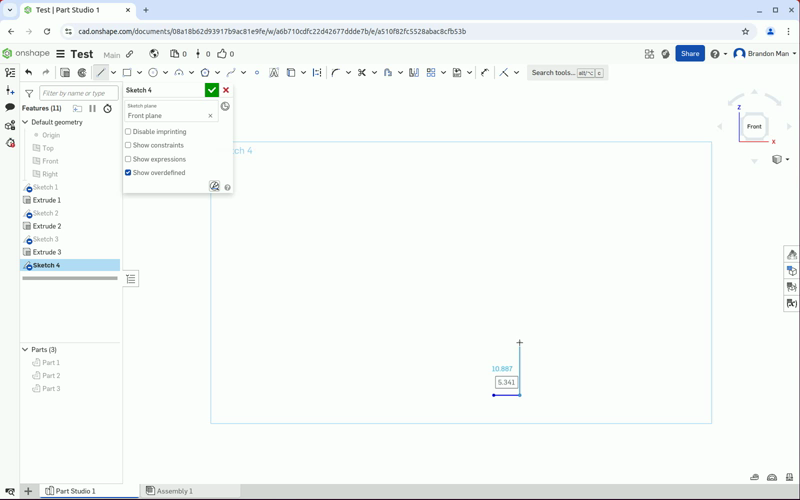
click(519, 342)
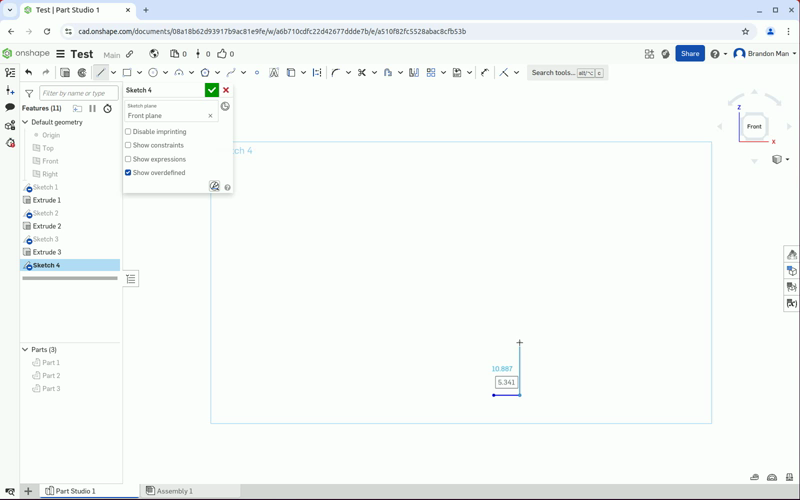
key_up(shift)
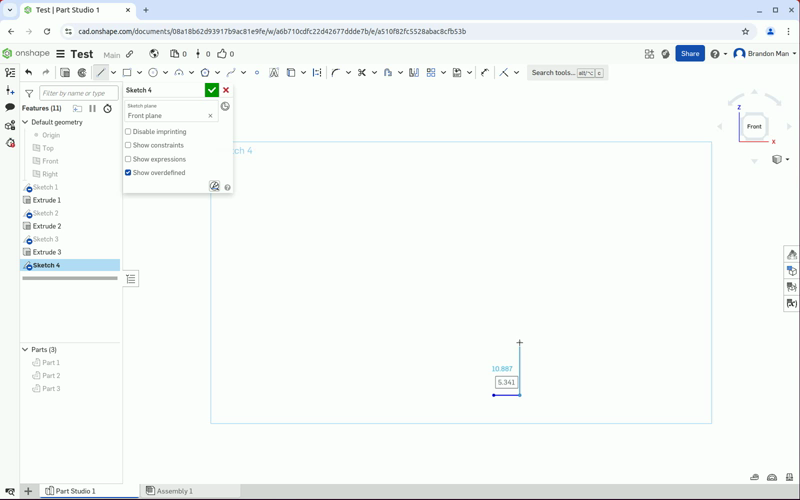
key_down(shift)
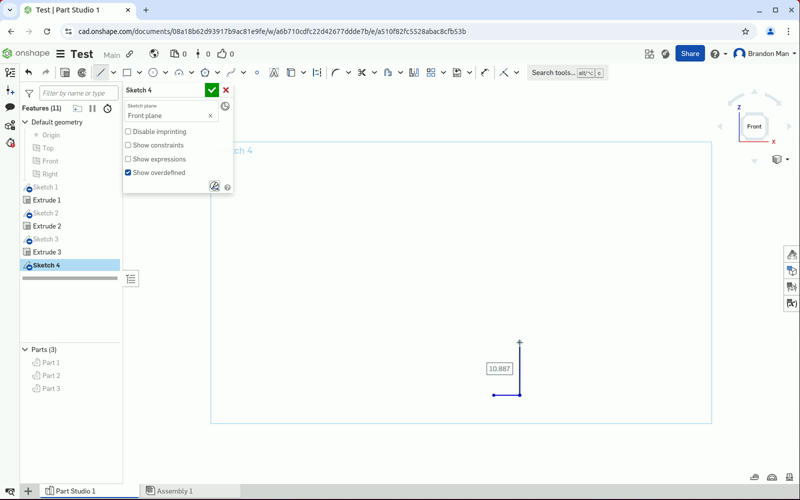
mouse_move(549, 342)
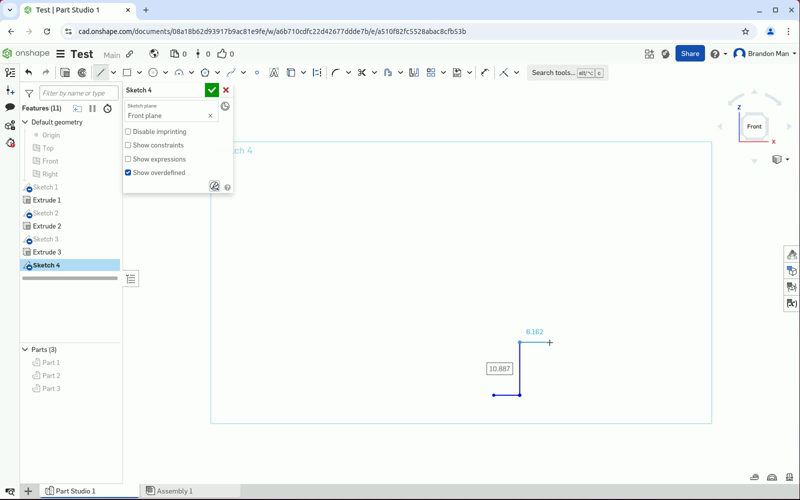
mouse_move(493, 342)
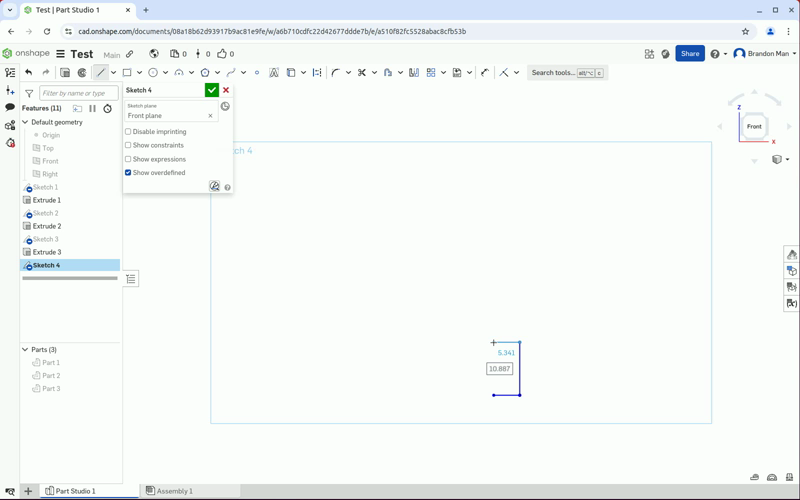
click(493, 342)
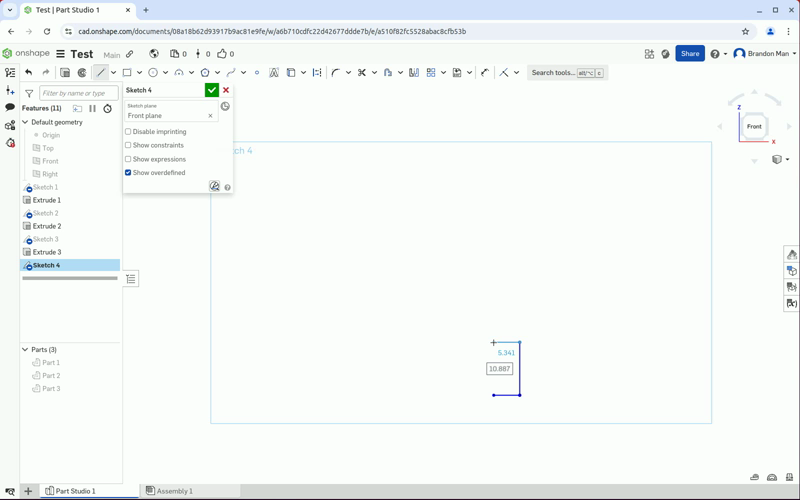
key_up(shift)
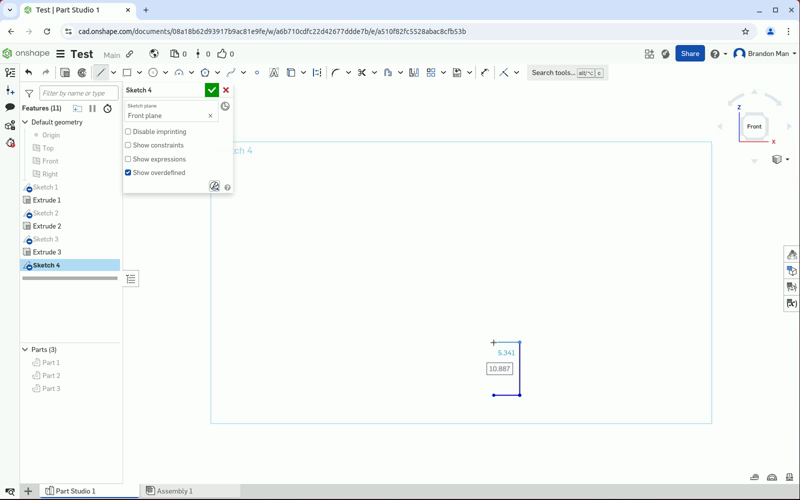
mouse_move(523, 342)
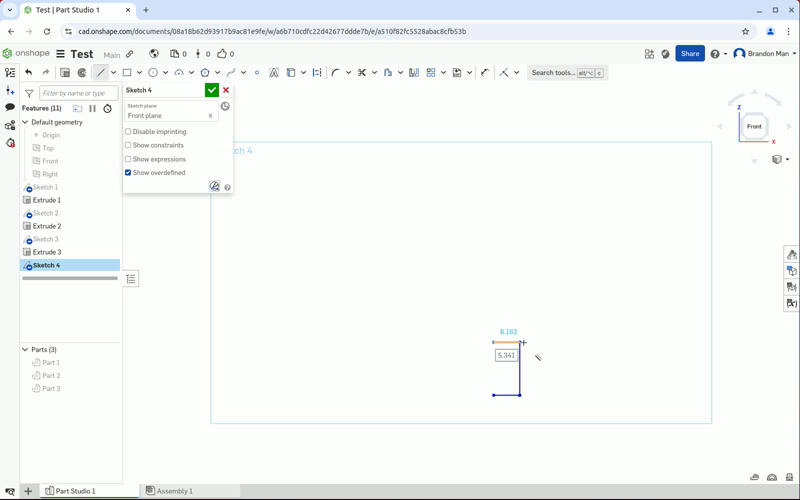
key_down(shift)
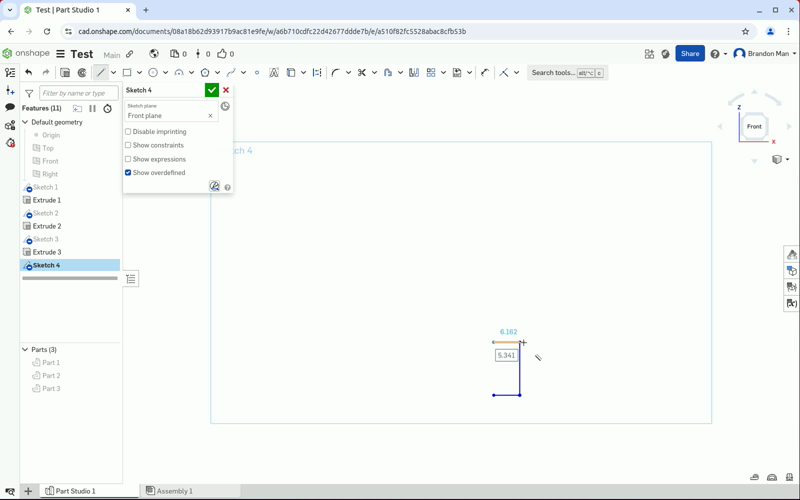
mouse_move(493, 395)
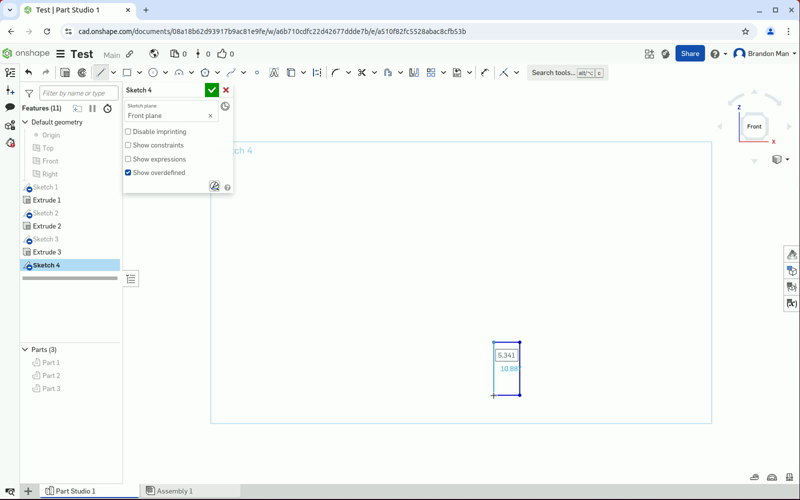
key_up(shift)
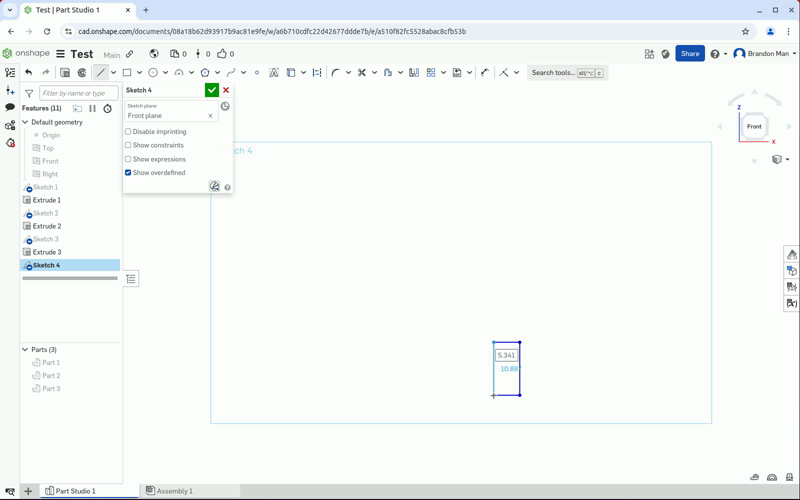
click(493, 395)
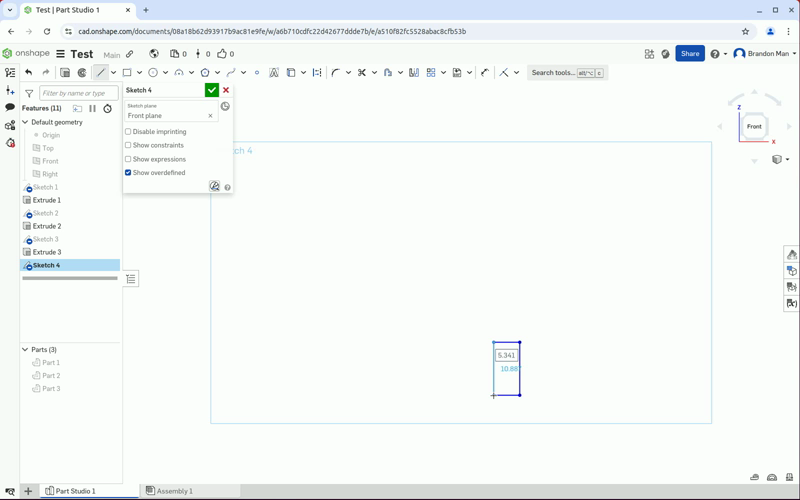
key(esc)
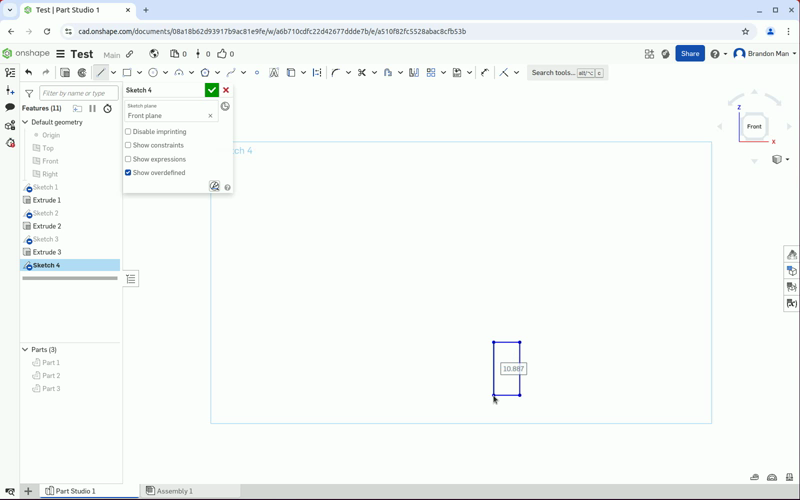
mouse_move(501, 391)
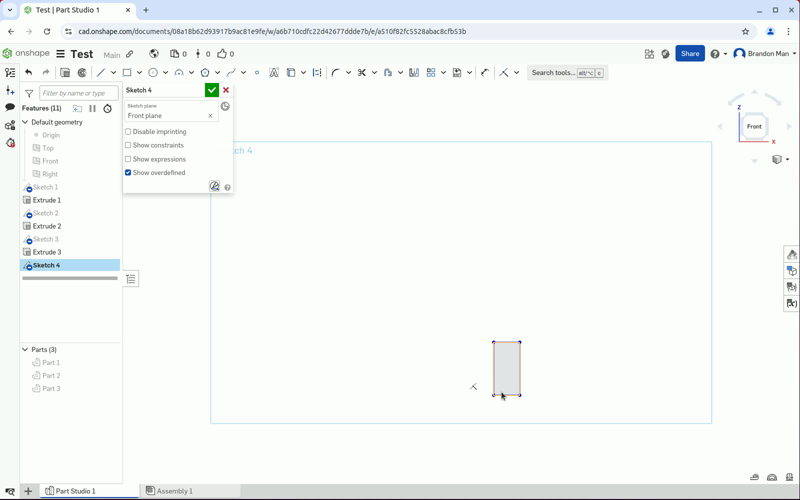
scroll(6)
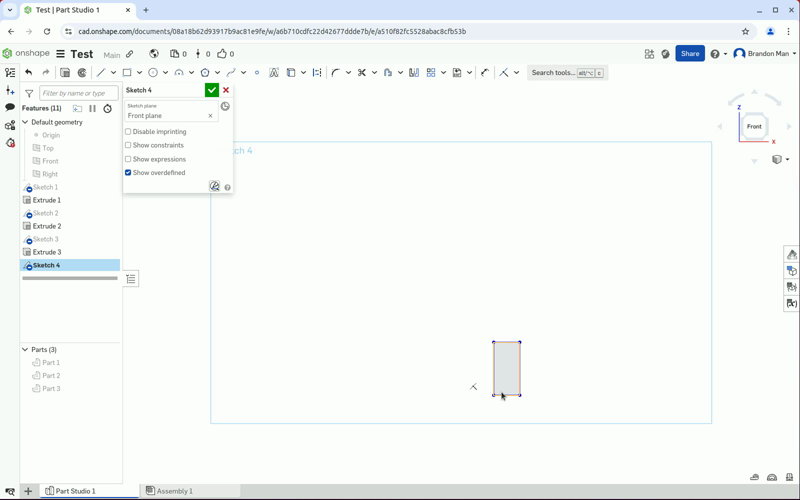
scroll(6)
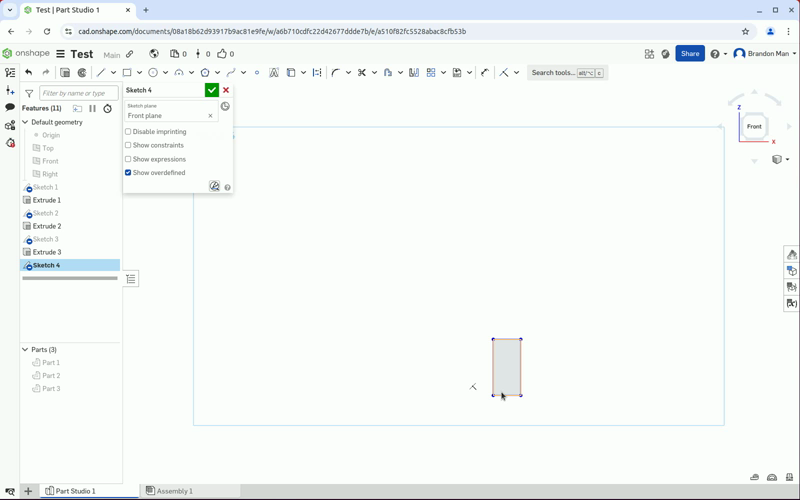
scroll(6)
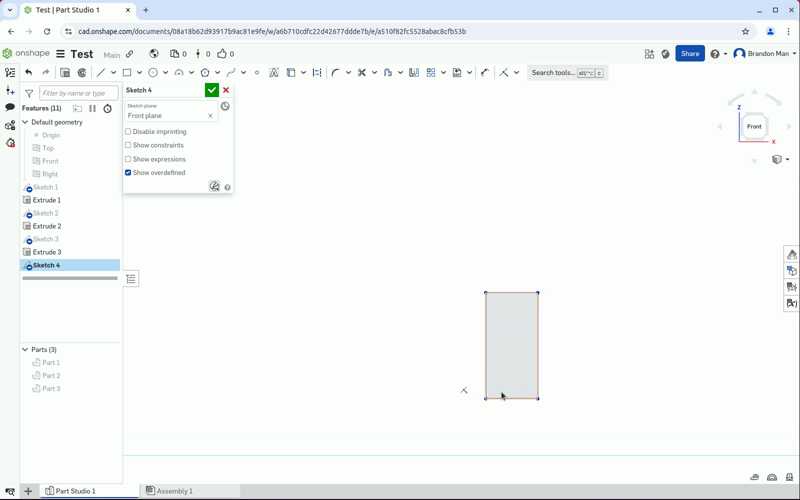
scroll(6)
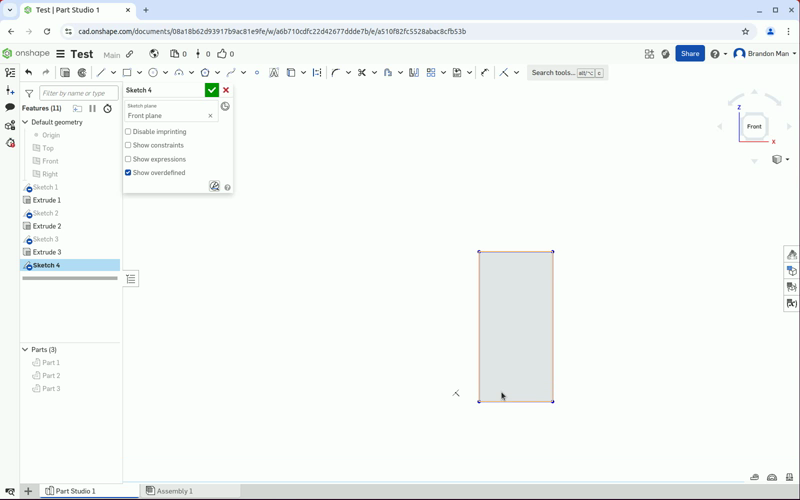
scroll(6)
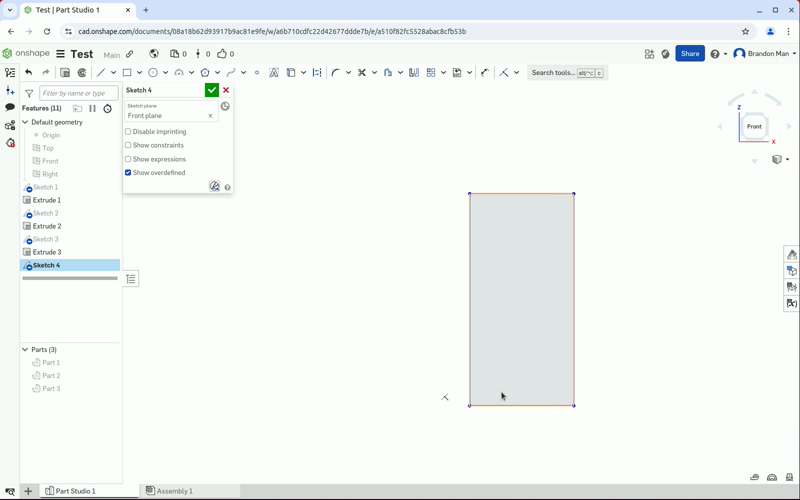
scroll(6)
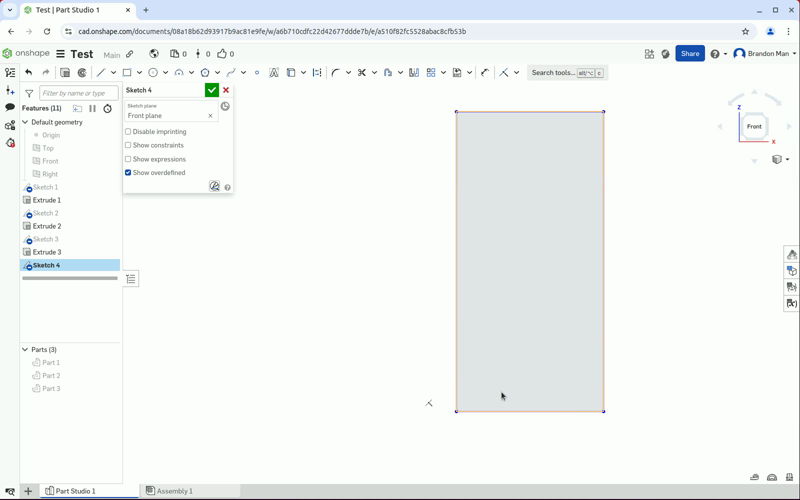
scroll(6)
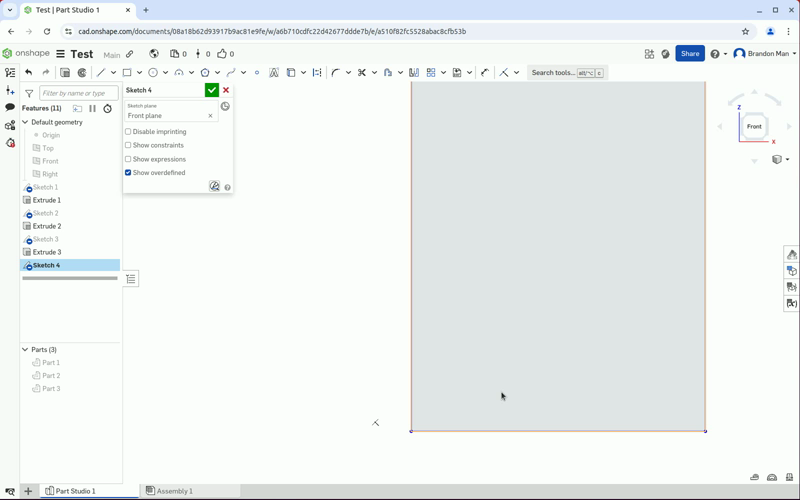
click(501, 391)
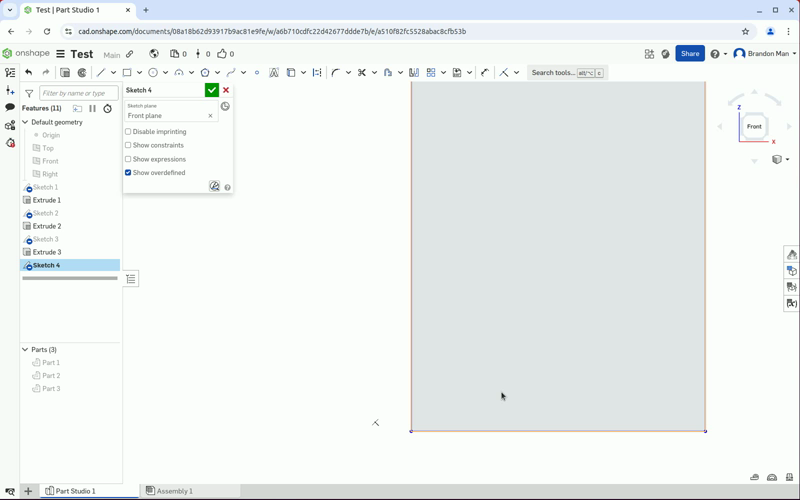
scroll(-6)
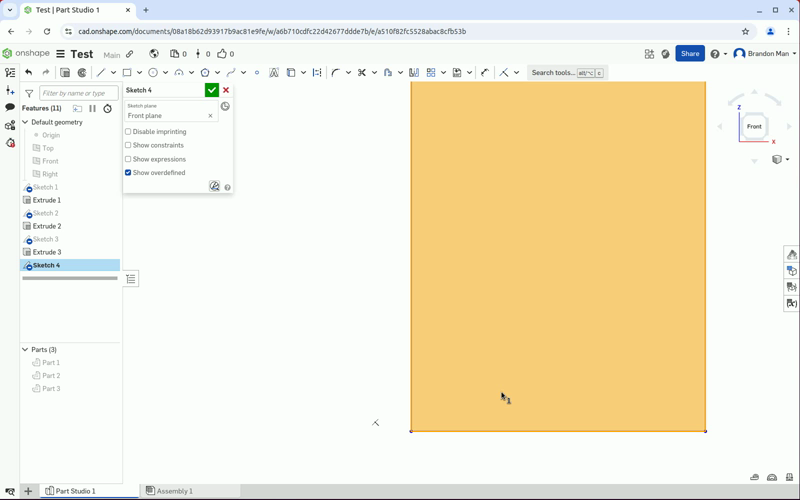
scroll(-6)
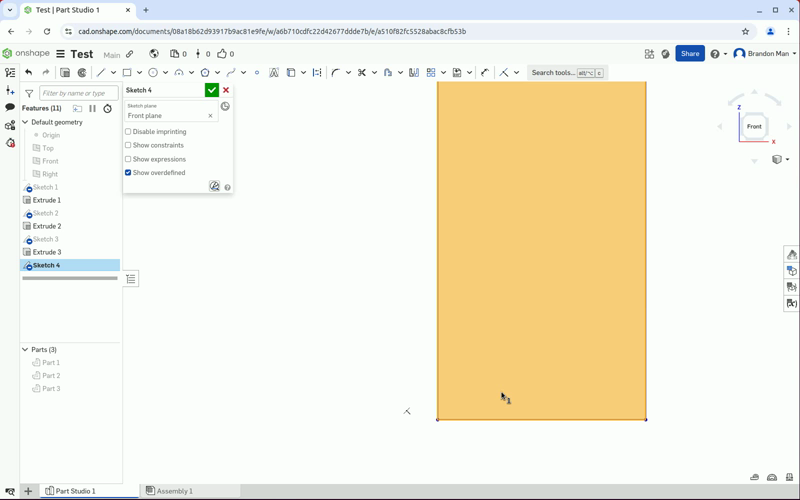
scroll(-6)
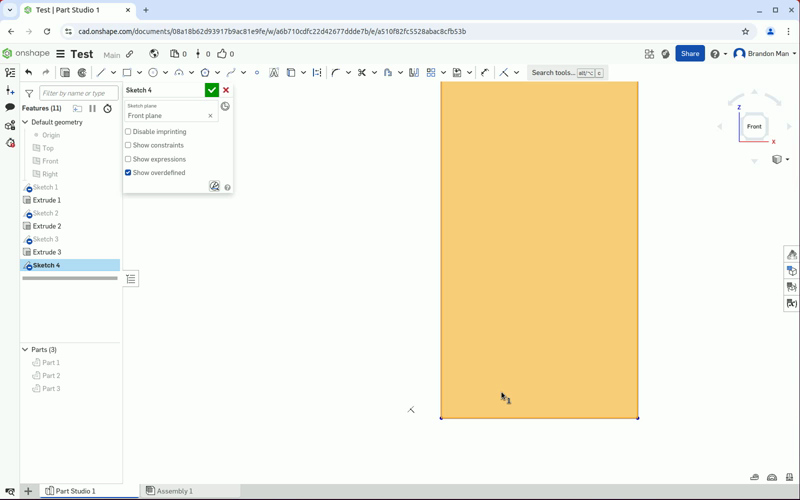
scroll(-6)
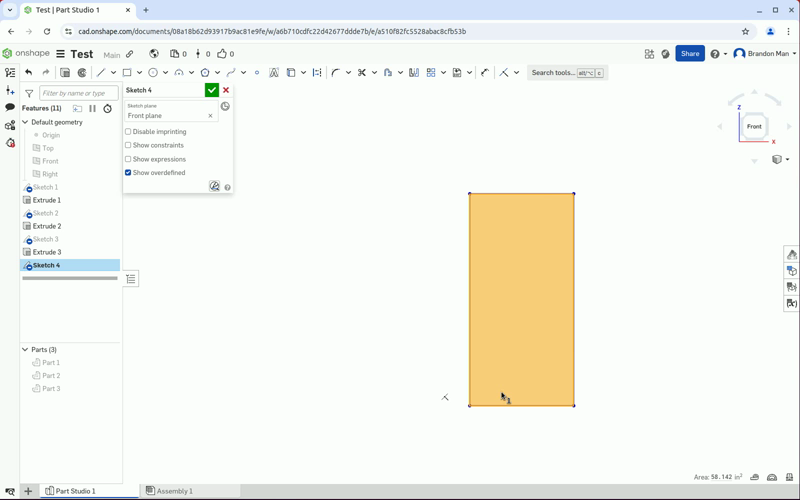
scroll(-6)
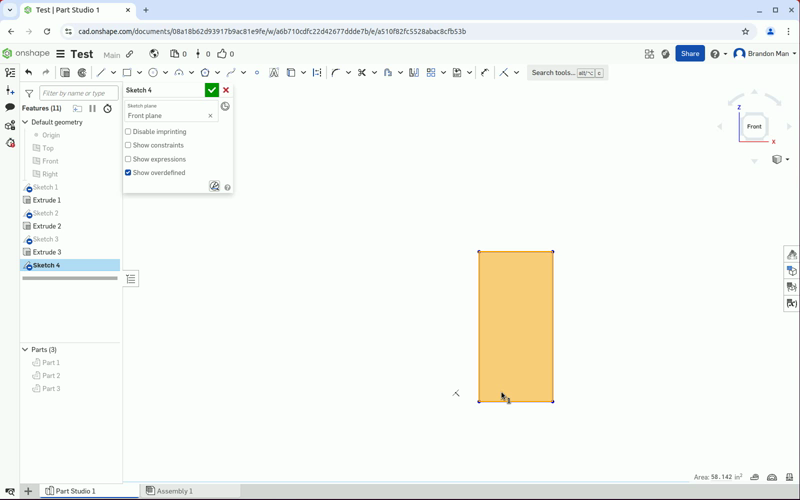
scroll(-6)
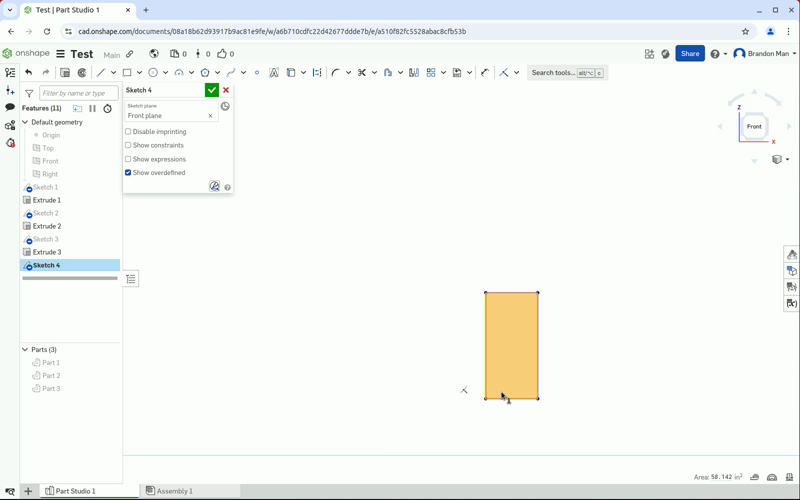
scroll(-6)
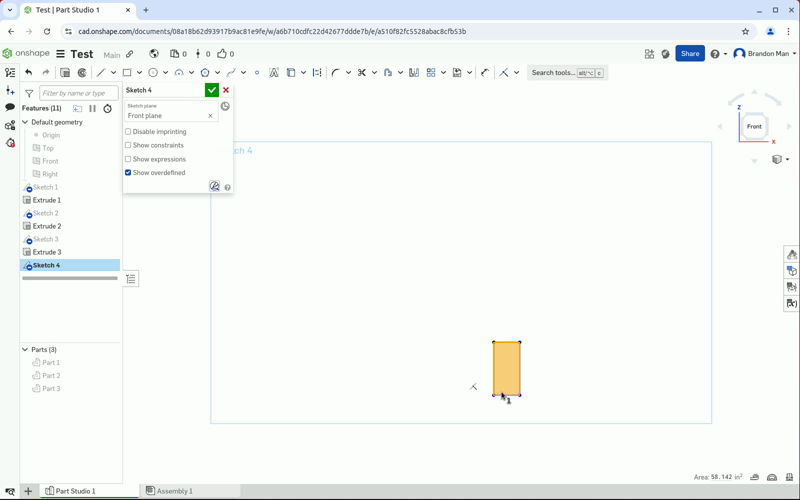
mouse_move(73, 352)
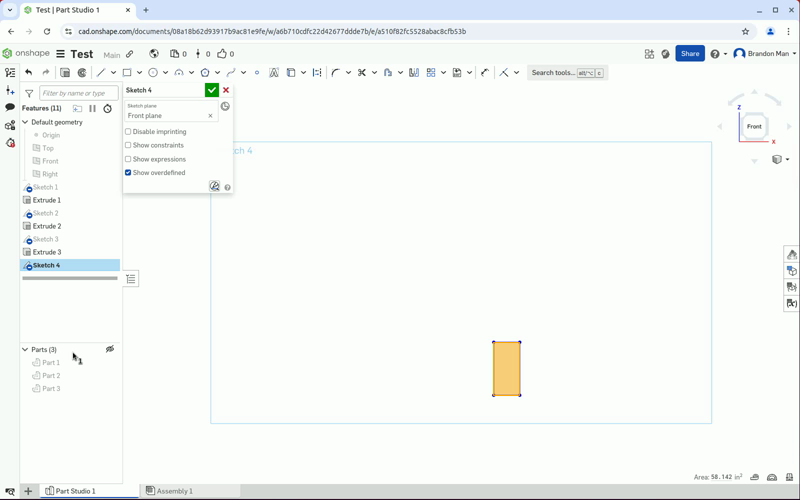
key(shift+y)
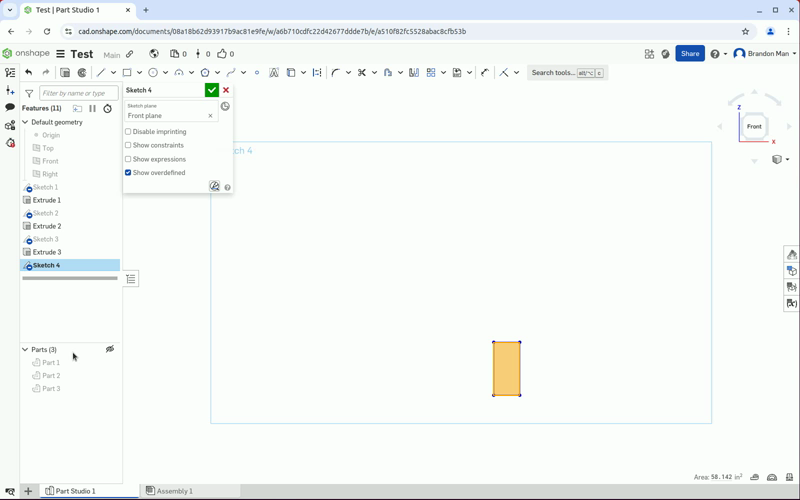
key(shift+e)
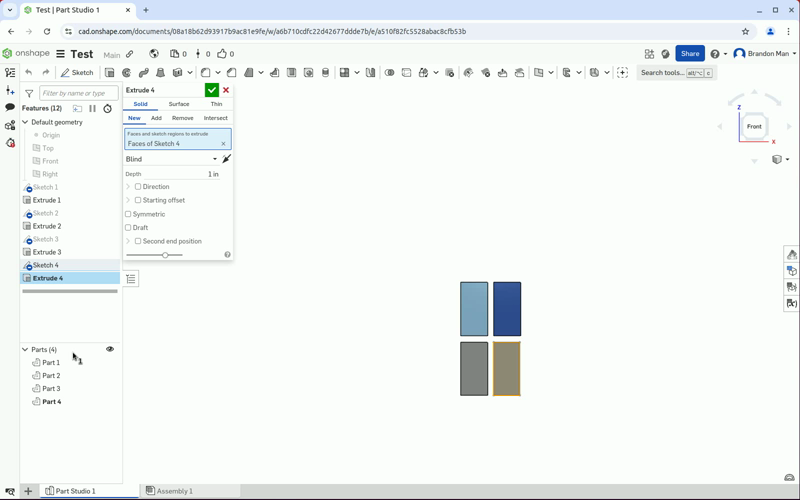
mouse_move(143, 106)
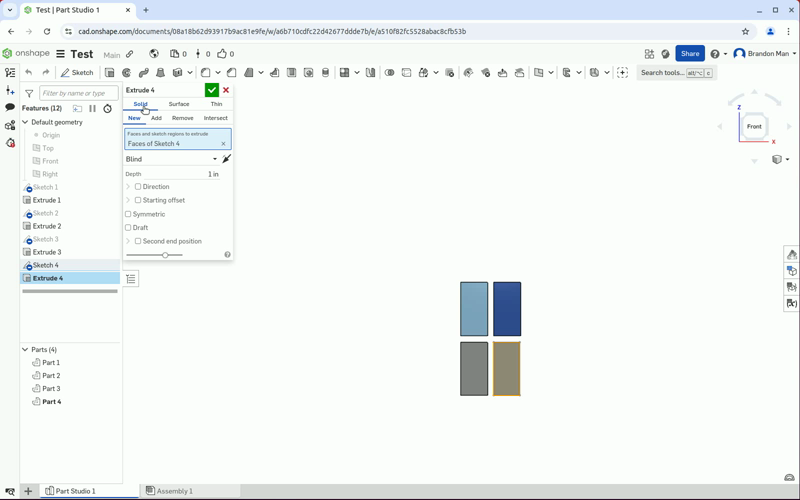
click(143, 106)
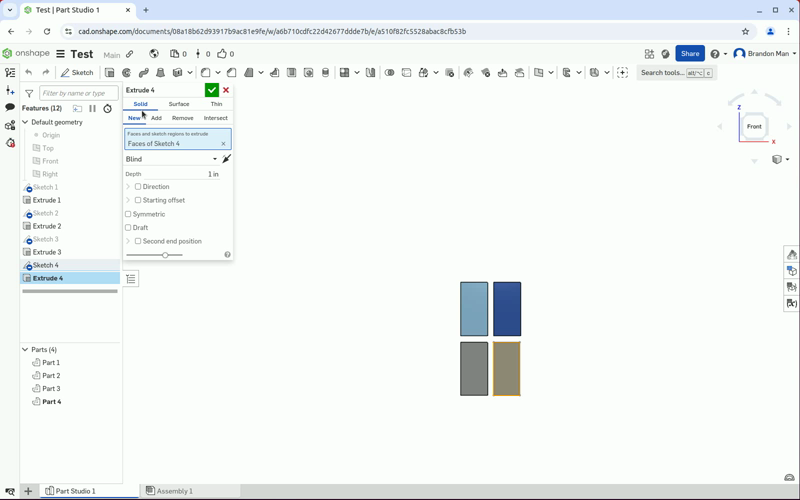
mouse_move(137, 120)
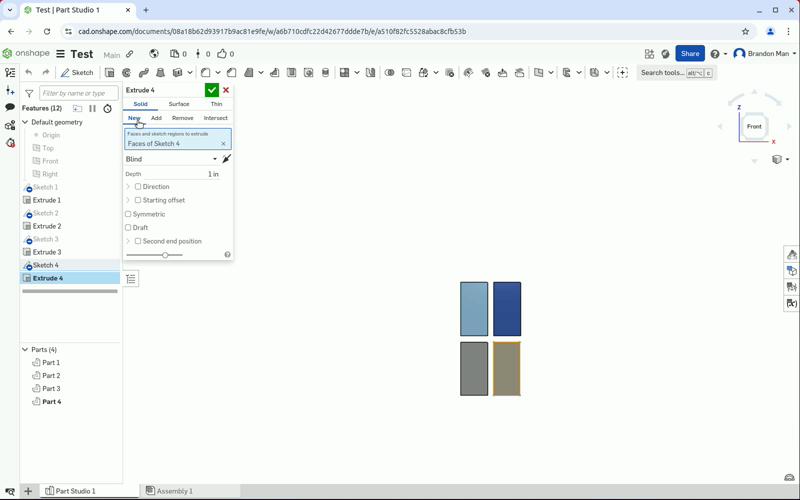
click(137, 120)
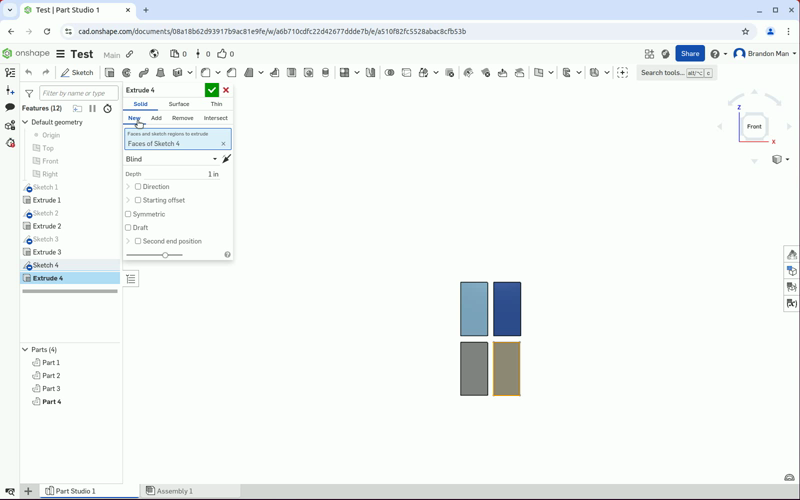
key(tab, 4)
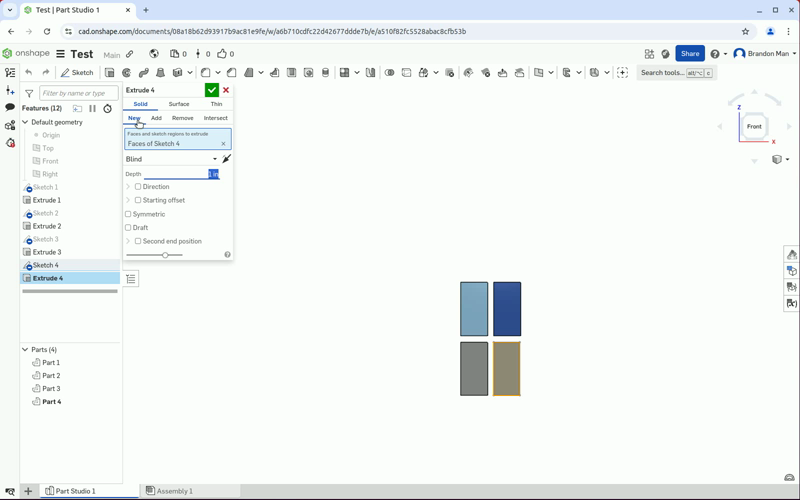
text(-0.241)
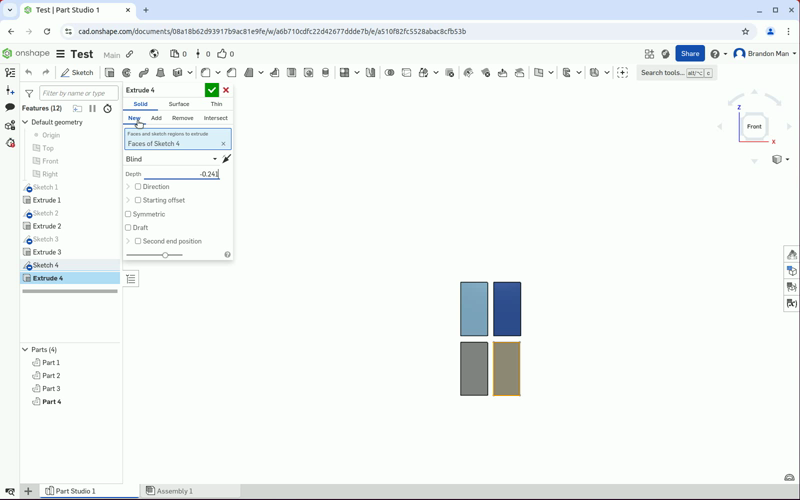
key(enter)
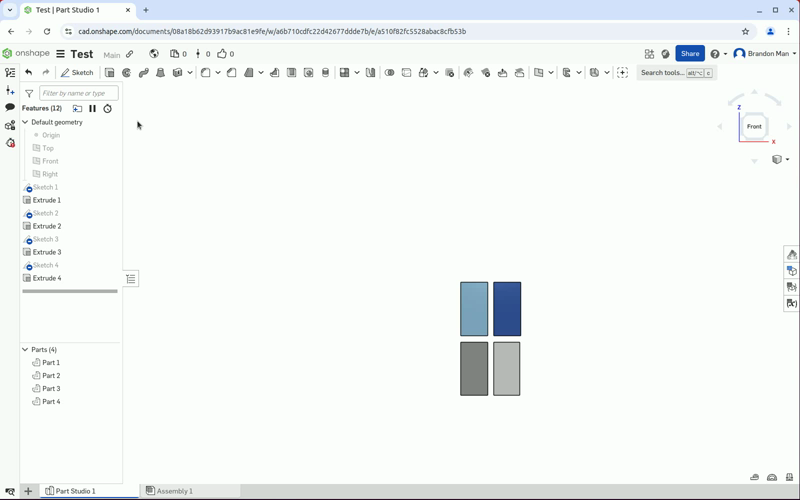
key(shift+h)
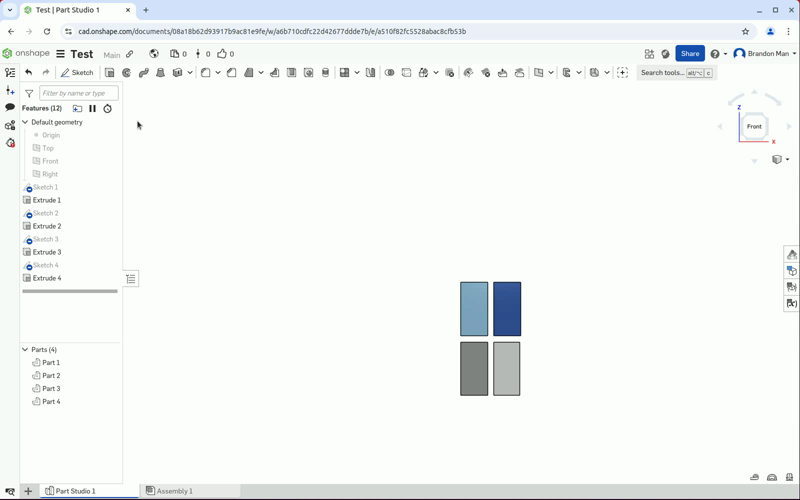
key(shift+h)
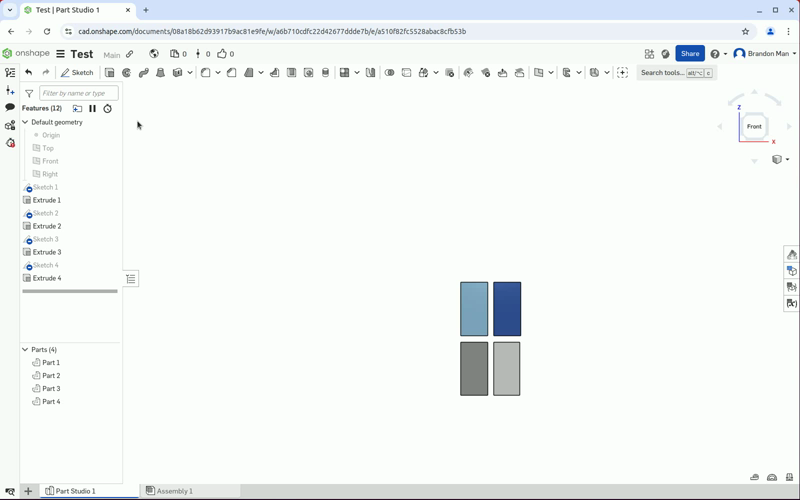
mouse_move(73, 189)
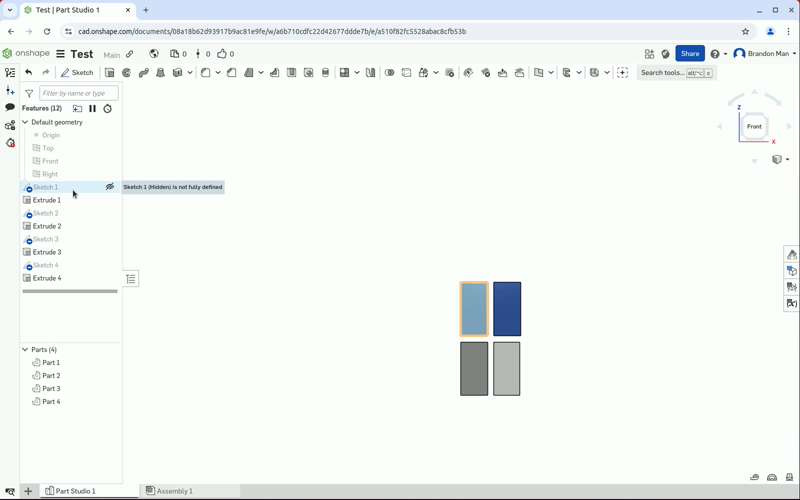
click(73, 189)
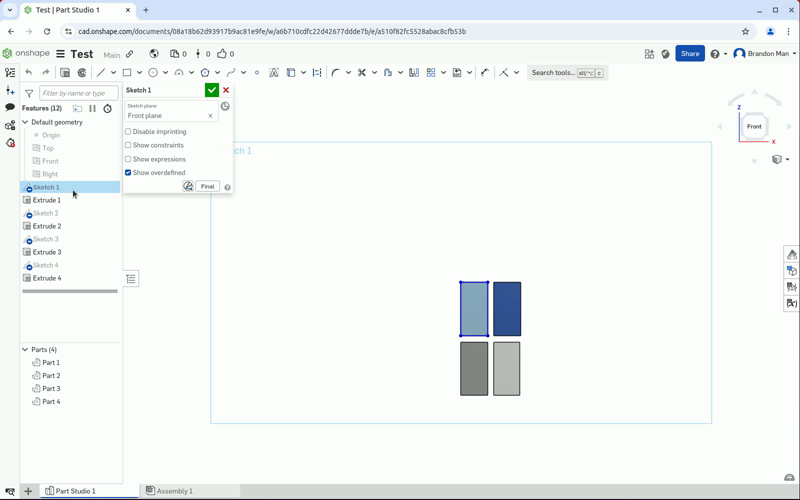
mouse_move(229, 92)
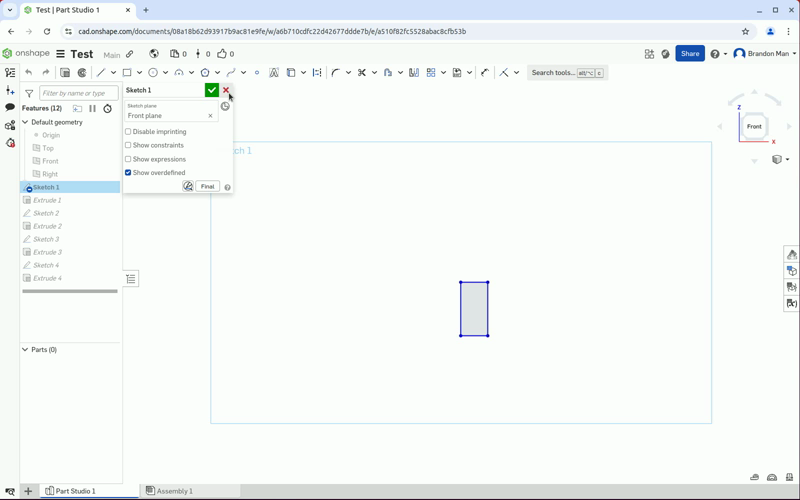
click(229, 92)
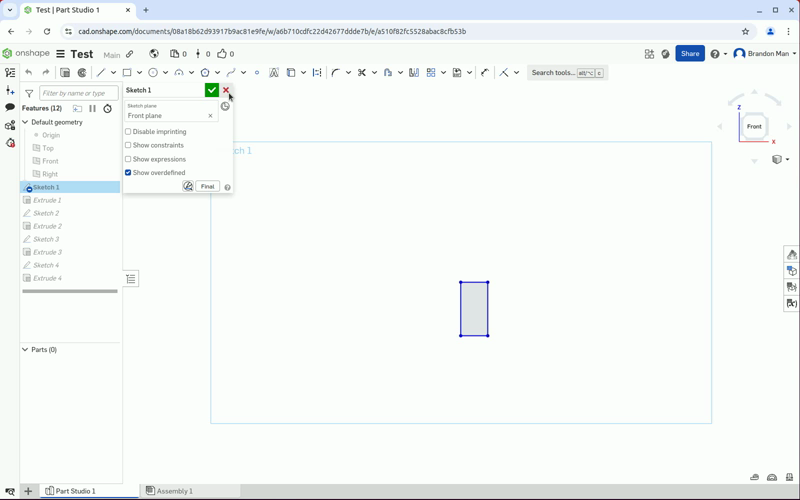
key(shift+s)
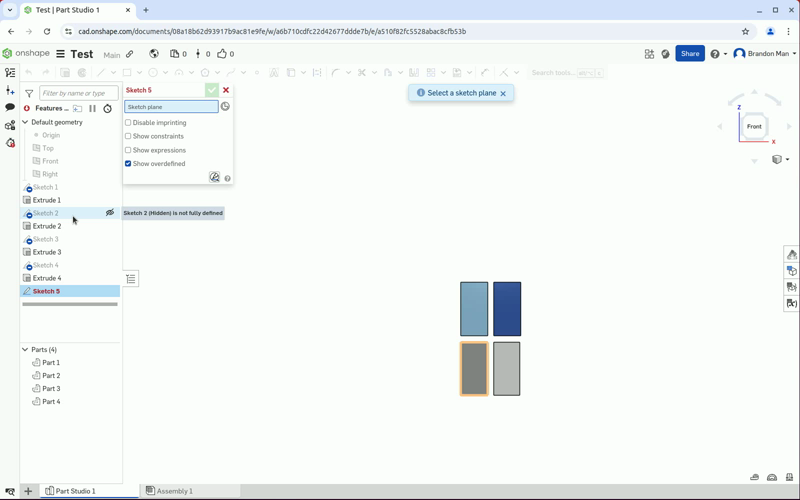
scroll(3)
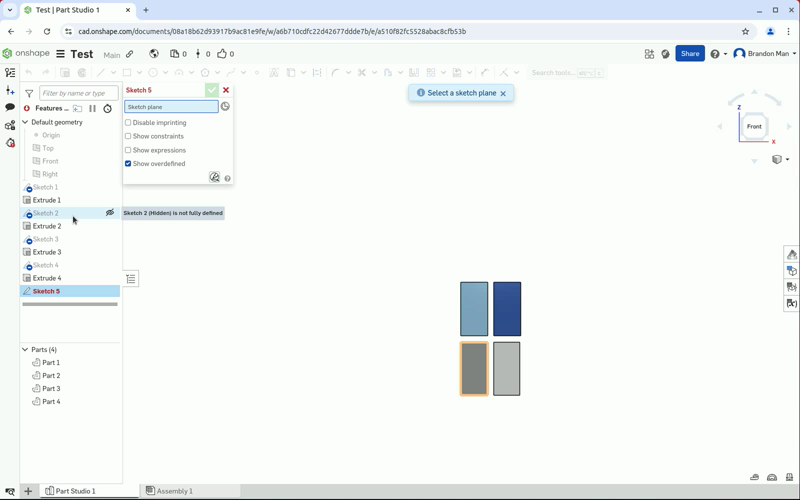
mouse_move(73, 163)
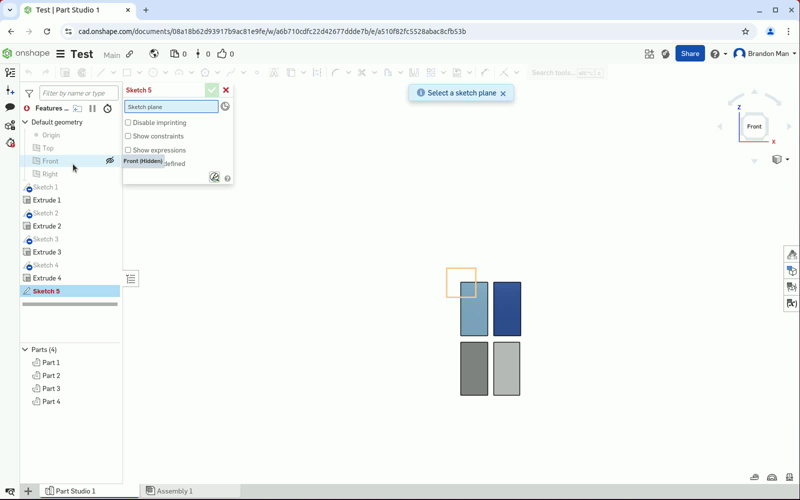
click(73, 163)
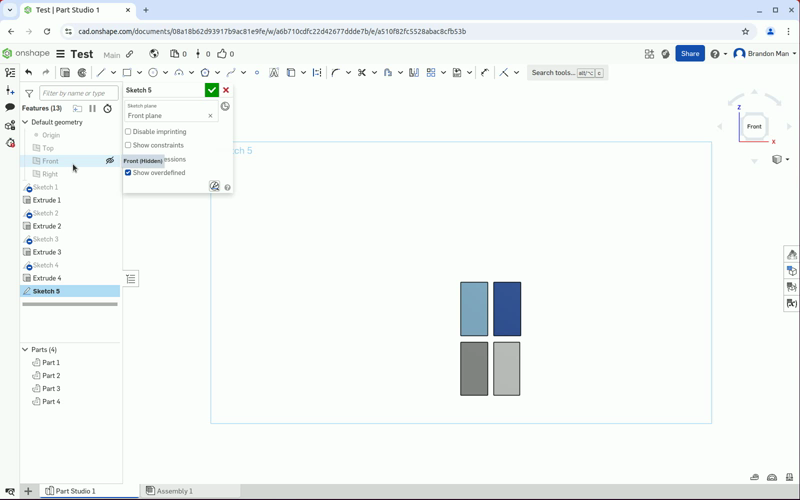
mouse_move(73, 352)
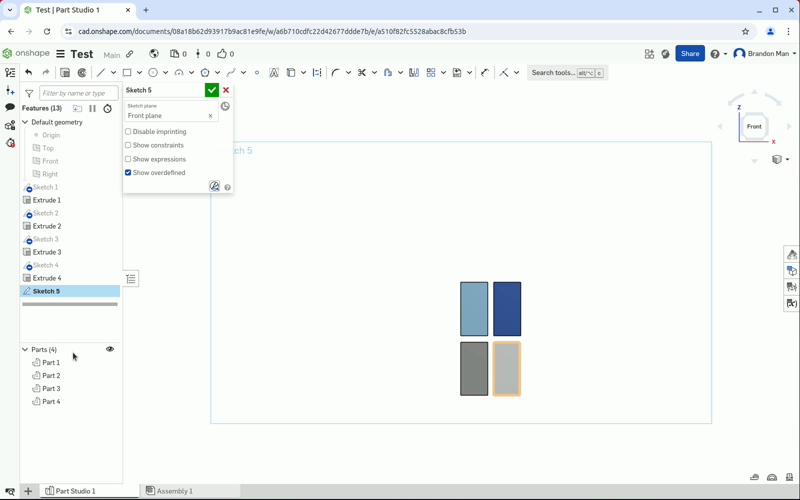
key(y)
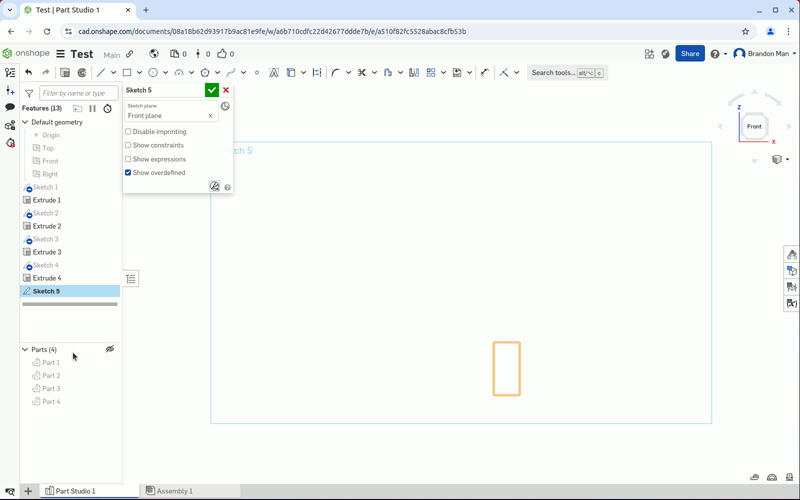
key(l)
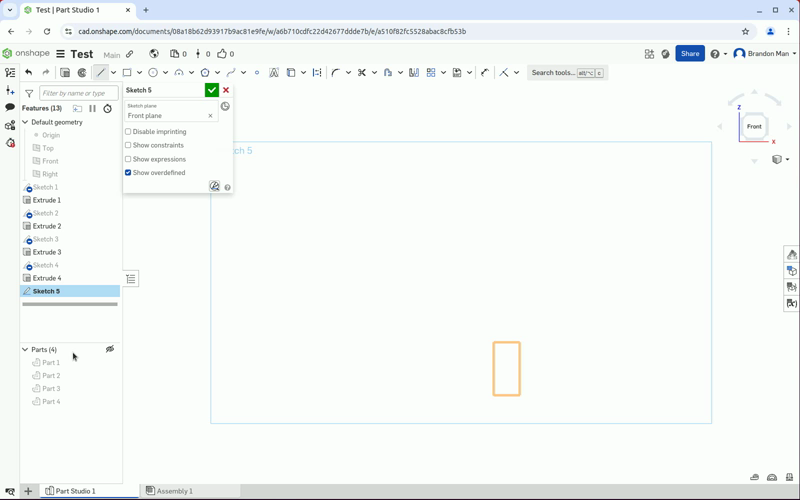
key_down(shift)
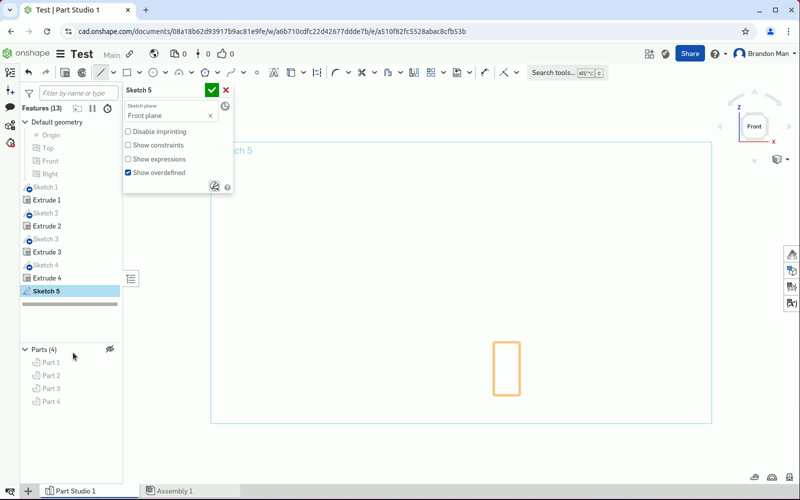
mouse_move(526, 335)
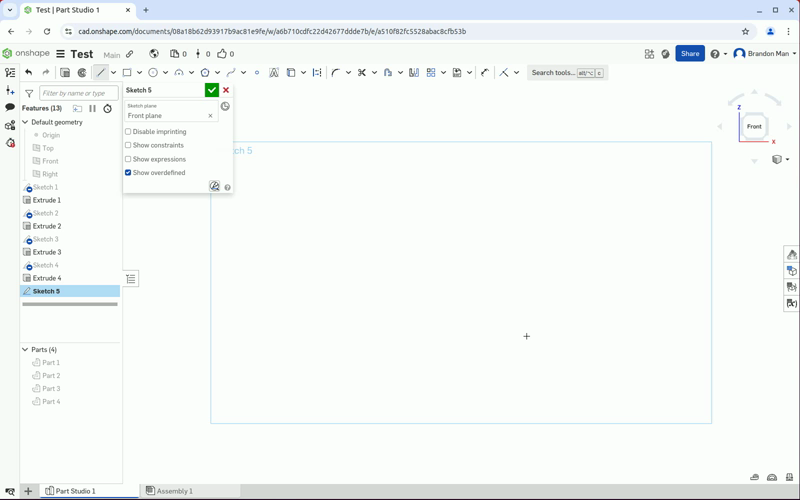
click(526, 335)
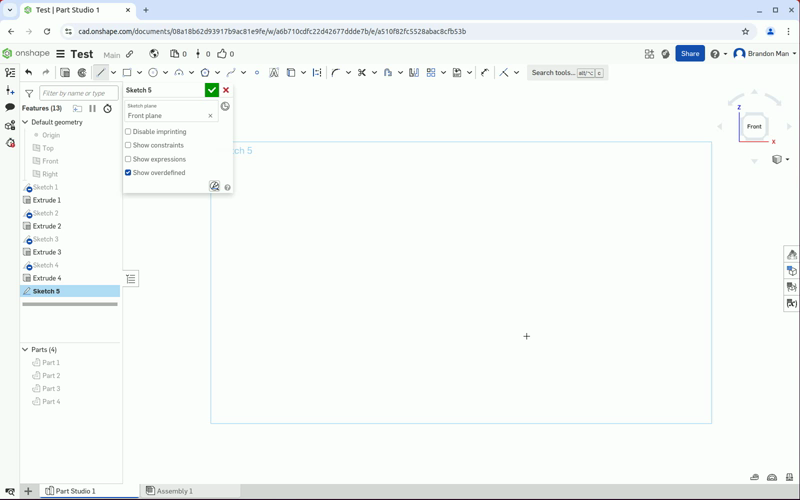
key_up(shift)
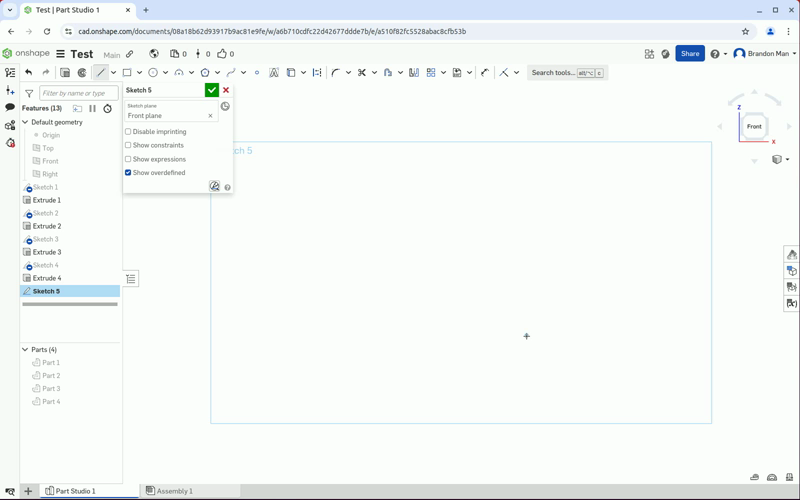
key_down(shift)
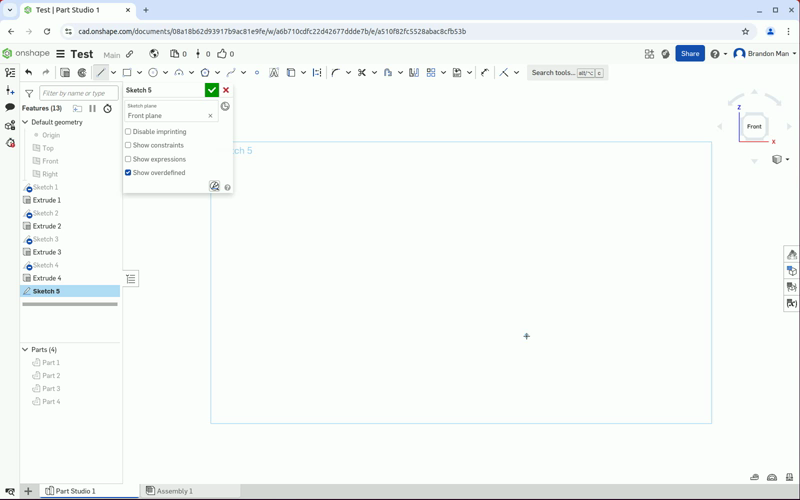
mouse_move(556, 335)
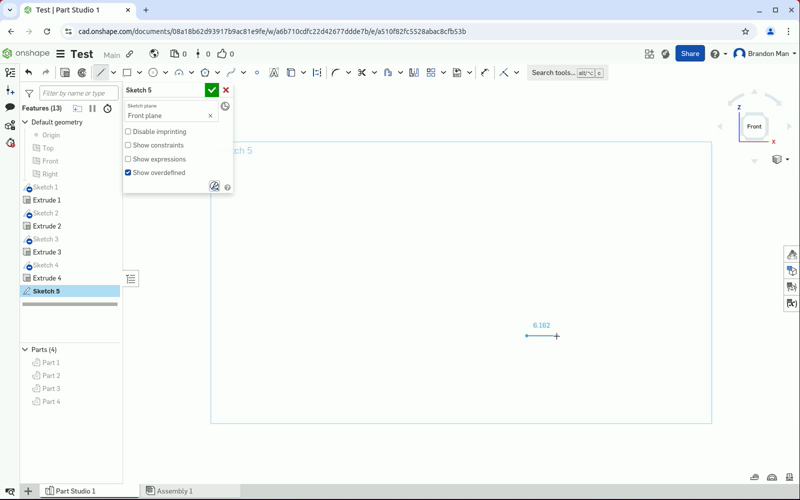
mouse_move(553, 335)
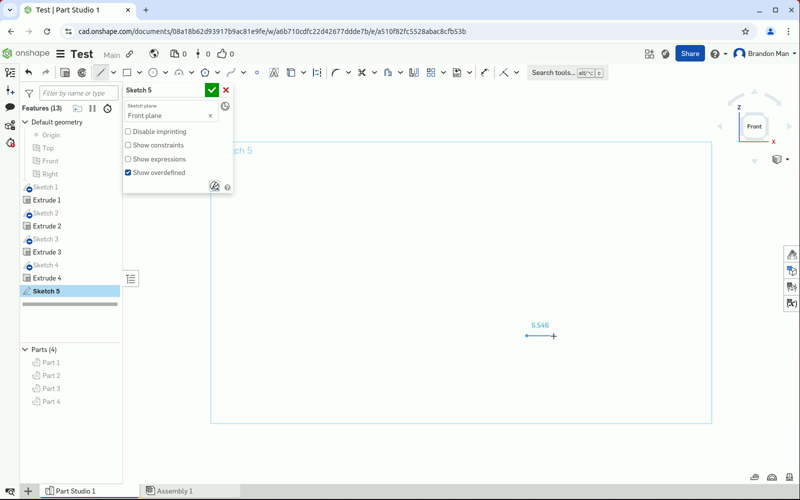
click(553, 335)
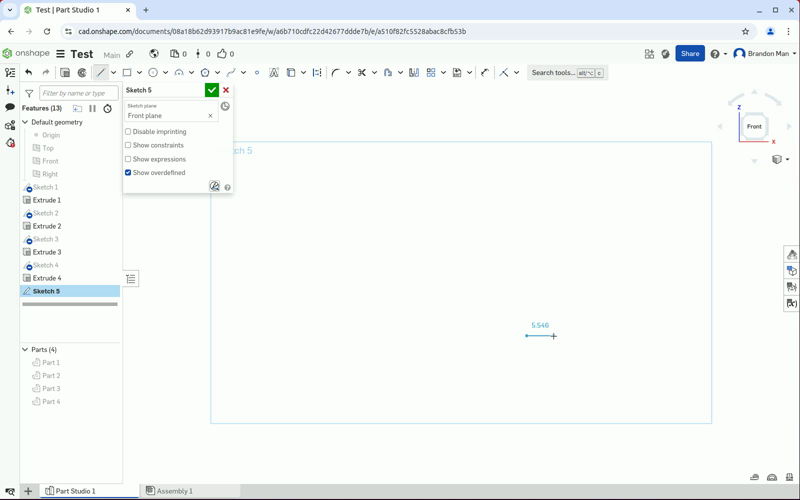
key_up(shift)
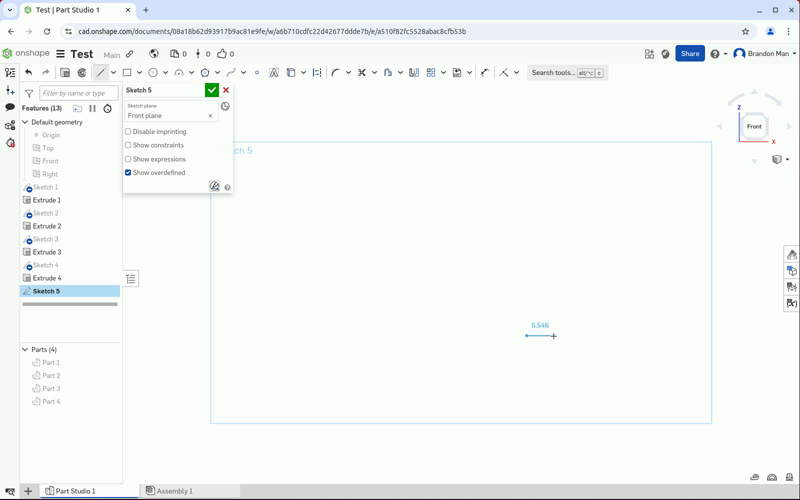
key_down(shift)
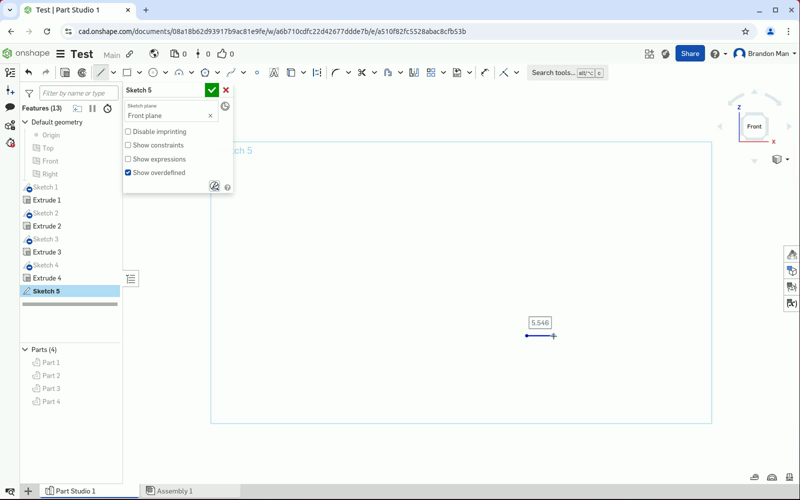
mouse_move(583, 335)
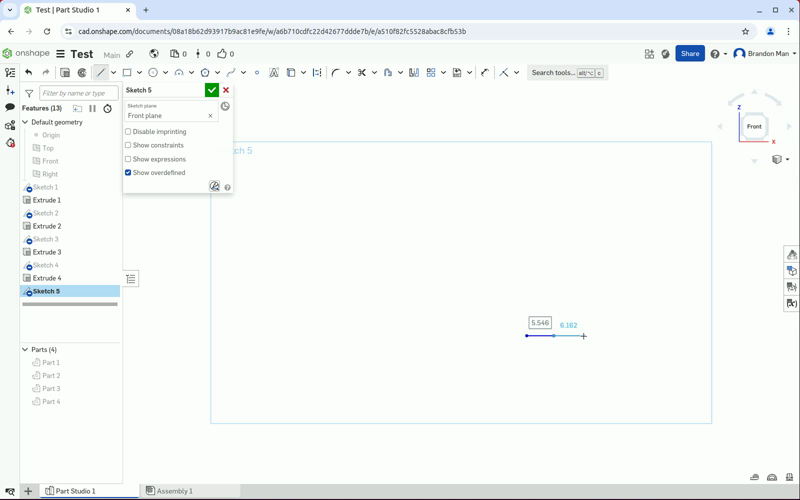
mouse_move(553, 282)
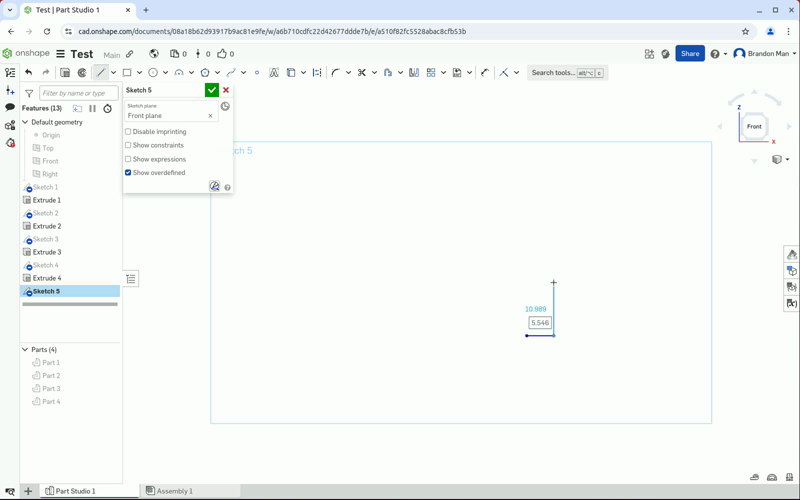
click(553, 282)
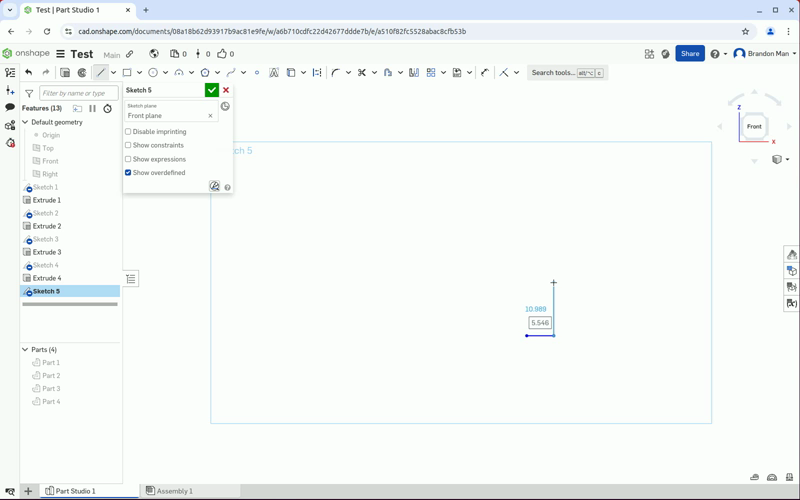
key_up(shift)
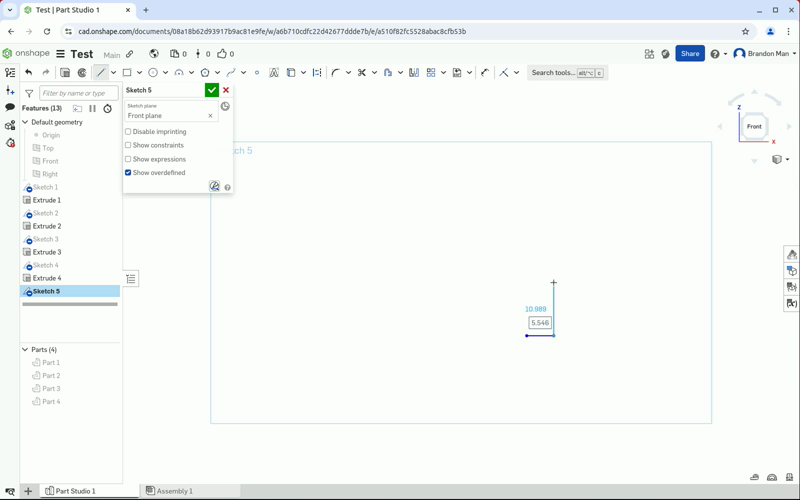
key_down(shift)
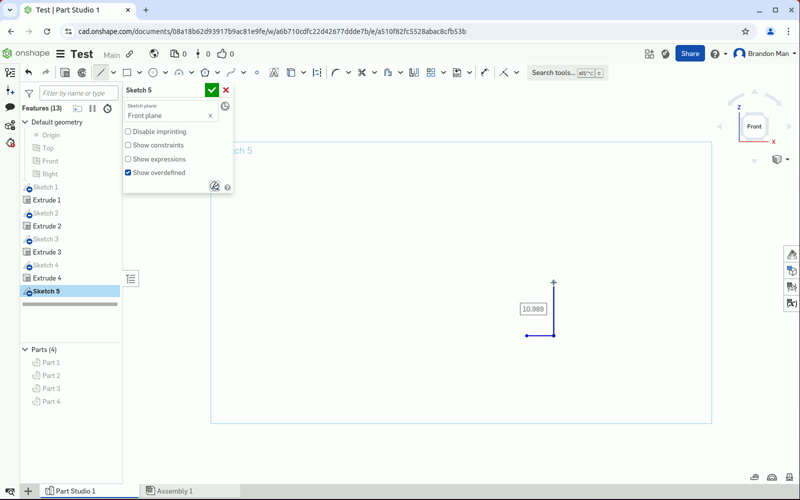
mouse_move(583, 282)
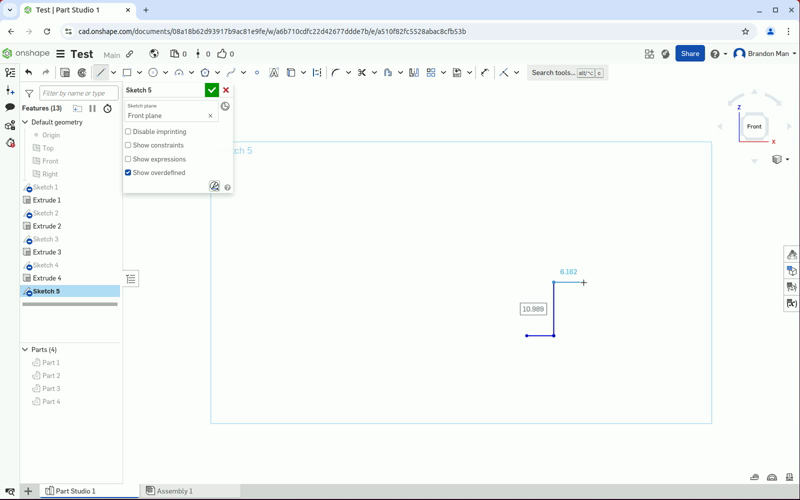
mouse_move(526, 282)
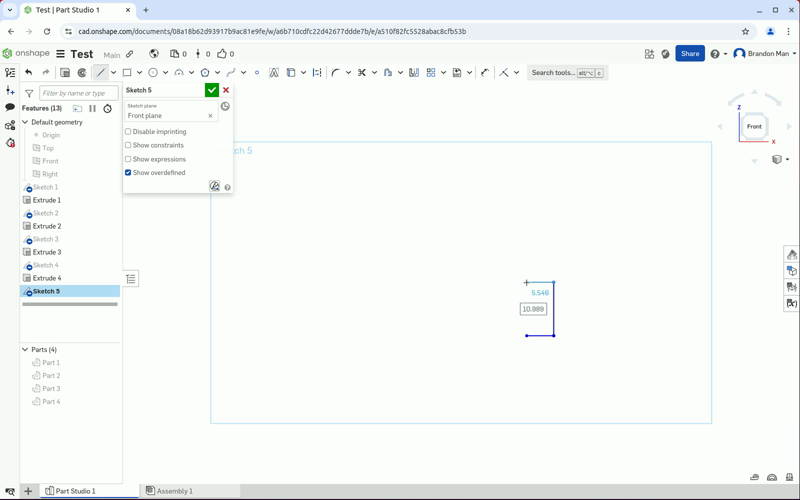
click(526, 282)
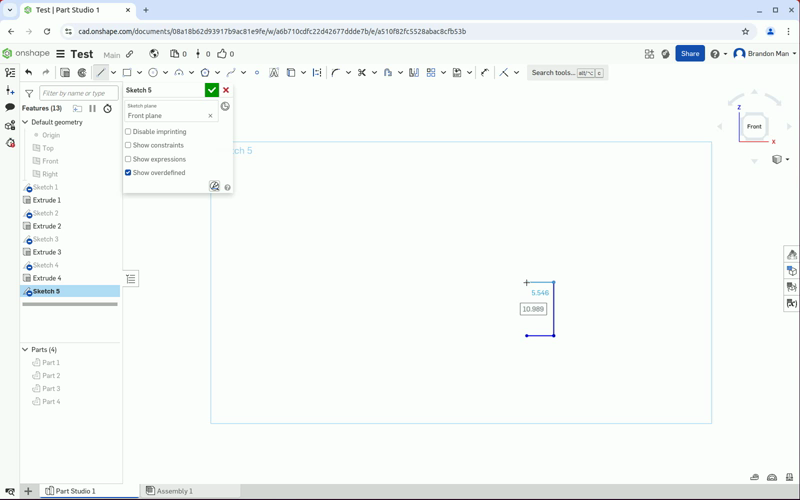
key_up(shift)
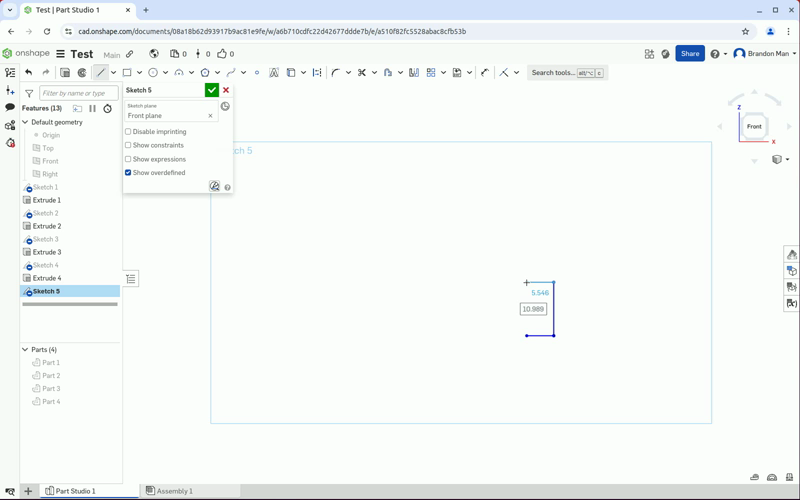
mouse_move(556, 282)
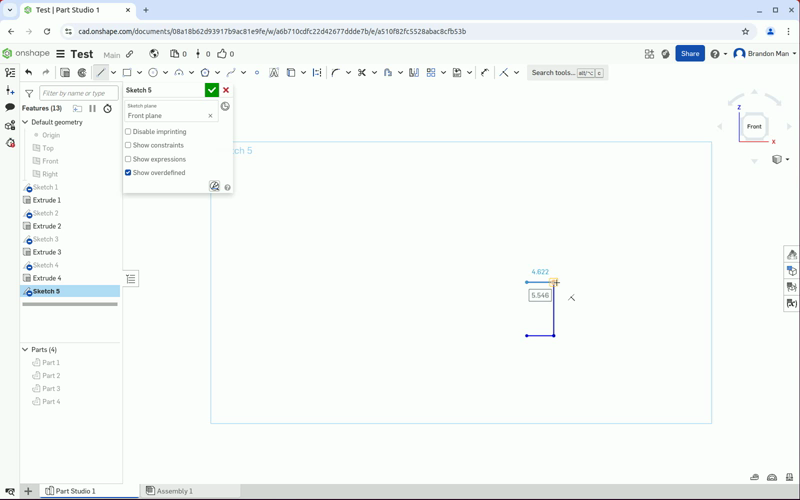
key_down(shift)
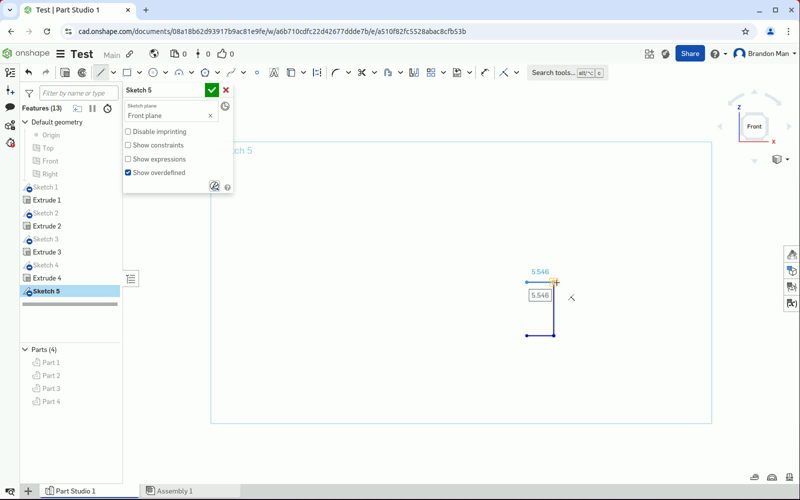
mouse_move(526, 335)
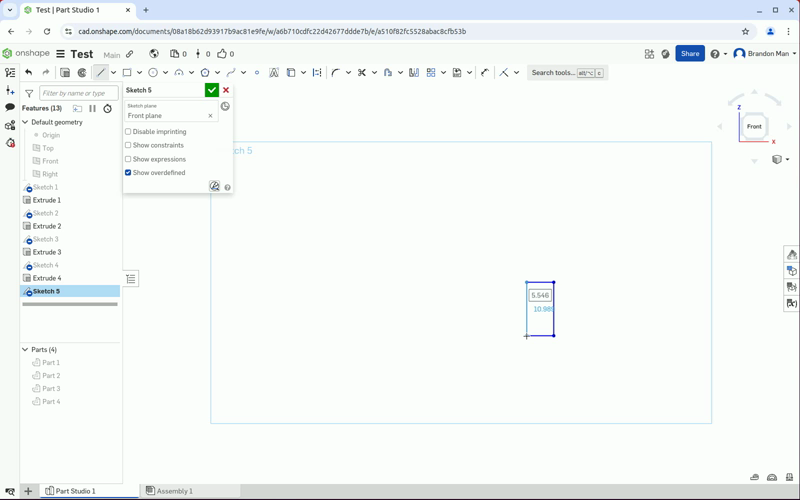
key_up(shift)
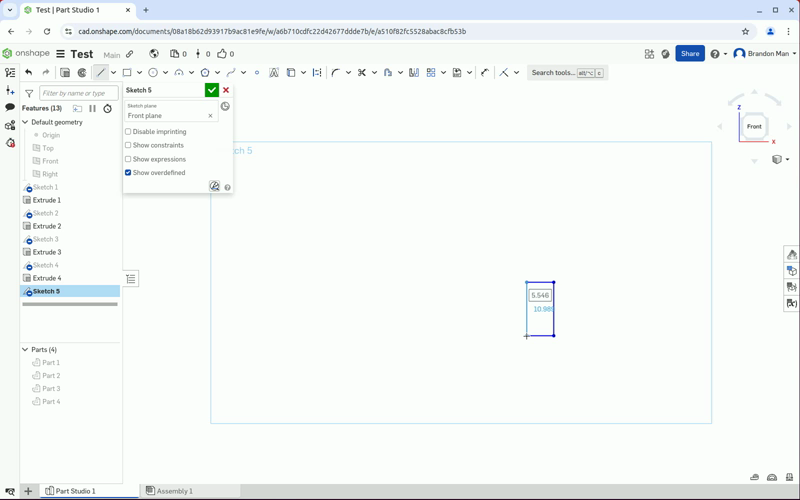
click(526, 335)
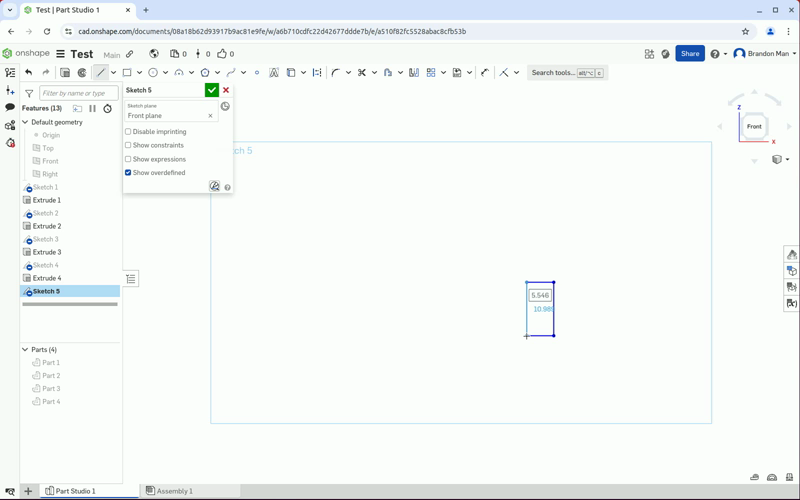
key(esc)
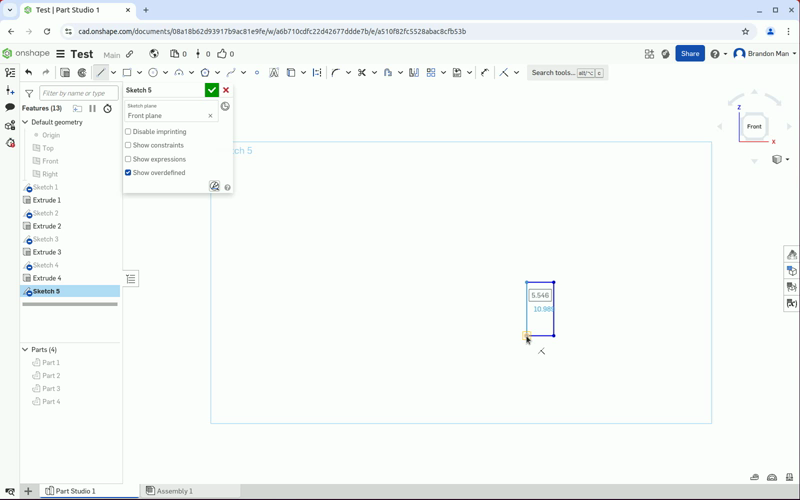
mouse_move(534, 285)
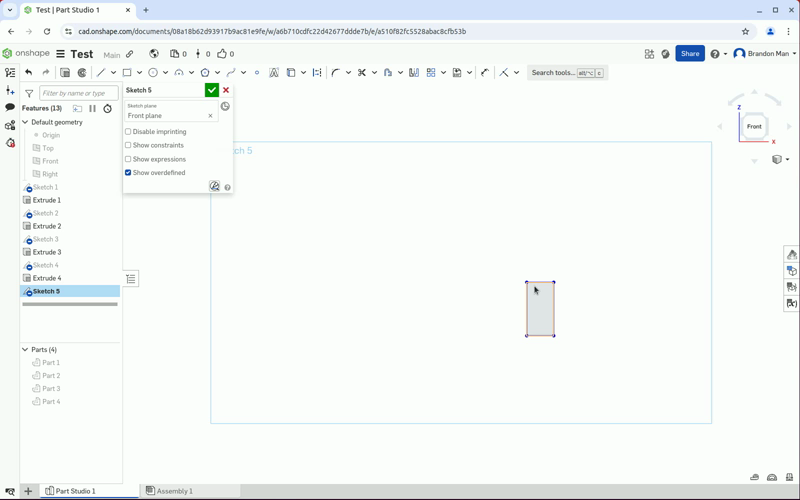
scroll(6)
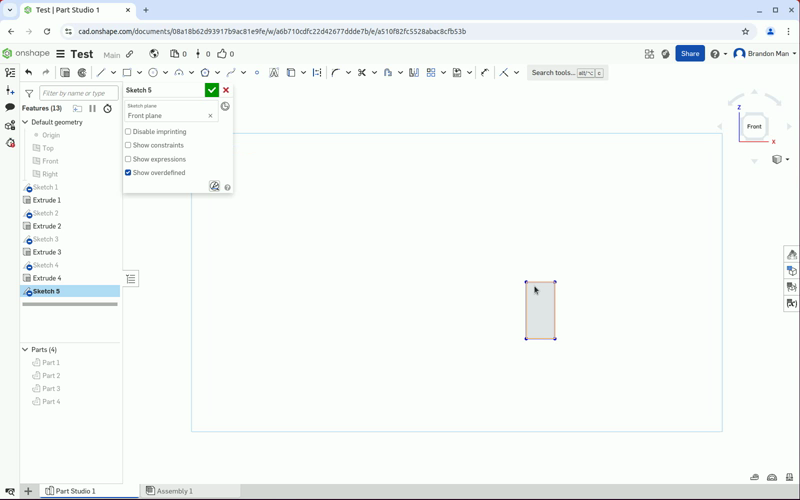
scroll(6)
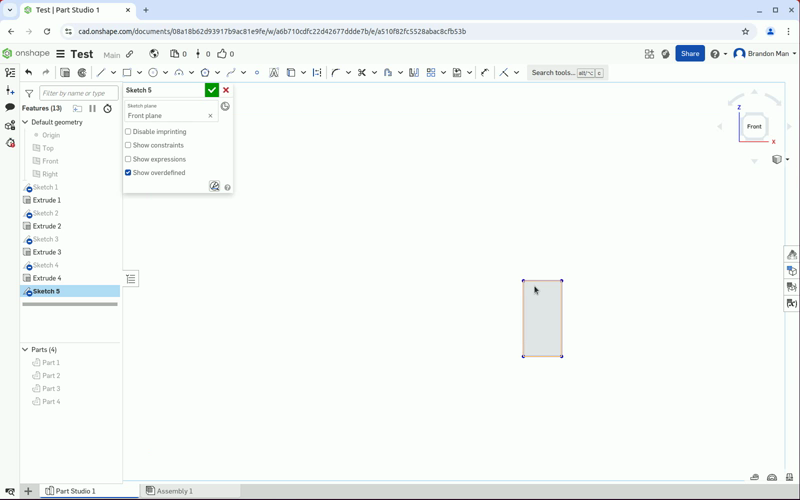
scroll(6)
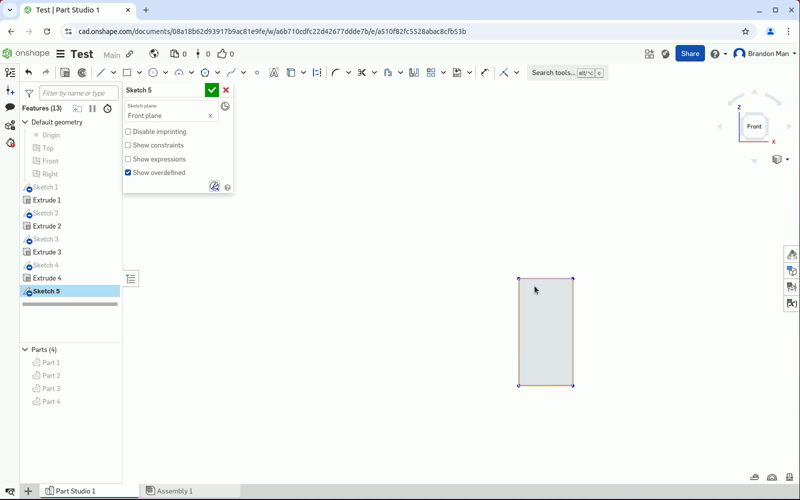
scroll(6)
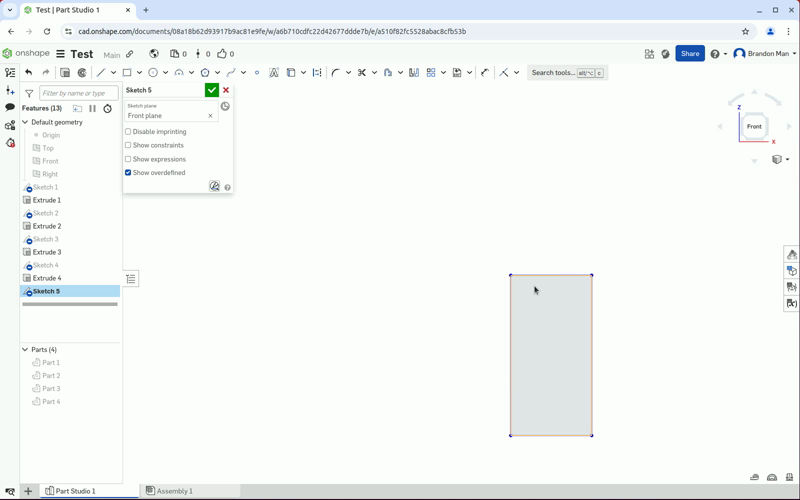
scroll(6)
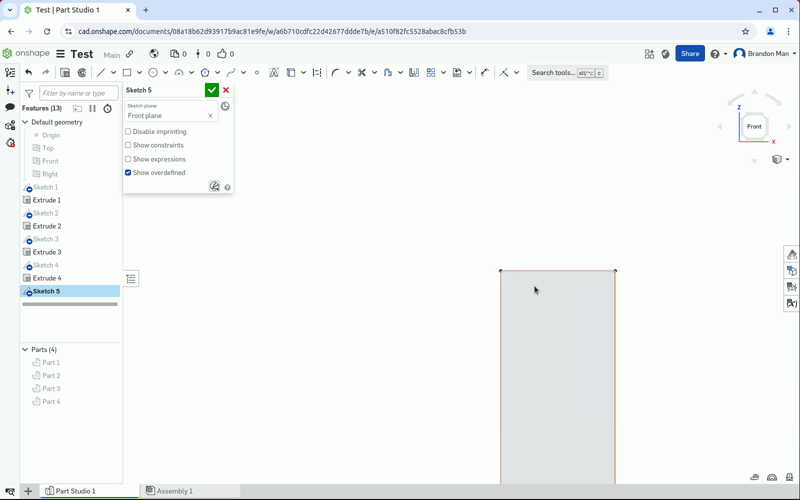
scroll(6)
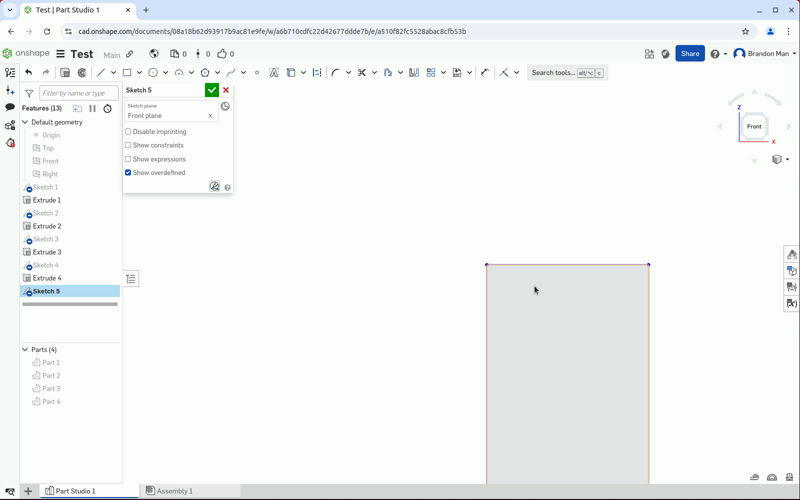
scroll(6)
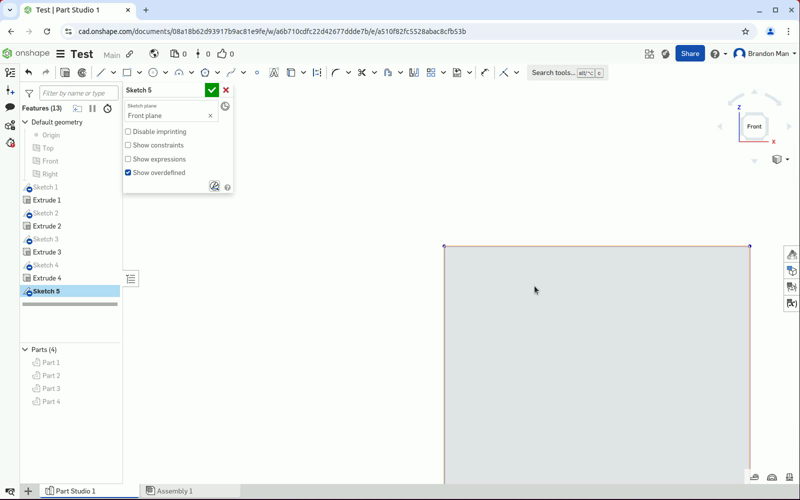
click(534, 285)
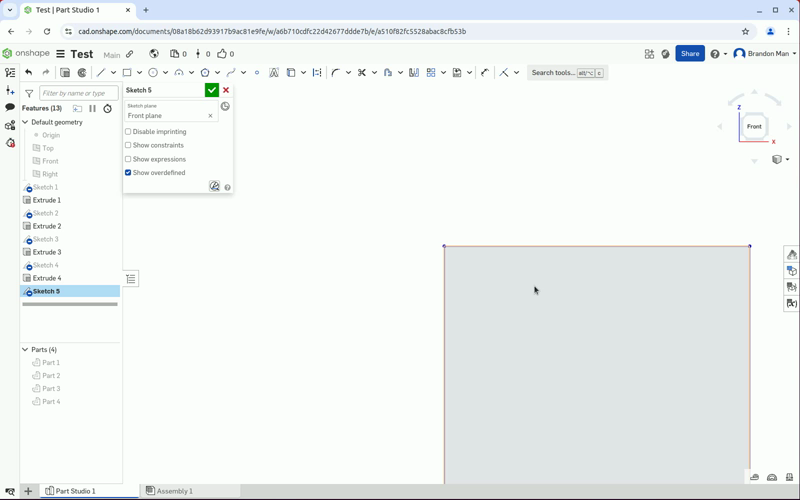
scroll(-6)
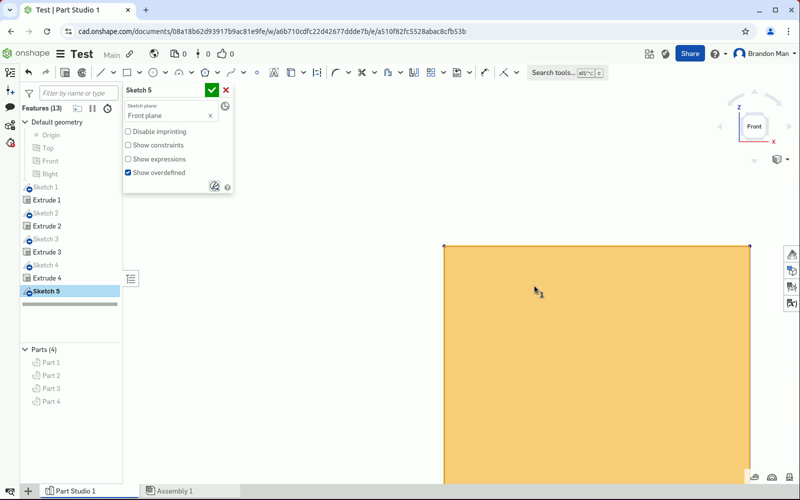
scroll(-6)
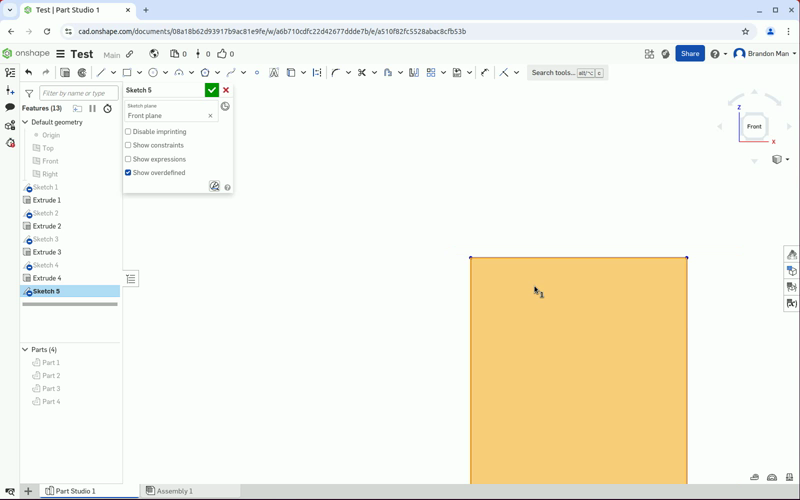
scroll(-6)
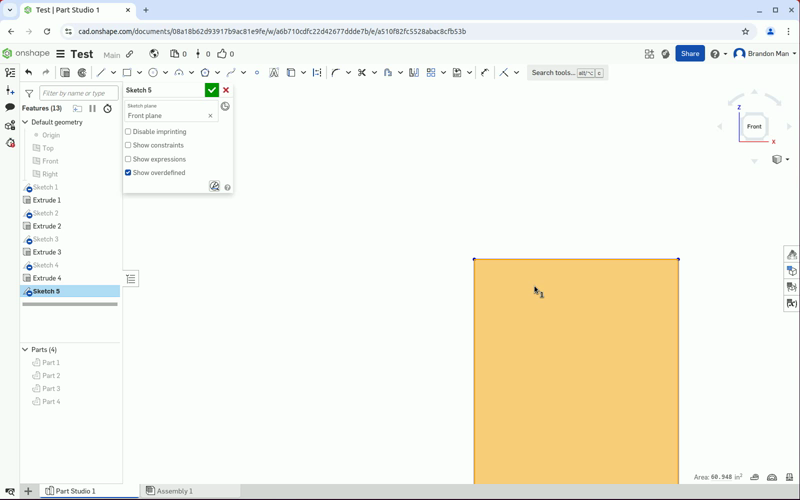
scroll(-6)
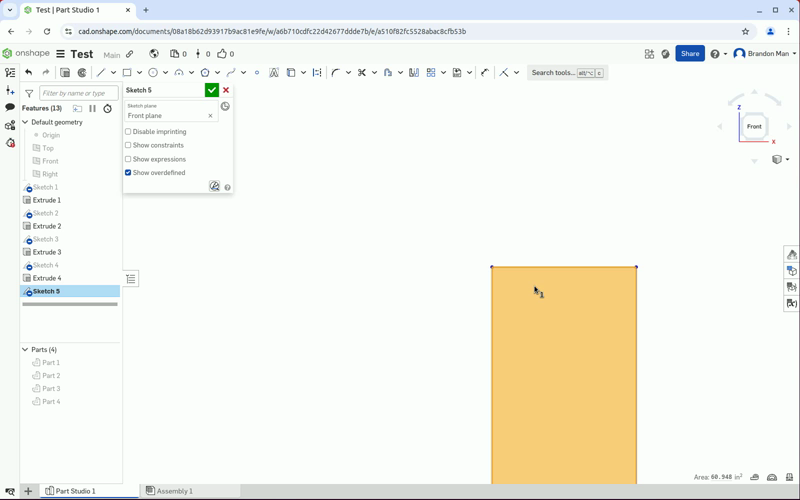
scroll(-6)
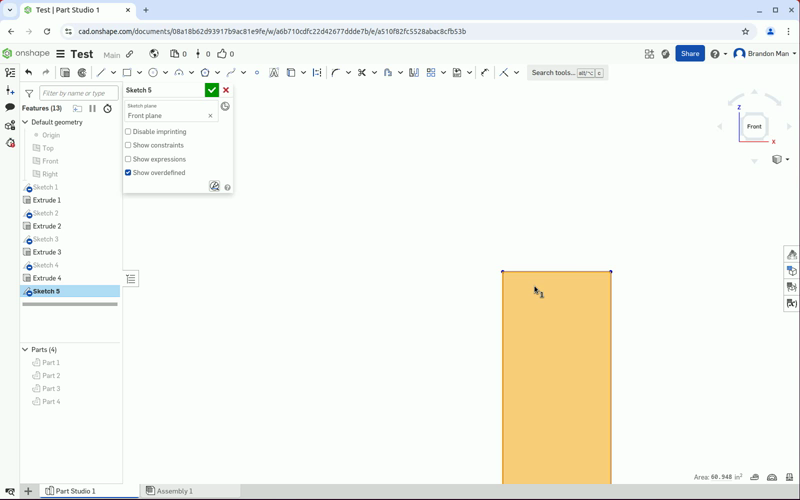
scroll(-6)
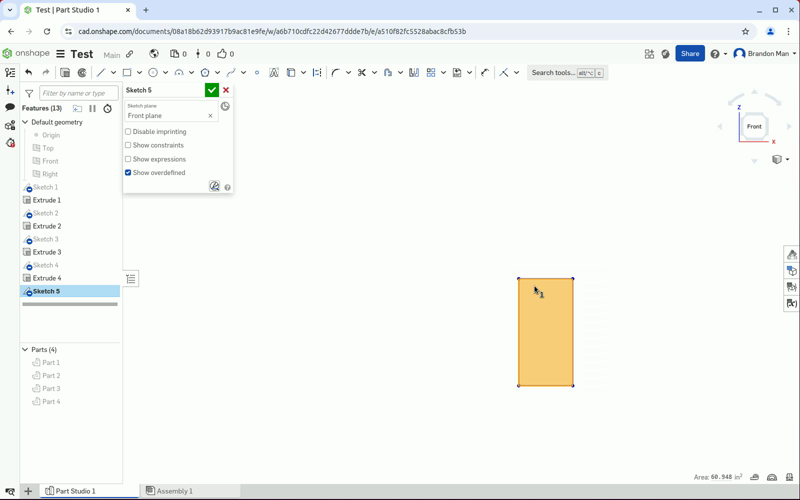
scroll(-6)
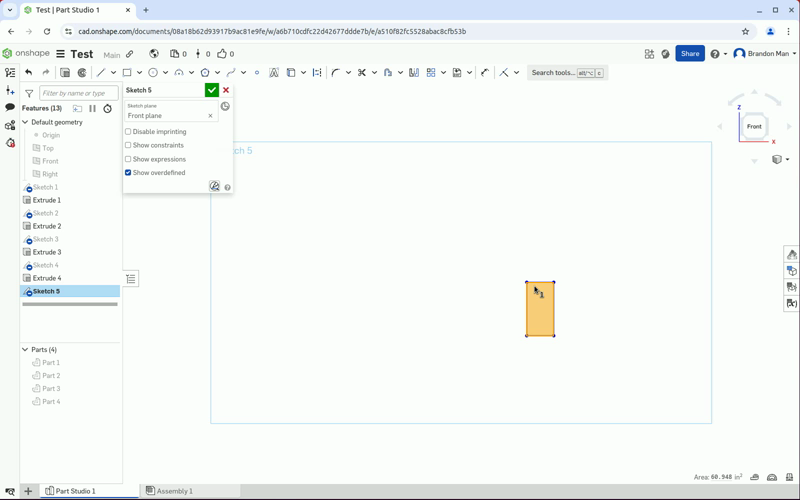
mouse_move(73, 352)
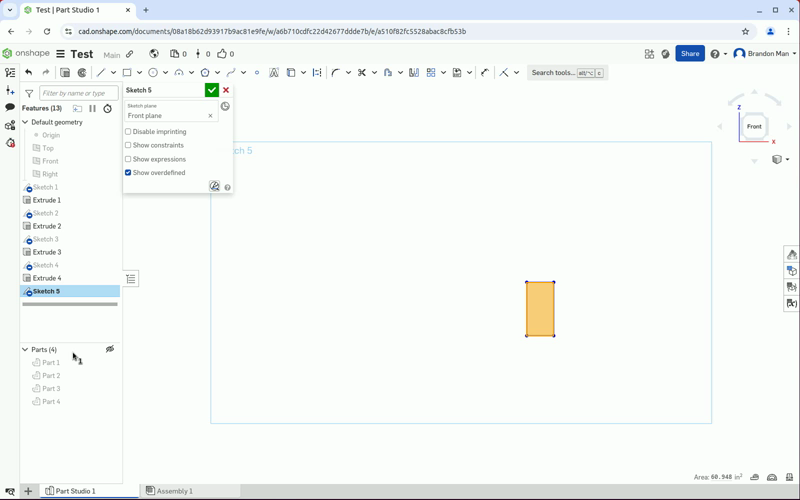
key(shift+y)
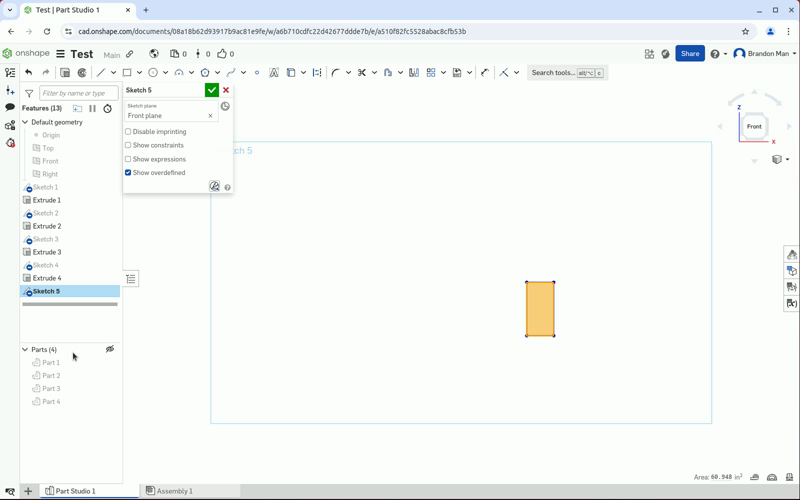
key(shift+e)
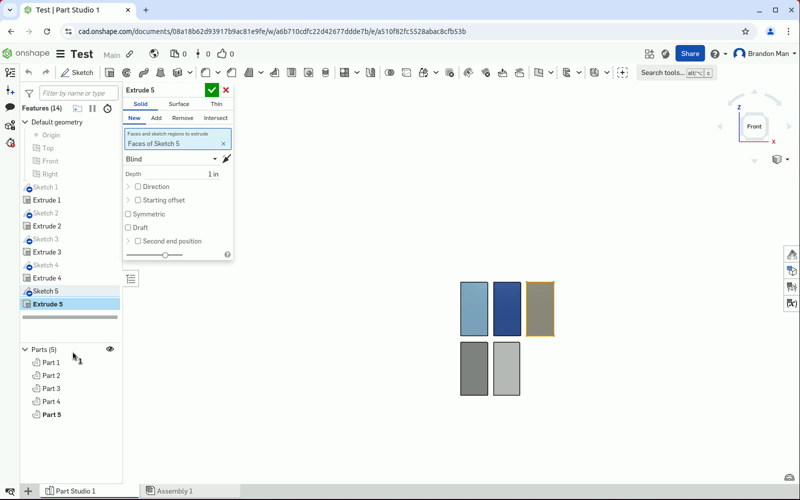
mouse_move(143, 106)
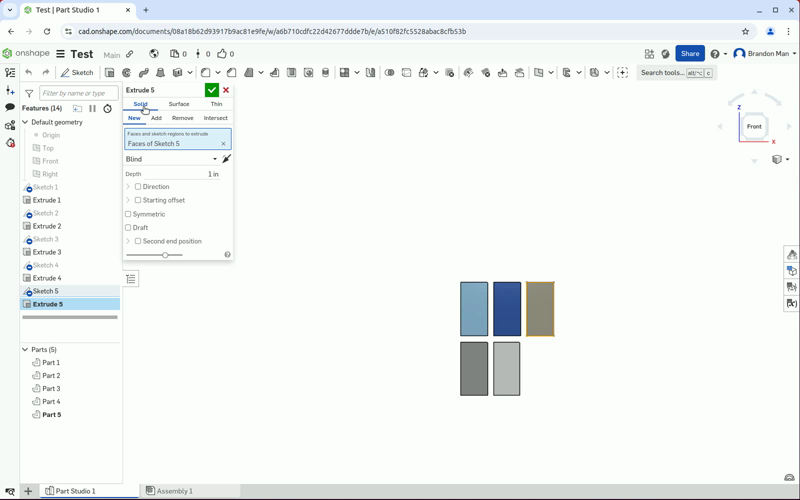
click(143, 106)
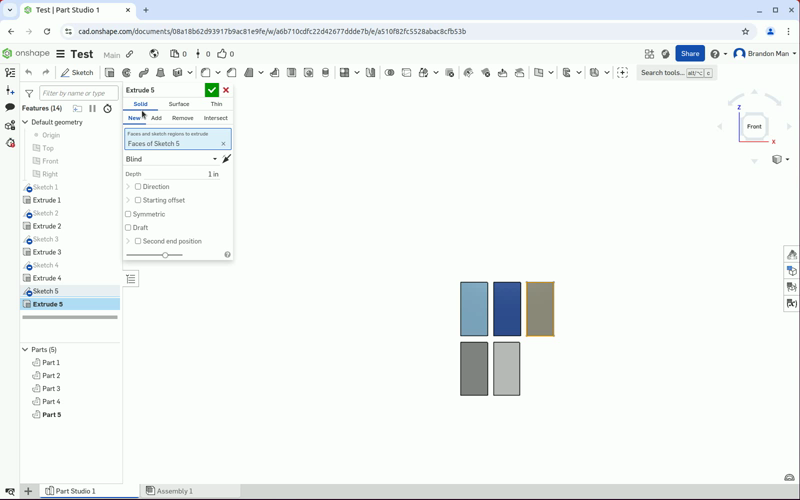
mouse_move(137, 120)
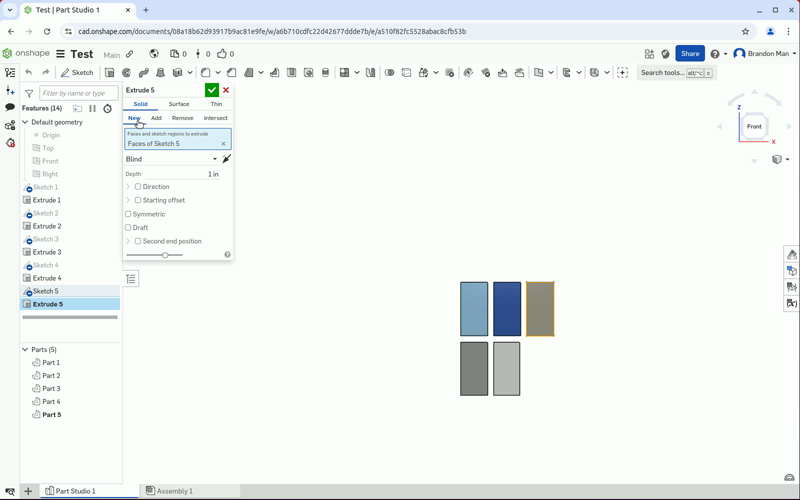
click(137, 120)
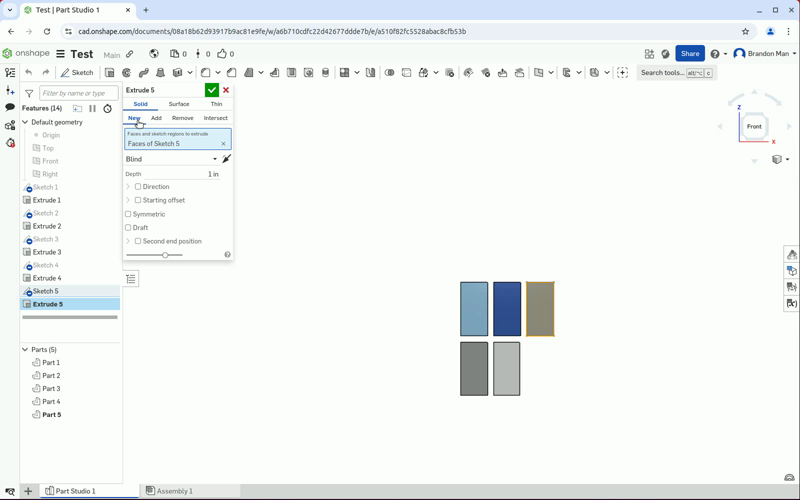
key(tab, 4)
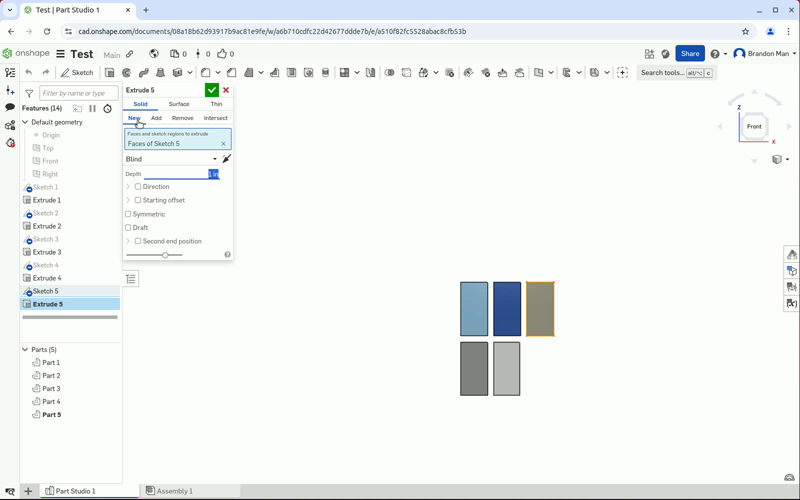
text(-0.241)
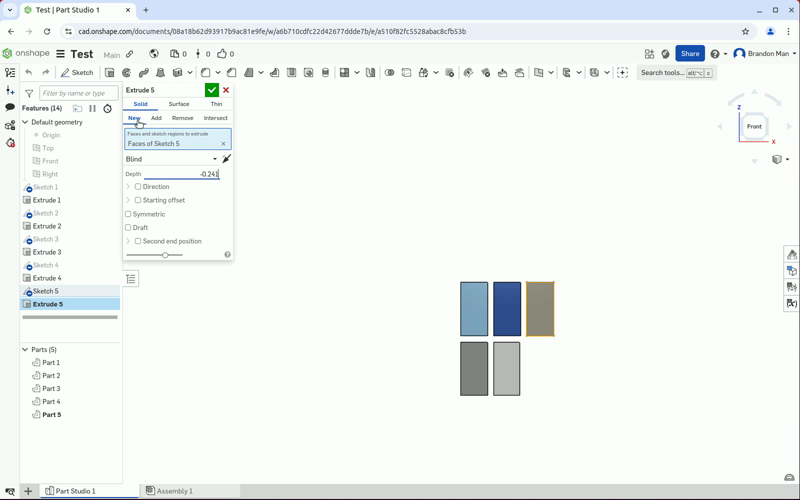
key(enter)
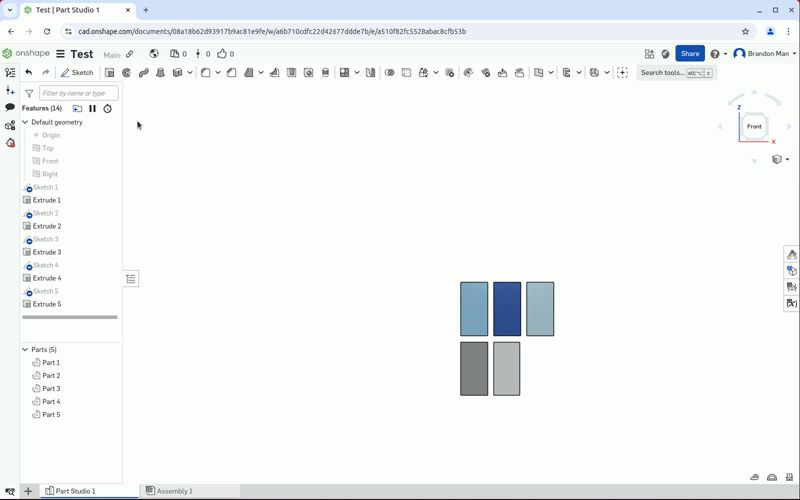
key(shift+h)
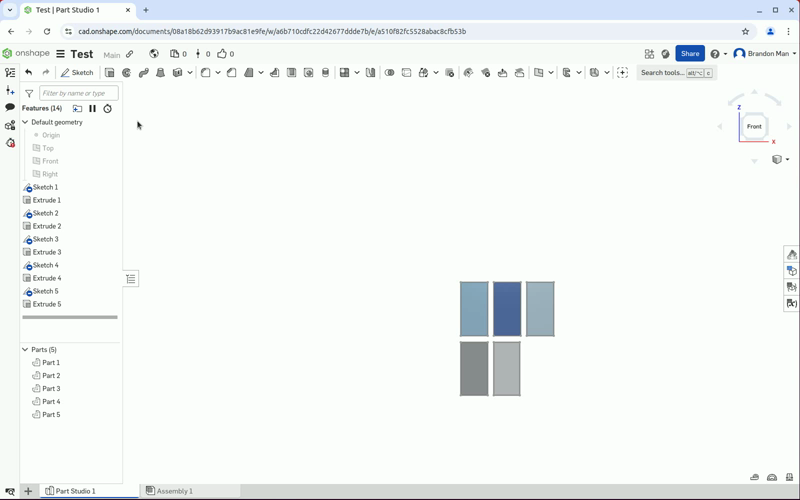
key(shift+h)
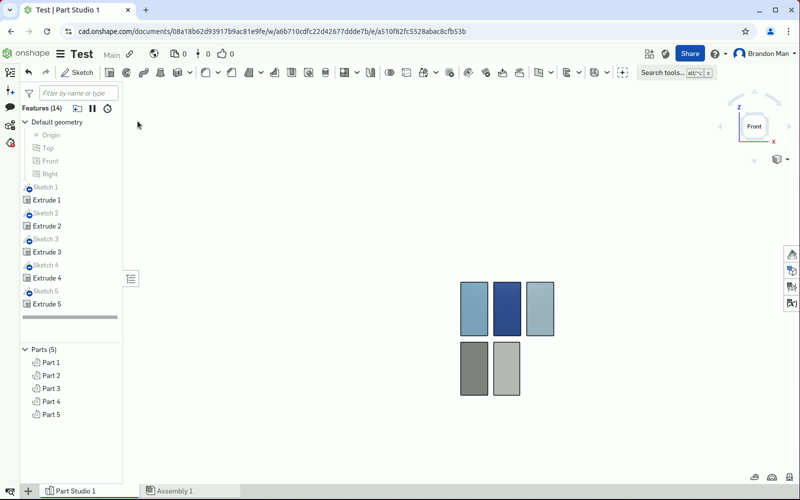
mouse_move(73, 189)
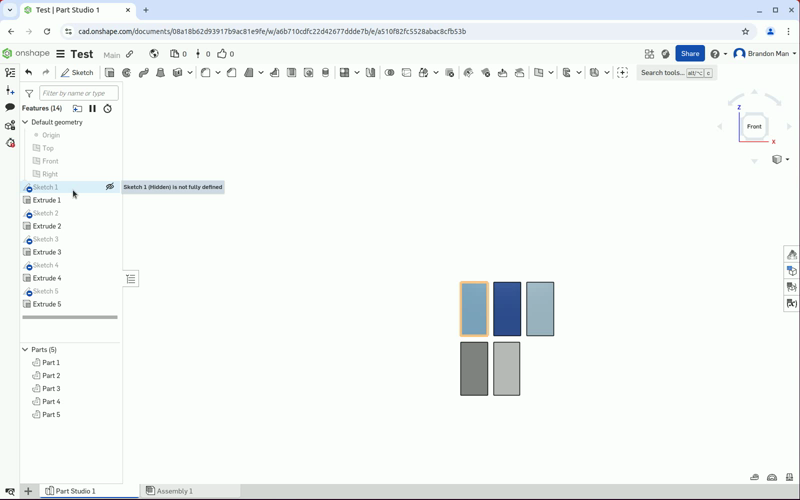
click(73, 189)
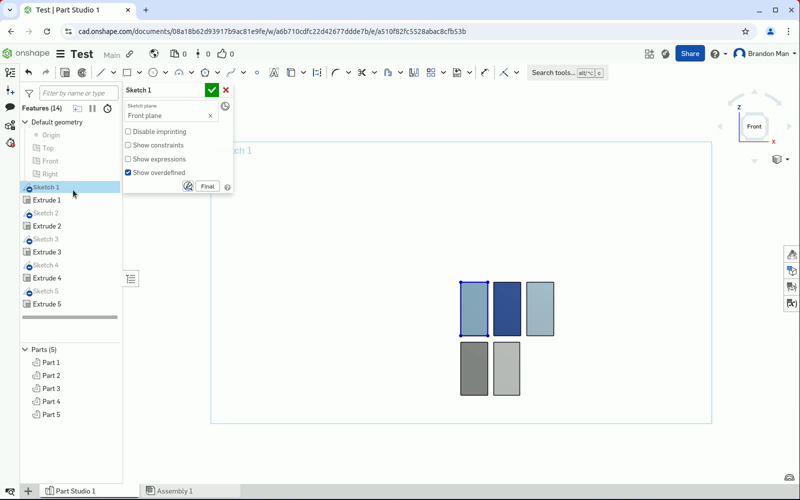
mouse_move(229, 92)
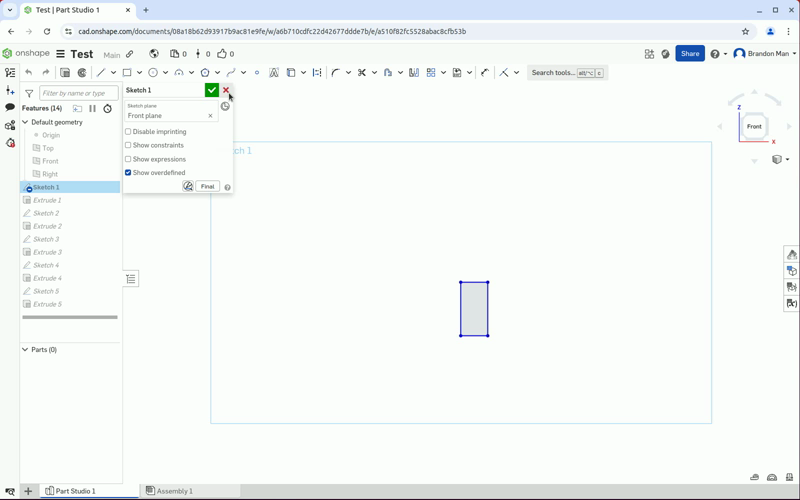
click(229, 92)
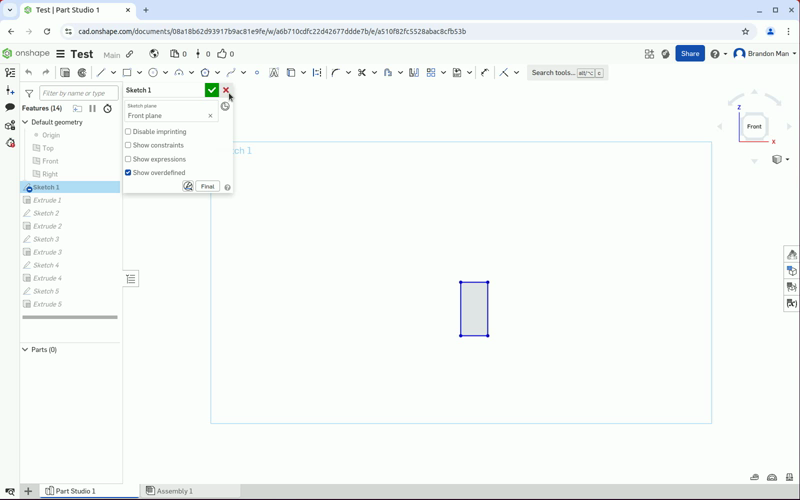
key(shift+s)
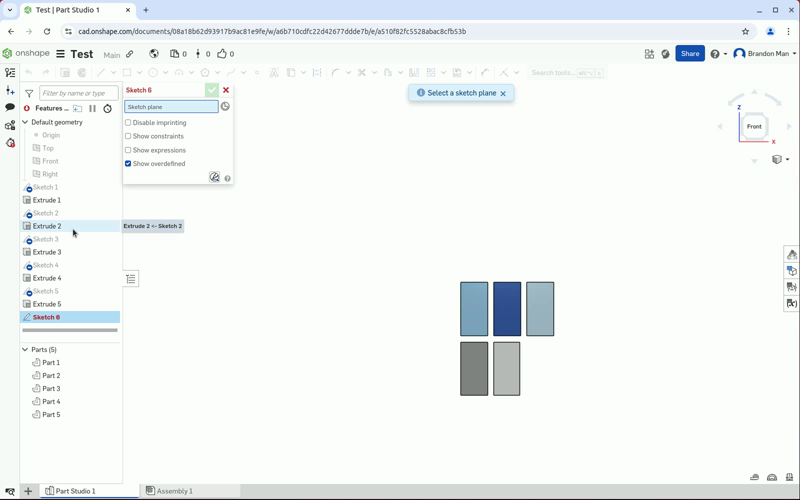
scroll(3)
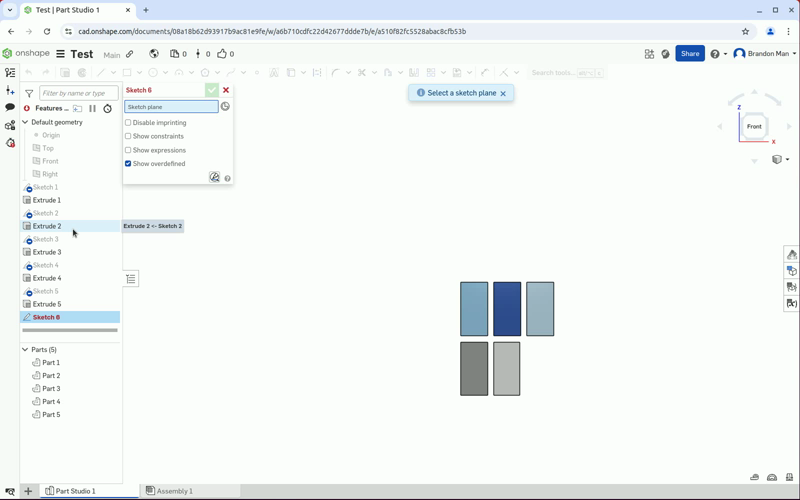
mouse_move(73, 163)
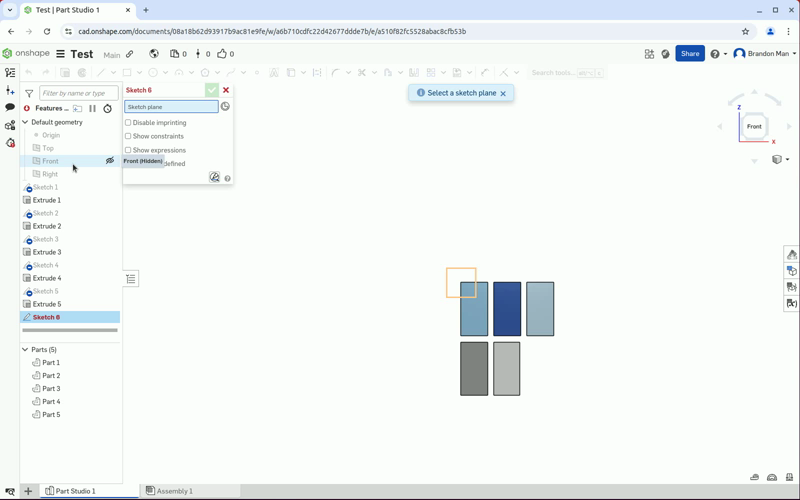
click(73, 163)
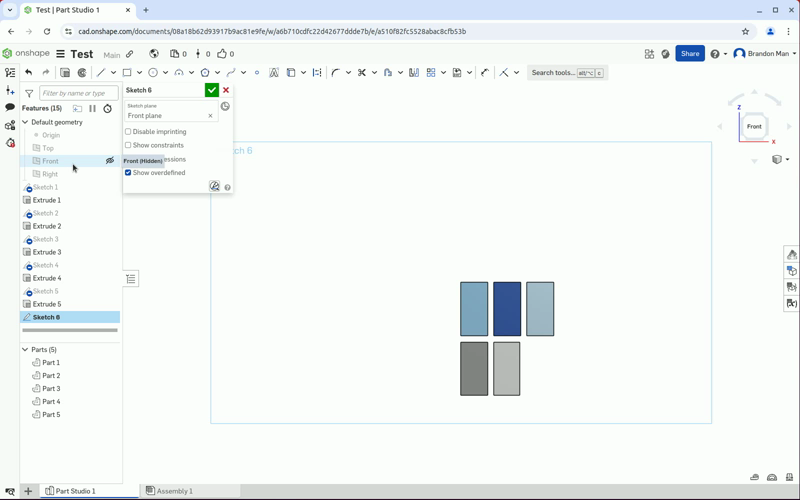
mouse_move(73, 352)
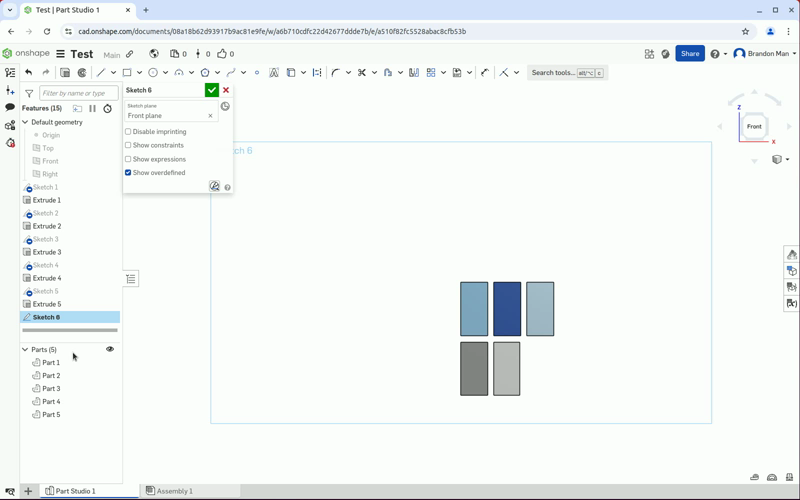
key(y)
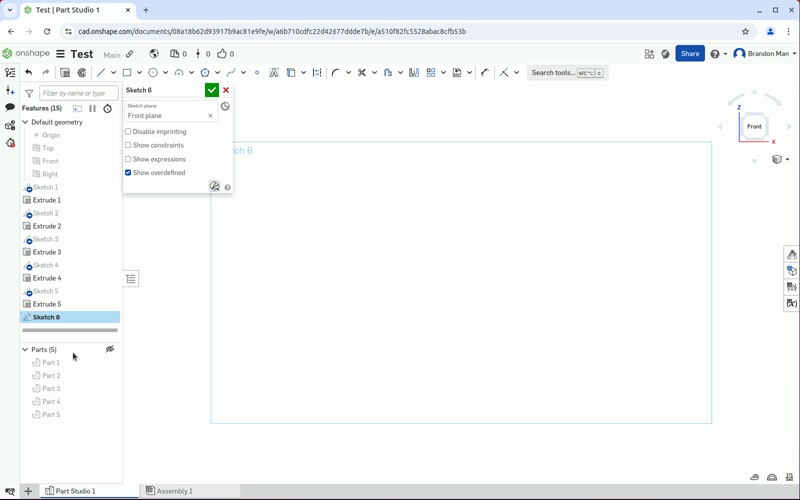
key(l)
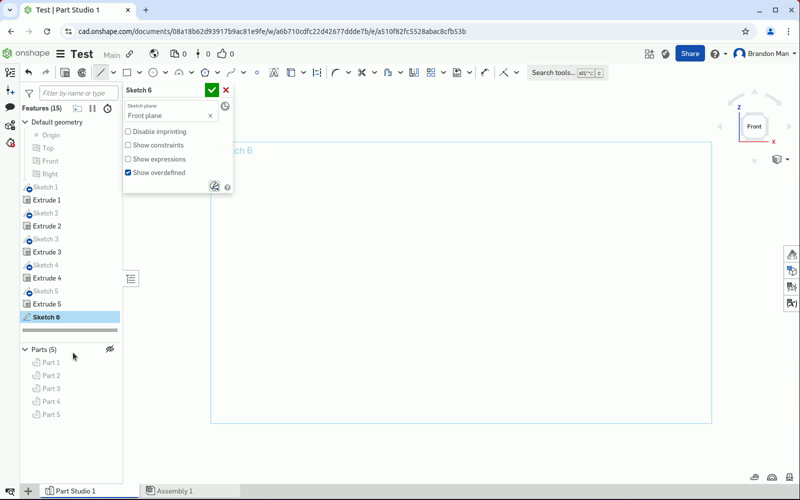
key_down(shift)
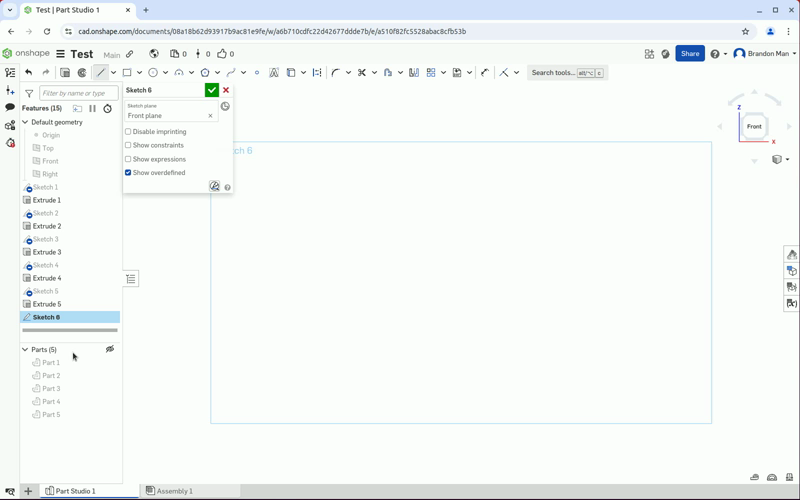
mouse_move(526, 395)
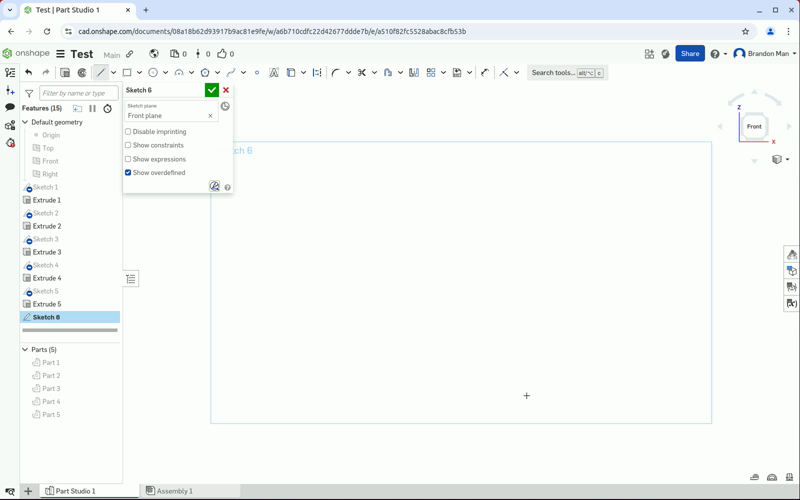
click(526, 395)
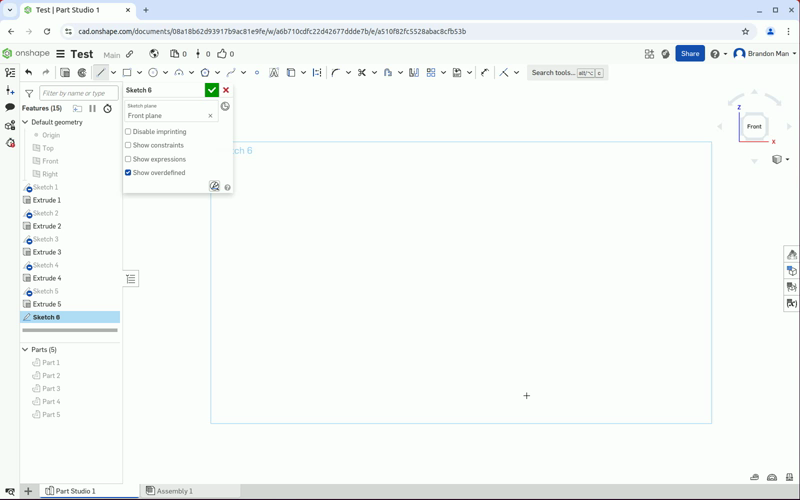
key_up(shift)
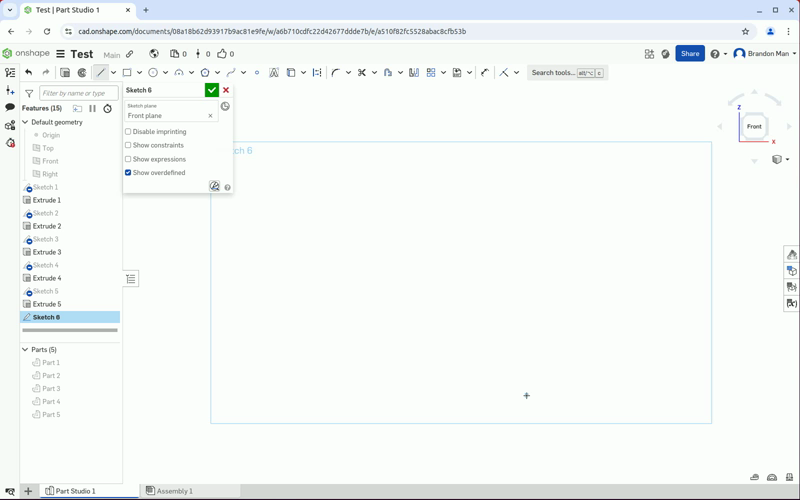
key_down(shift)
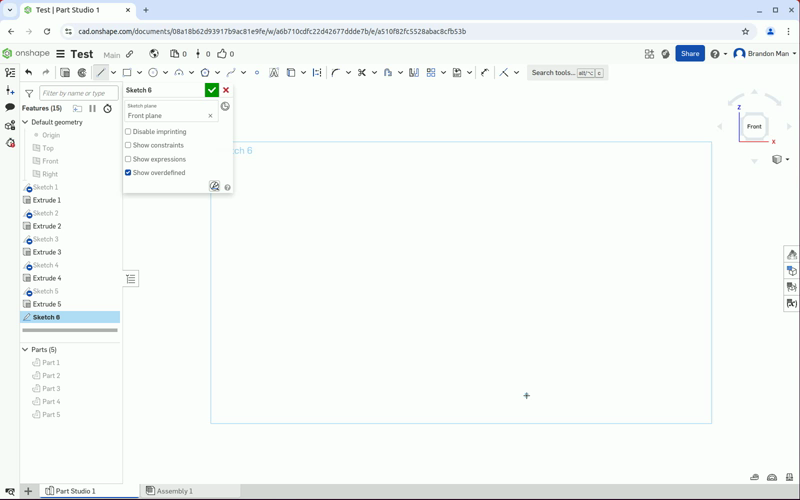
mouse_move(556, 395)
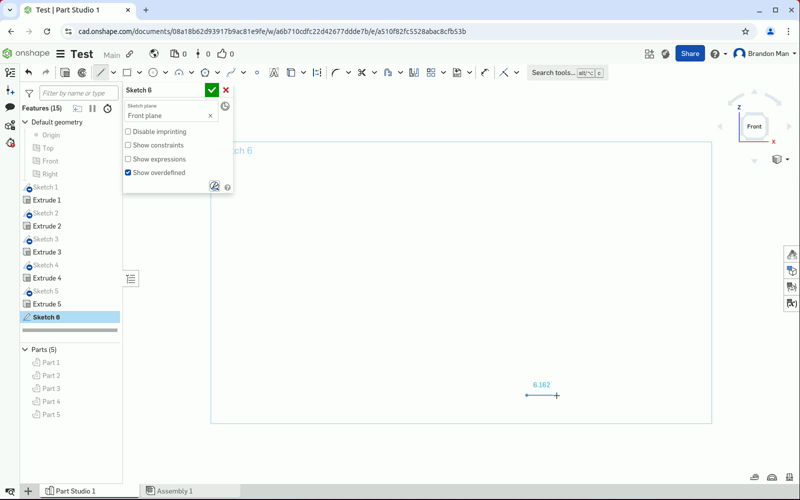
mouse_move(552, 395)
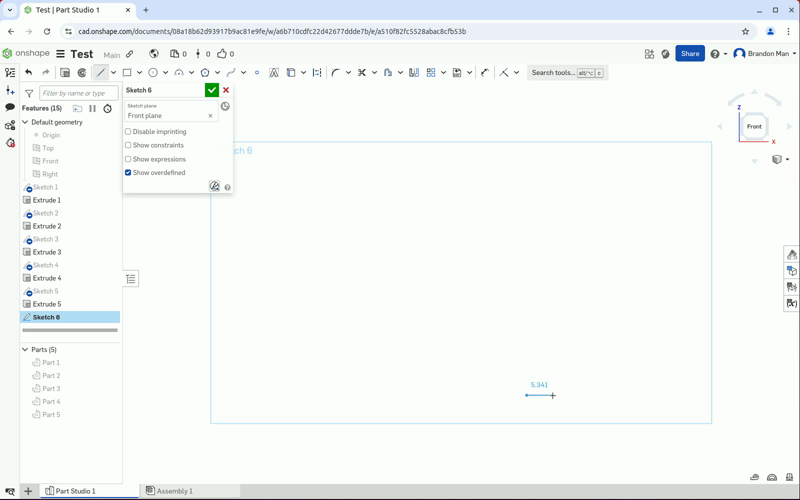
click(552, 395)
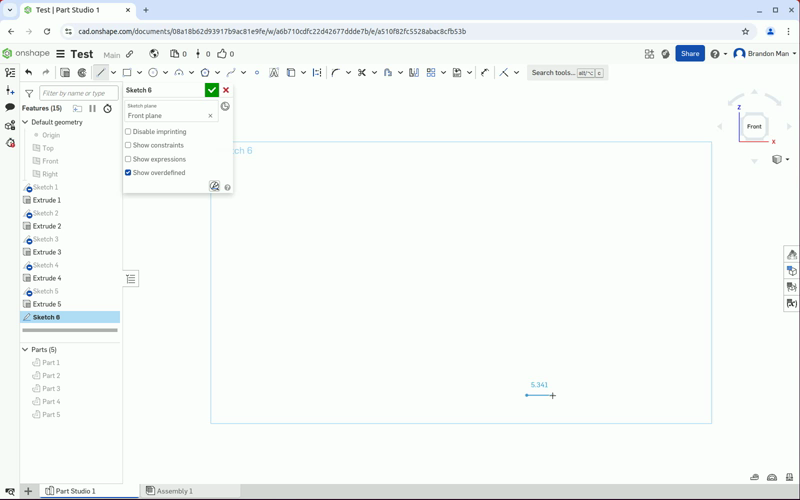
key_up(shift)
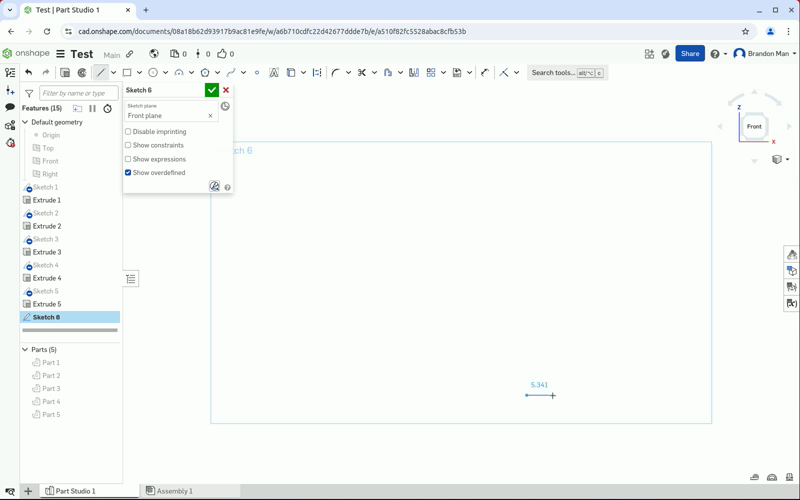
key_down(shift)
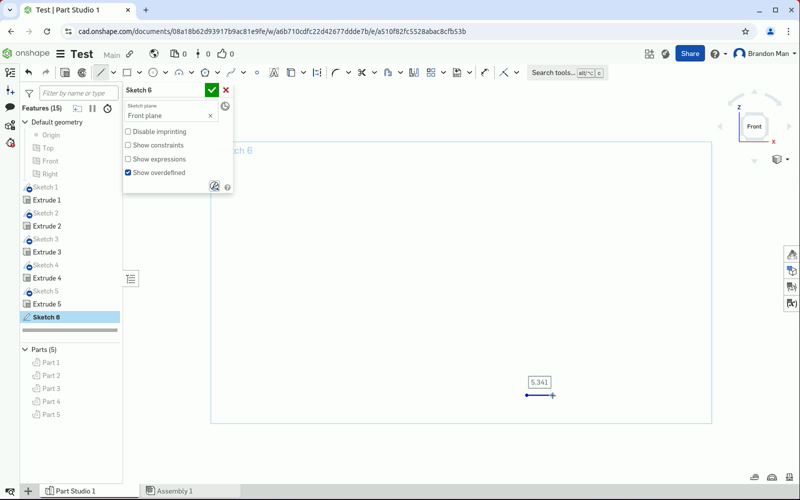
mouse_move(582, 395)
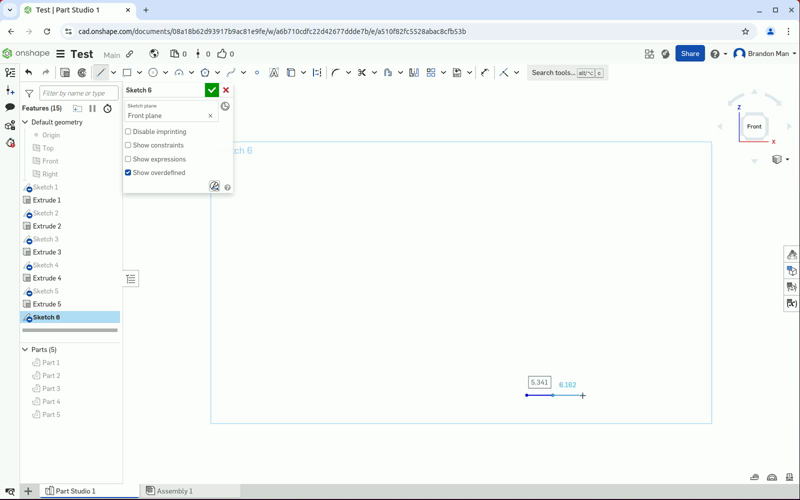
mouse_move(552, 342)
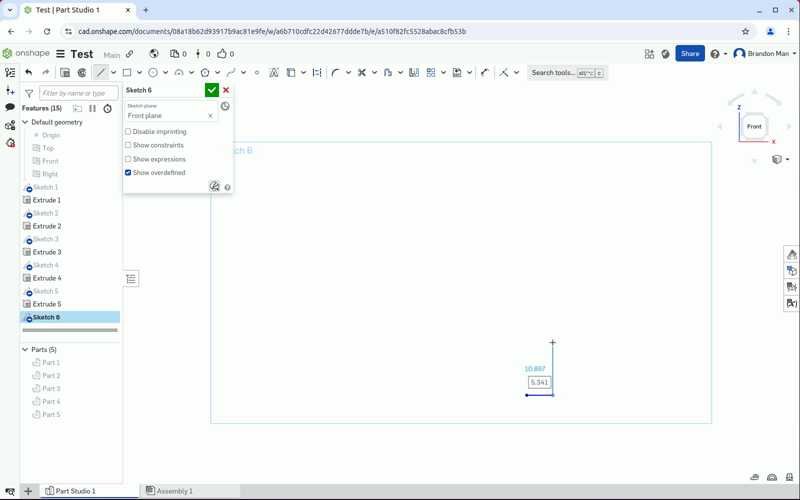
click(552, 342)
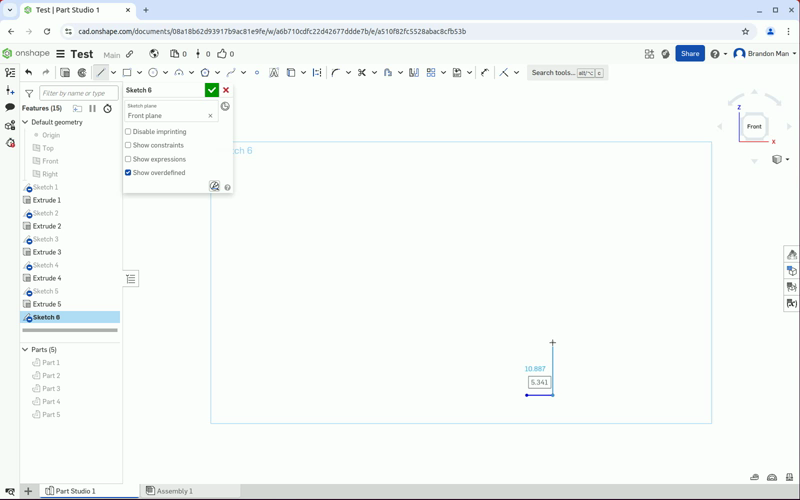
key_up(shift)
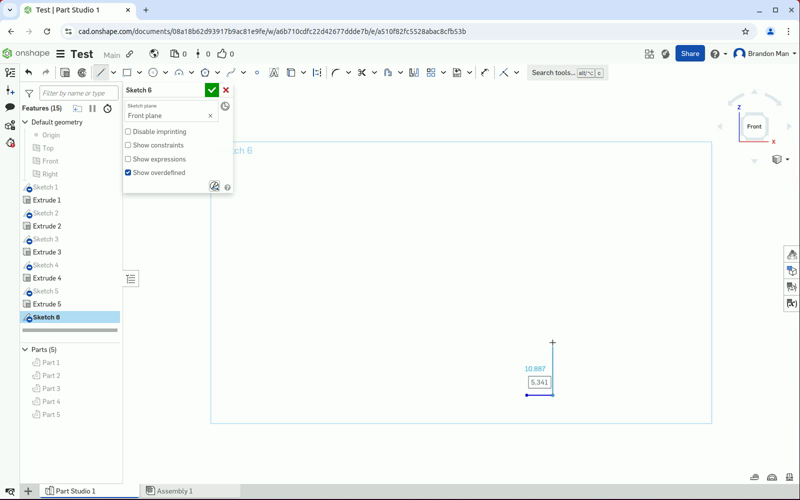
key_down(shift)
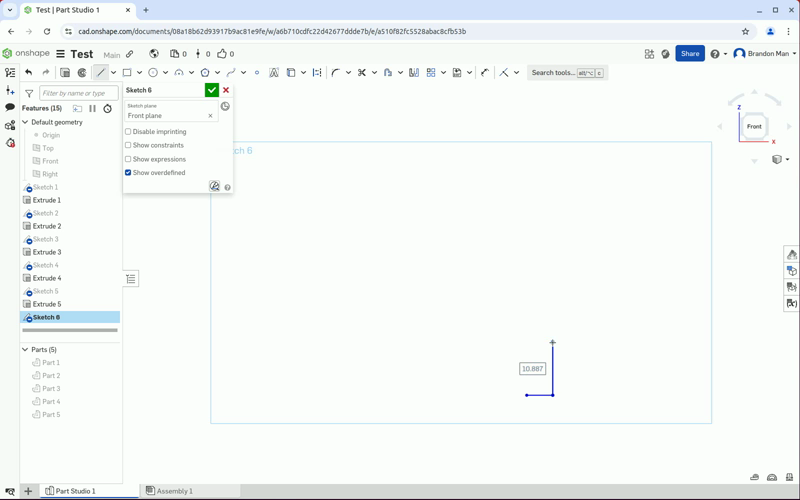
mouse_move(582, 342)
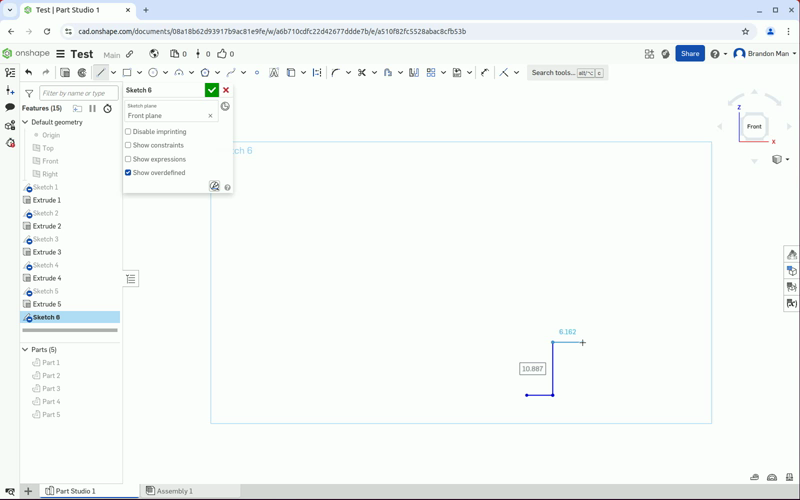
mouse_move(526, 342)
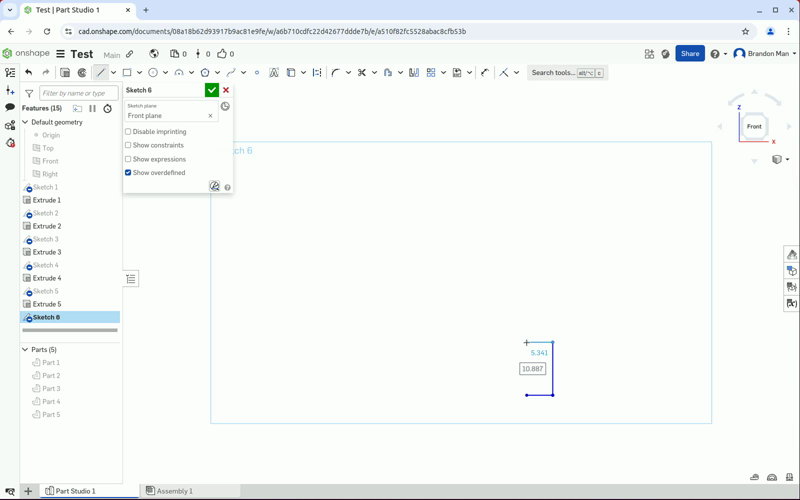
click(526, 342)
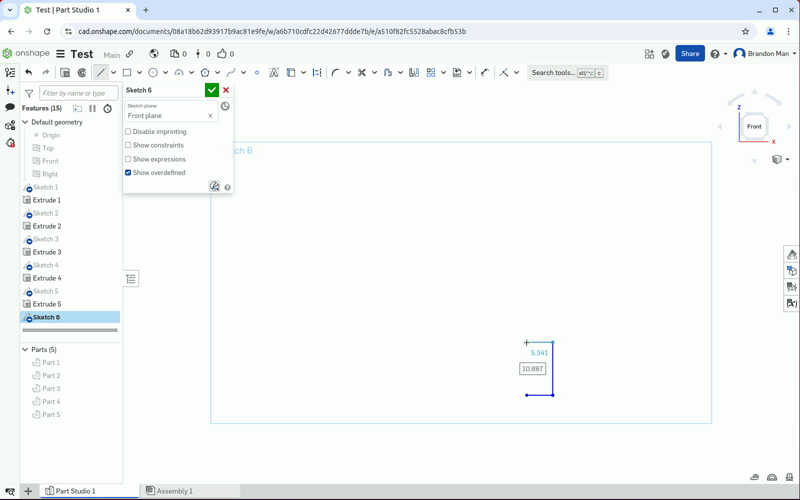
key_up(shift)
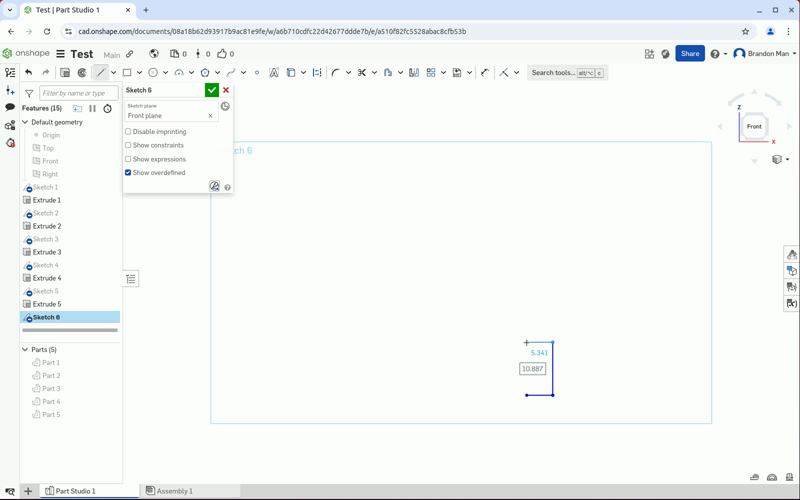
mouse_move(556, 342)
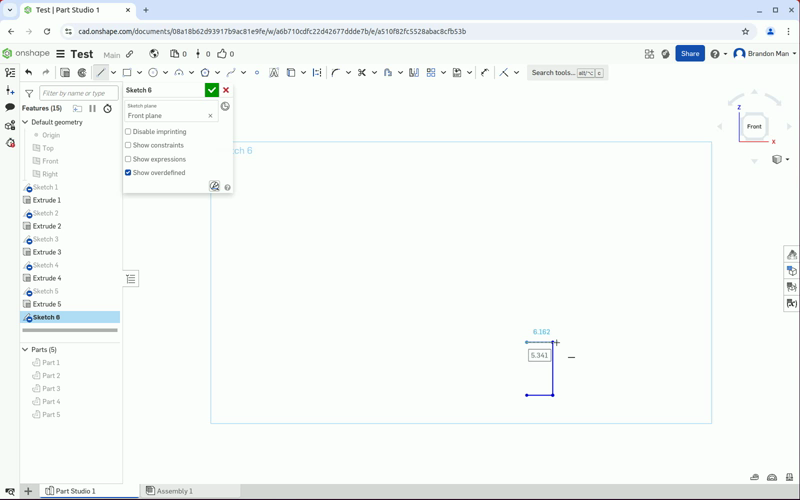
key_down(shift)
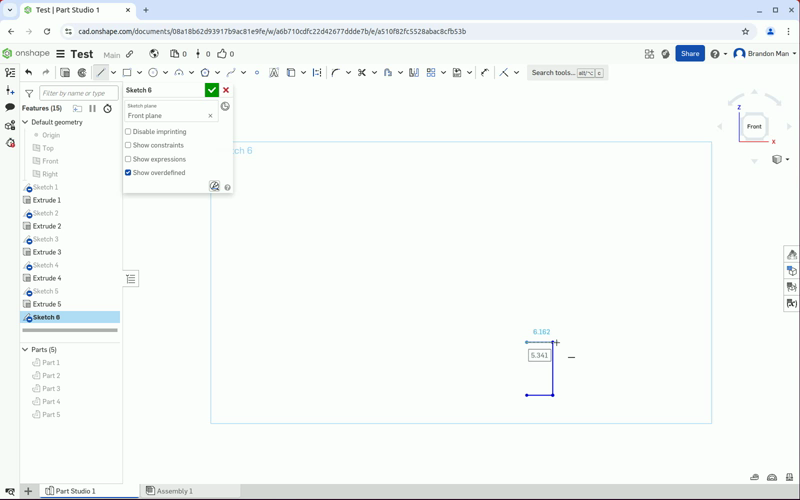
mouse_move(526, 395)
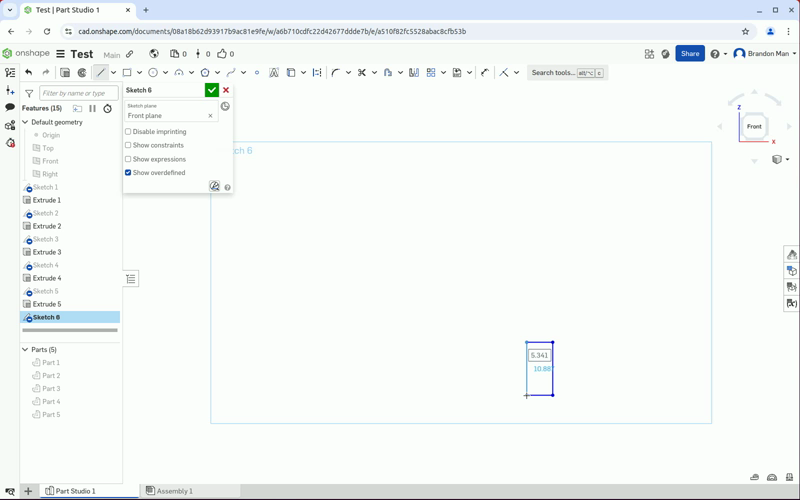
key_up(shift)
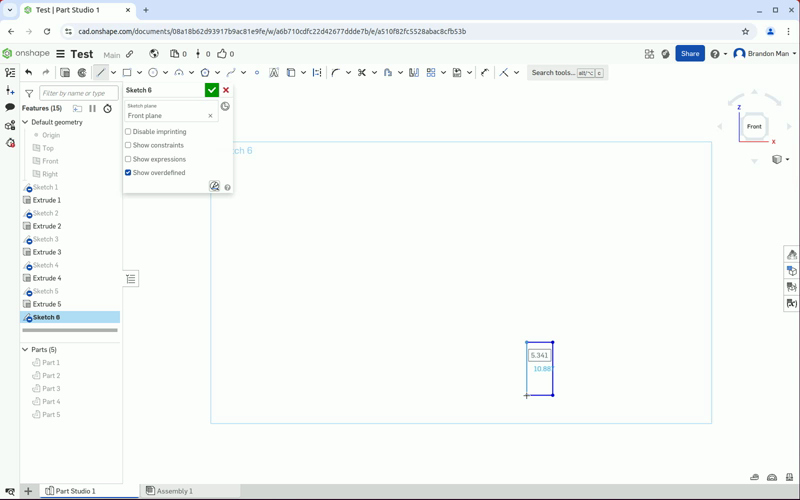
click(526, 395)
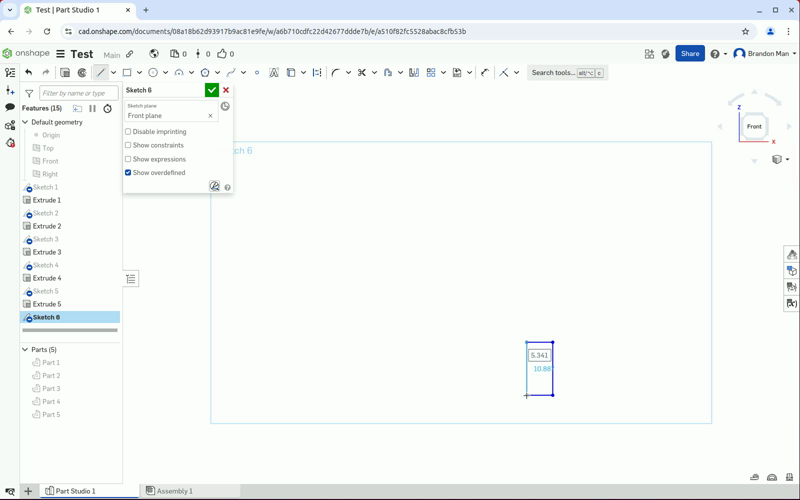
key(esc)
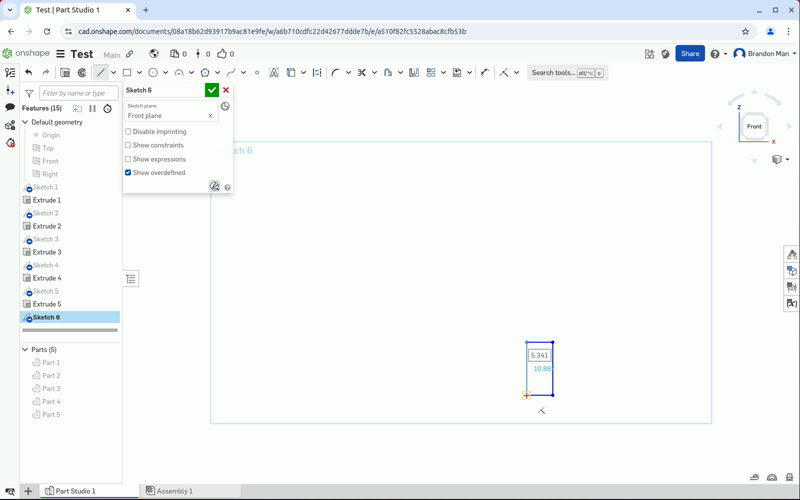
mouse_move(536, 359)
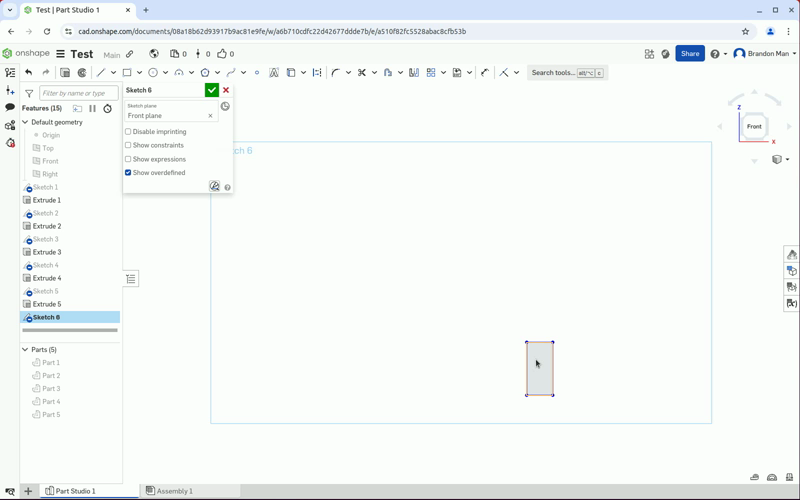
scroll(6)
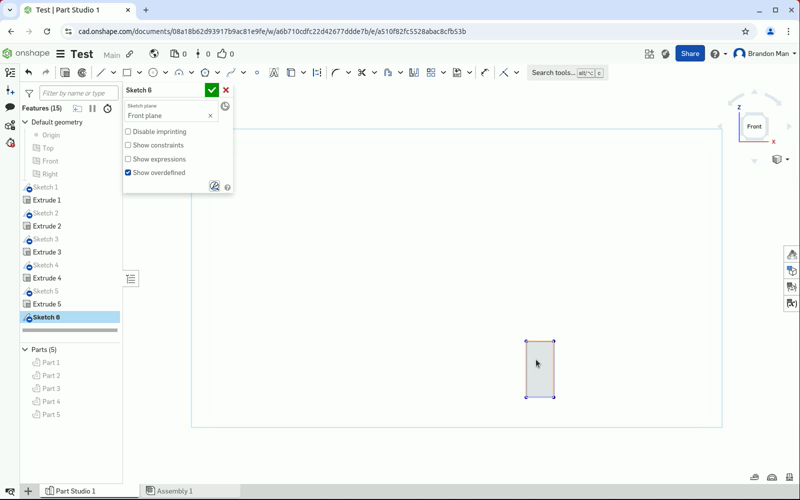
scroll(6)
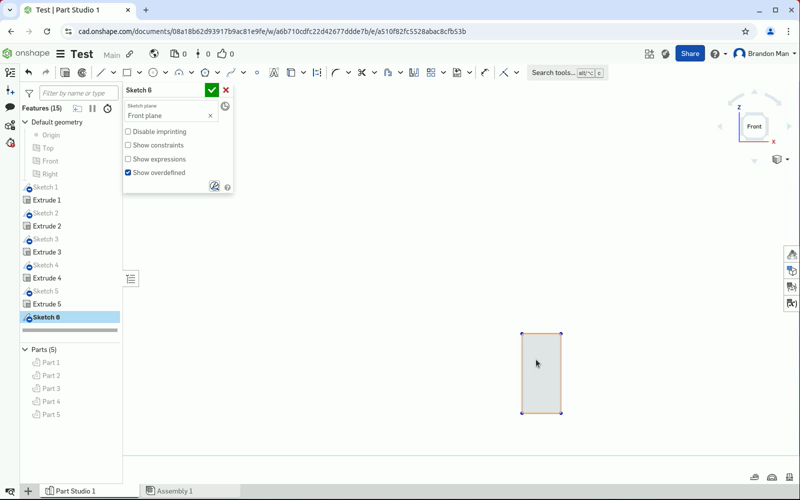
scroll(6)
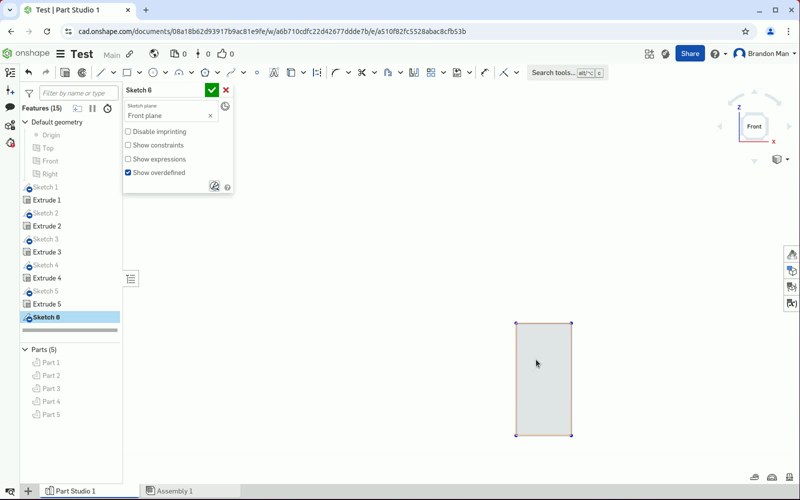
scroll(6)
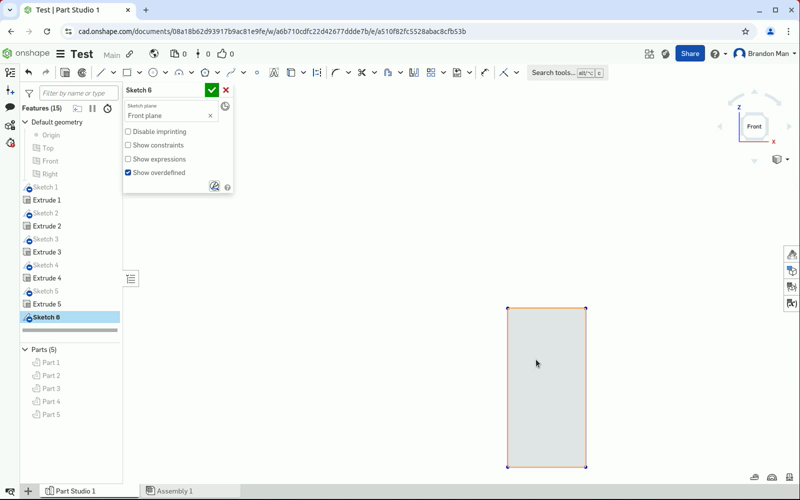
scroll(6)
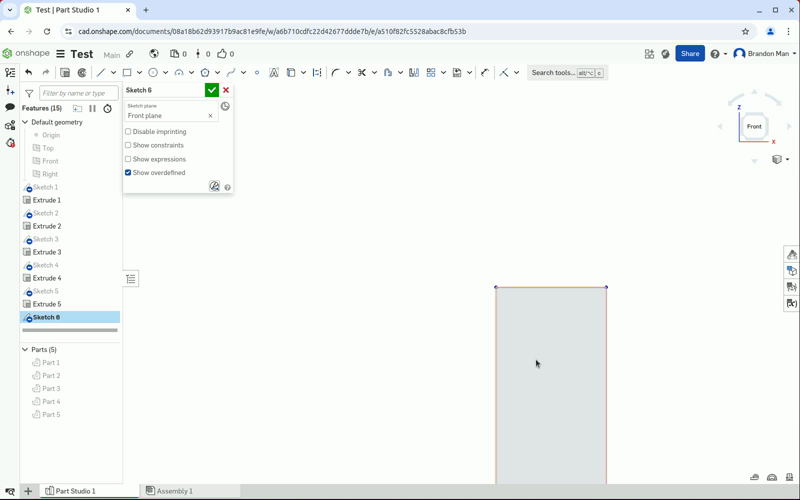
scroll(6)
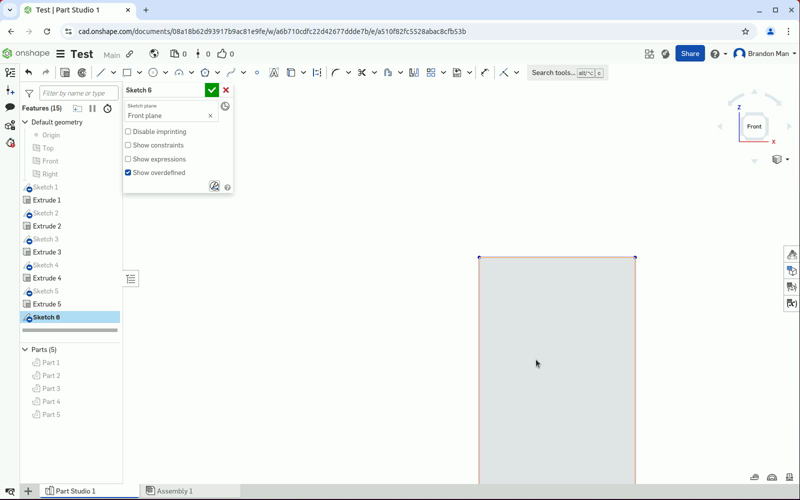
scroll(6)
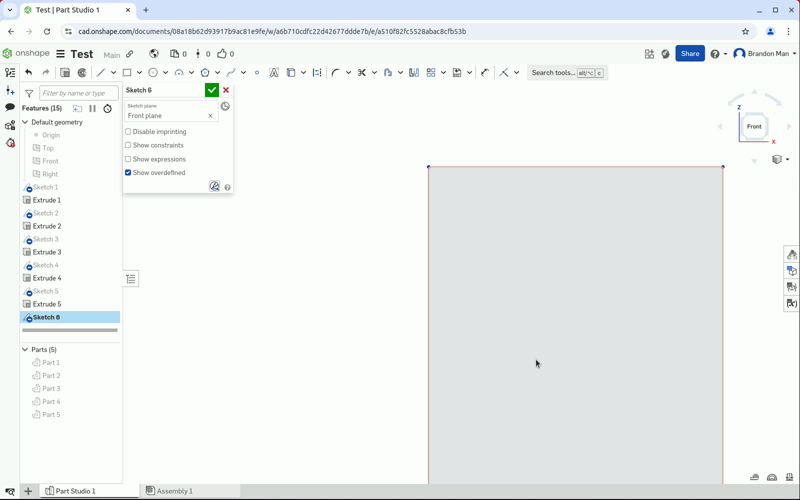
click(536, 359)
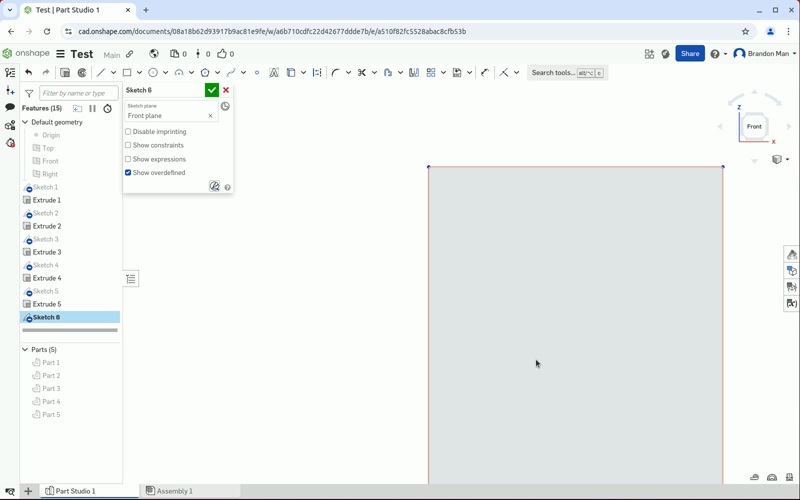
scroll(-6)
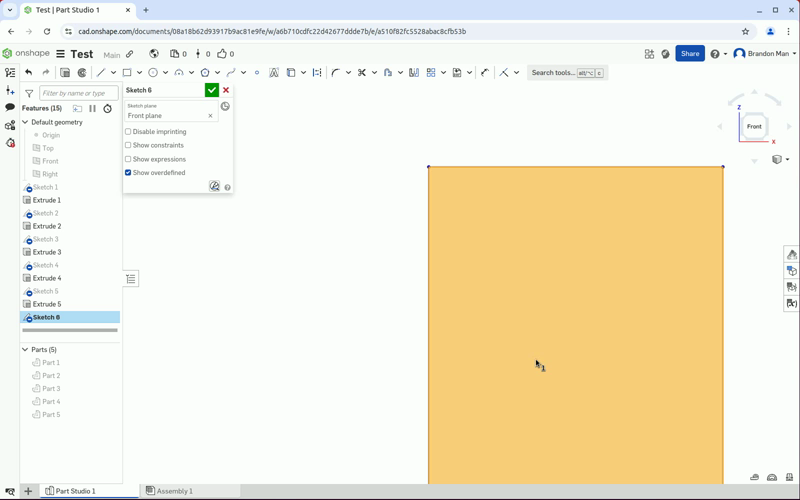
scroll(-6)
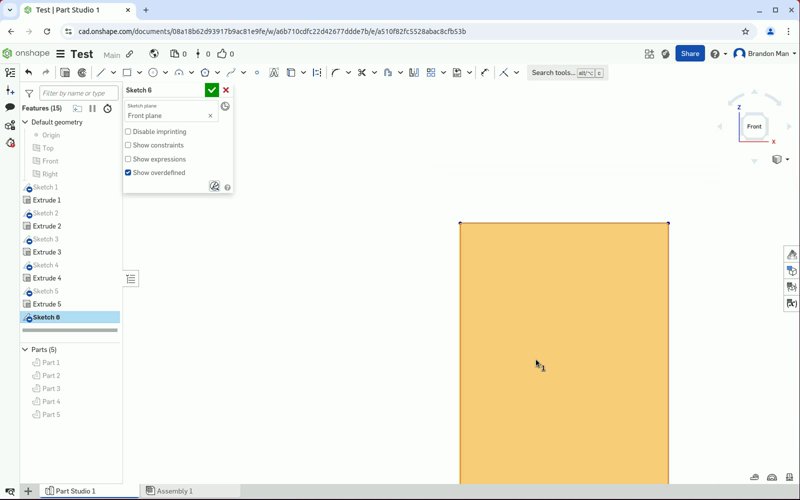
scroll(-6)
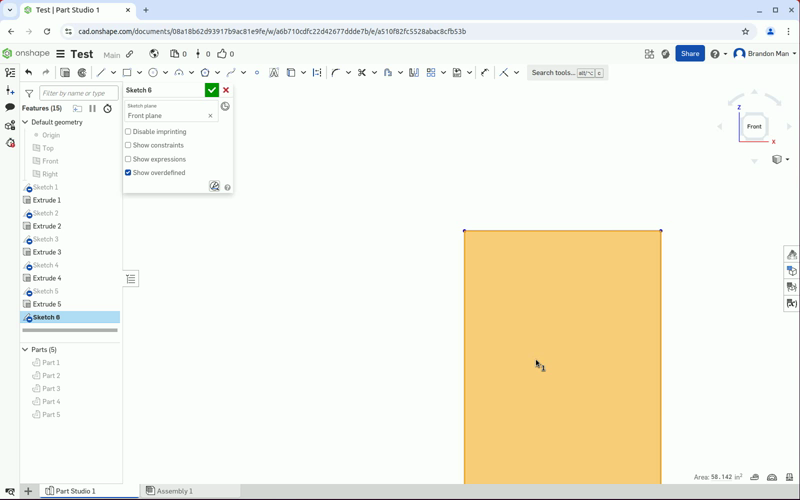
scroll(-6)
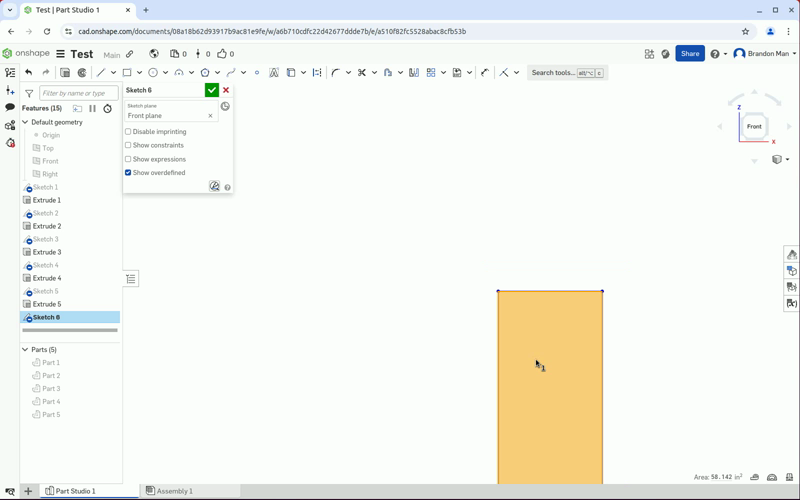
scroll(-6)
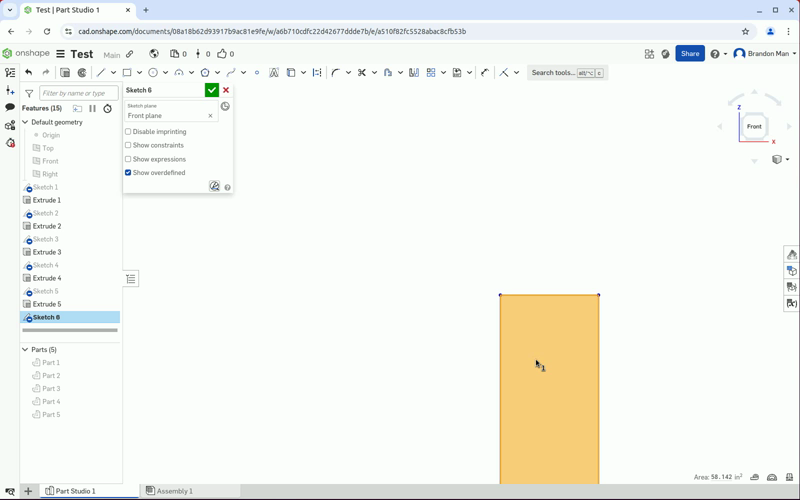
scroll(-6)
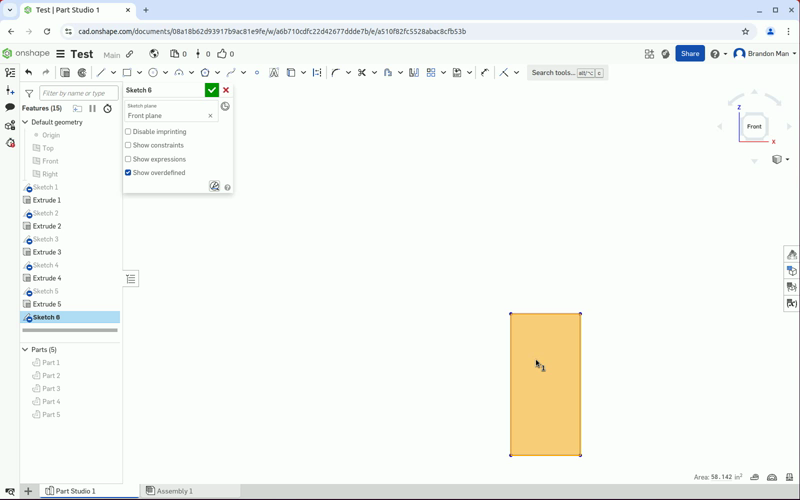
scroll(-6)
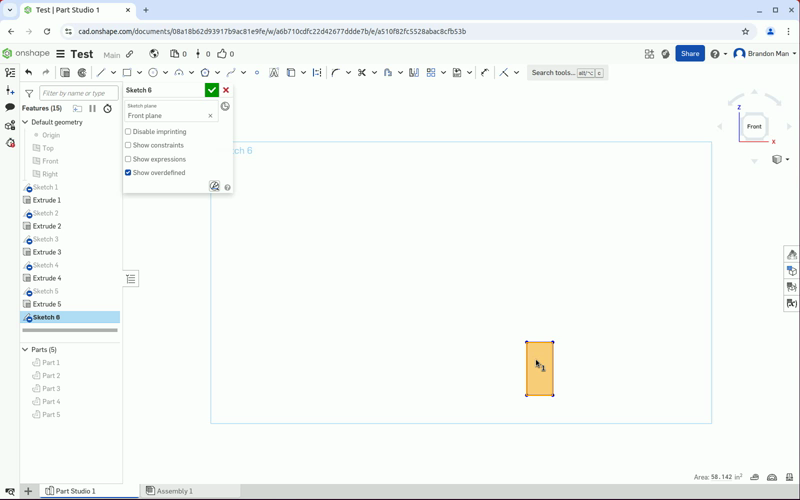
mouse_move(73, 352)
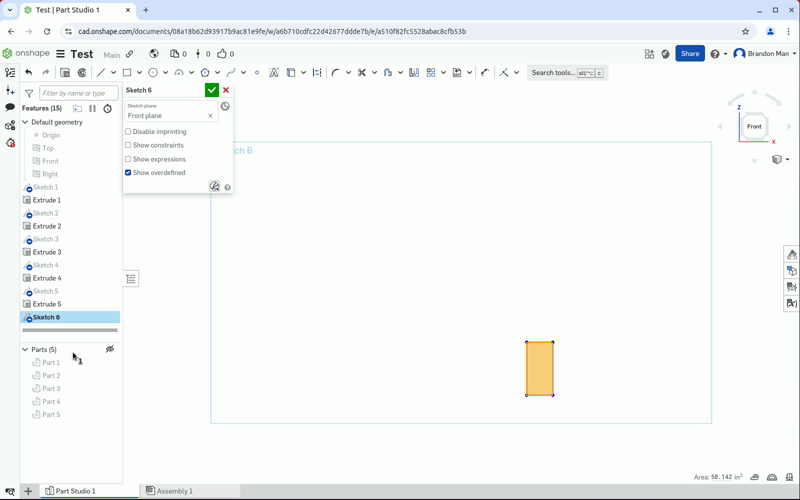
key(shift+y)
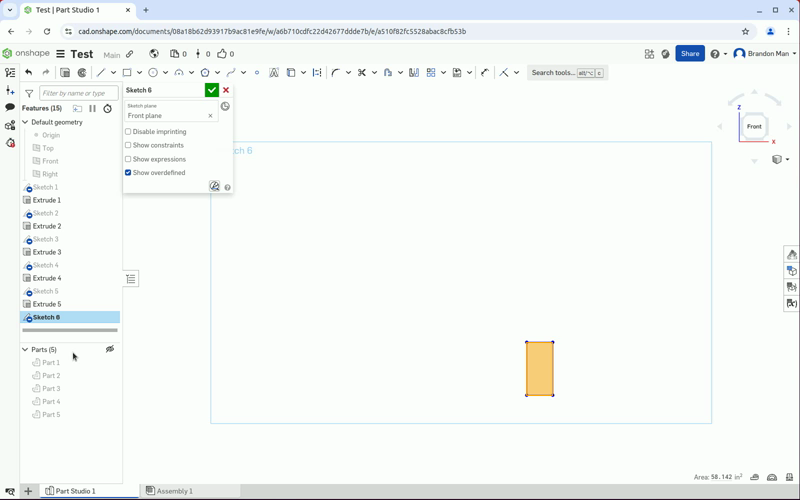
key(shift+e)
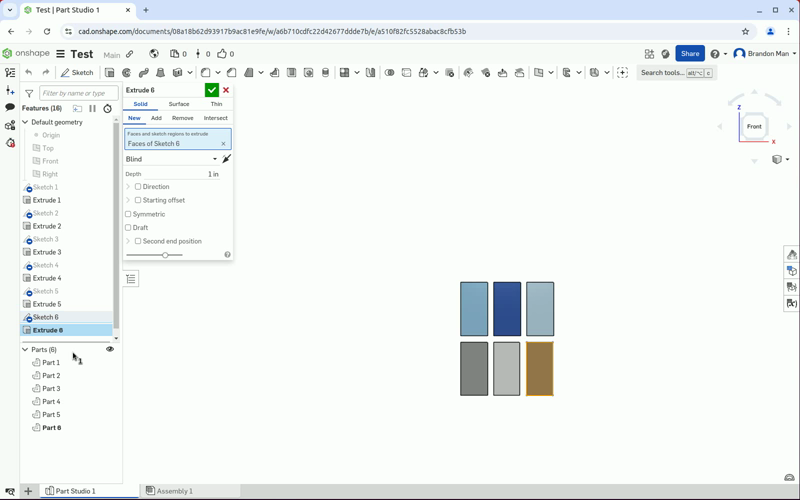
mouse_move(143, 106)
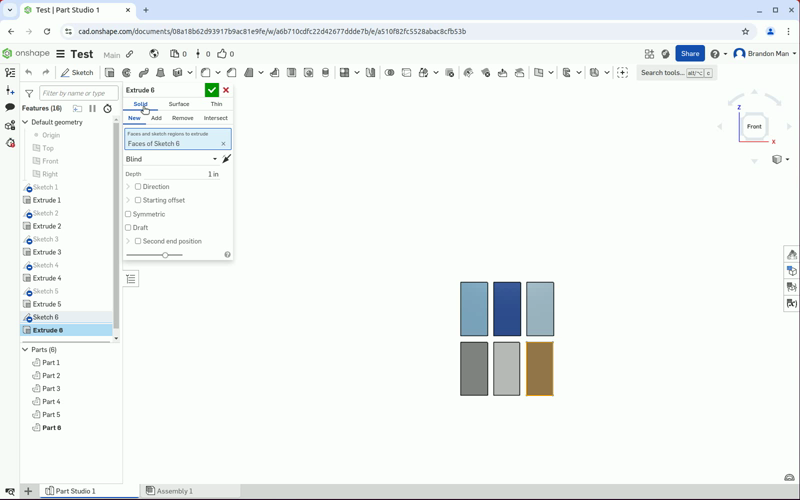
click(143, 106)
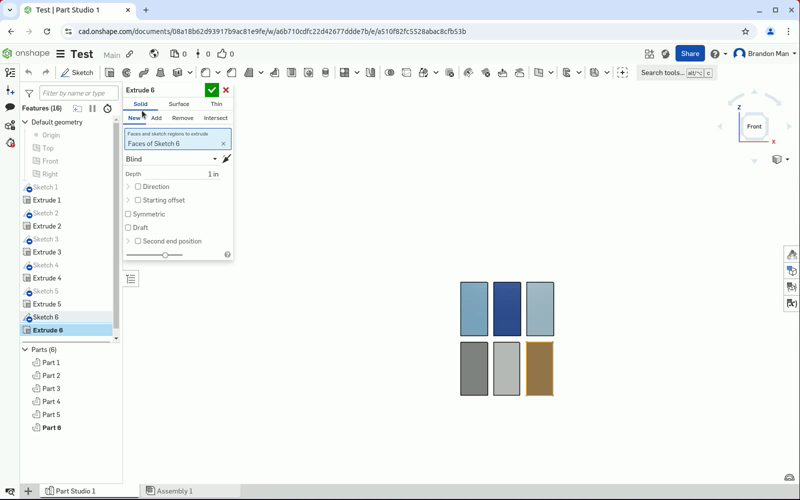
mouse_move(137, 120)
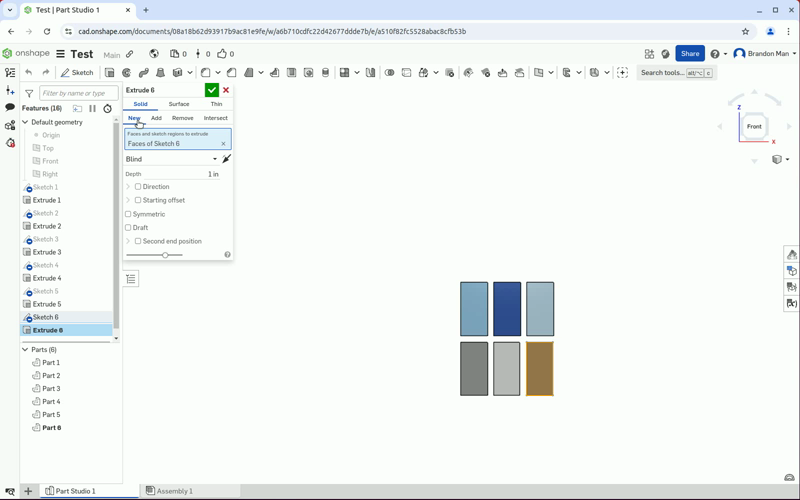
click(137, 120)
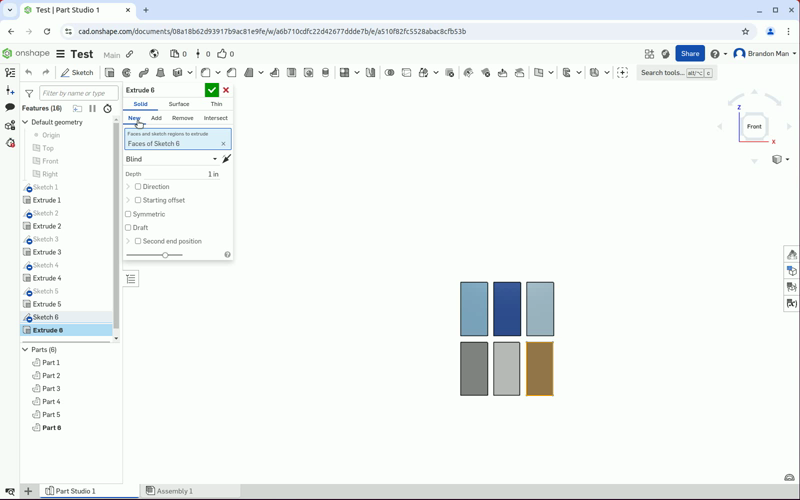
key(tab, 4)
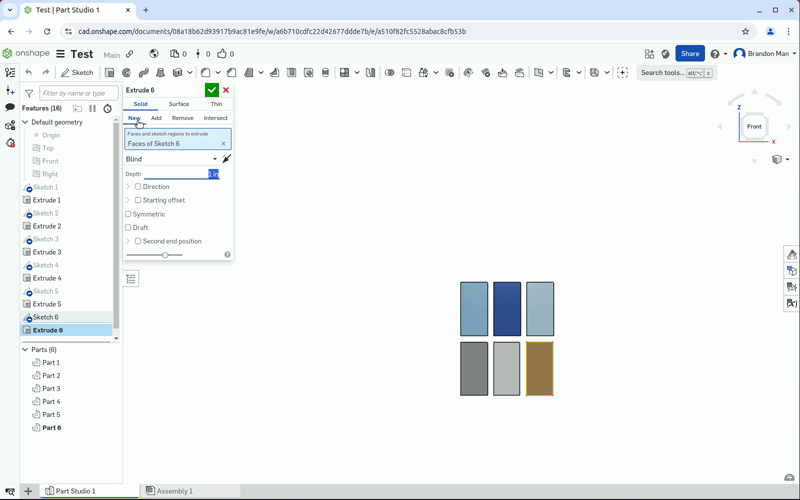
text(-0.241)
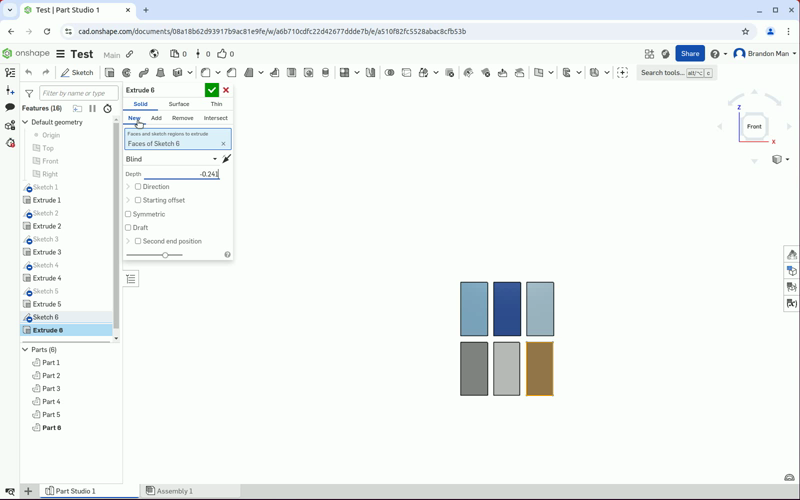
key(enter)
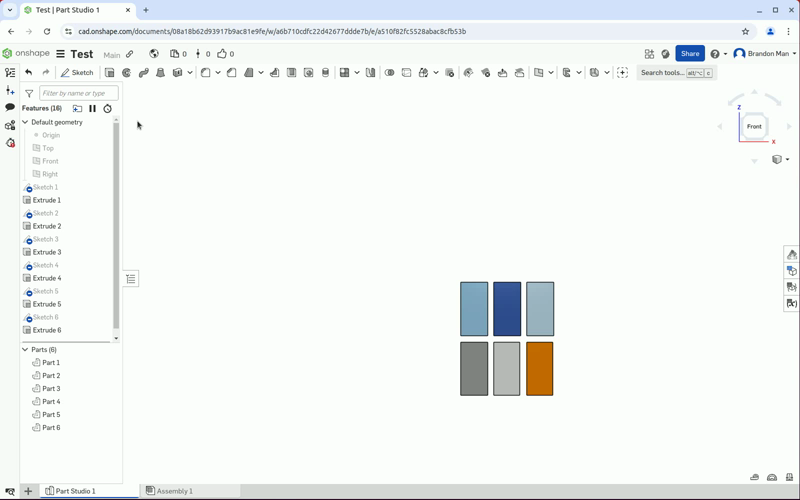
key(shift+h)
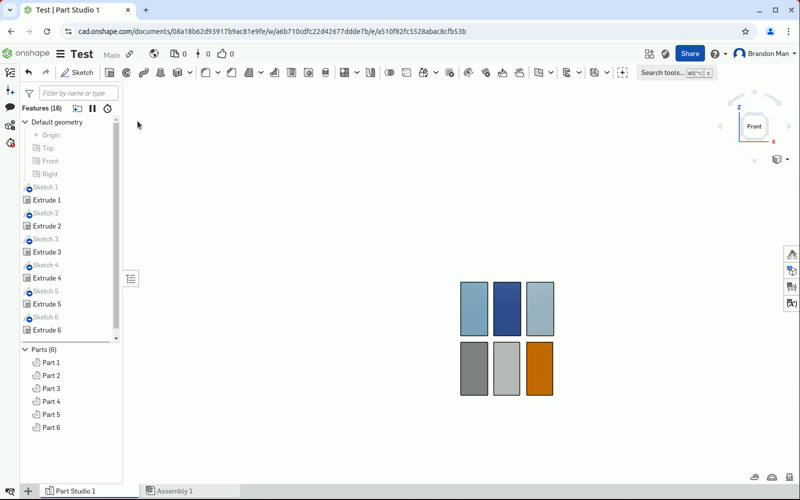
key(shift+h)
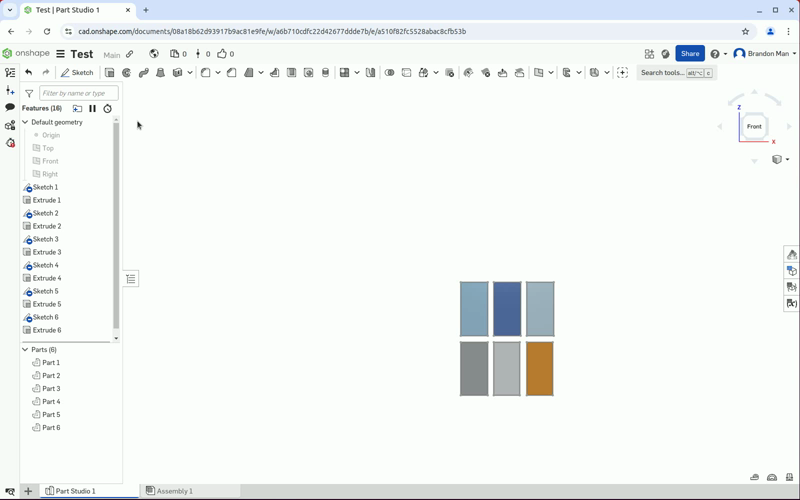
key(shift+7)
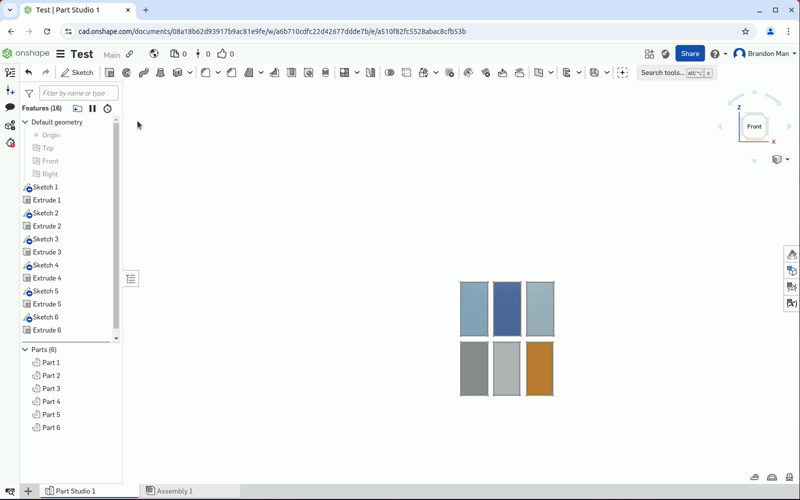
key(left, 2)
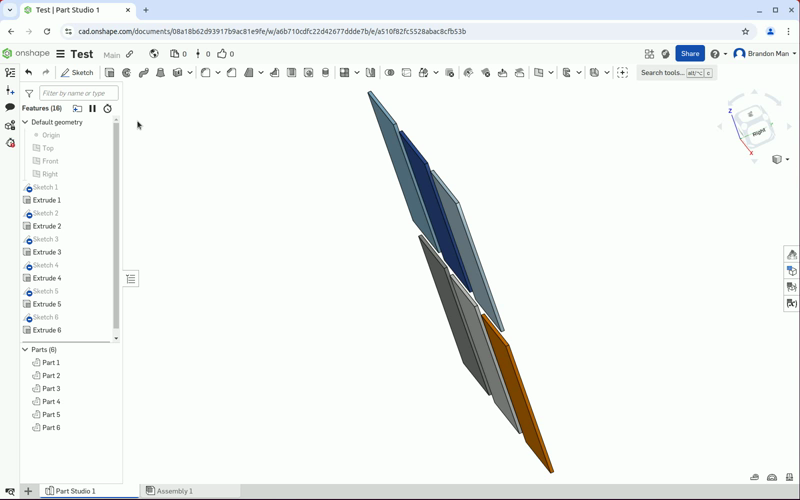
key(down, 2)
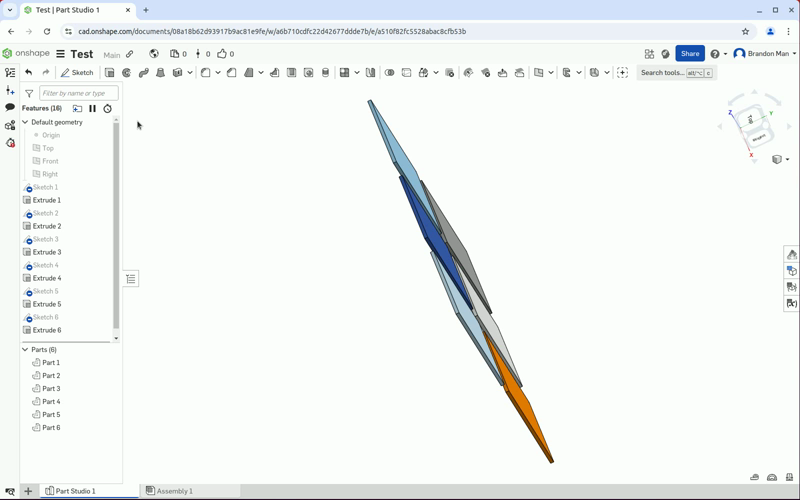
key(up, 2)
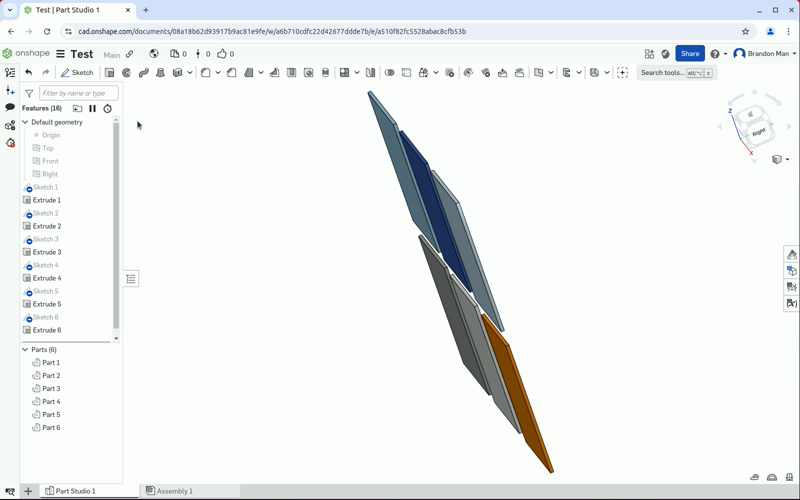
key(right, 2)
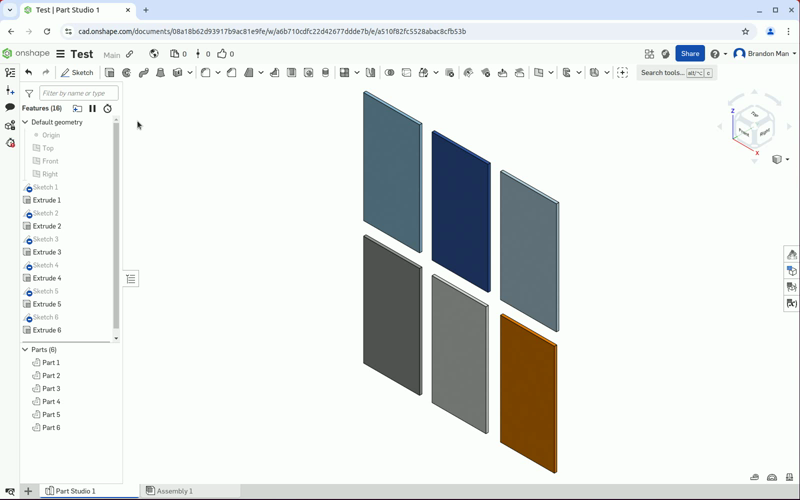
mouse_move(69, 189)
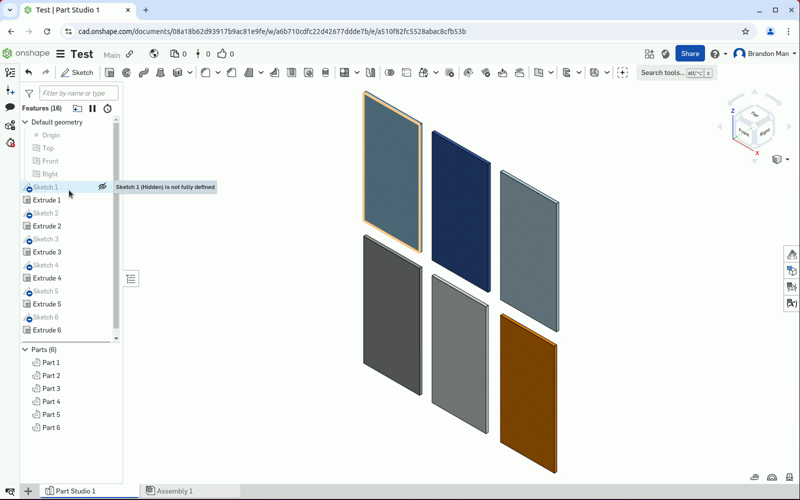
click(69, 189)